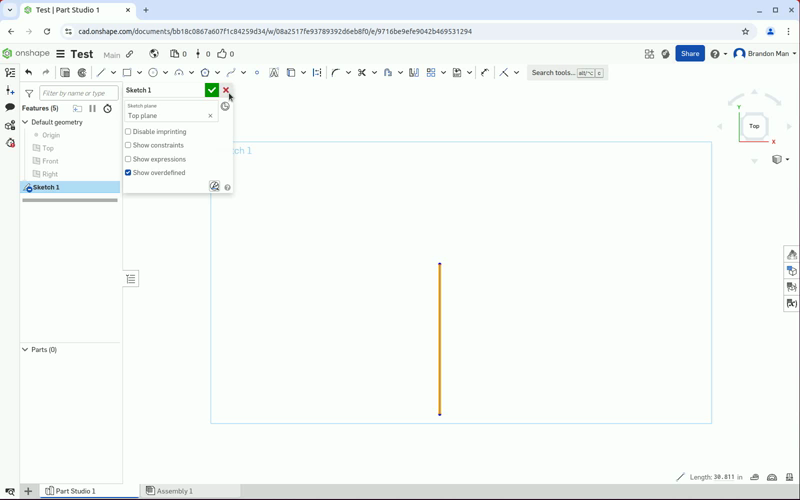
key(shift+h)
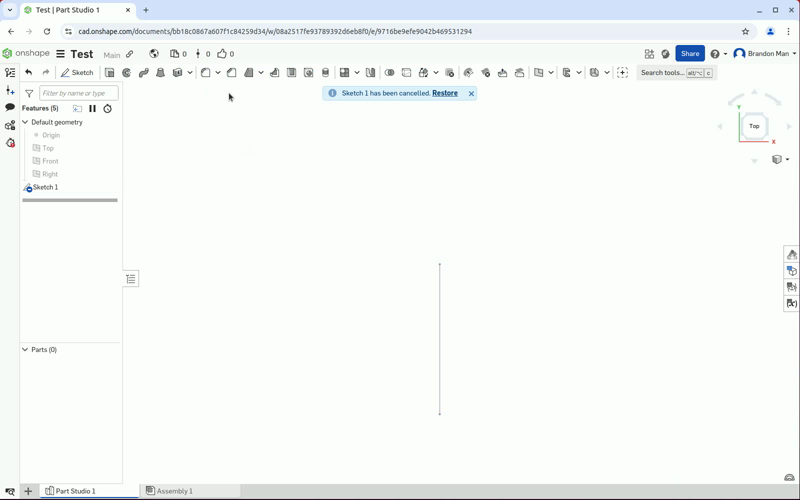
key(shift+s)
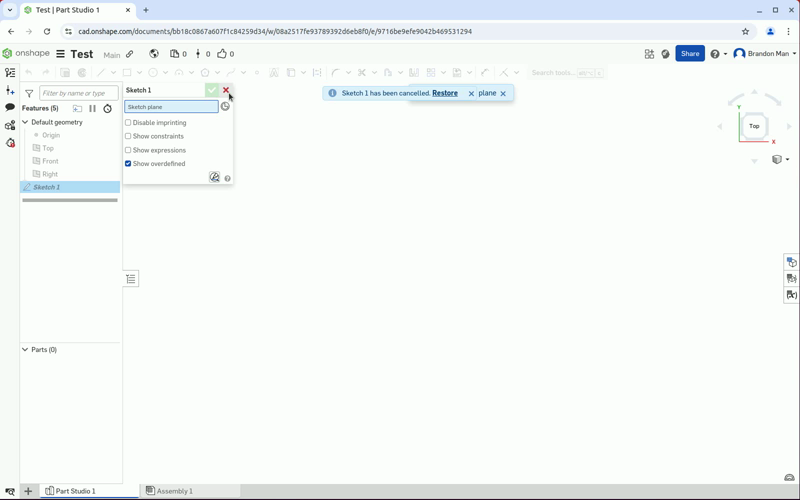
mouse_move(73, 150)
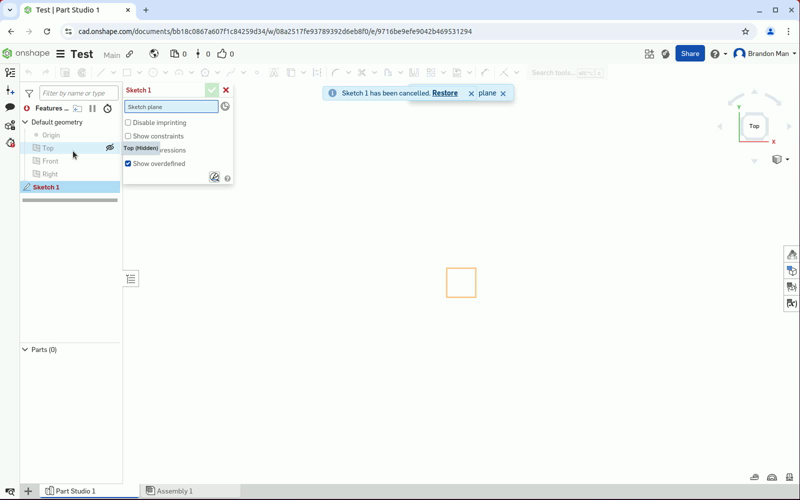
click(73, 150)
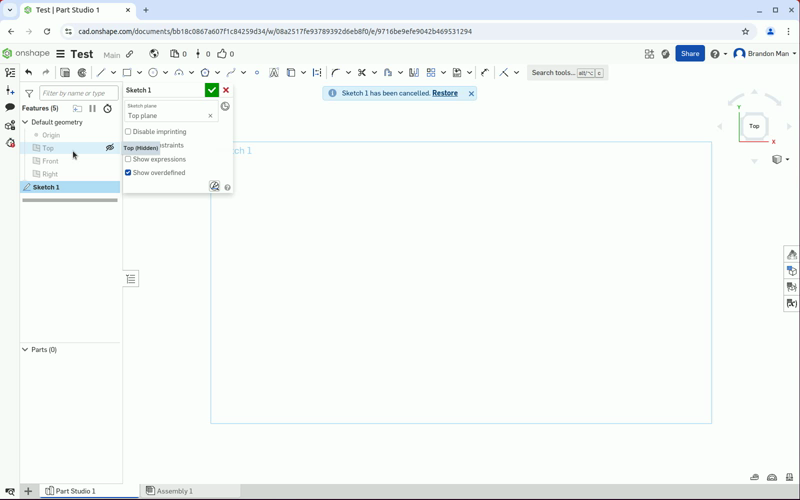
mouse_move(73, 352)
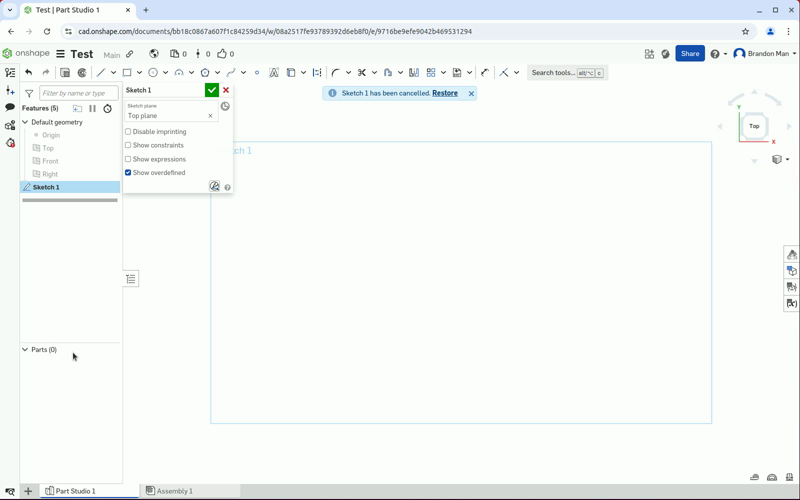
key(y)
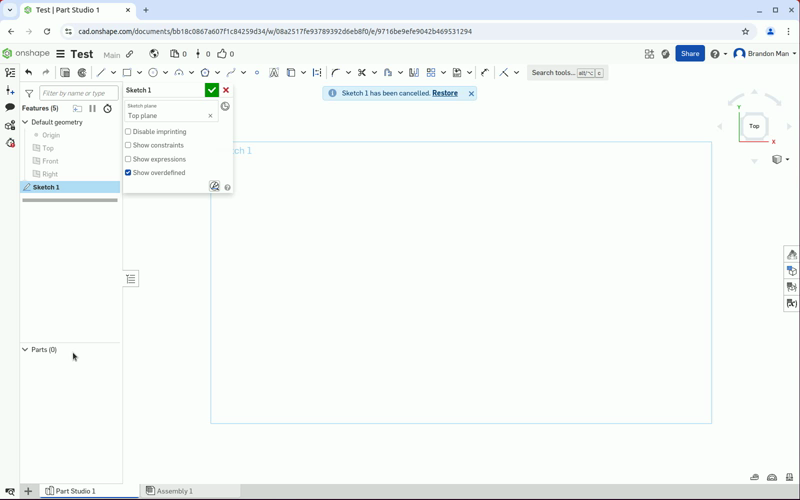
key(a)
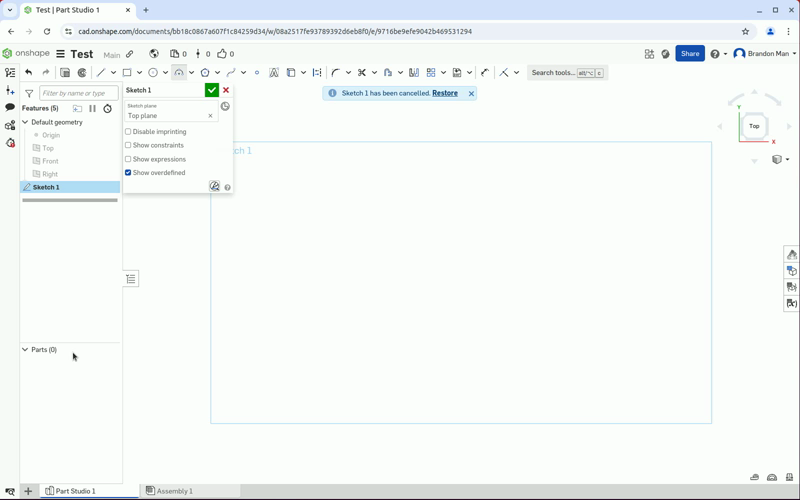
key_down(shift)
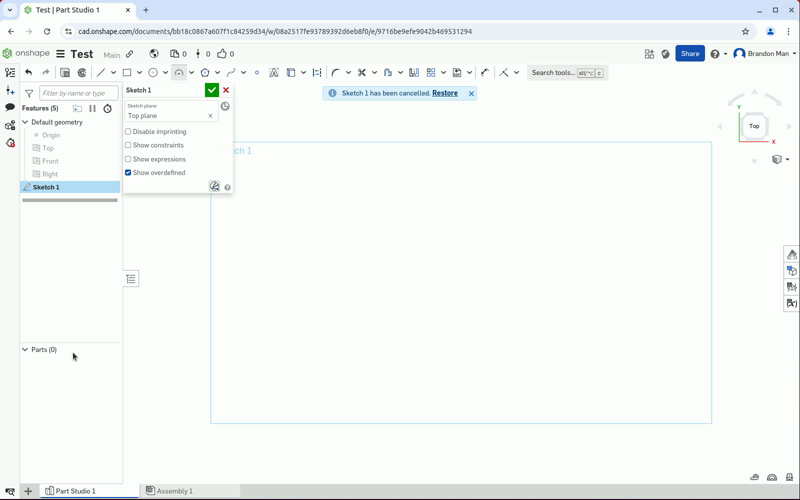
mouse_move(365, 265)
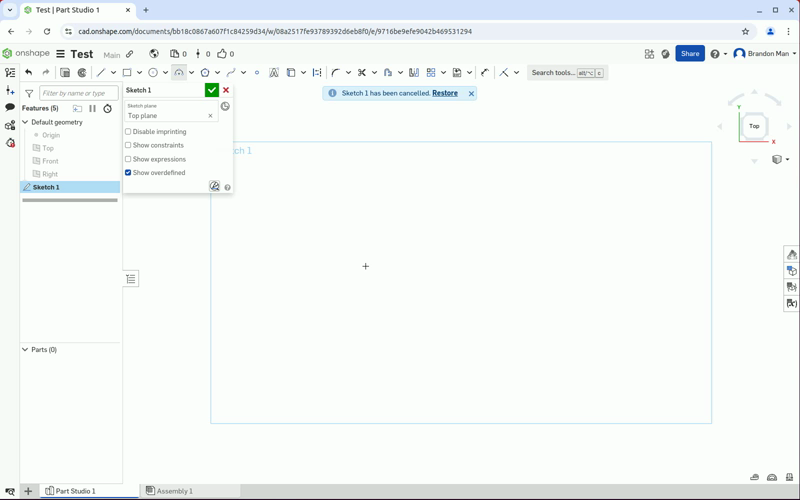
click(365, 265)
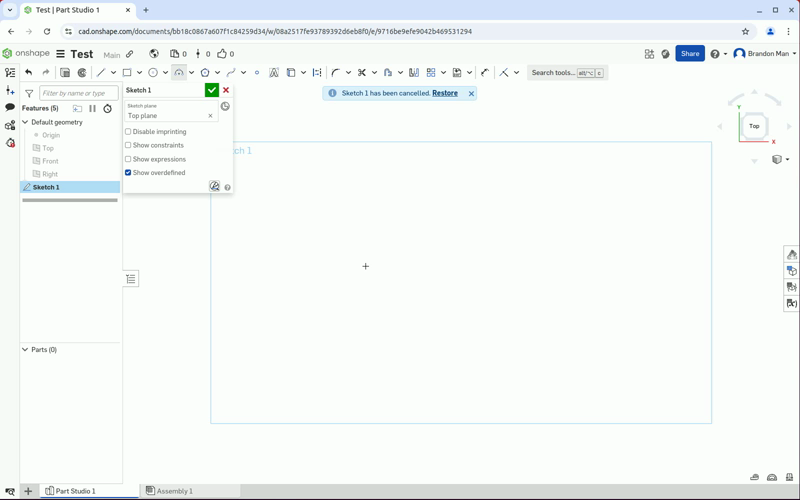
key_up(shift)
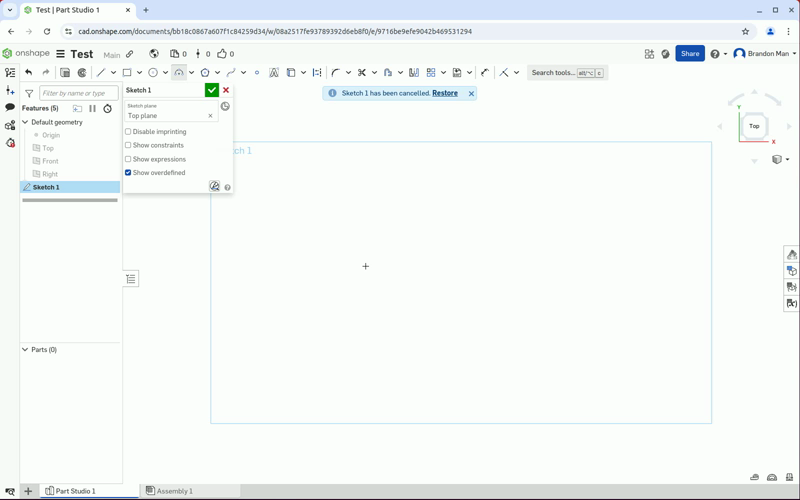
key_down(shift)
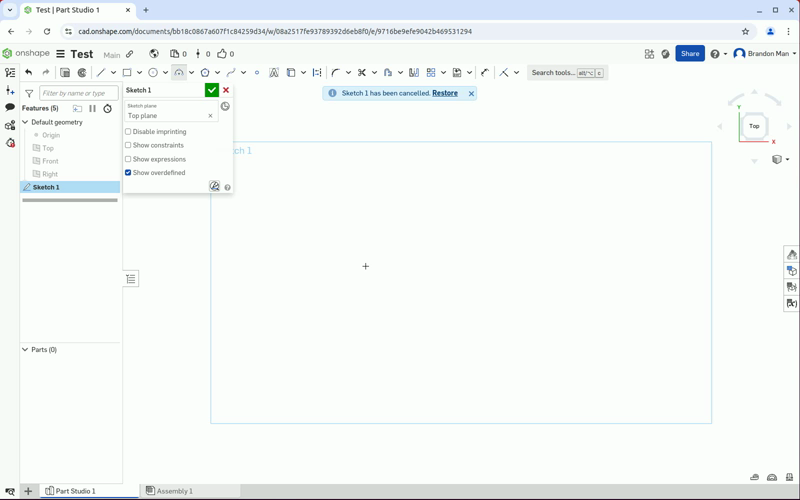
mouse_move(383, 283)
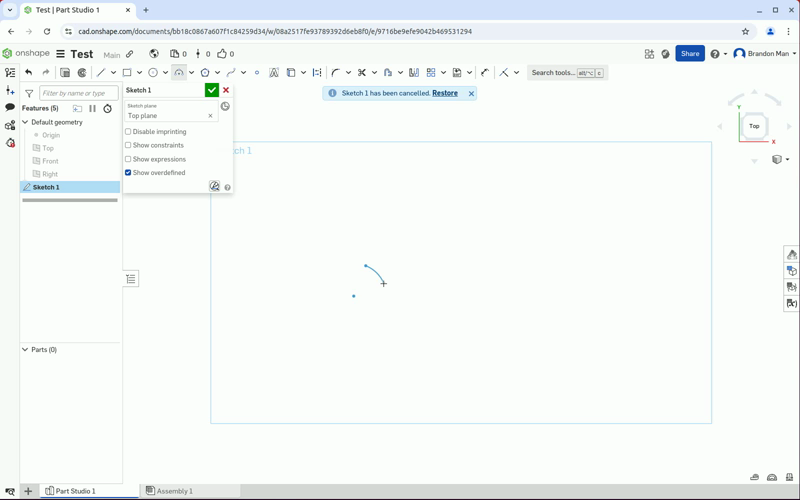
click(383, 283)
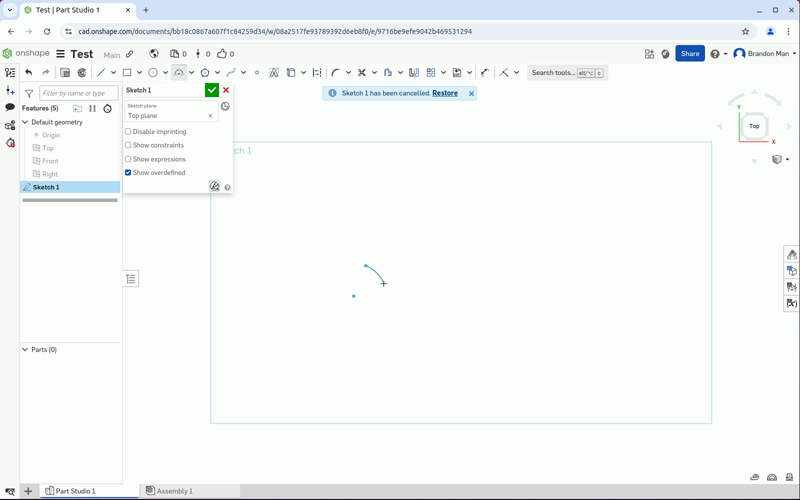
mouse_move(378, 270)
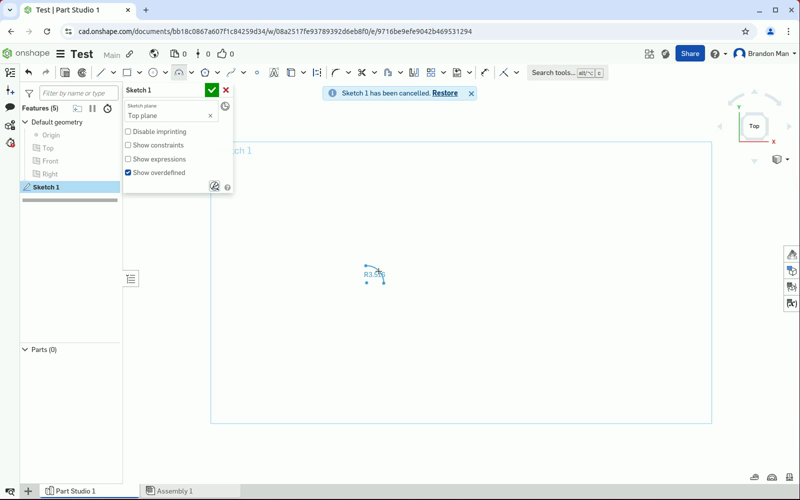
click(378, 270)
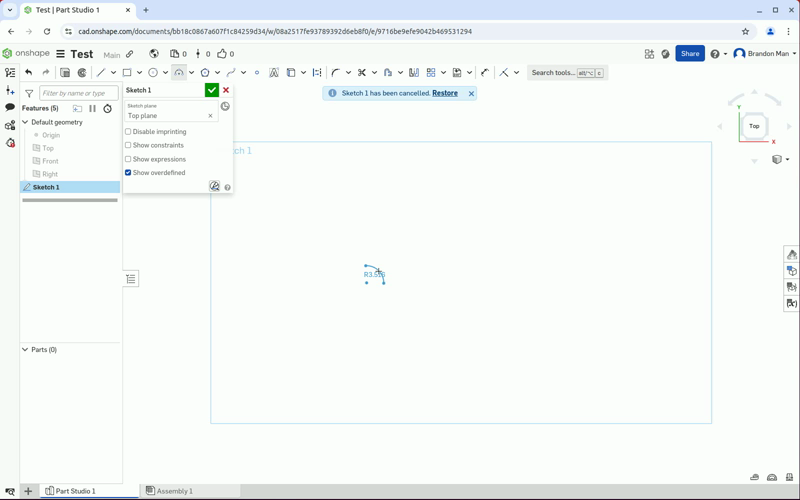
key_up(shift)
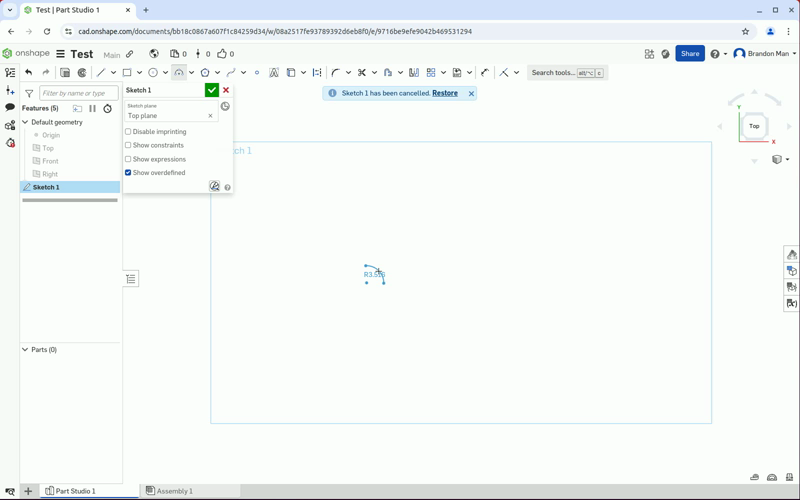
key(esc)
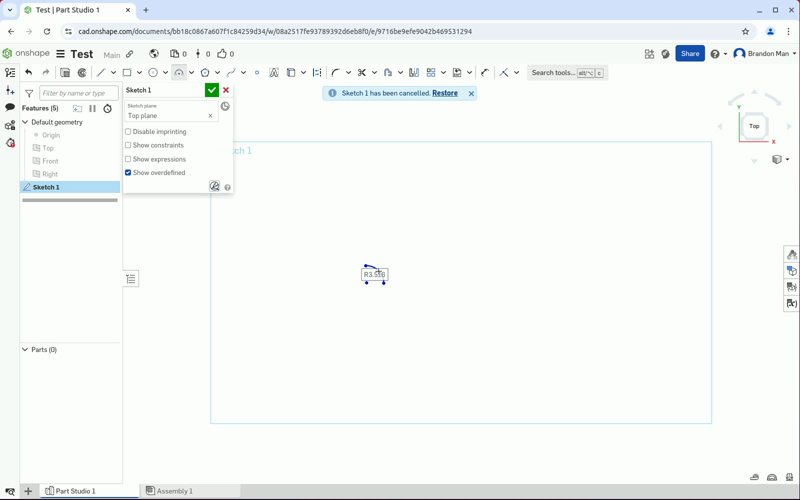
key(l)
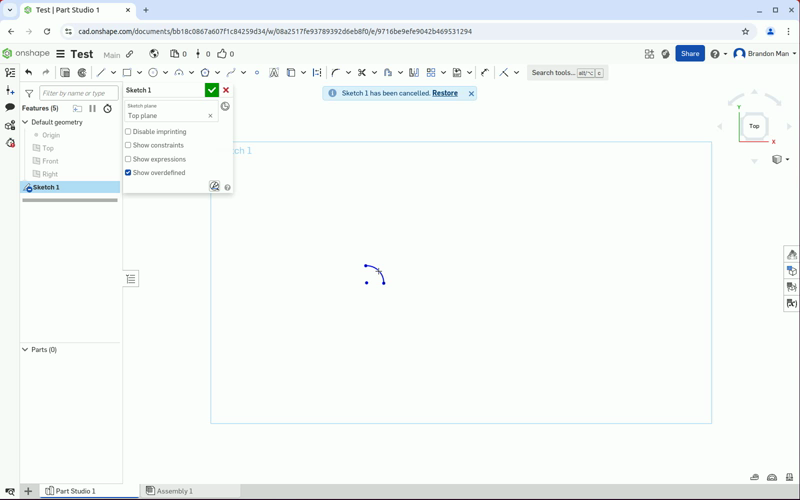
mouse_move(383, 283)
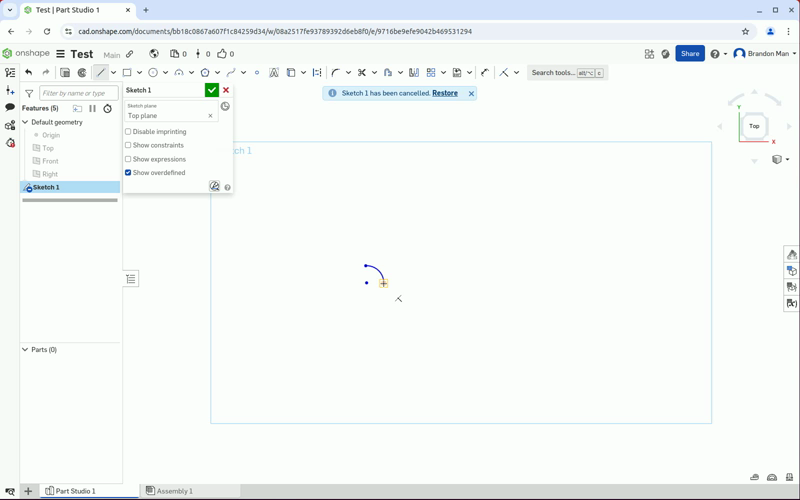
click(383, 283)
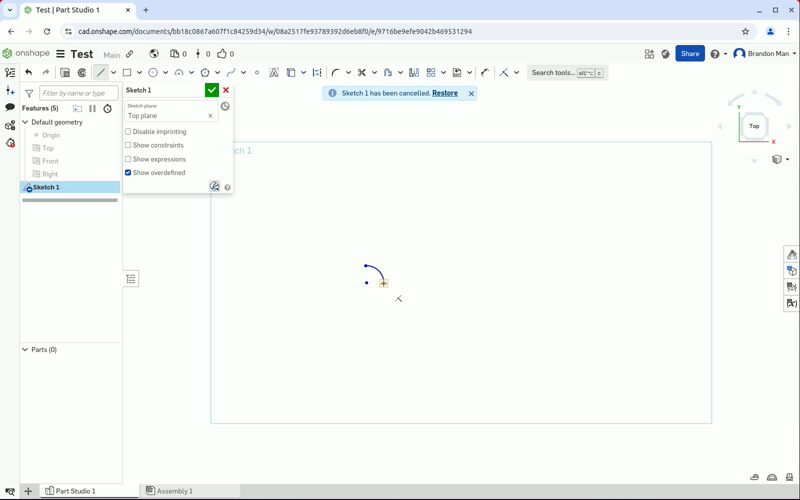
key_down(shift)
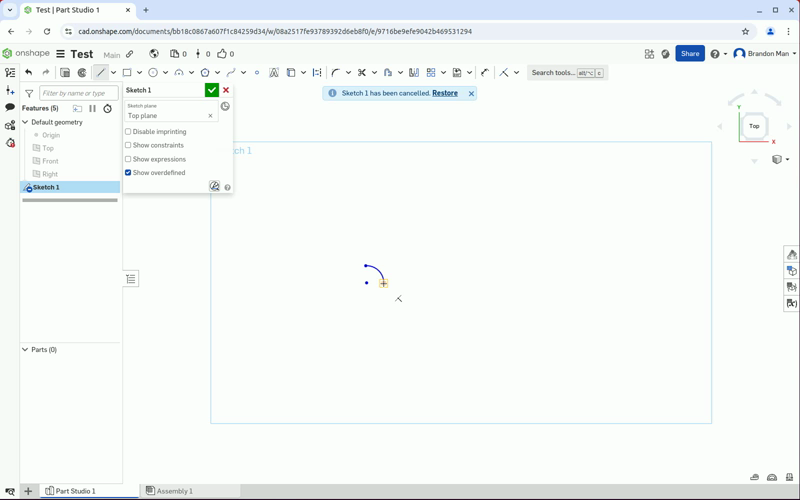
mouse_move(537, 283)
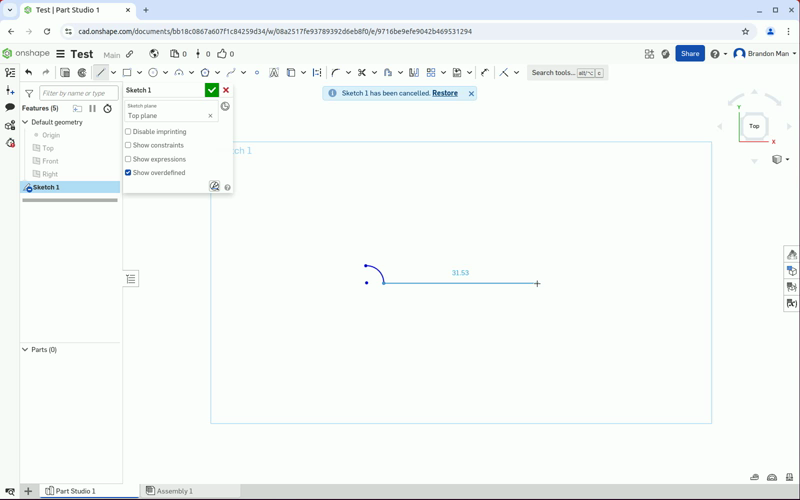
click(537, 283)
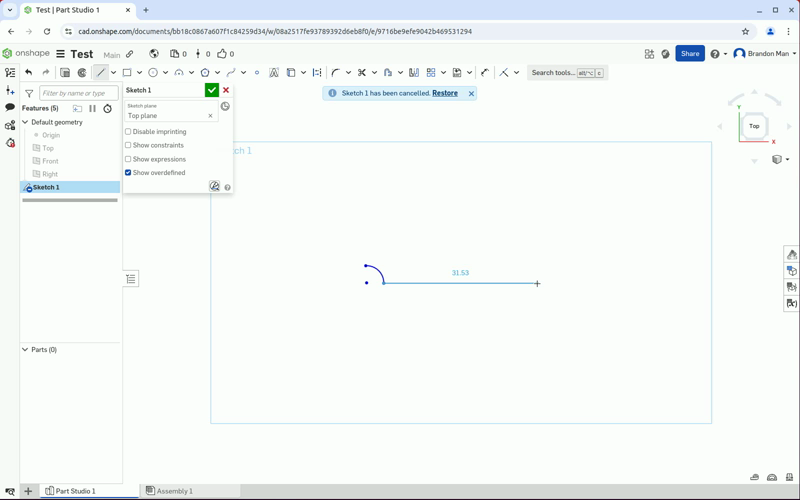
key_up(shift)
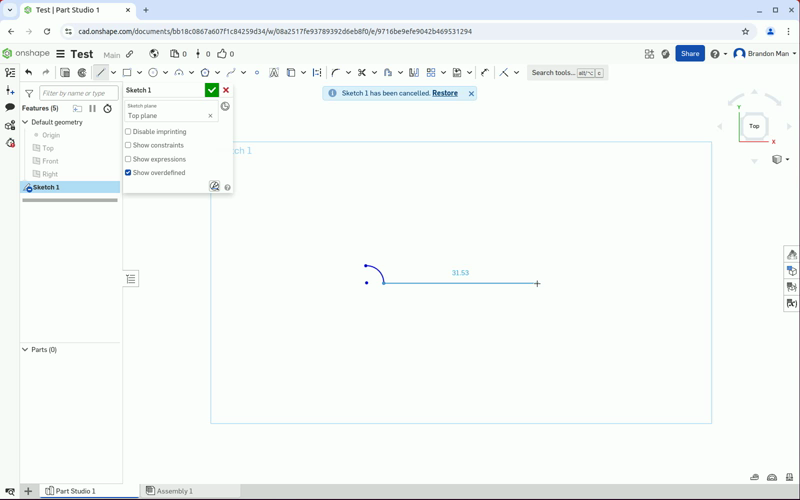
key(esc)
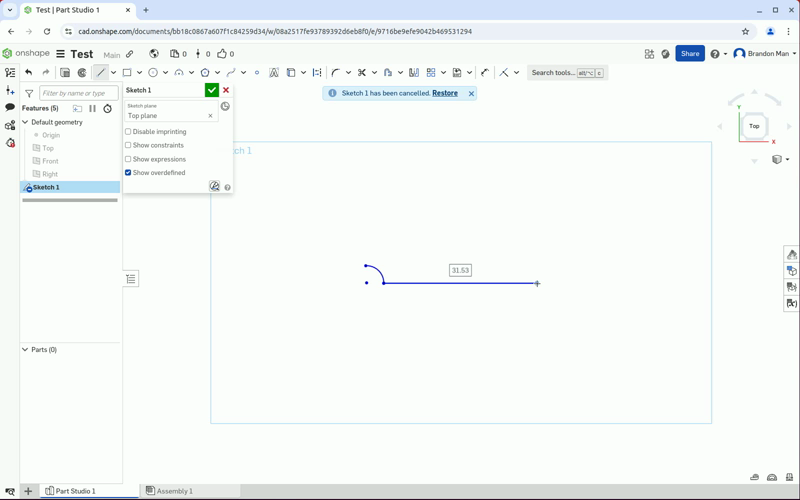
key(a)
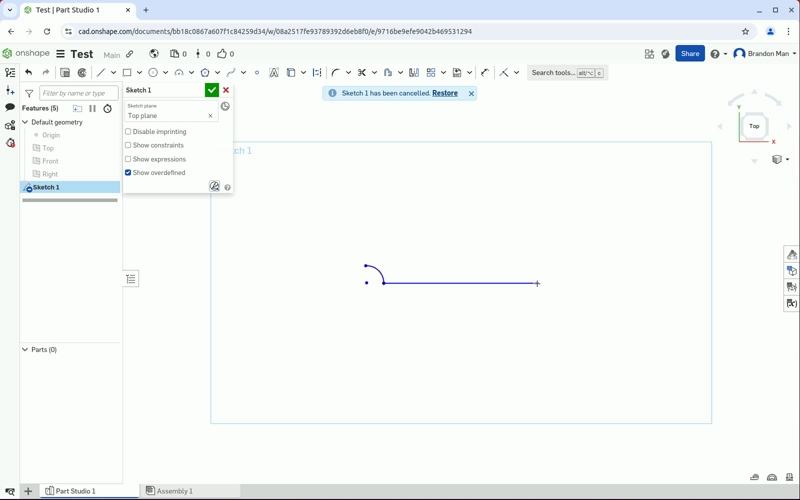
mouse_move(537, 283)
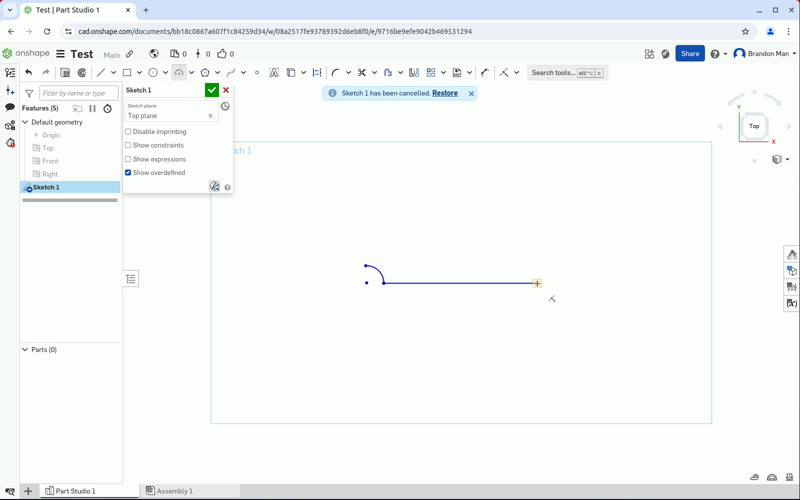
click(537, 283)
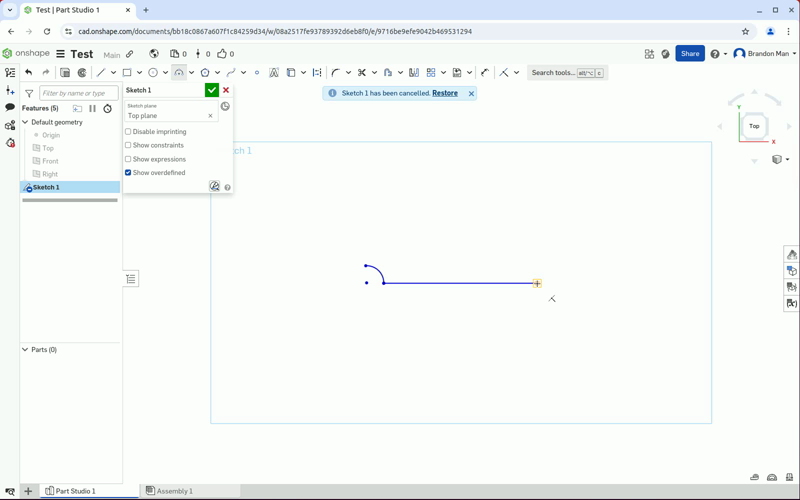
key_down(shift)
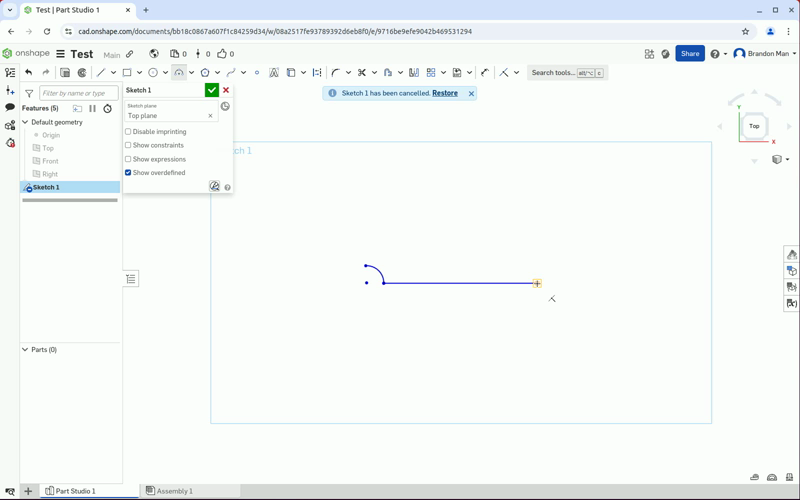
mouse_move(555, 265)
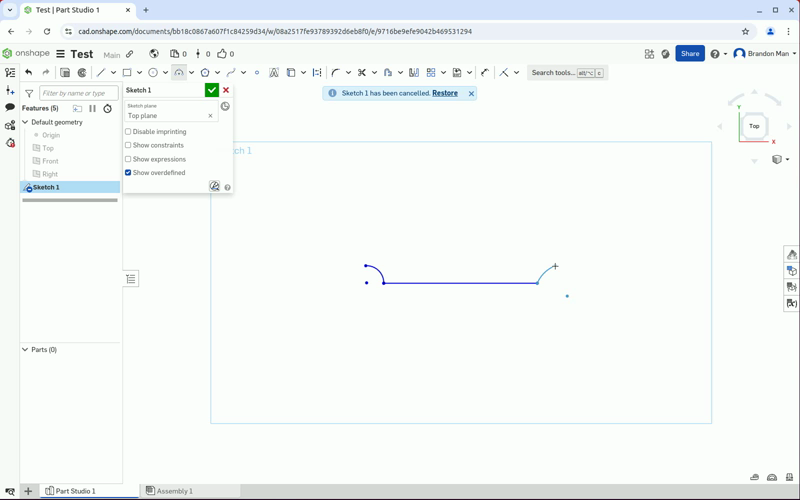
click(555, 265)
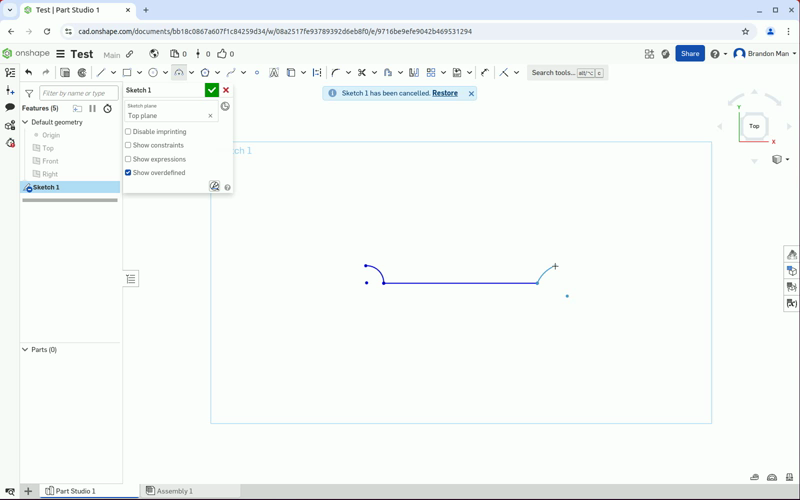
mouse_move(542, 270)
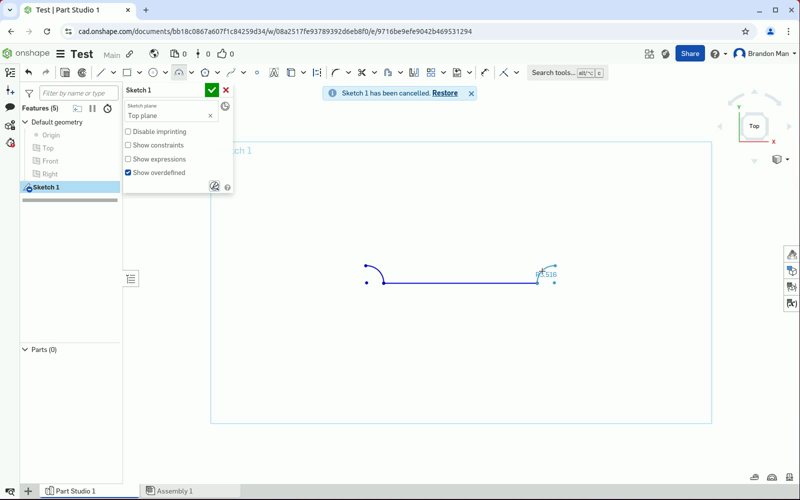
click(542, 270)
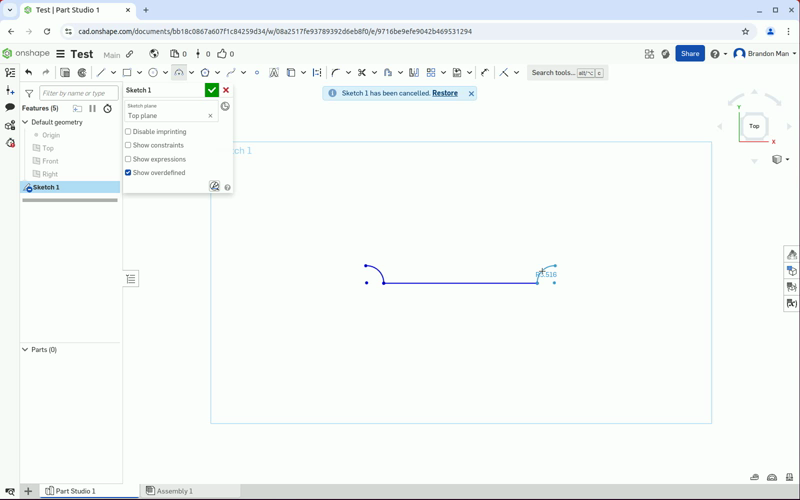
key_up(shift)
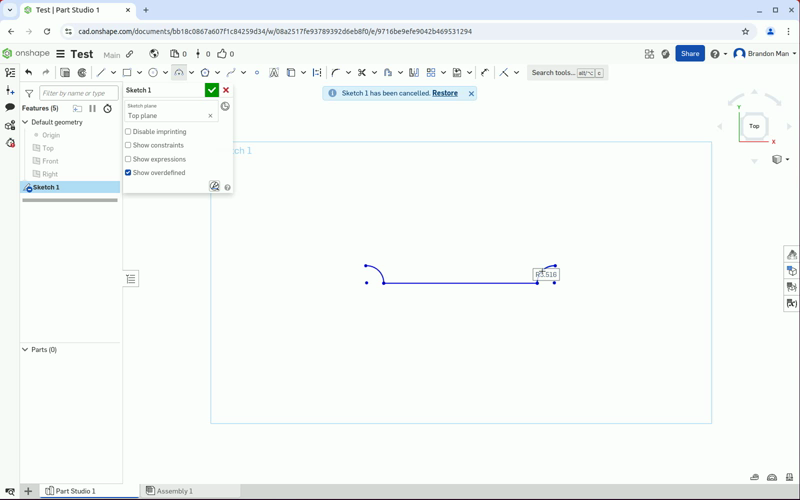
key(esc)
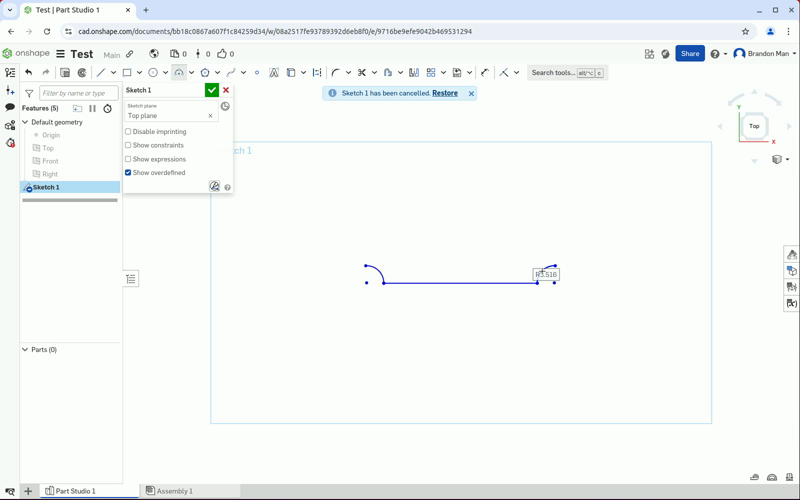
key(l)
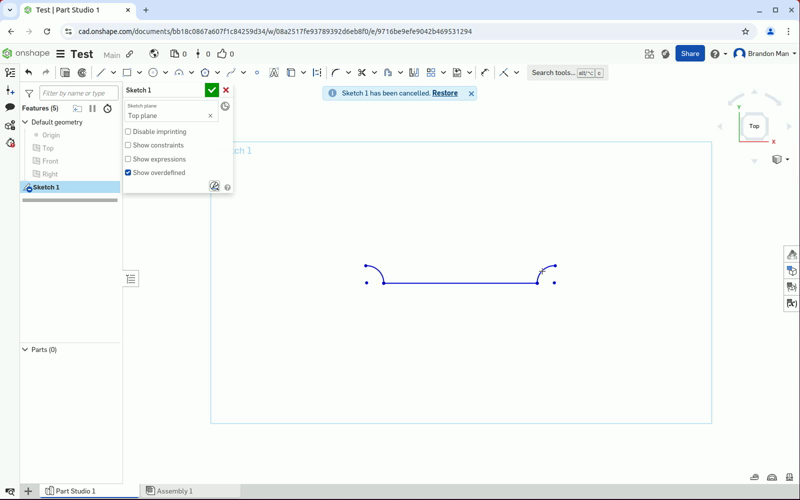
mouse_move(555, 265)
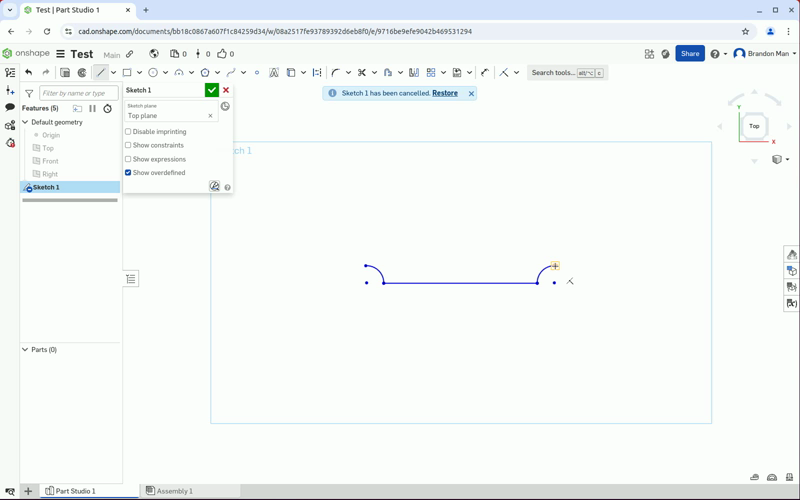
click(555, 265)
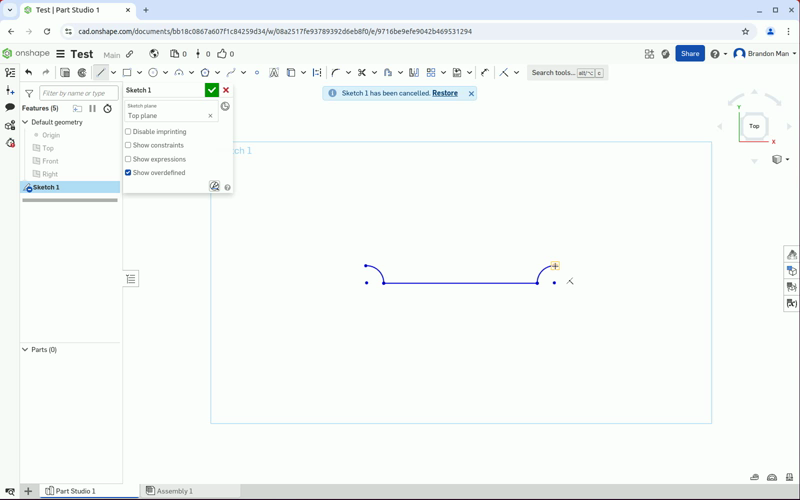
key_down(shift)
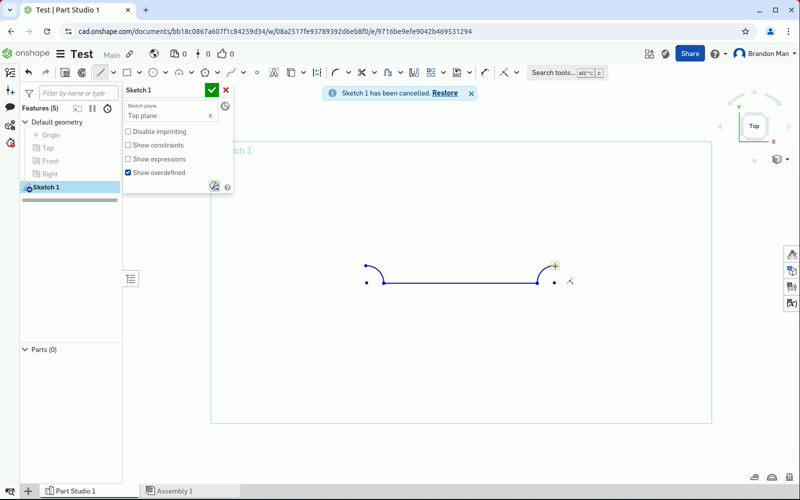
mouse_move(365, 265)
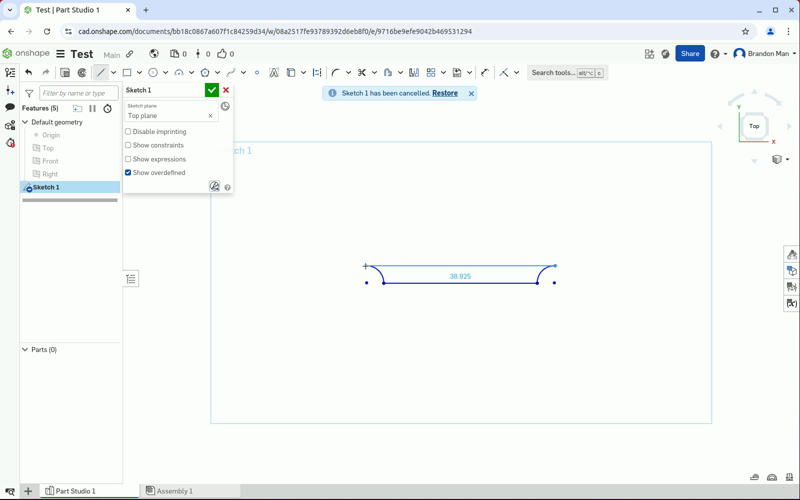
key_up(shift)
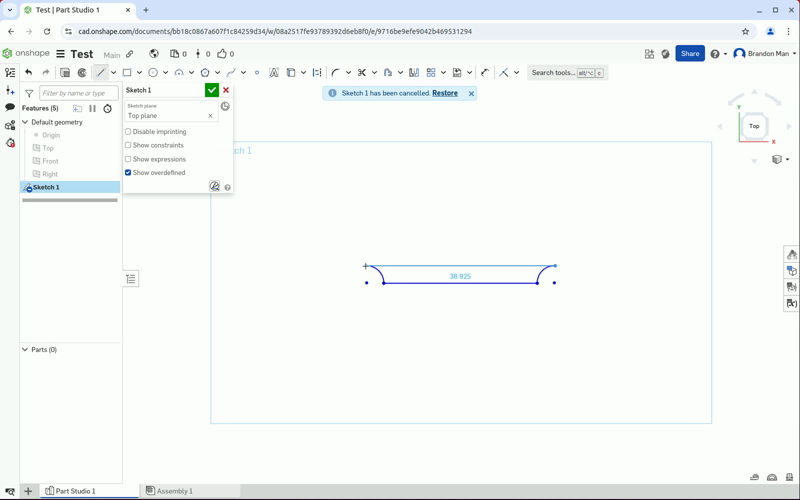
click(365, 265)
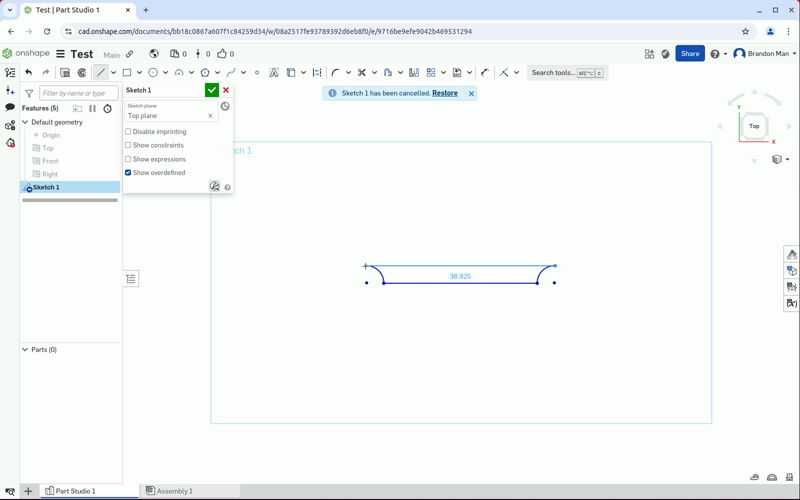
key(esc)
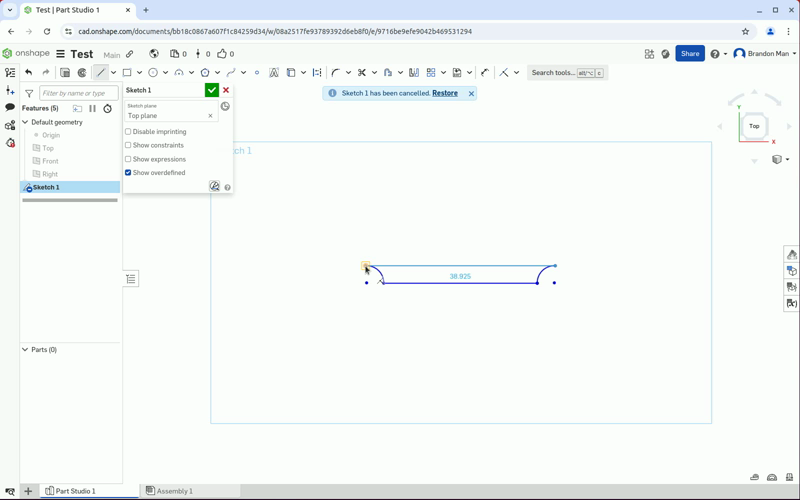
mouse_move(395, 277)
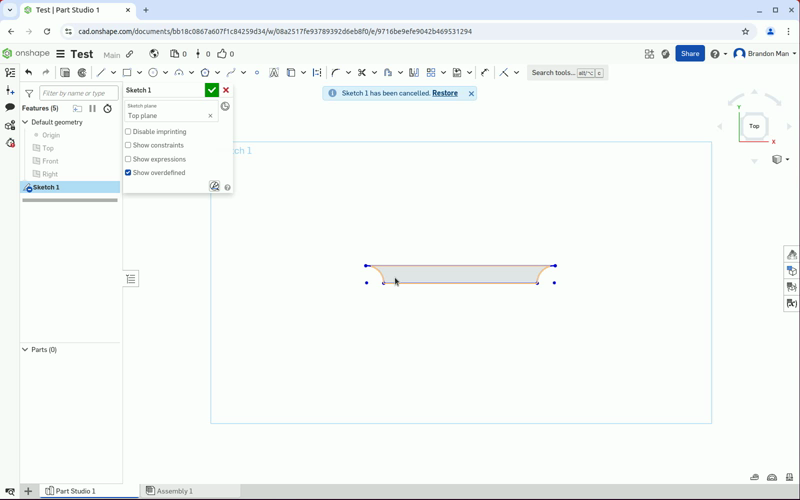
click(395, 277)
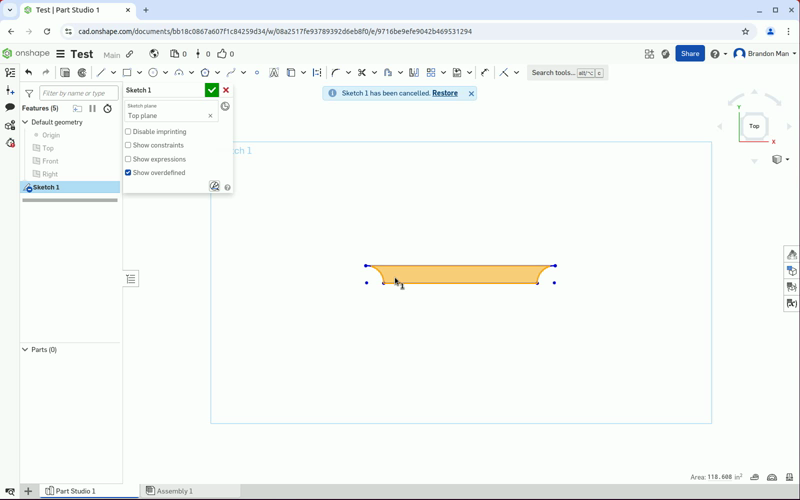
mouse_move(73, 352)
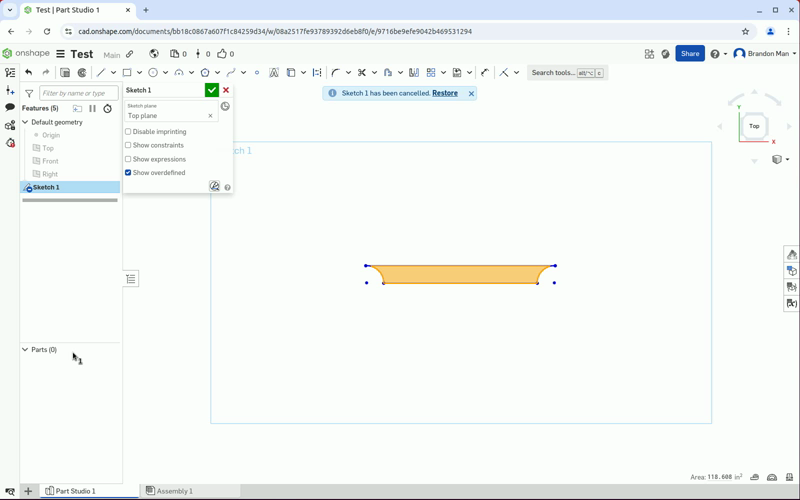
key(shift+y)
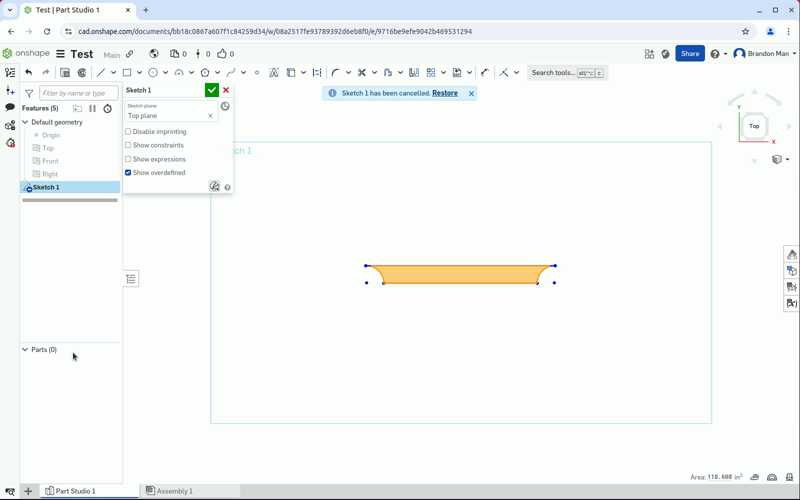
key(shift+e)
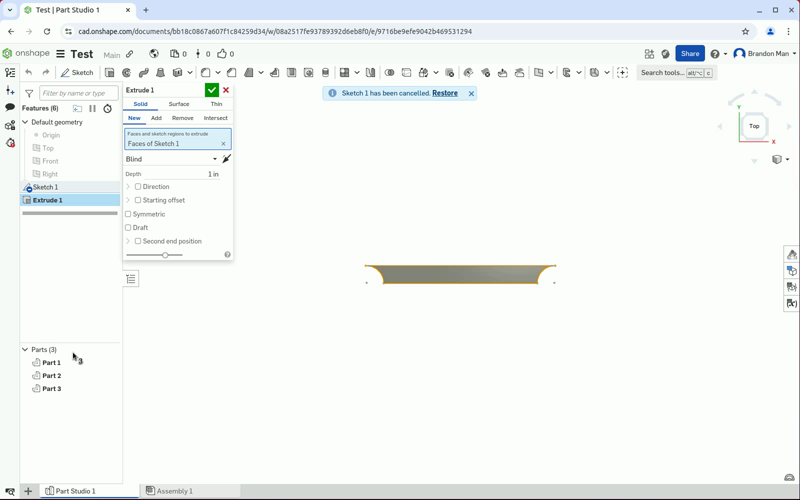
mouse_move(143, 106)
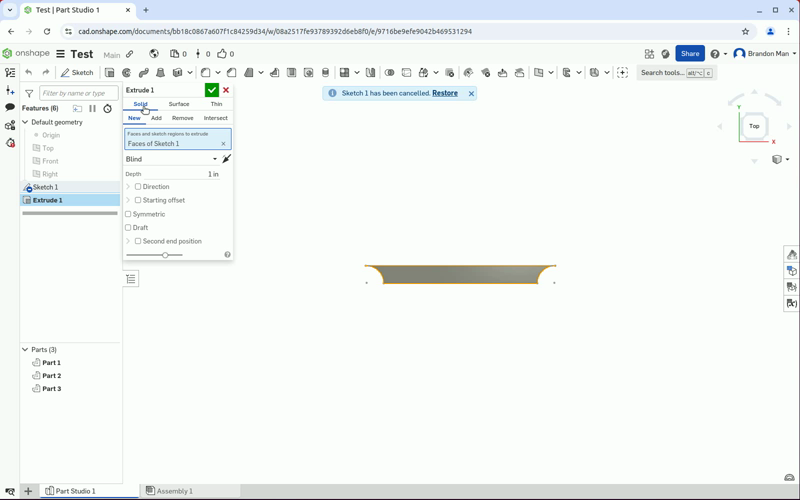
click(143, 106)
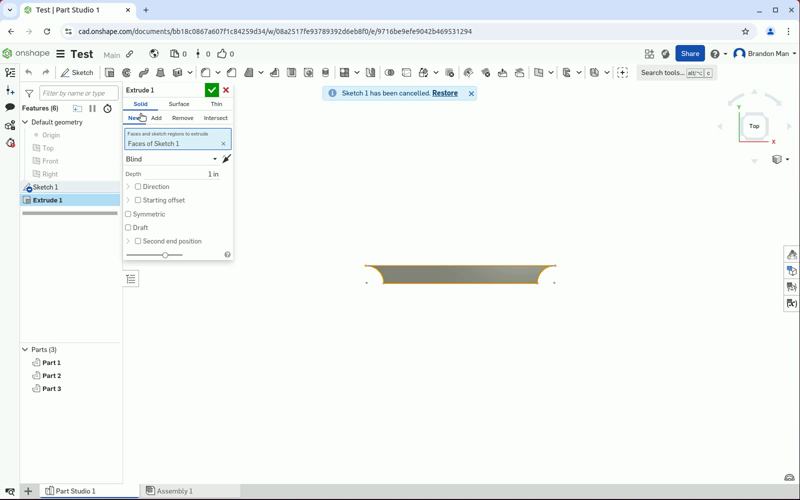
mouse_move(137, 120)
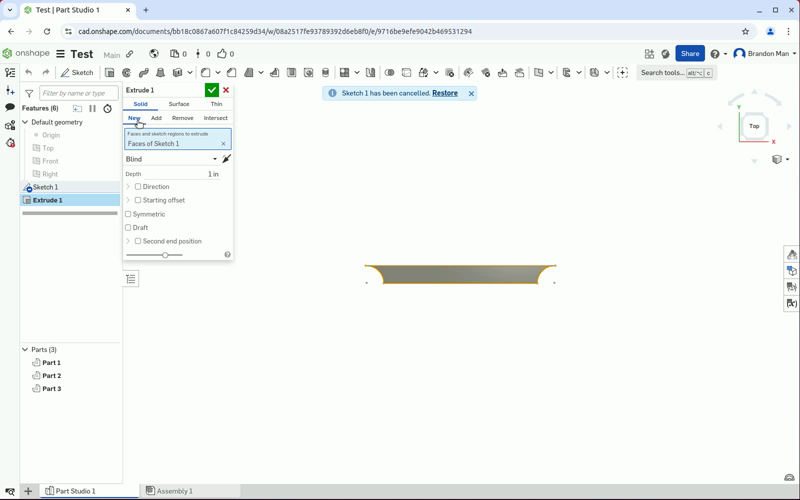
click(137, 120)
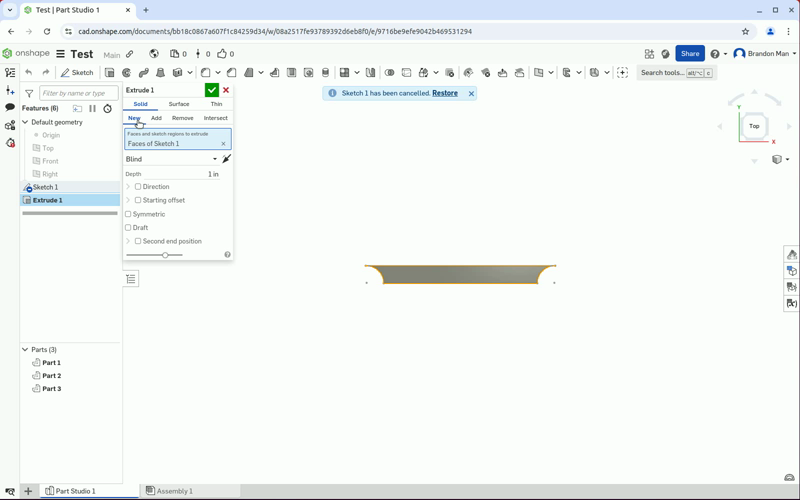
key(tab, 4)
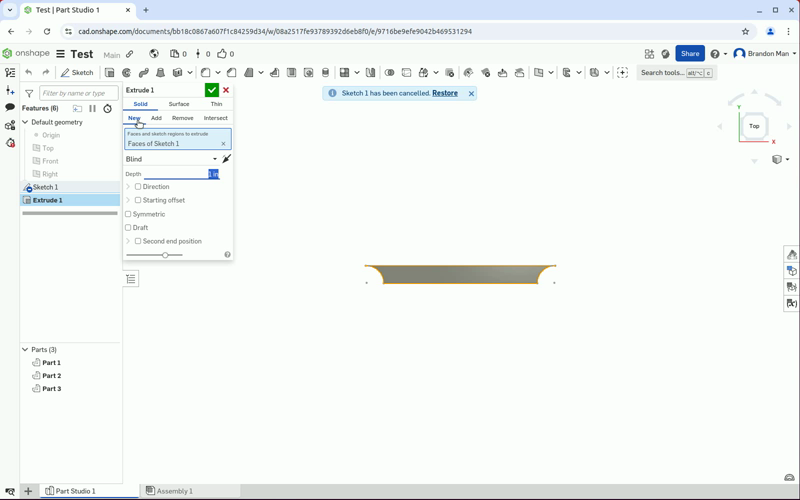
text(1.926)
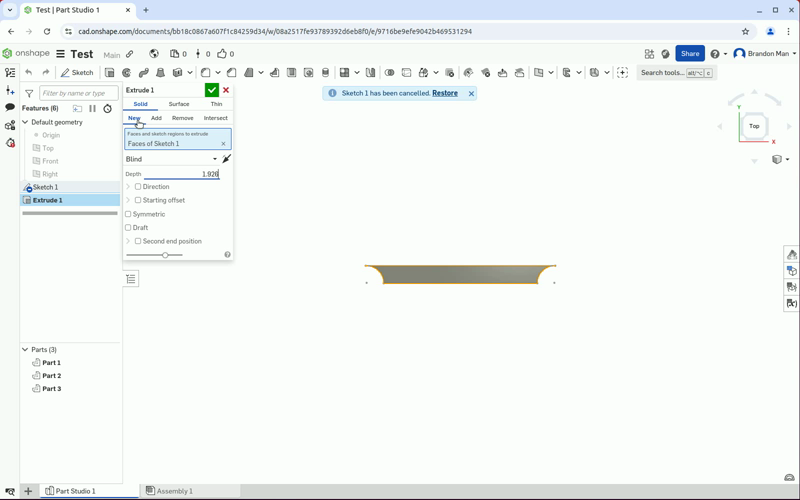
key(enter)
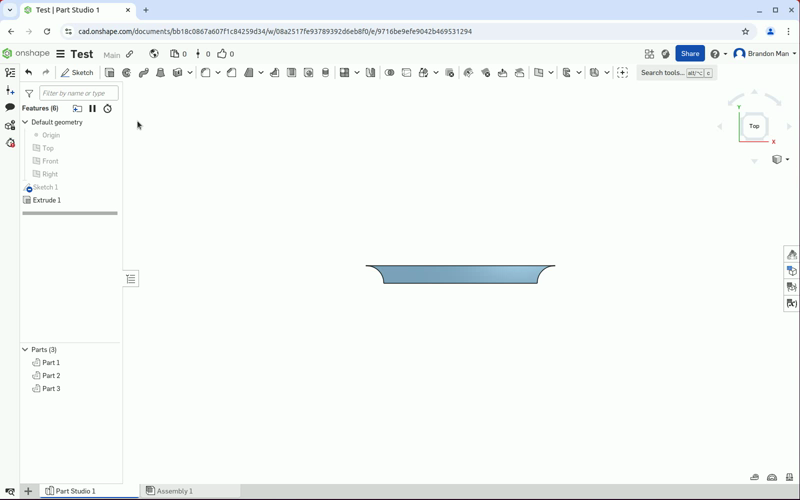
key(shift+h)
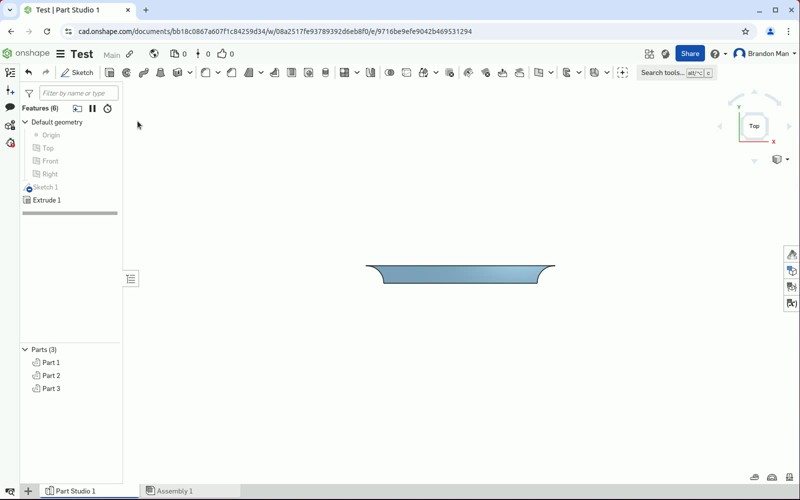
key(shift+h)
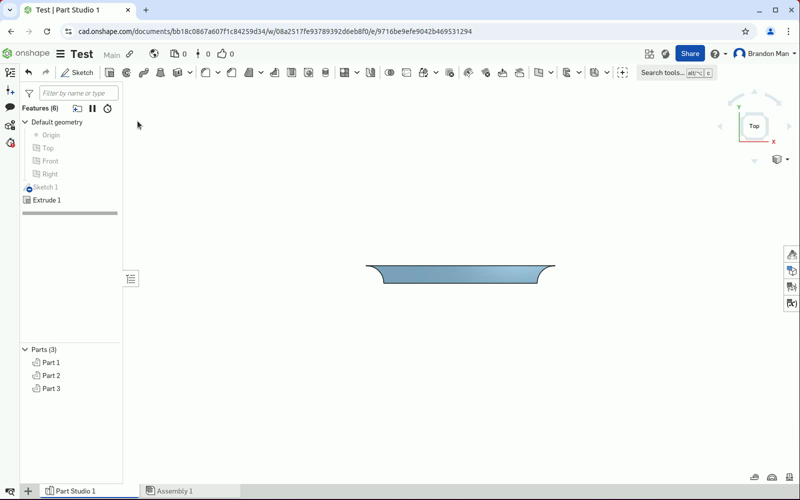
mouse_move(73, 189)
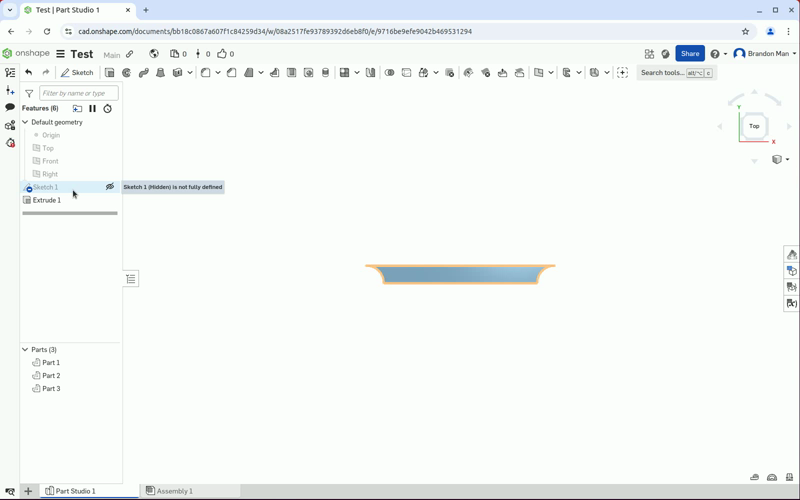
click(73, 189)
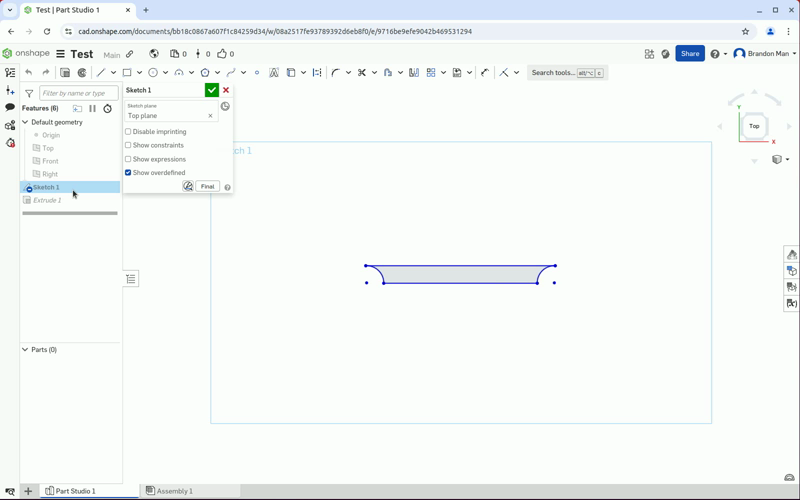
mouse_move(229, 92)
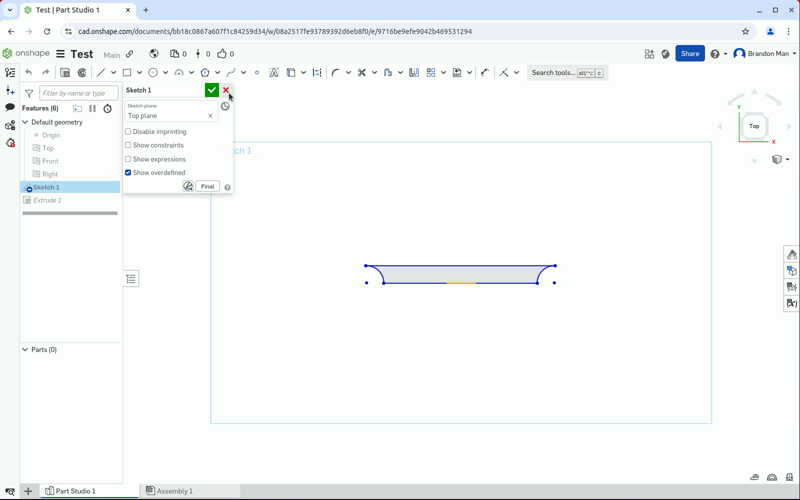
click(229, 92)
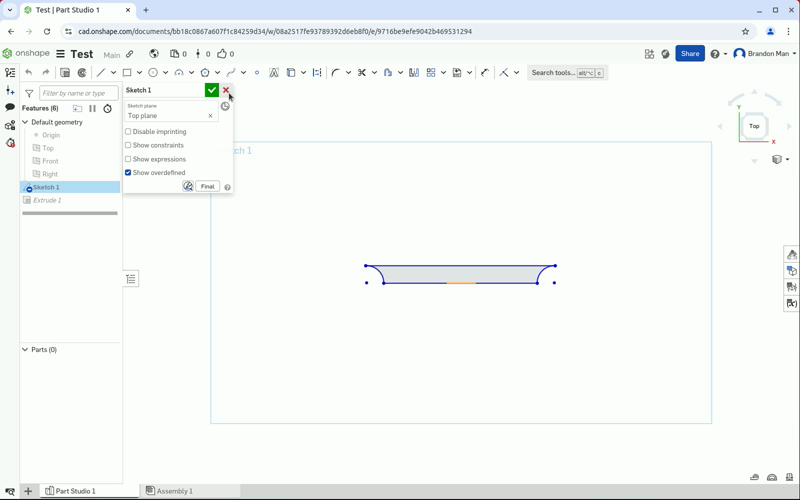
key(shift+s)
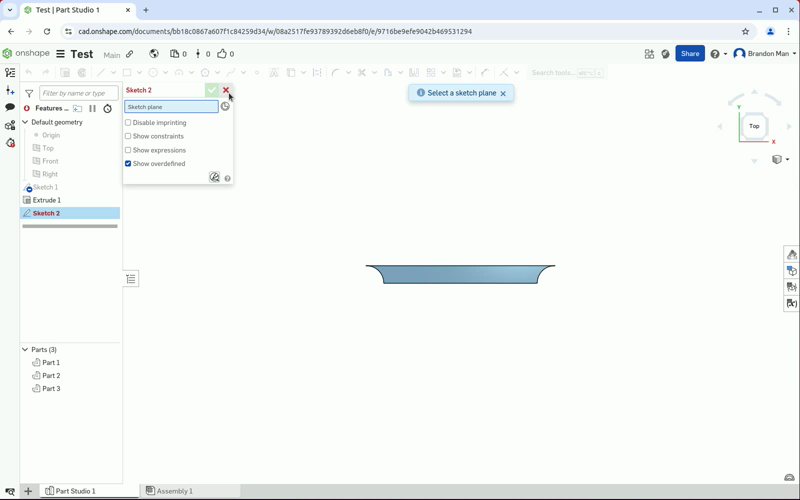
mouse_move(73, 150)
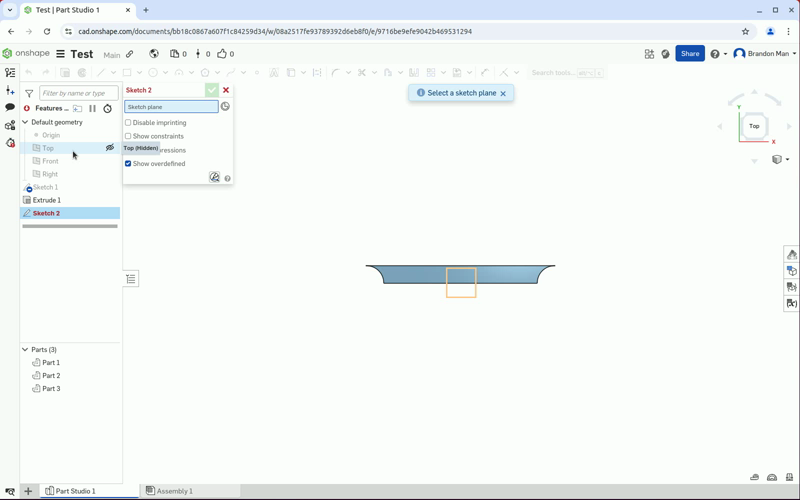
click(73, 150)
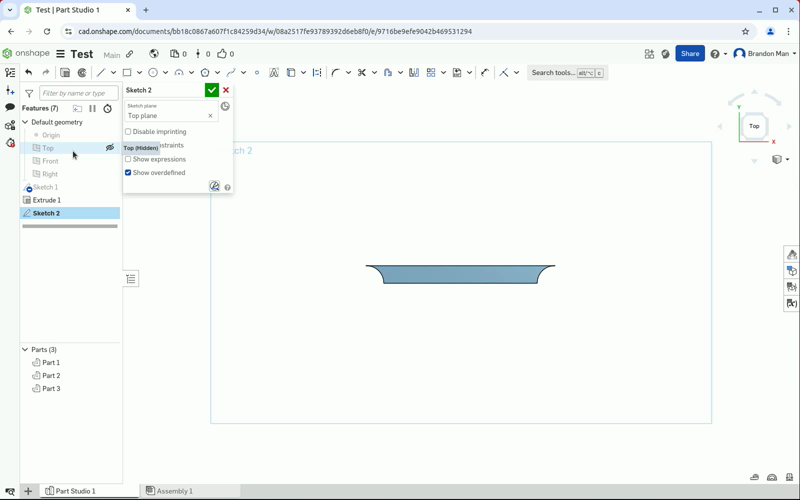
mouse_move(73, 352)
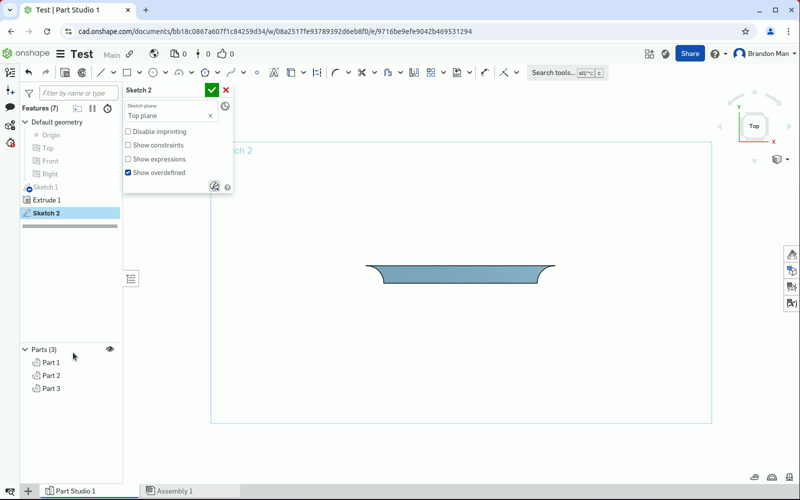
key(y)
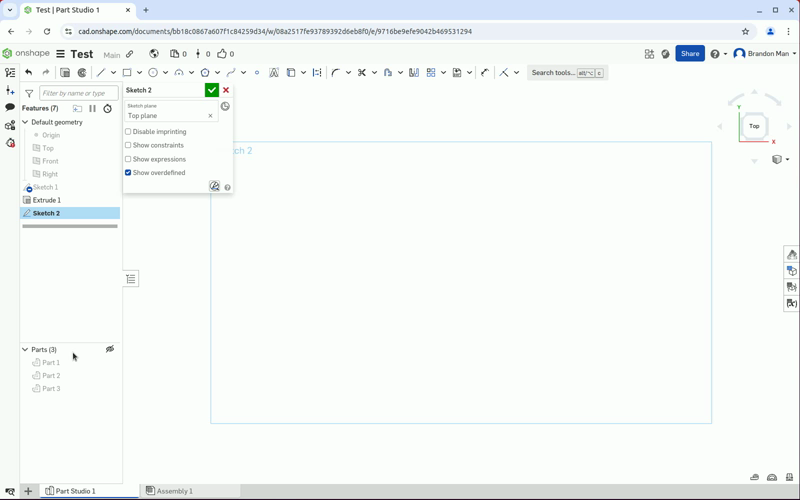
key(l)
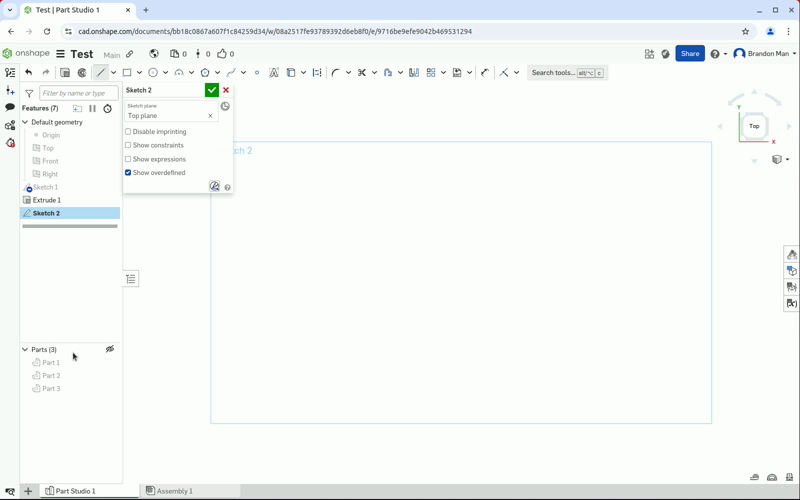
key_down(shift)
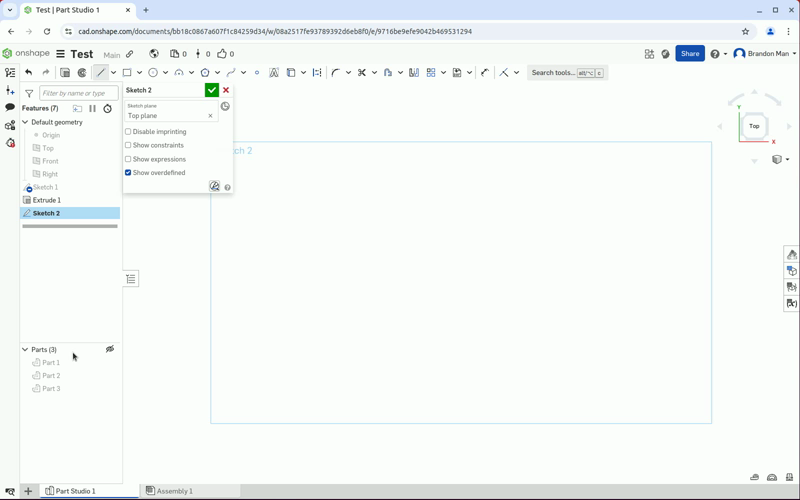
mouse_move(365, 300)
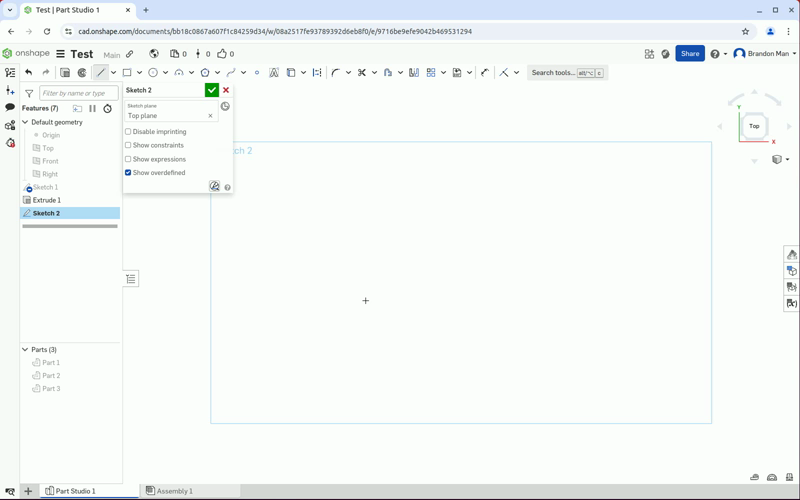
click(365, 300)
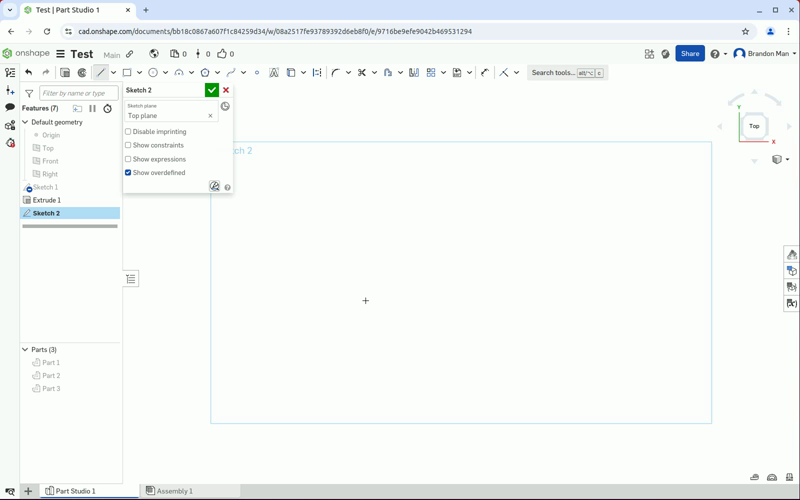
key_up(shift)
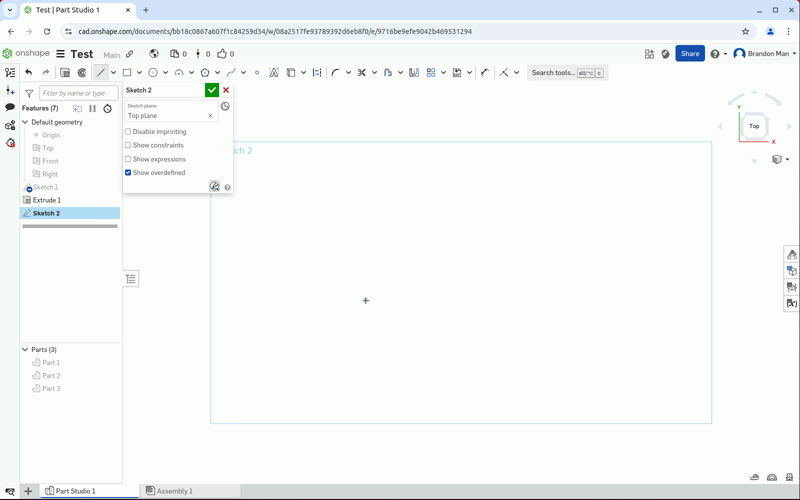
key_down(shift)
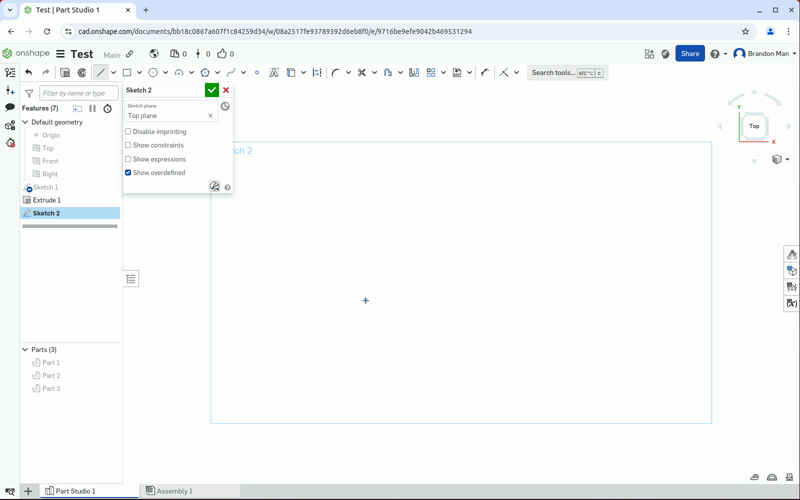
mouse_move(555, 300)
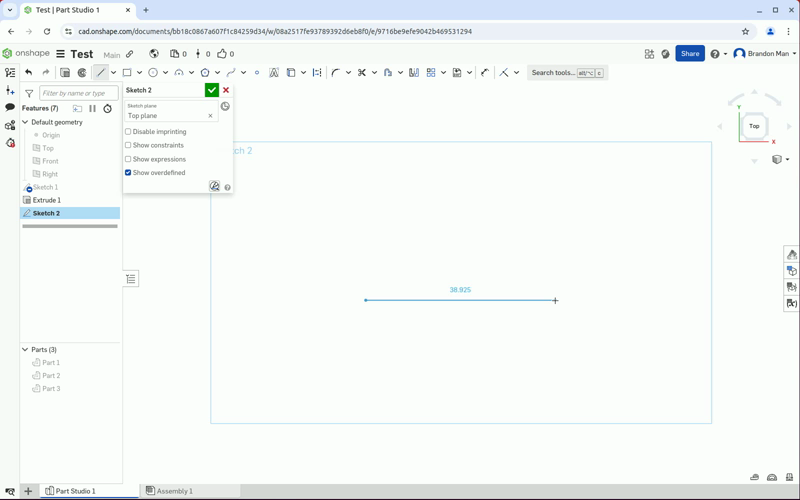
click(555, 300)
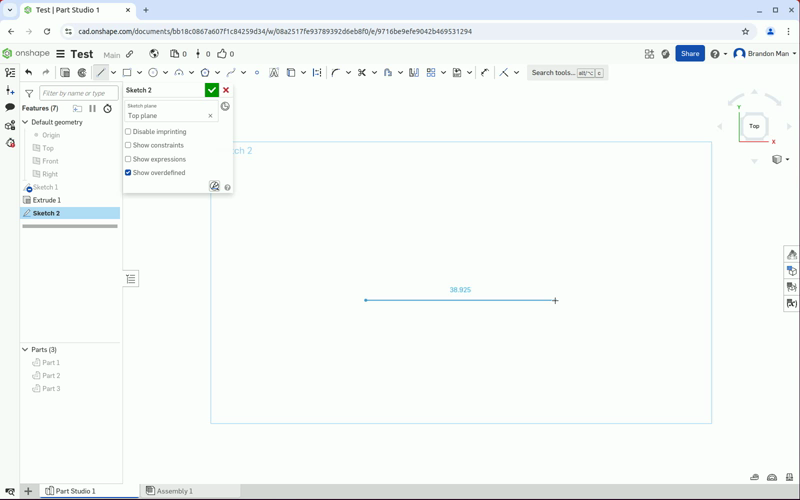
key_up(shift)
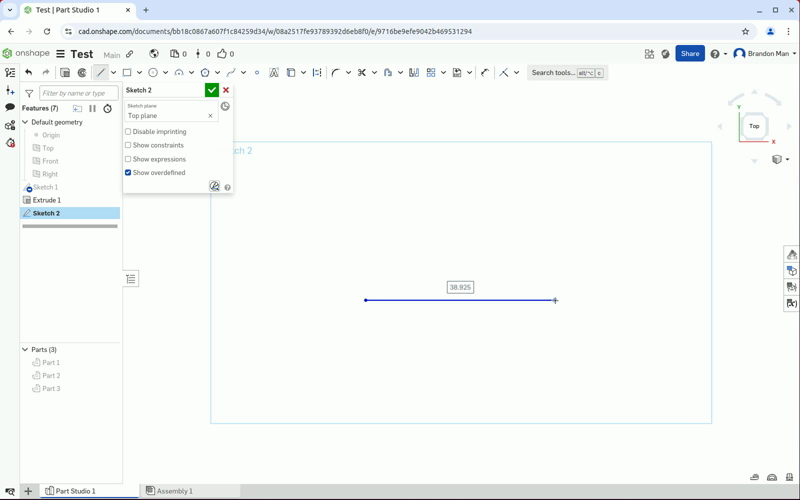
key(esc)
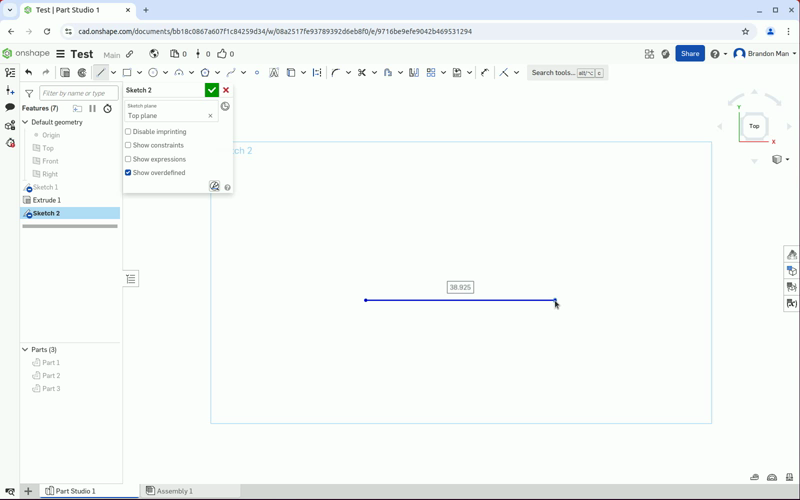
key(a)
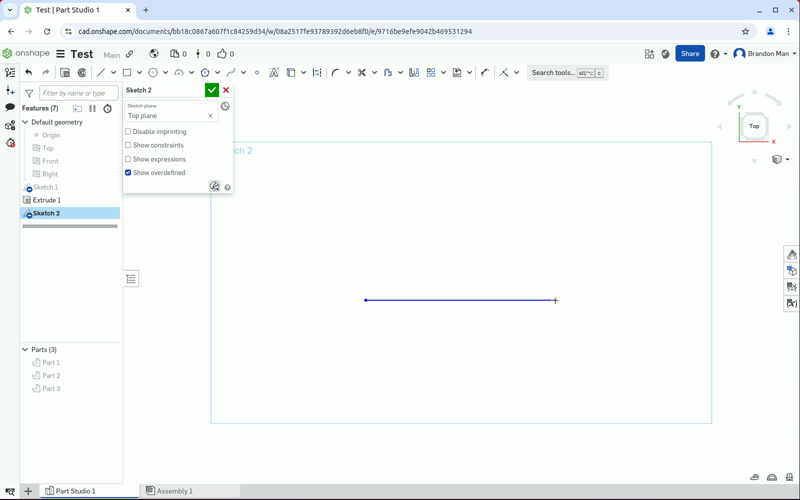
mouse_move(555, 300)
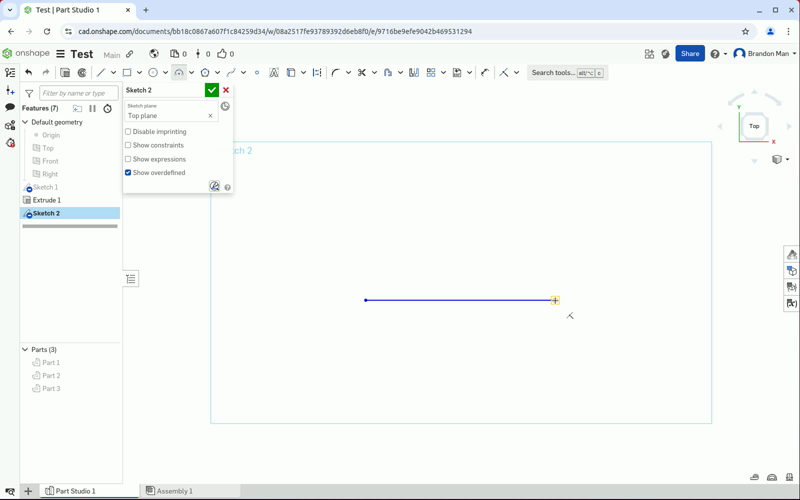
click(555, 300)
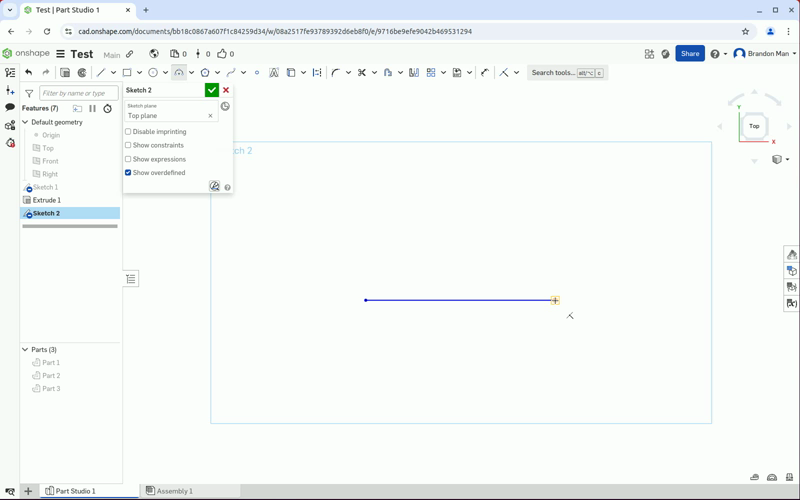
key_down(shift)
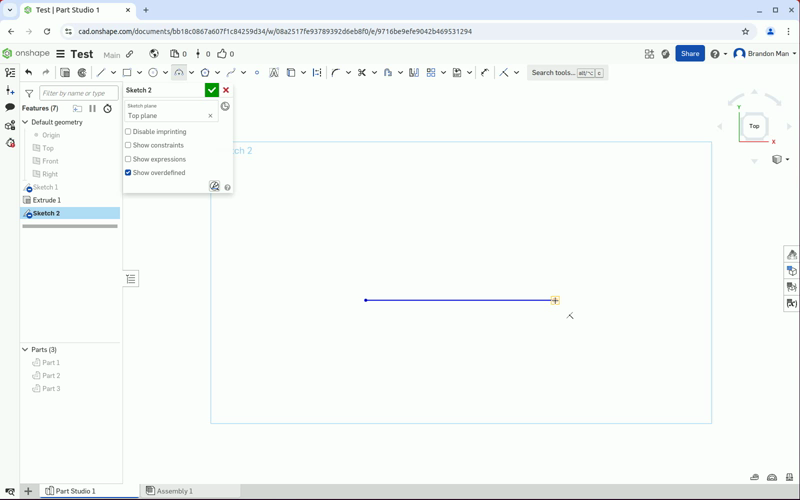
mouse_move(537, 282)
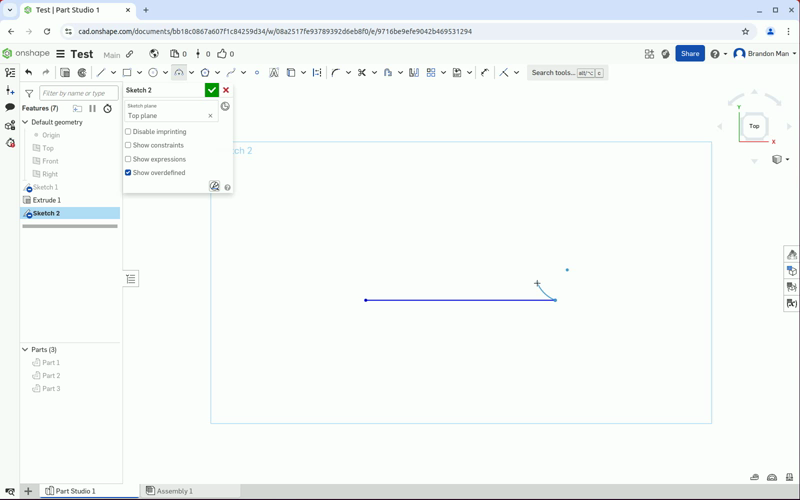
click(537, 282)
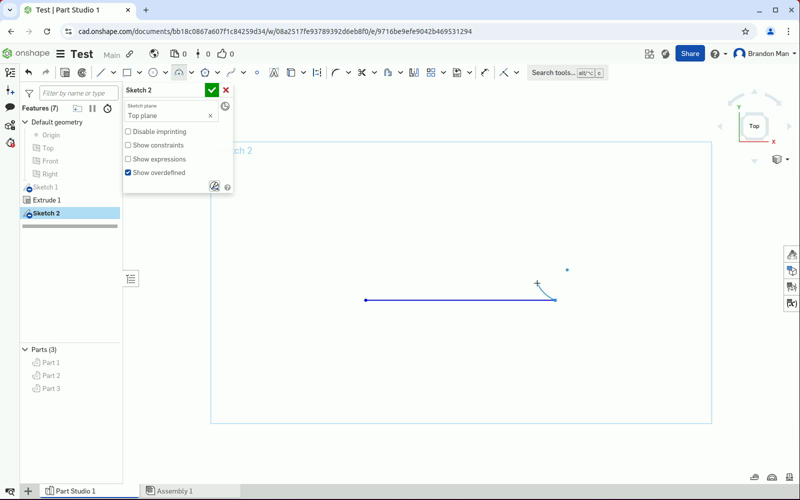
mouse_move(542, 295)
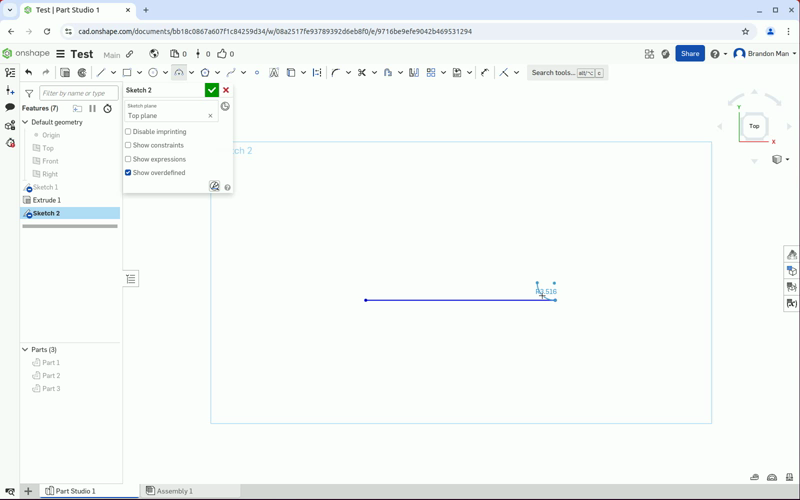
click(542, 295)
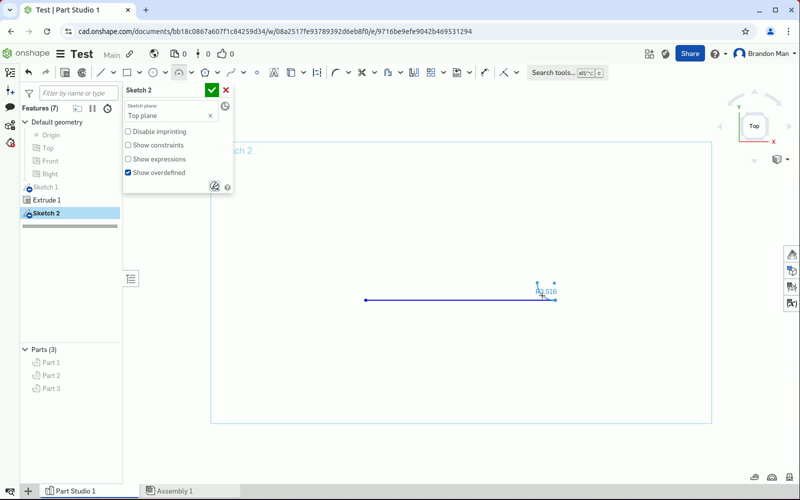
key_up(shift)
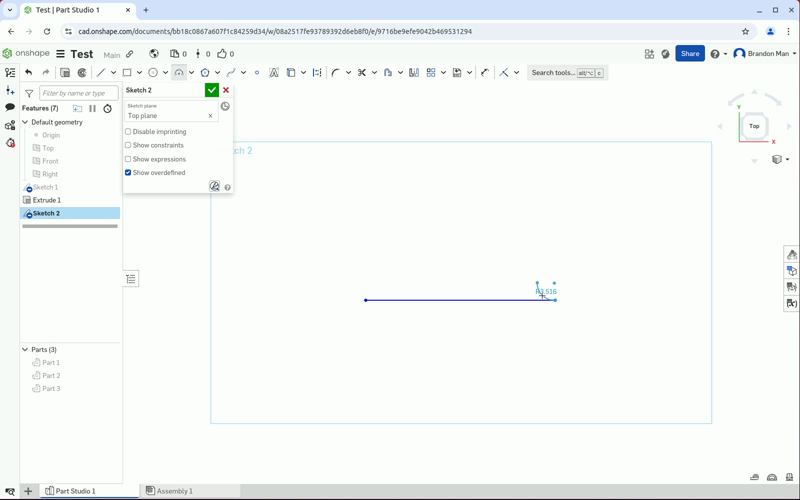
key(esc)
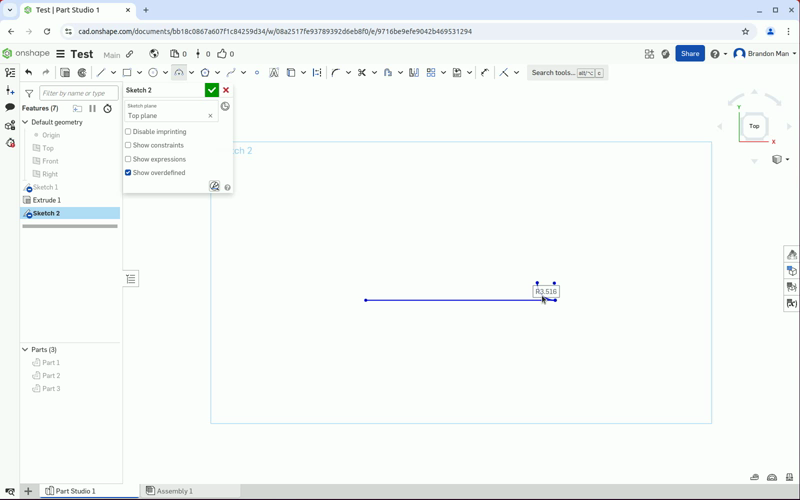
key(l)
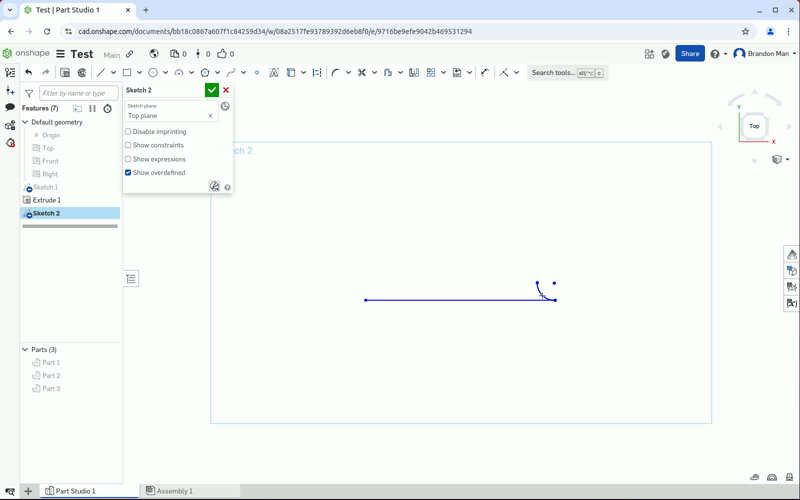
mouse_move(537, 282)
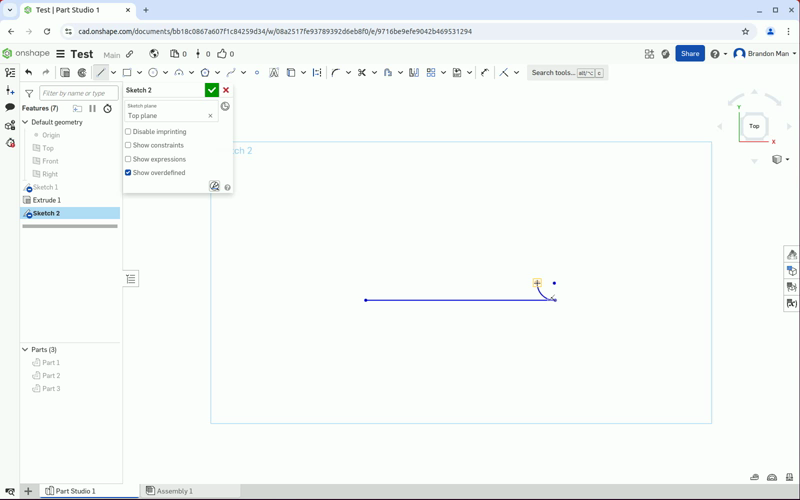
click(537, 282)
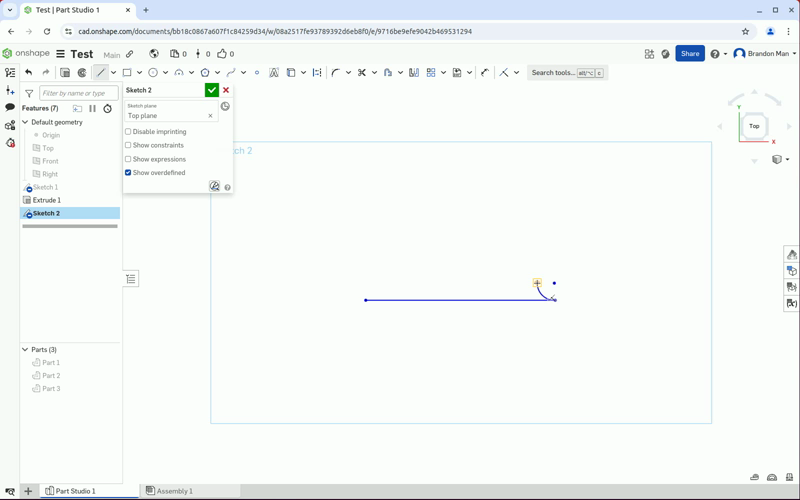
key_down(shift)
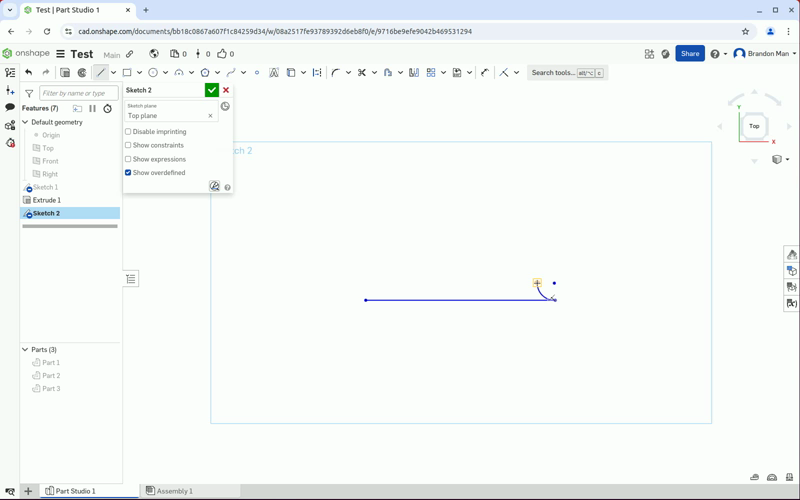
mouse_move(383, 282)
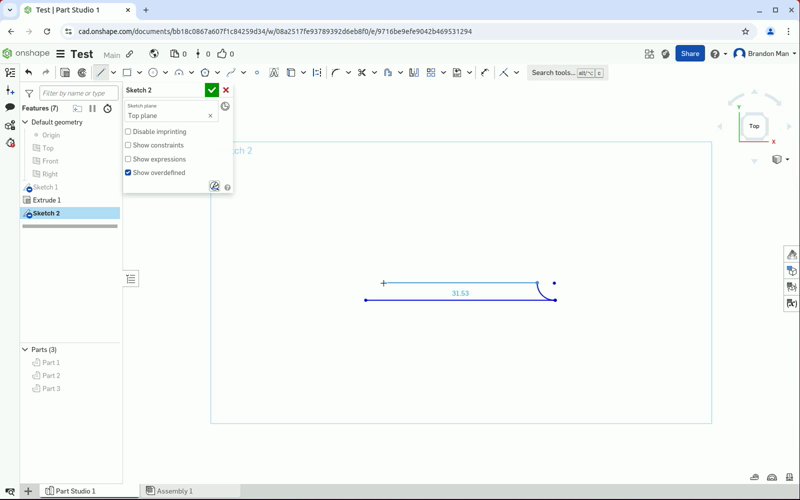
click(383, 282)
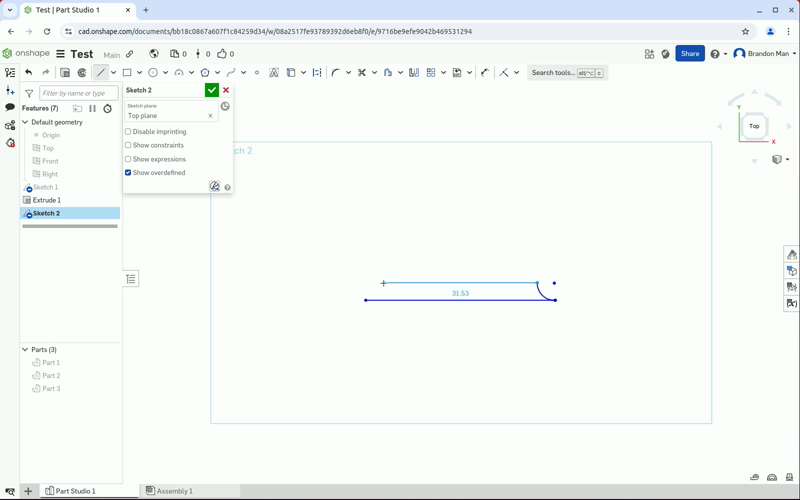
key_up(shift)
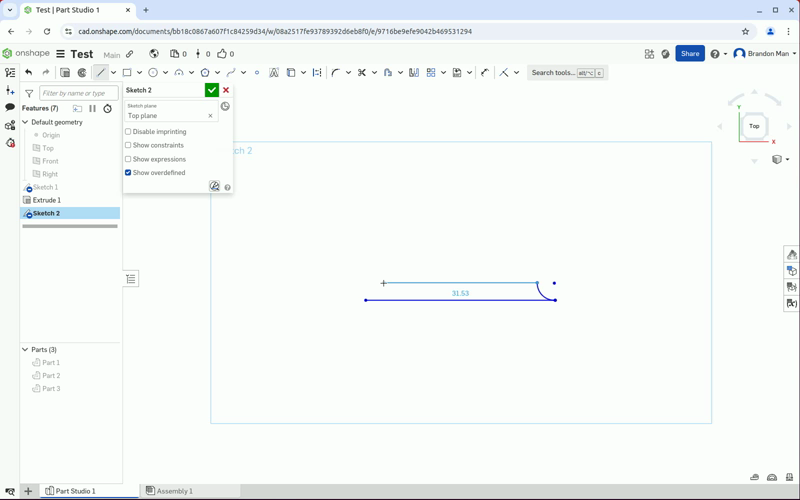
key(esc)
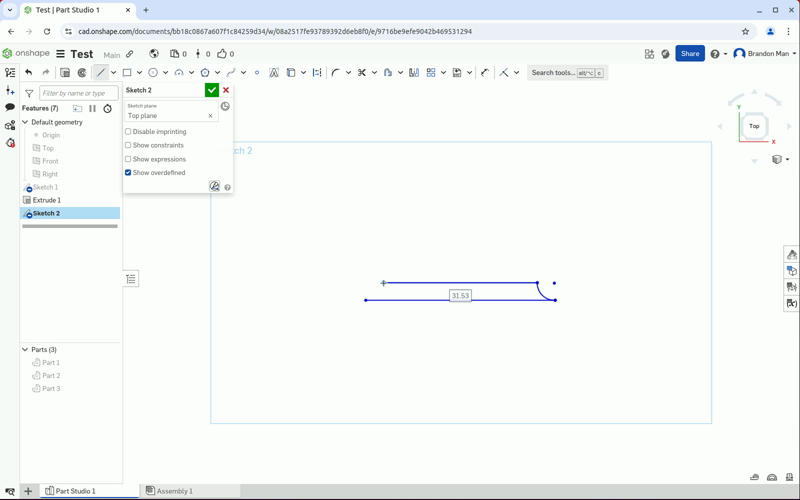
key(a)
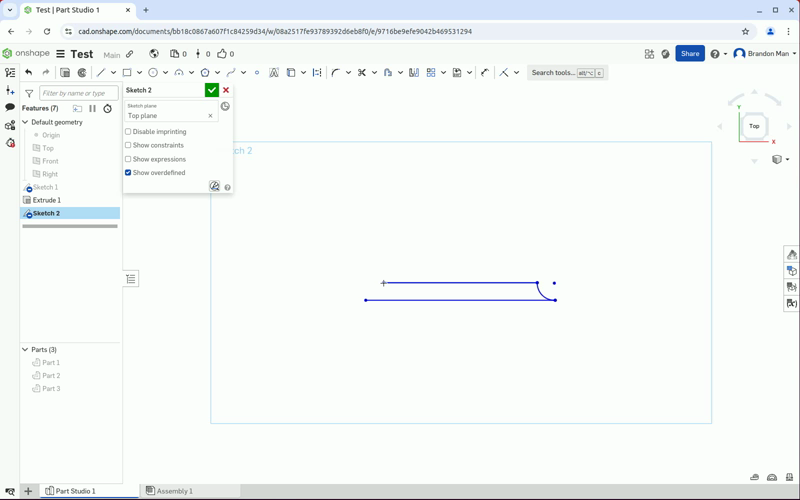
mouse_move(383, 282)
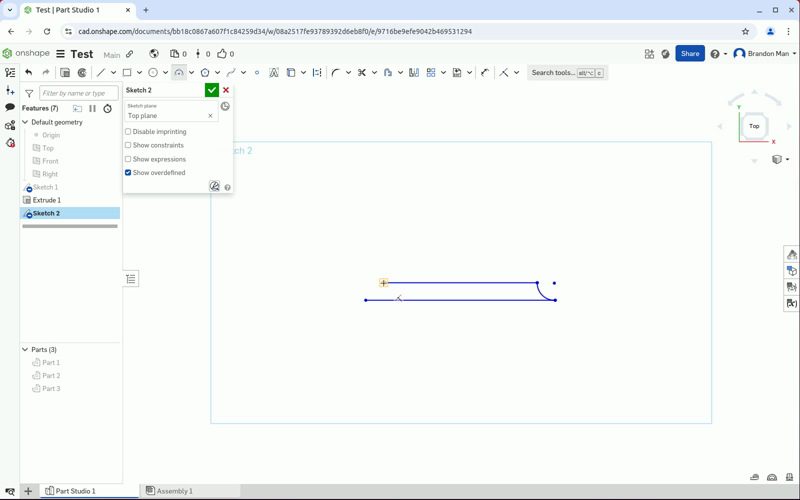
click(383, 282)
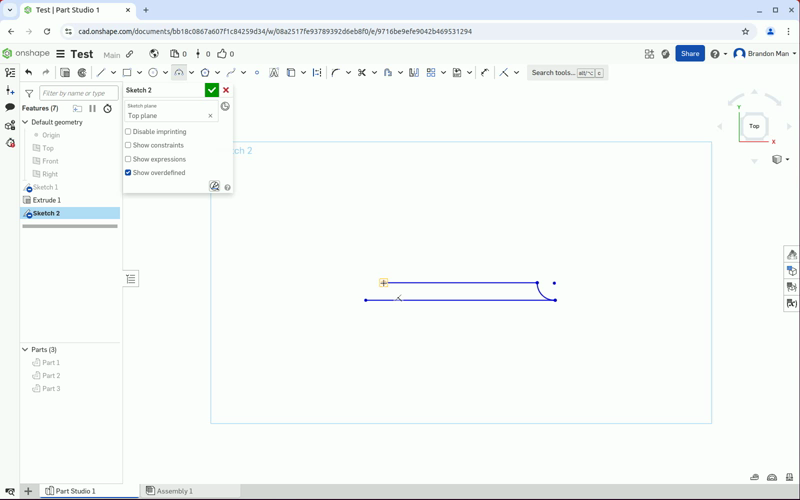
mouse_move(365, 300)
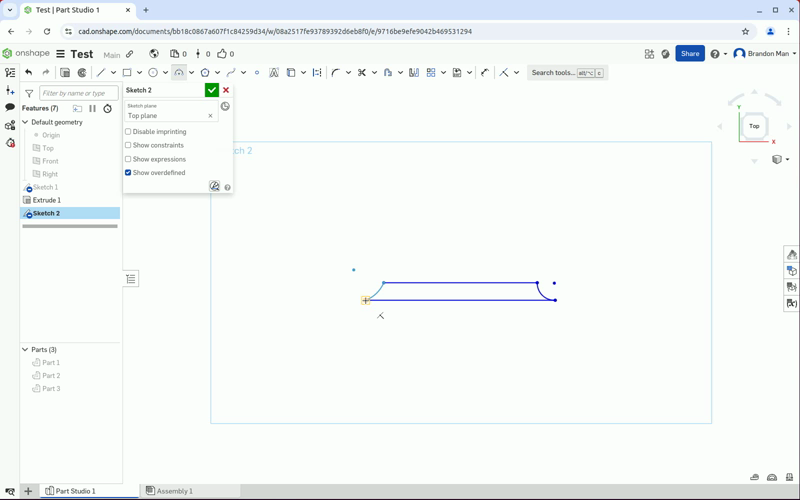
click(365, 300)
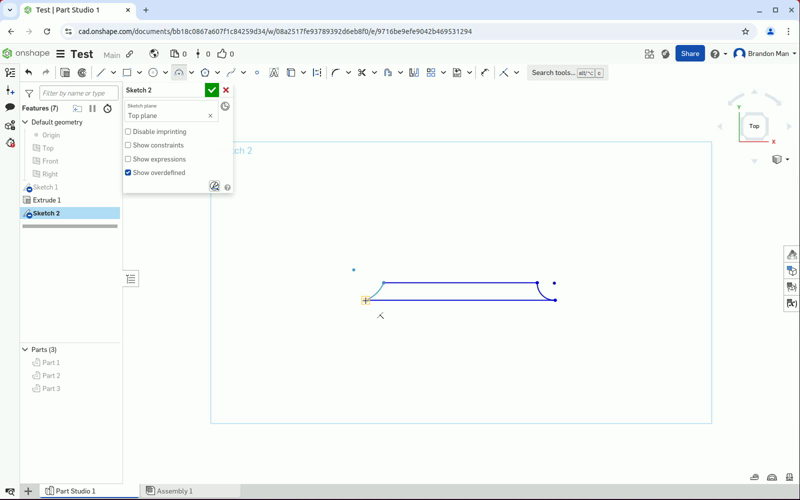
key_down(shift)
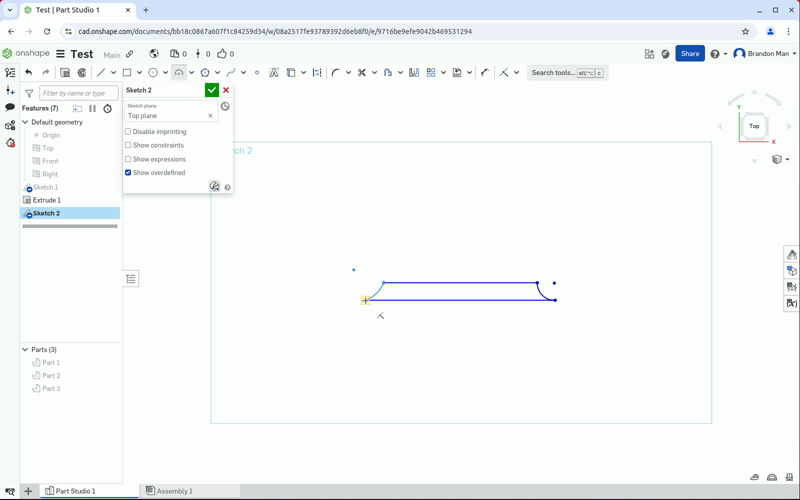
mouse_move(378, 295)
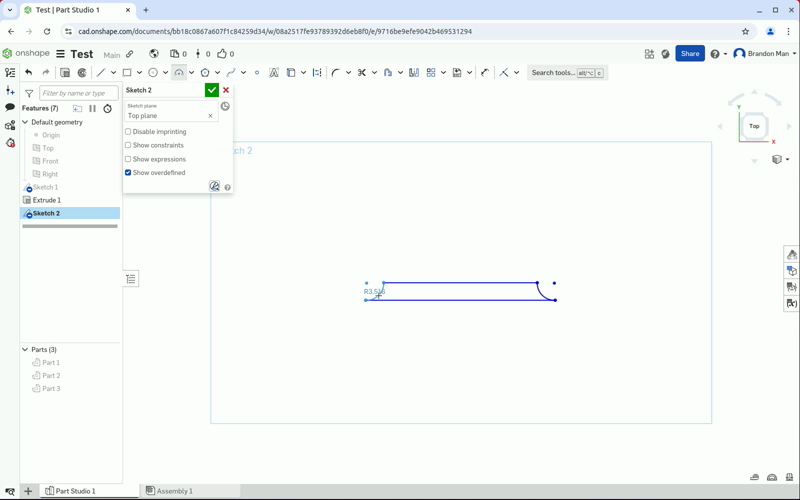
click(378, 295)
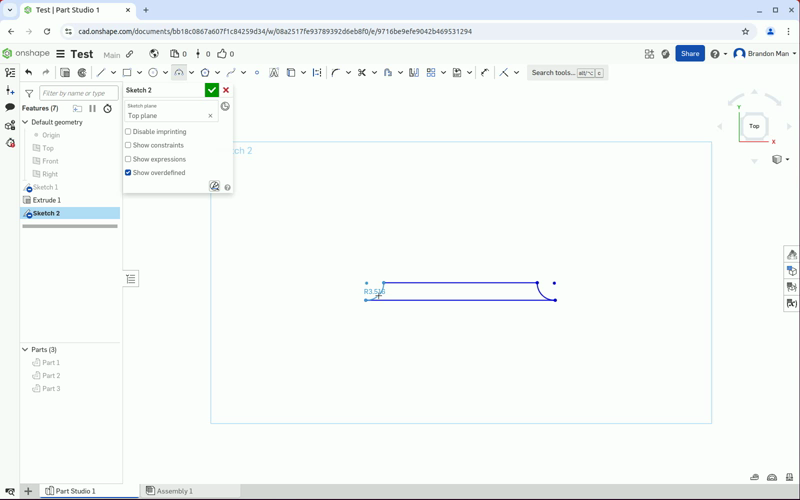
key_up(shift)
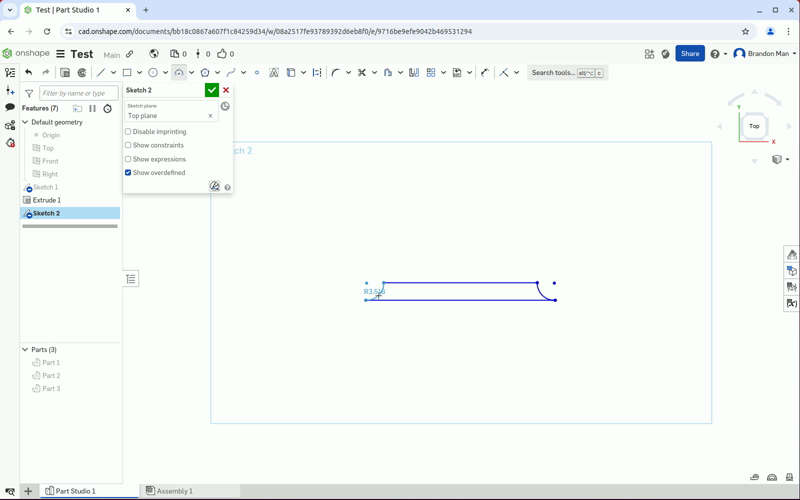
key(esc)
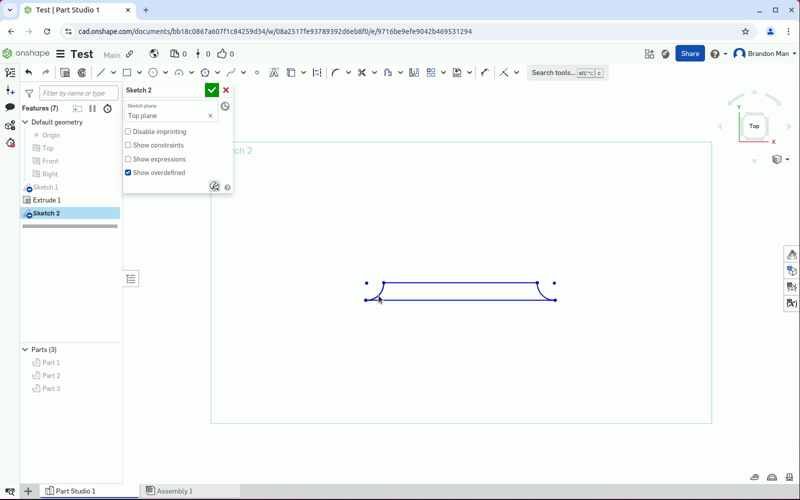
mouse_move(460, 289)
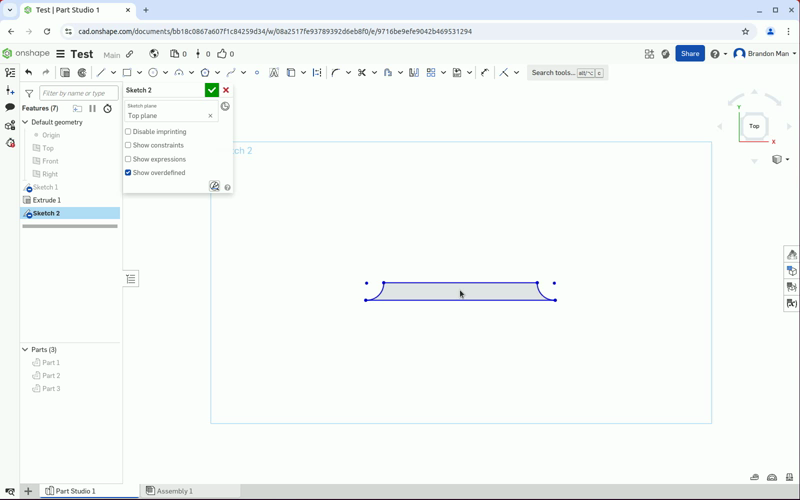
click(460, 289)
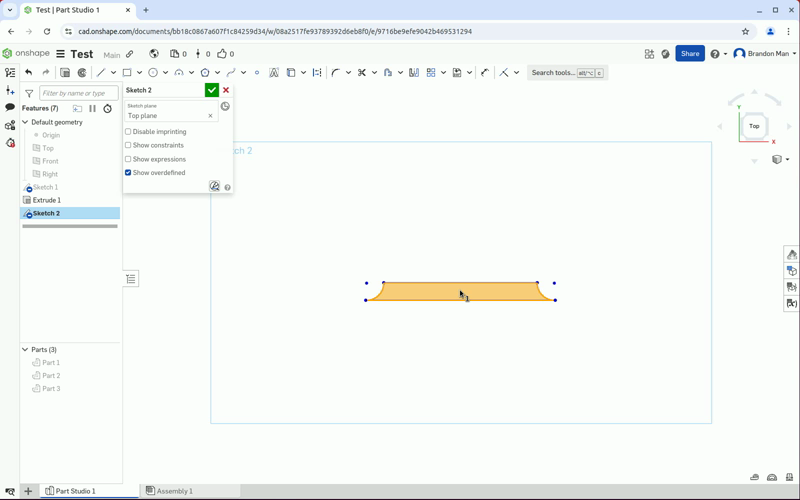
mouse_move(73, 352)
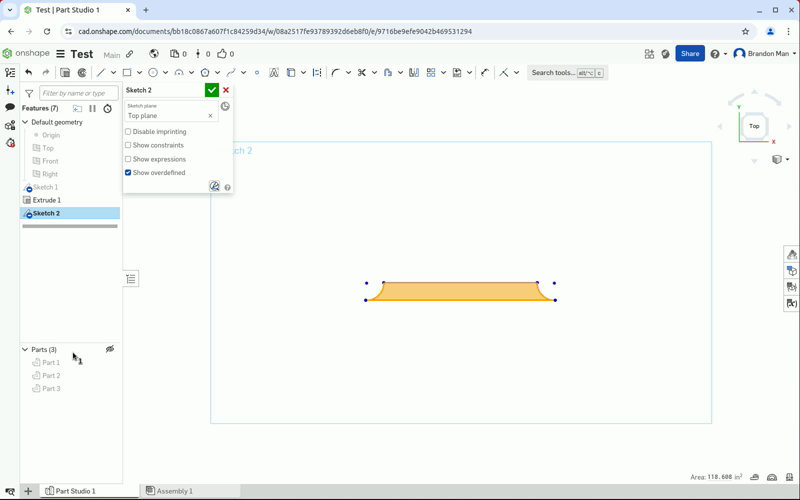
key(shift+y)
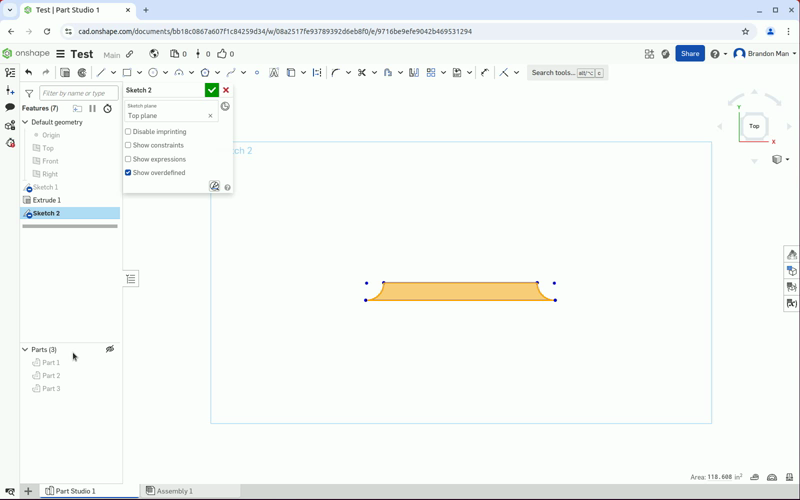
key(shift+e)
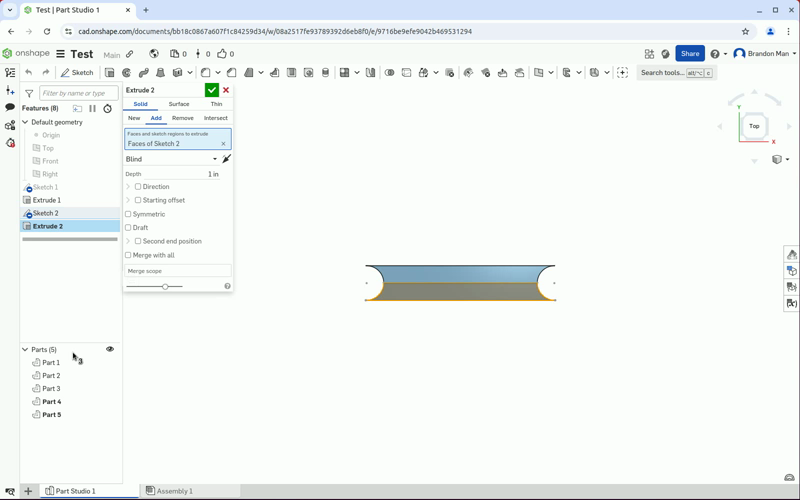
mouse_move(143, 106)
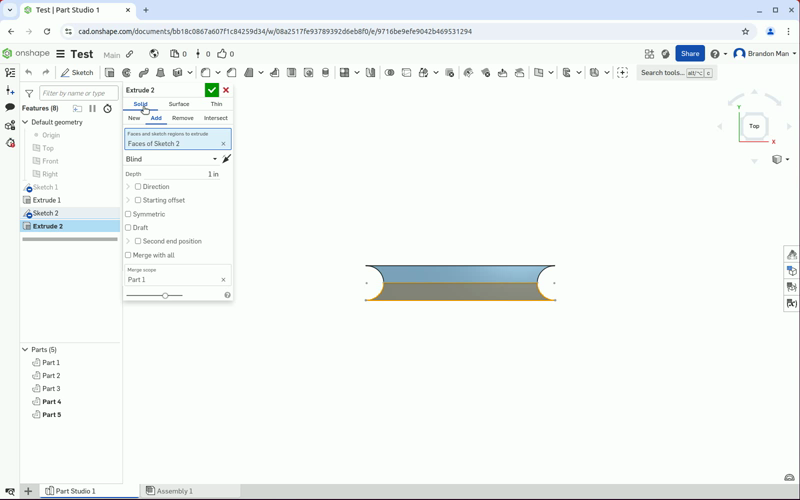
click(143, 106)
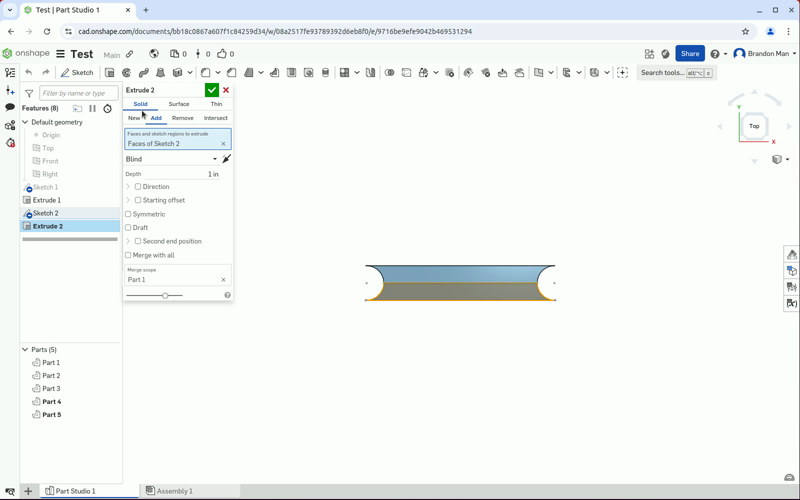
mouse_move(137, 120)
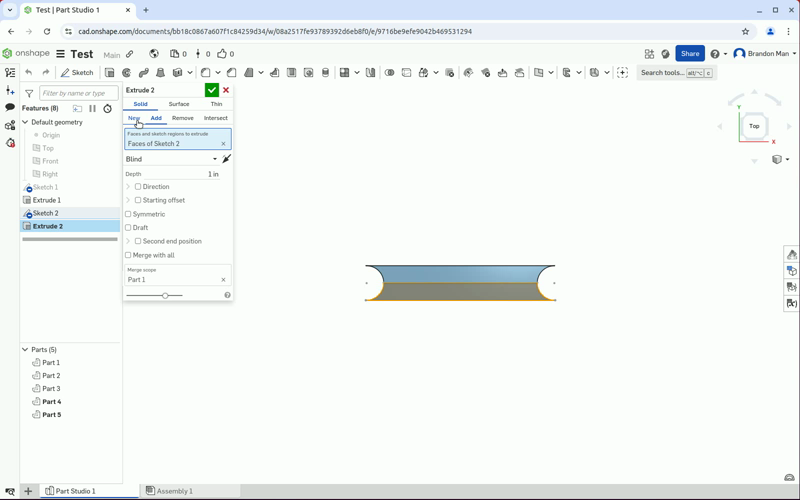
click(137, 120)
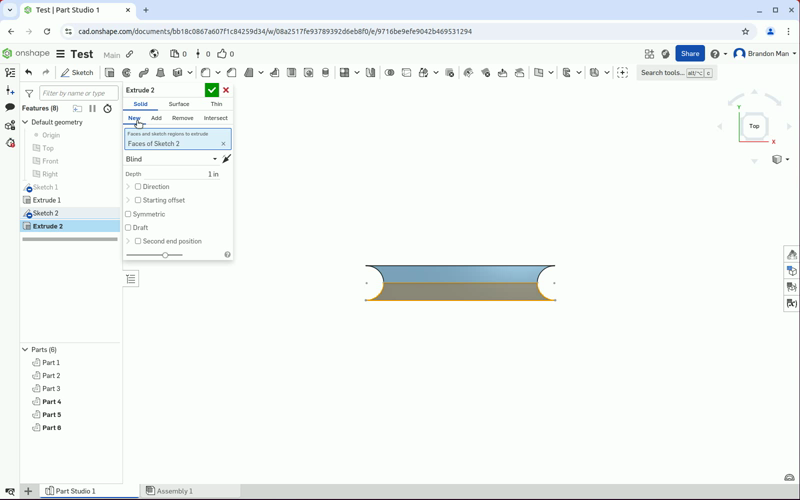
key(tab, 4)
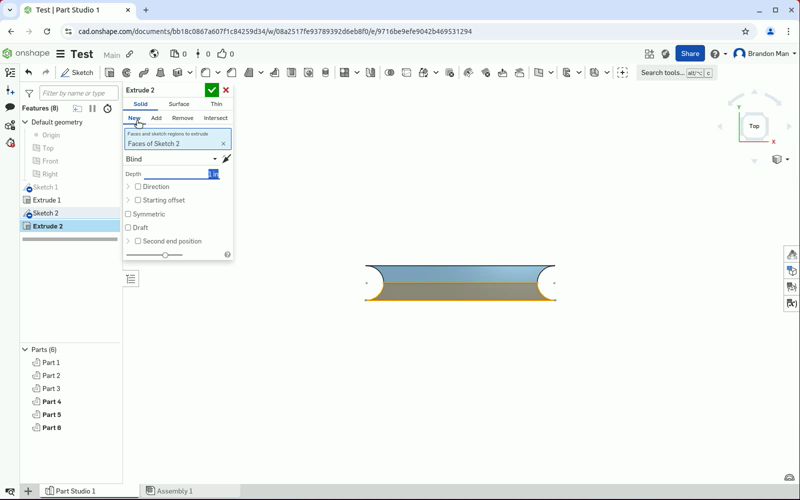
text(1.926)
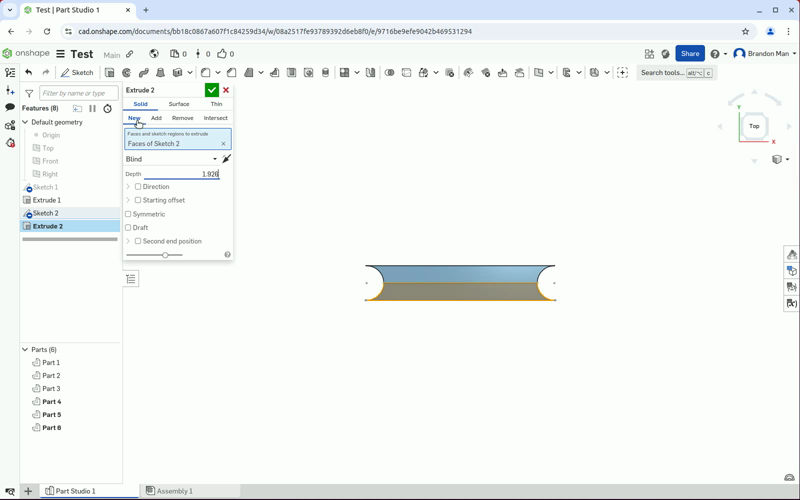
key(enter)
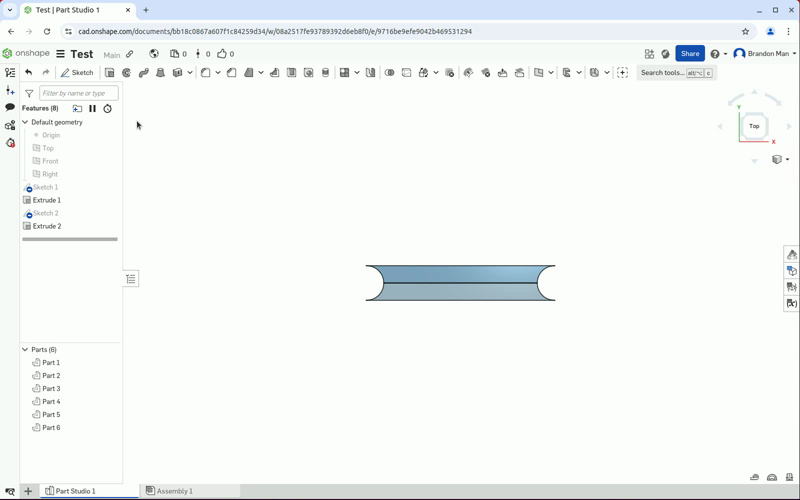
key(shift+h)
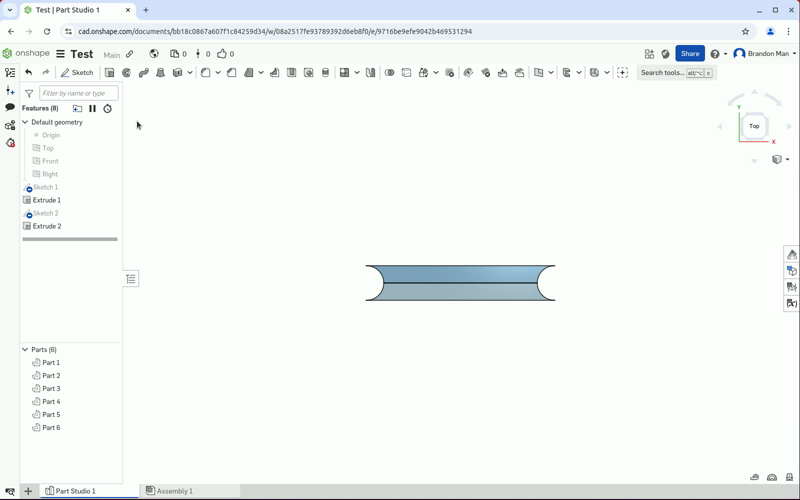
key(shift+h)
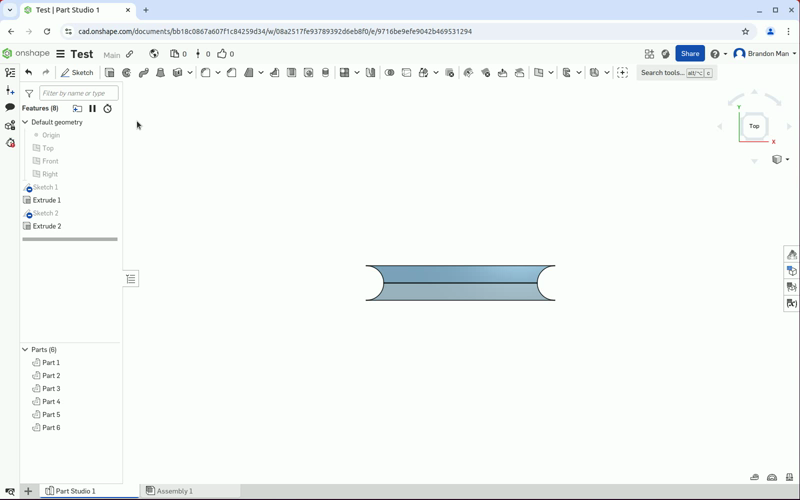
mouse_move(73, 189)
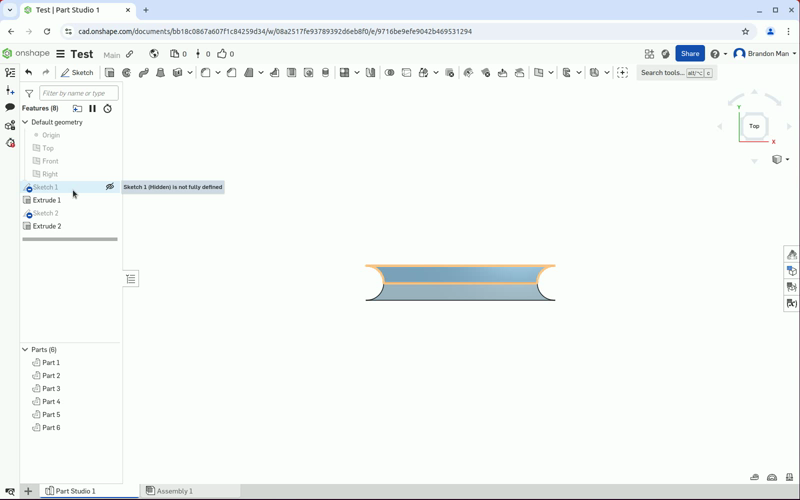
click(73, 189)
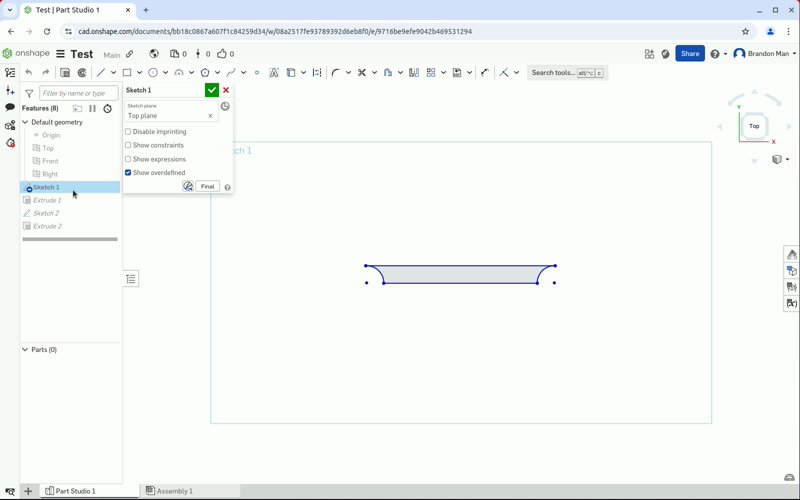
mouse_move(229, 92)
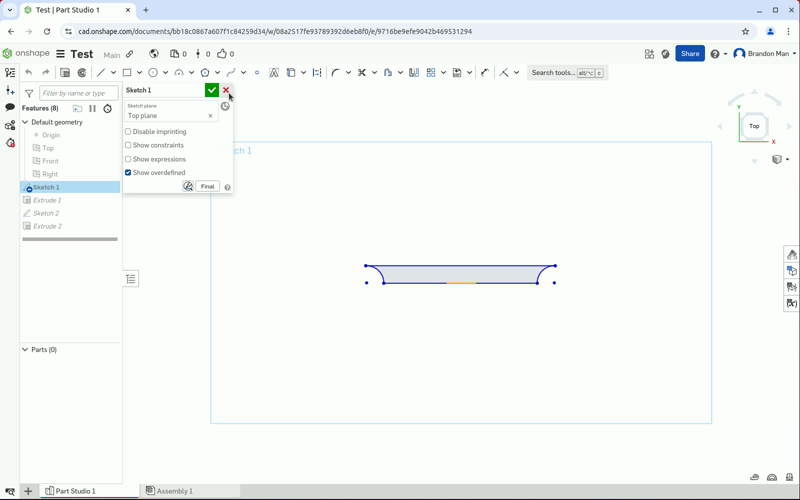
click(229, 92)
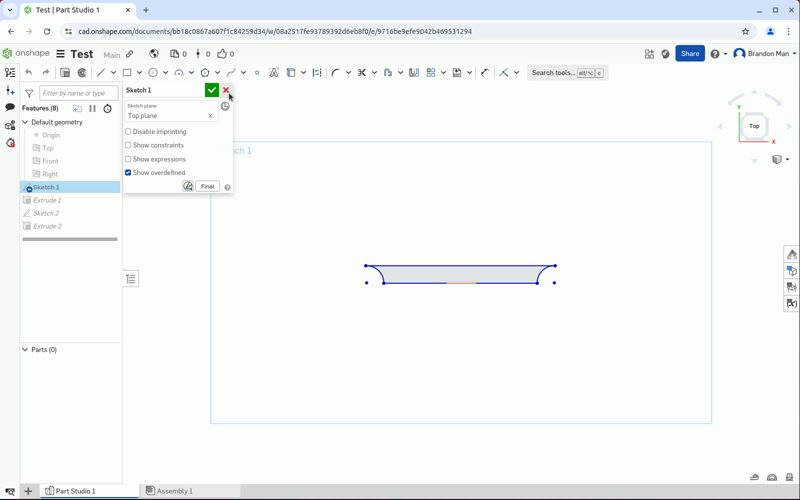
key(shift+s)
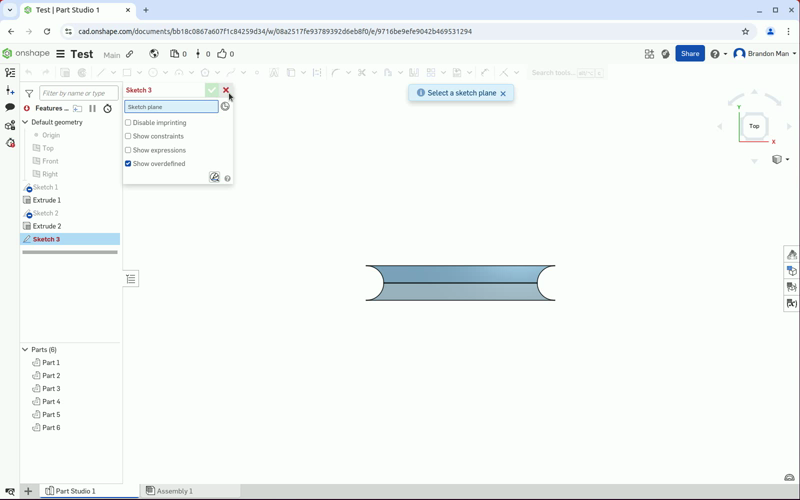
mouse_move(73, 150)
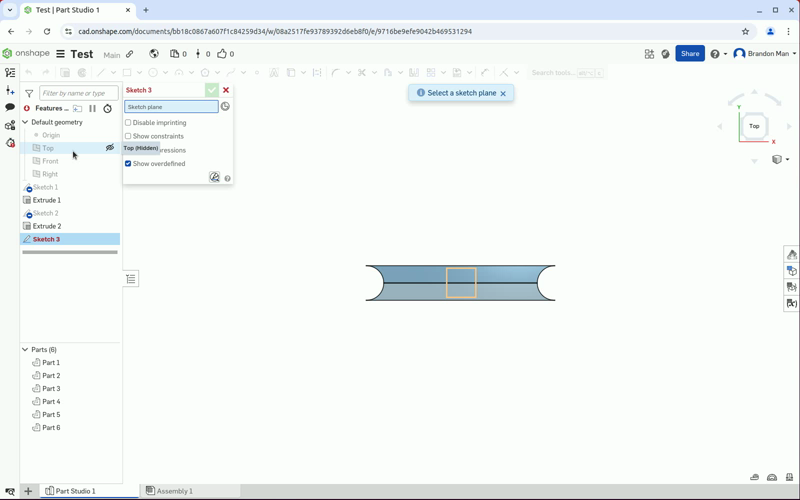
click(73, 150)
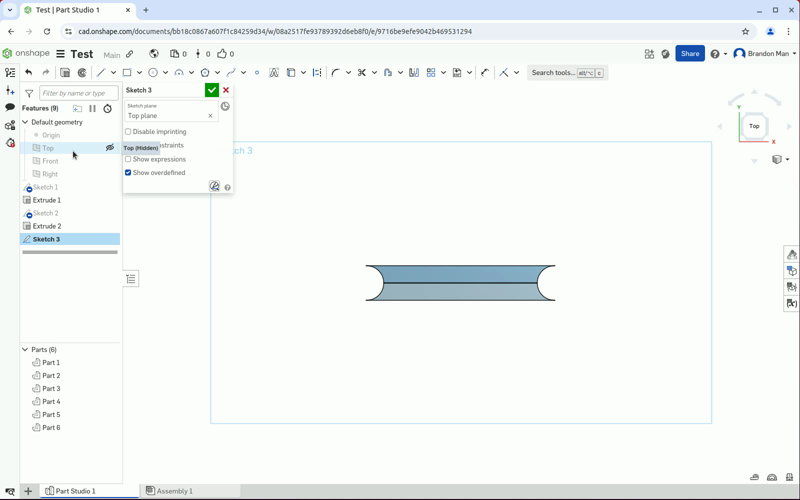
mouse_move(73, 352)
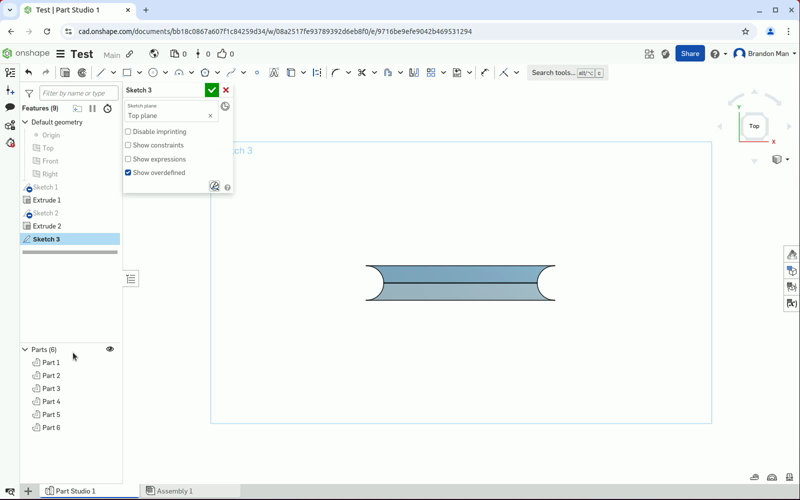
key(y)
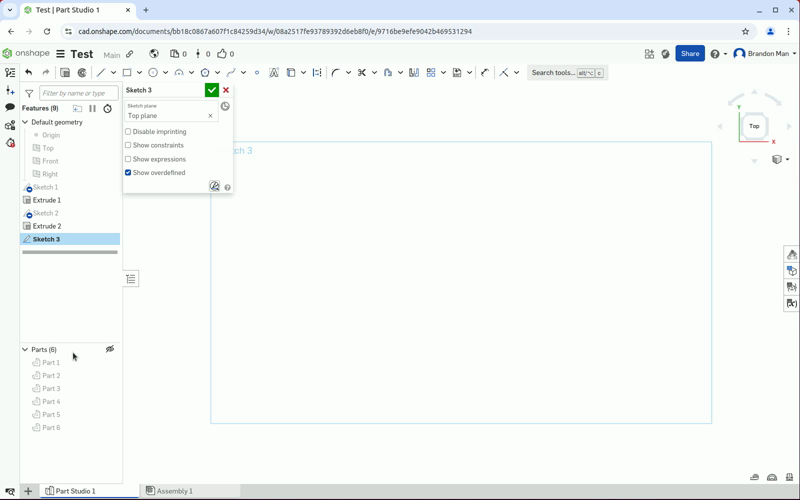
key(a)
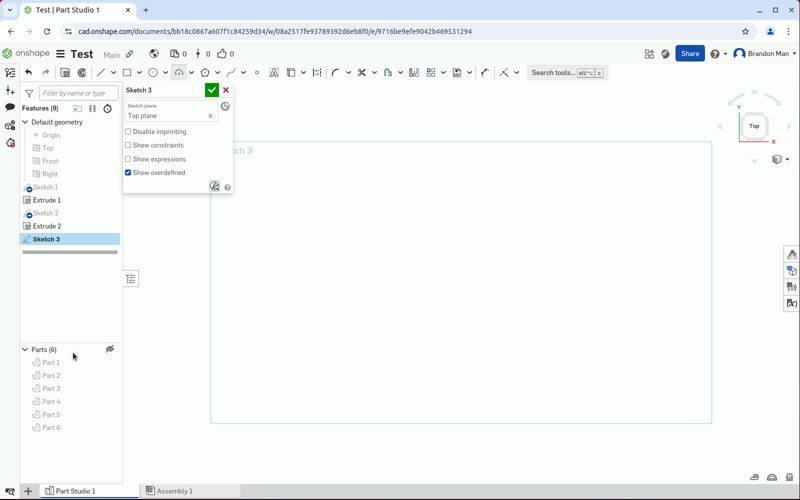
key_down(shift)
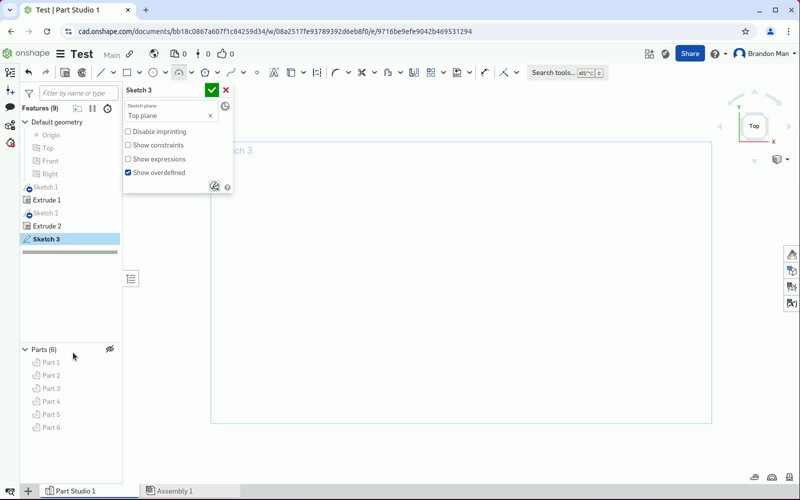
mouse_move(555, 300)
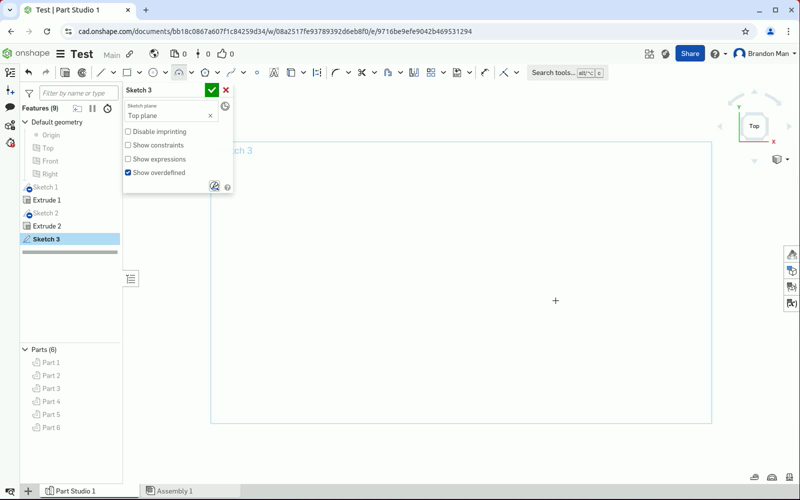
click(555, 300)
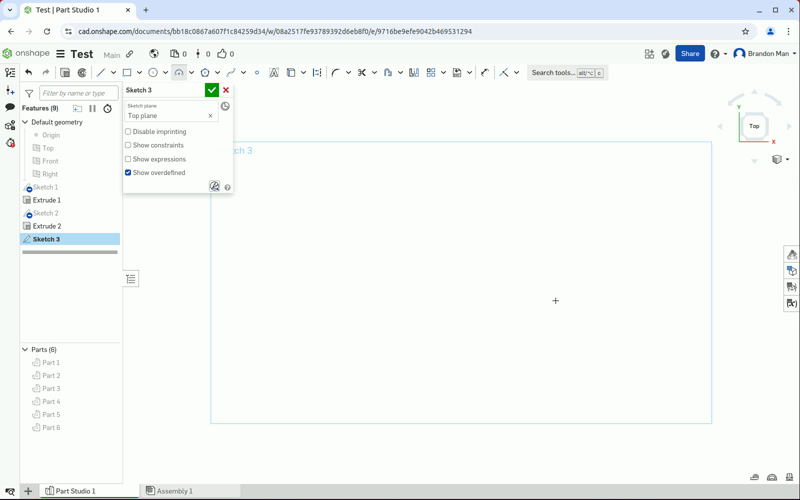
key_up(shift)
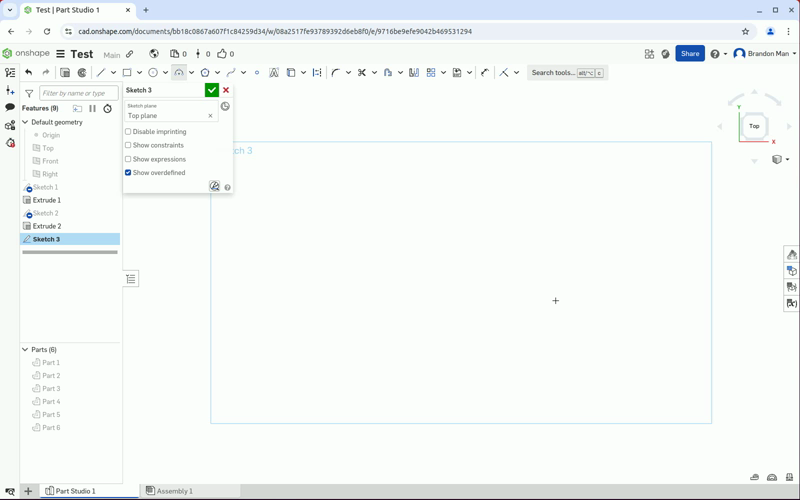
key_down(shift)
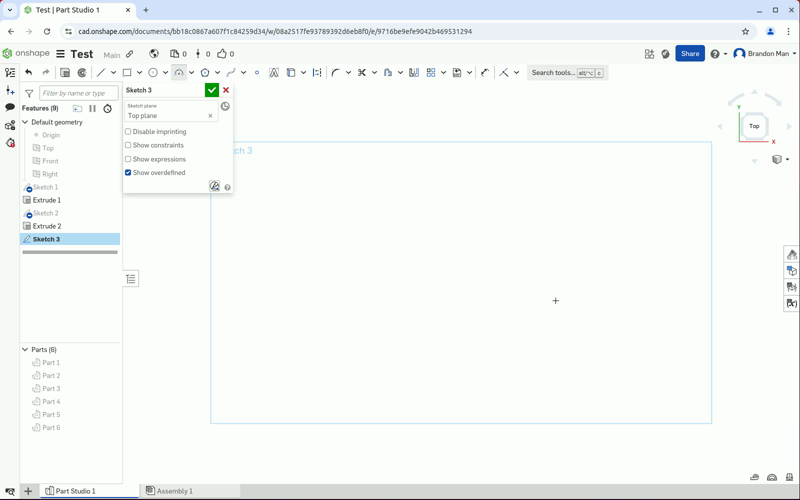
mouse_move(555, 264)
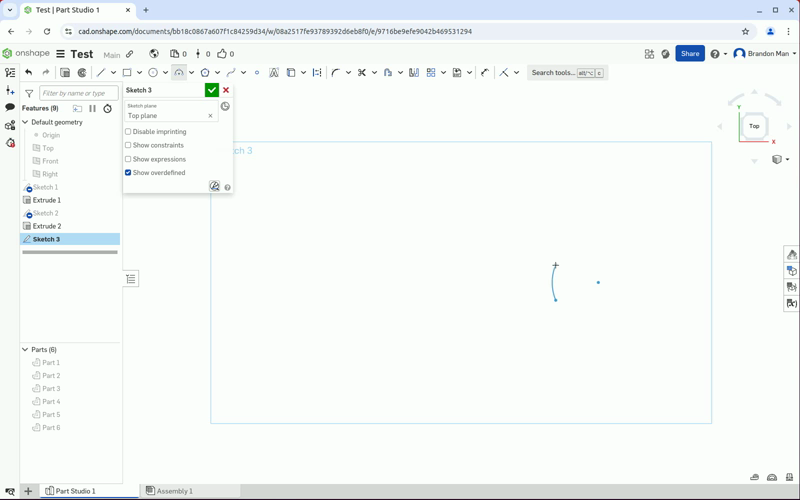
click(555, 264)
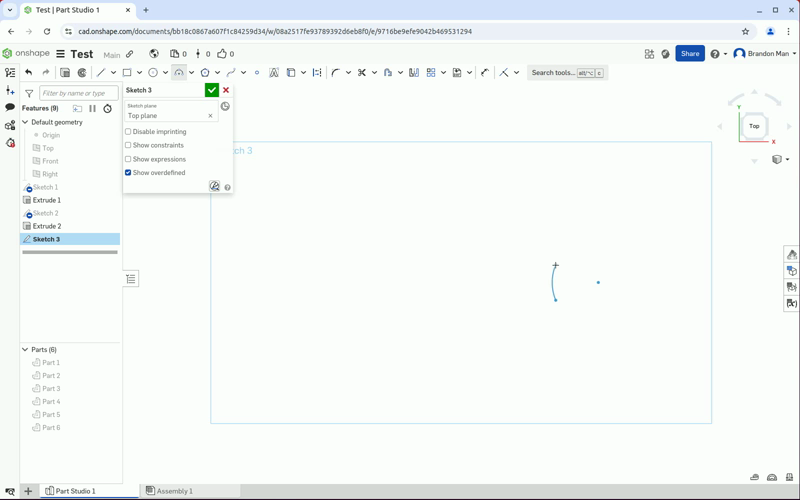
mouse_move(573, 282)
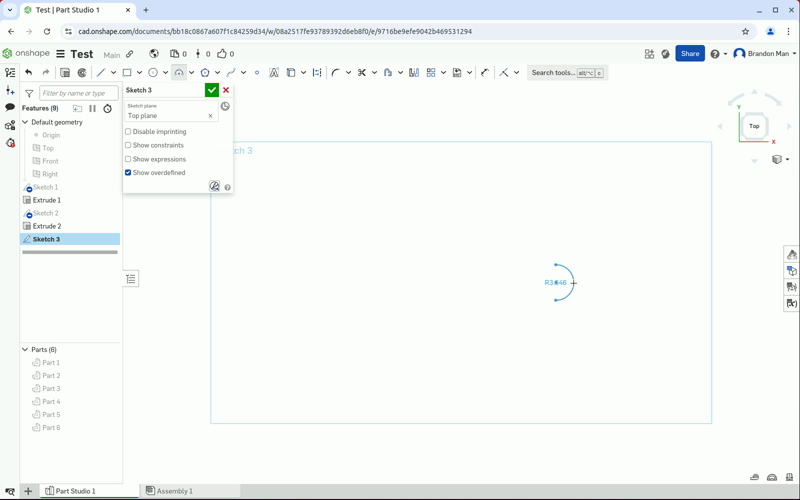
click(573, 282)
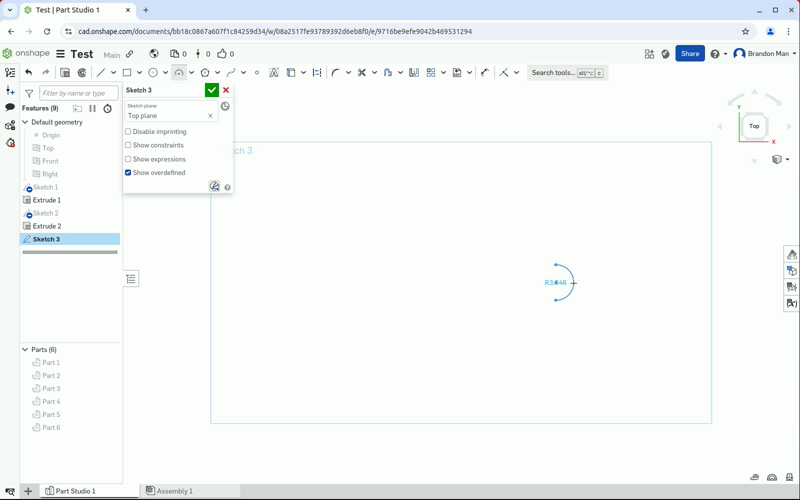
key_up(shift)
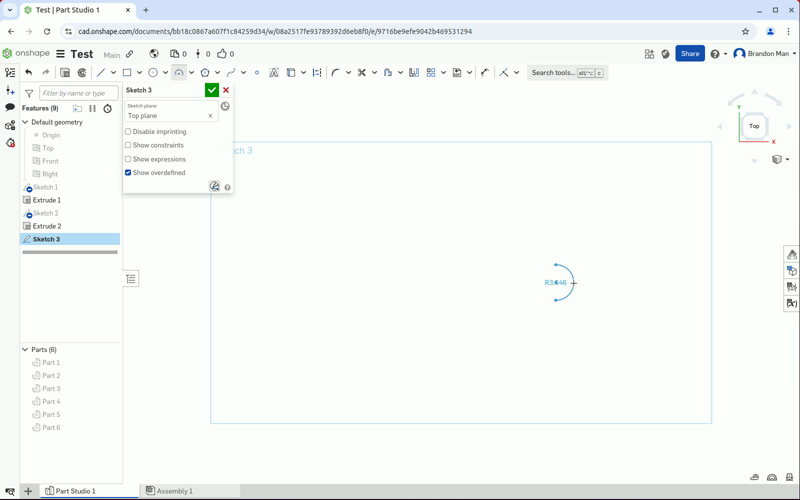
key(esc)
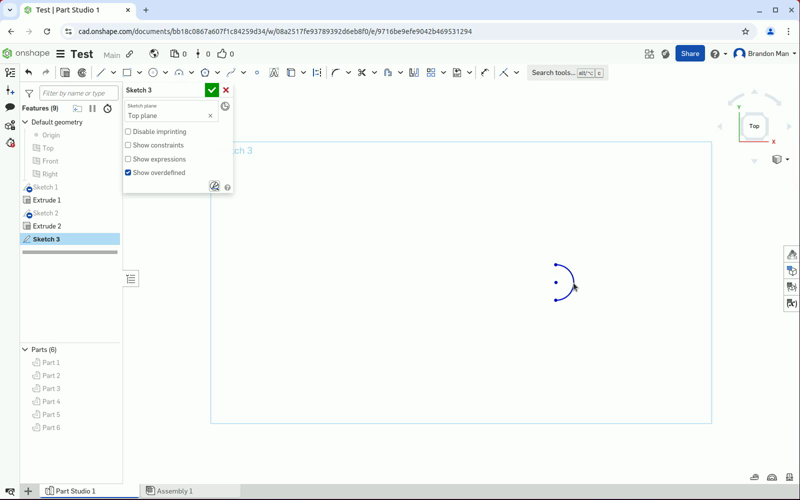
key(l)
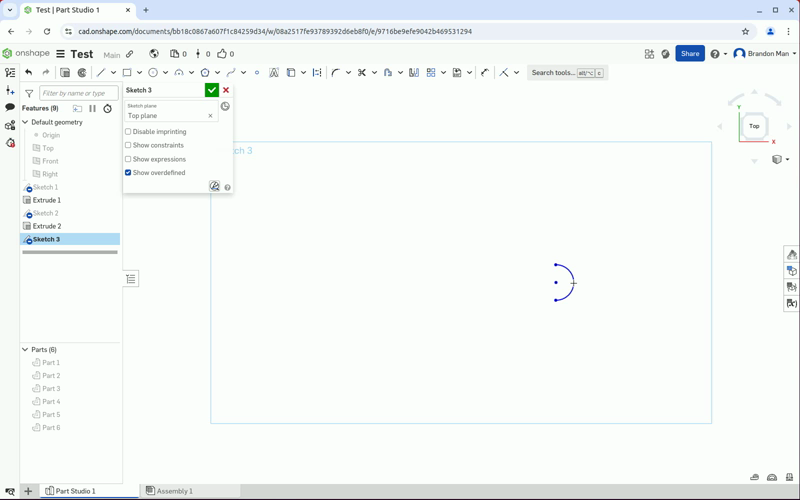
mouse_move(555, 264)
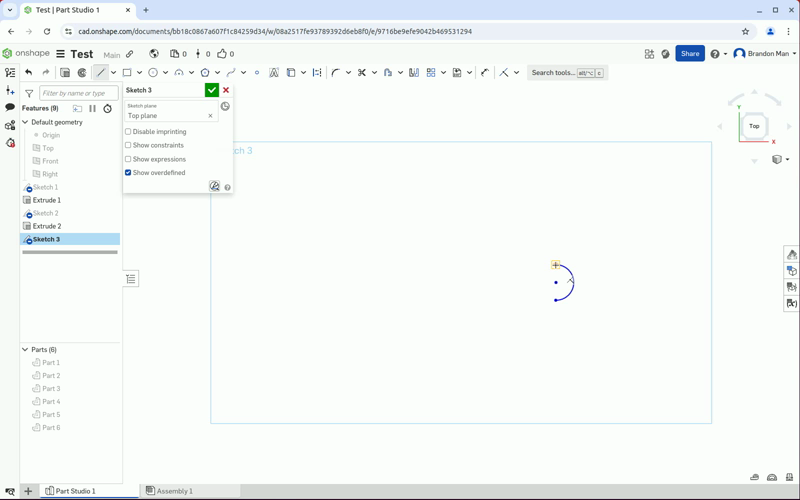
click(555, 264)
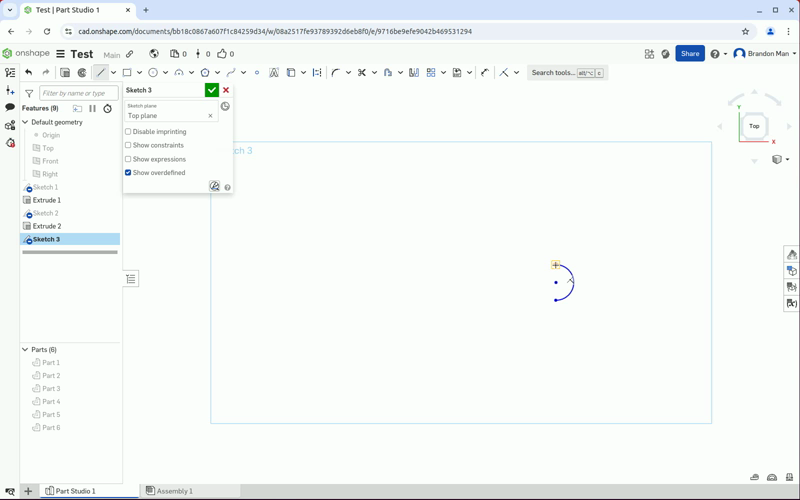
key_down(shift)
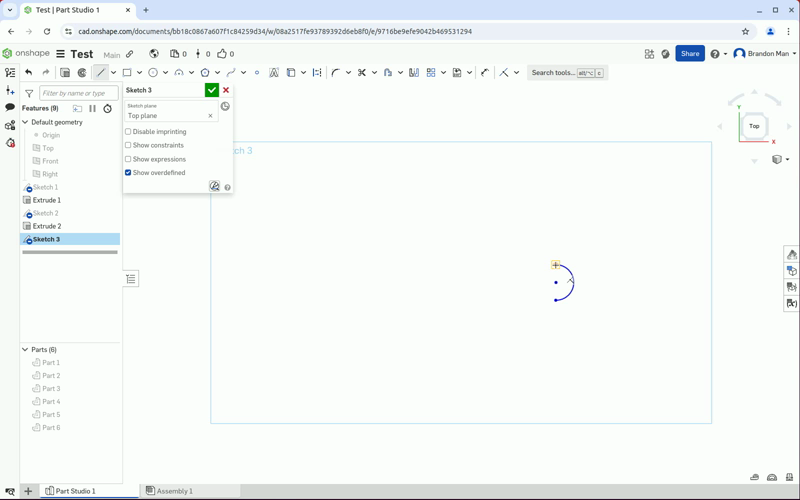
mouse_move(585, 264)
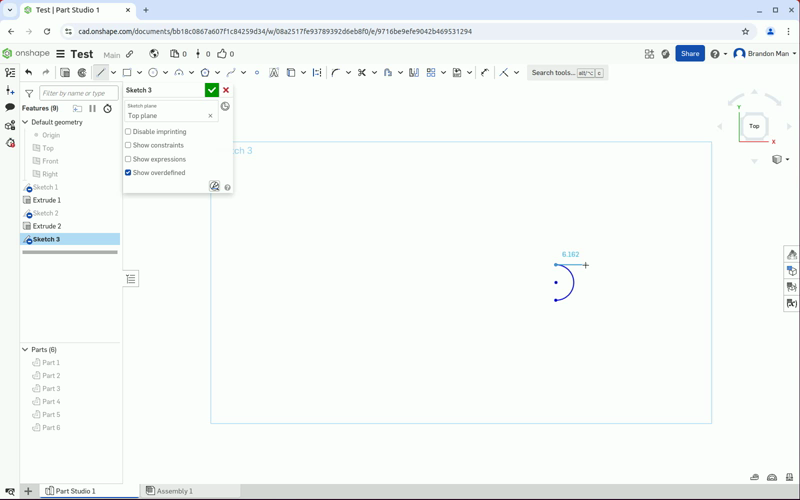
mouse_move(555, 282)
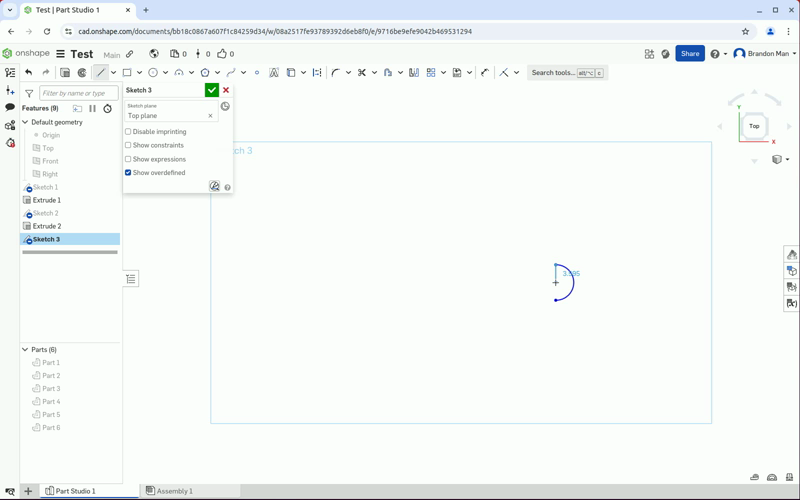
click(555, 282)
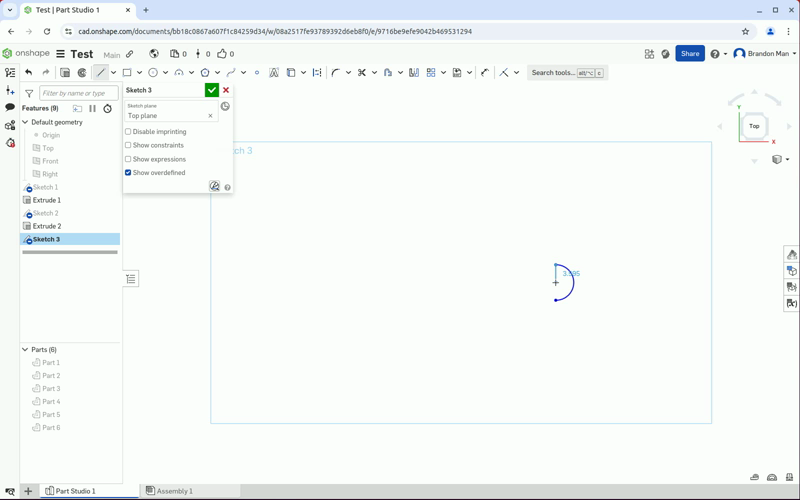
key_up(shift)
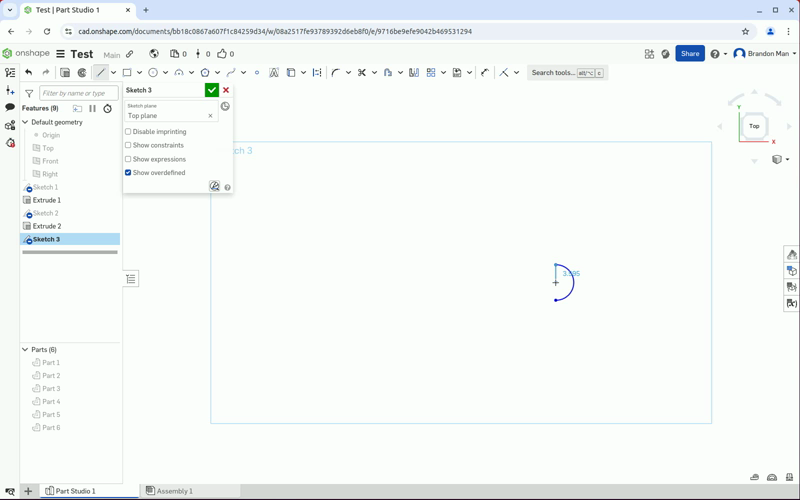
mouse_move(585, 282)
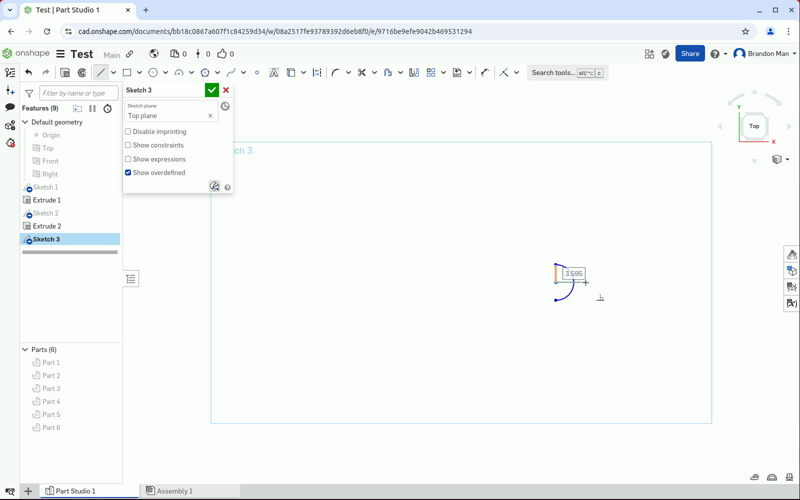
key_down(shift)
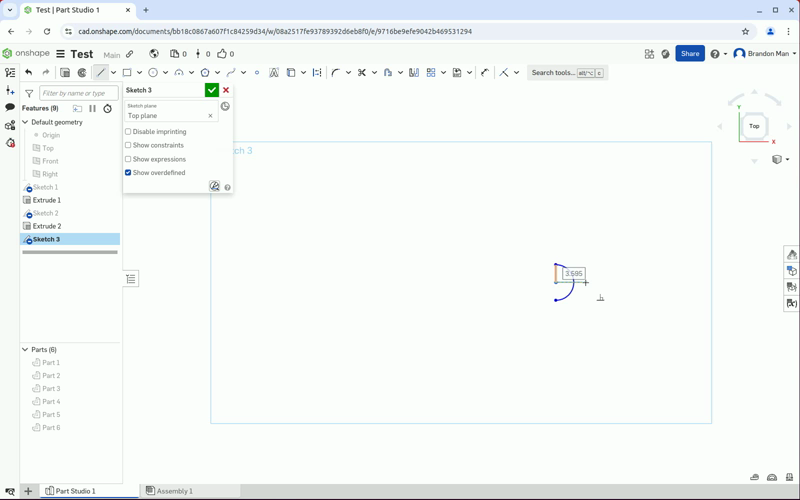
mouse_move(555, 300)
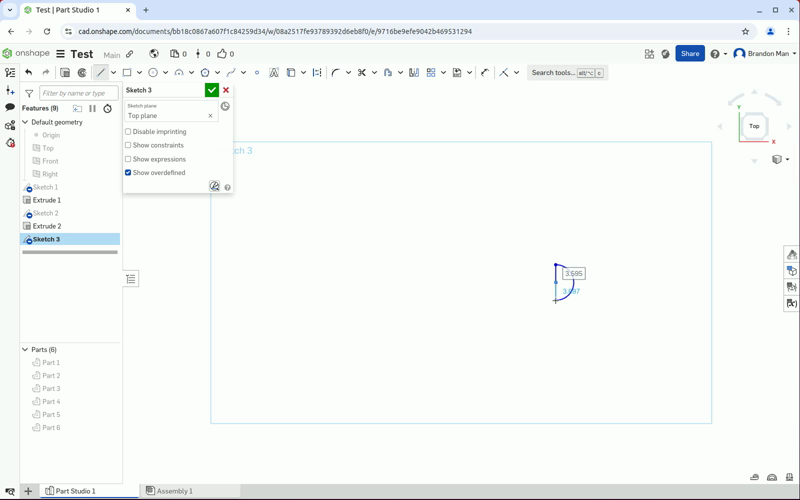
key_up(shift)
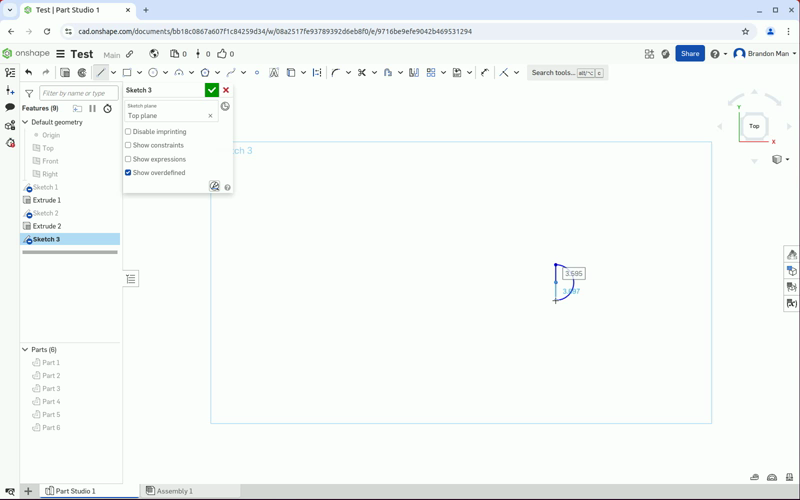
click(555, 300)
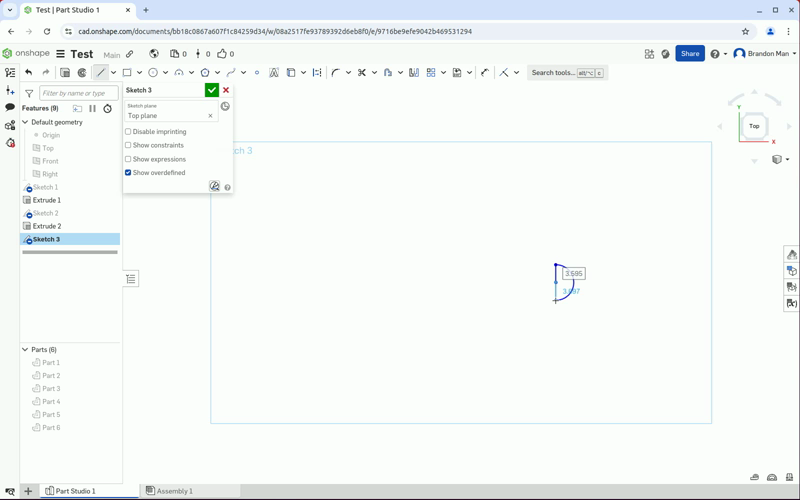
key(esc)
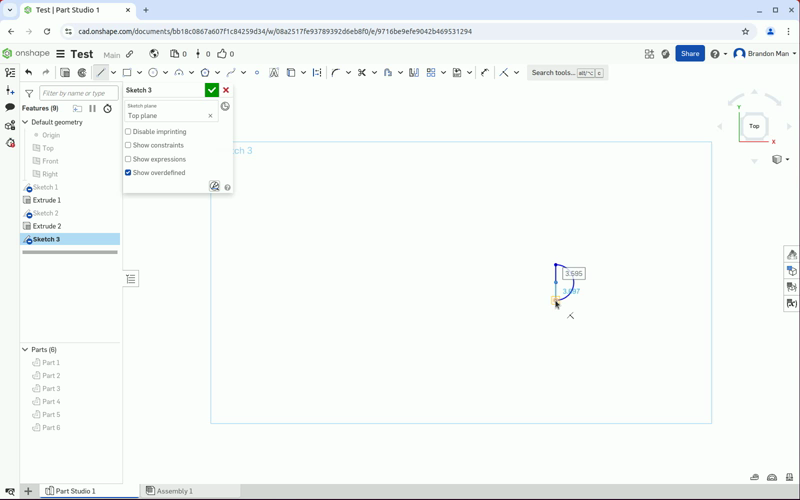
mouse_move(567, 295)
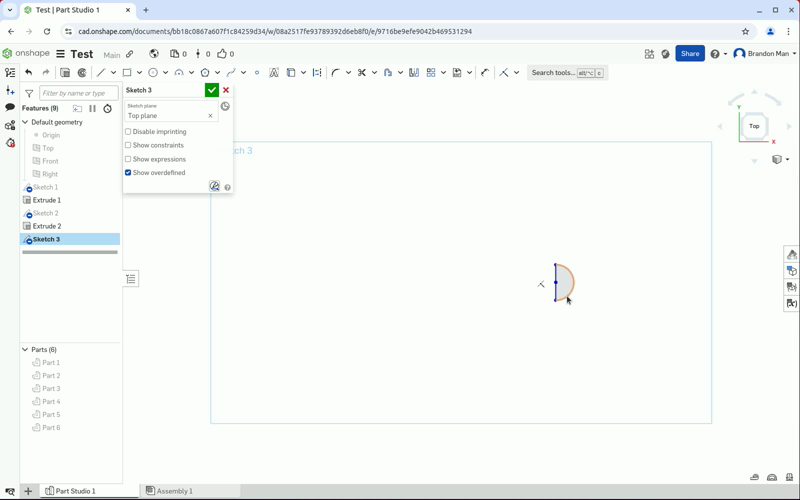
scroll(6)
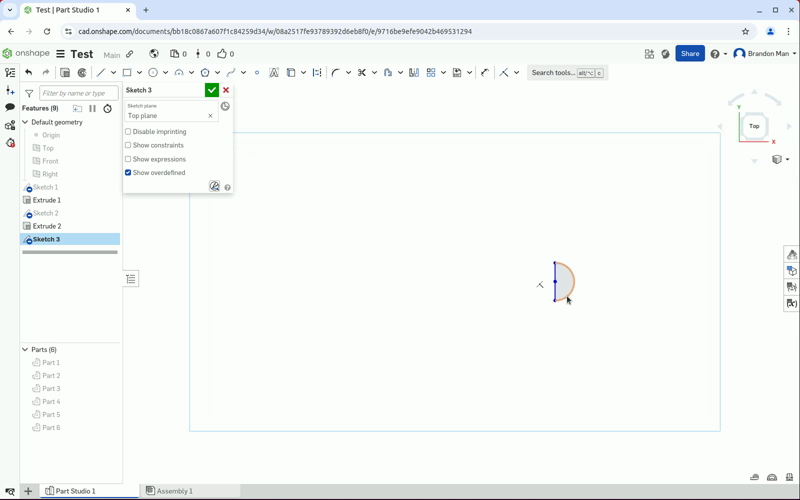
scroll(6)
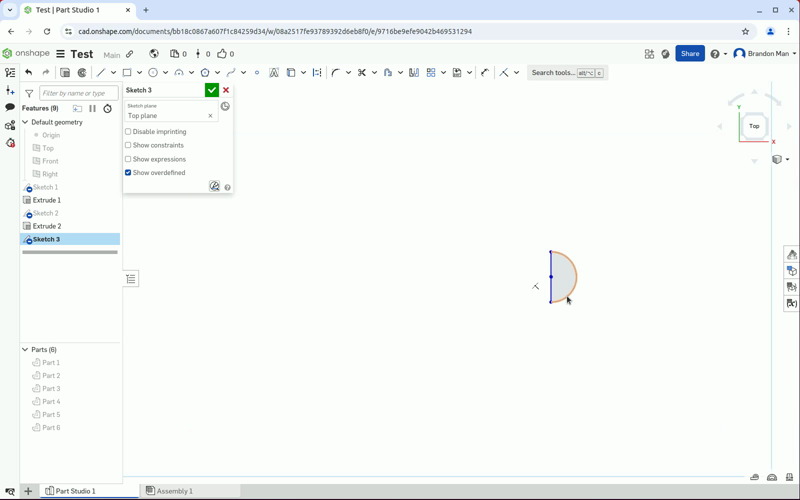
scroll(6)
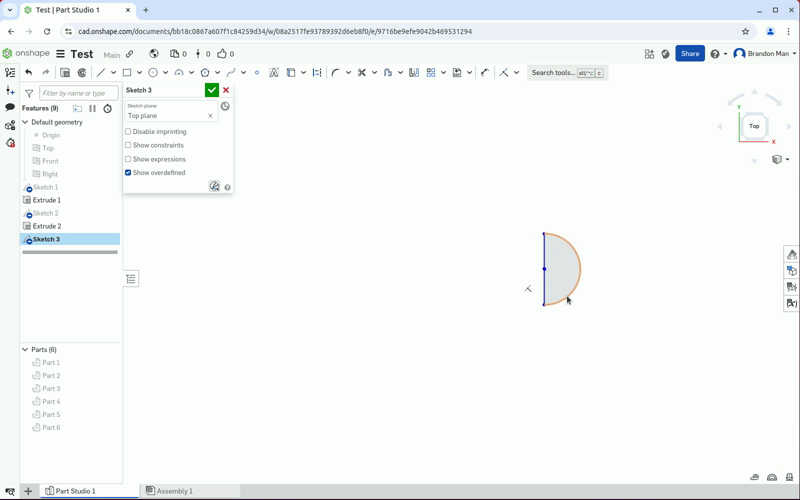
scroll(6)
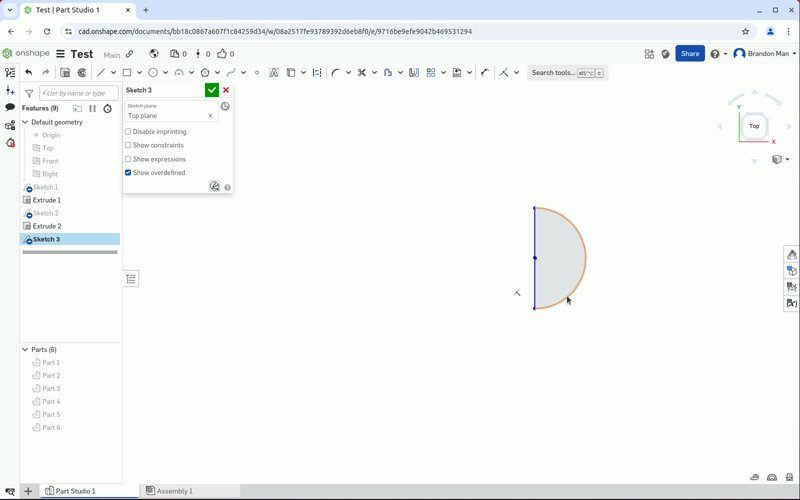
scroll(6)
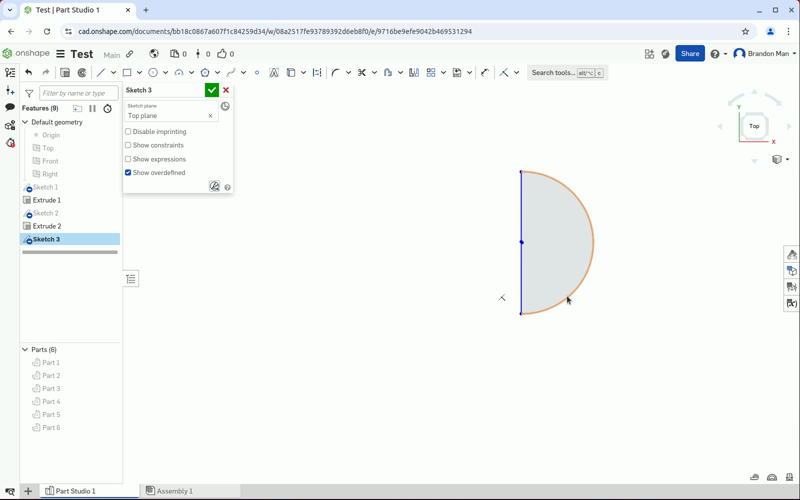
scroll(6)
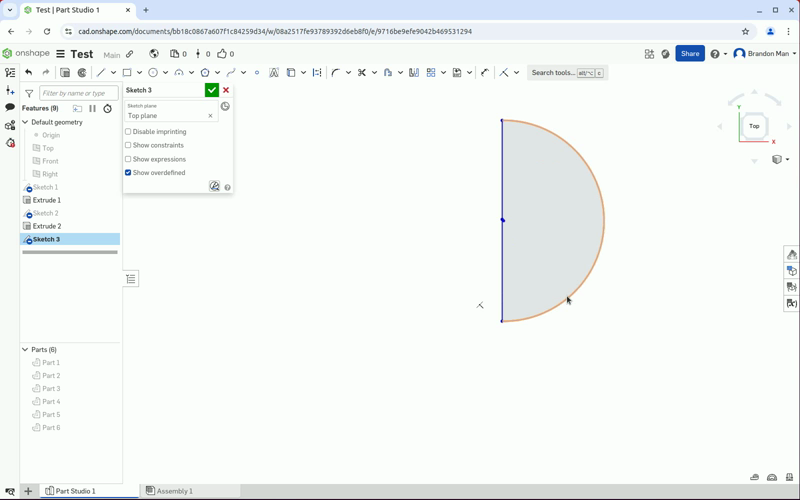
scroll(6)
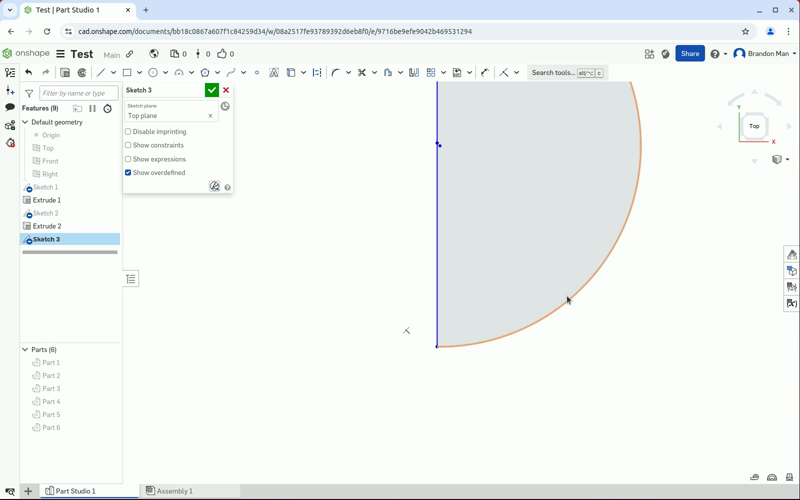
click(567, 295)
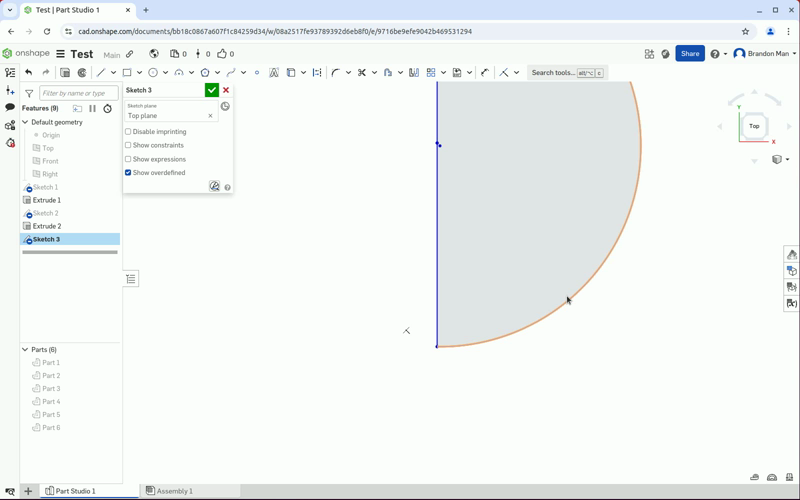
scroll(-6)
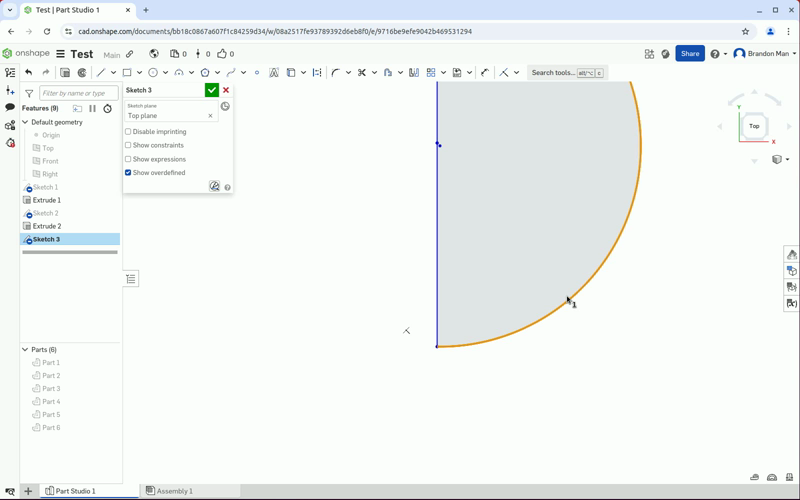
scroll(-6)
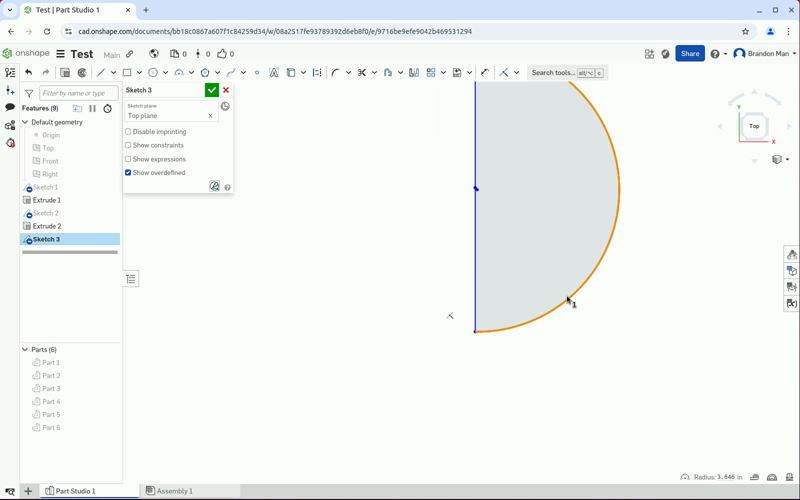
scroll(-6)
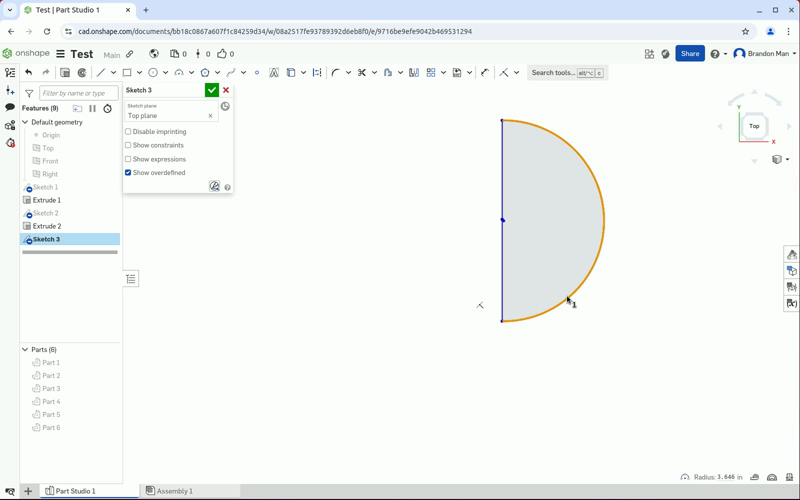
scroll(-6)
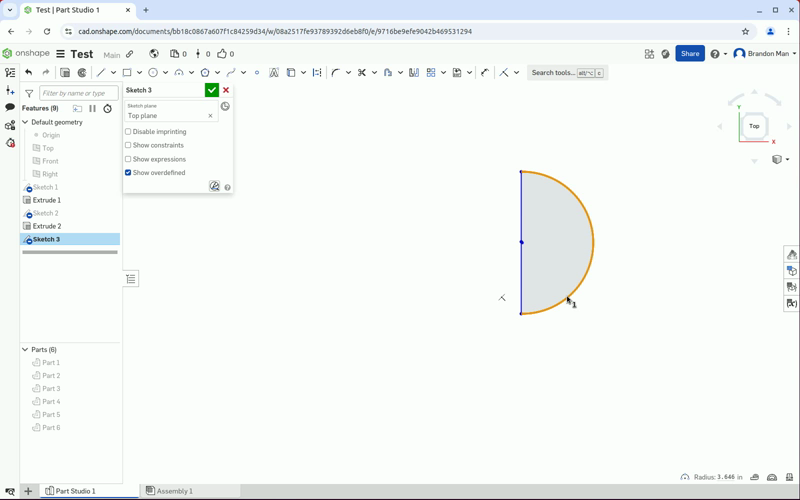
scroll(-6)
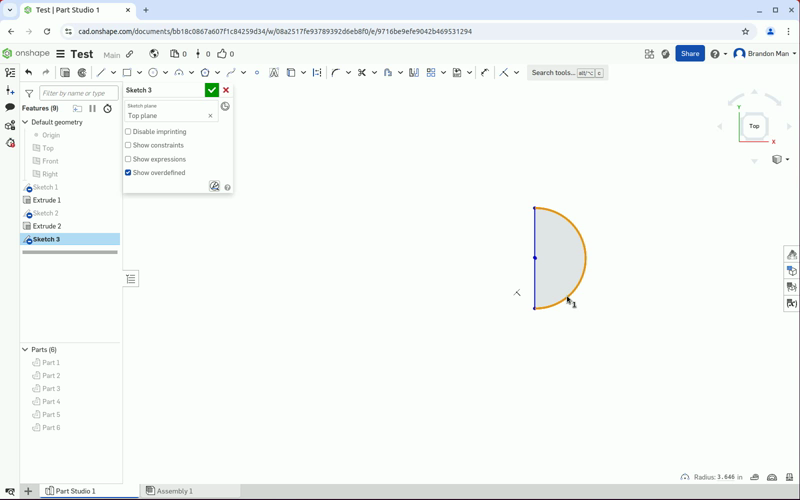
scroll(-6)
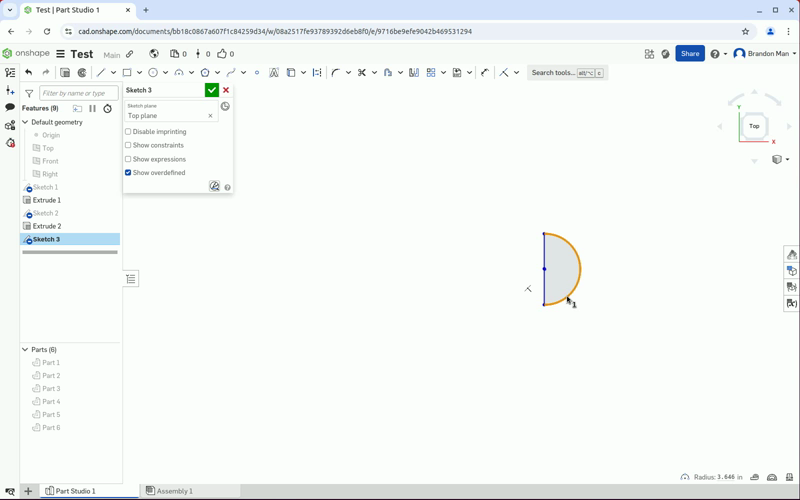
scroll(-6)
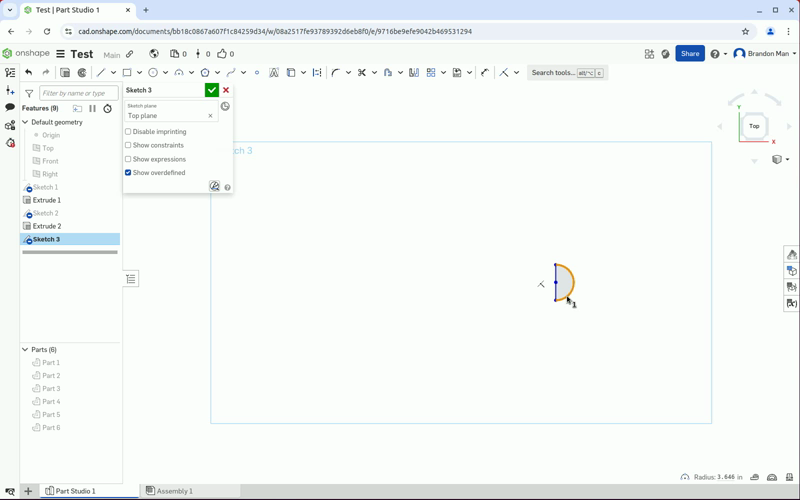
mouse_move(73, 352)
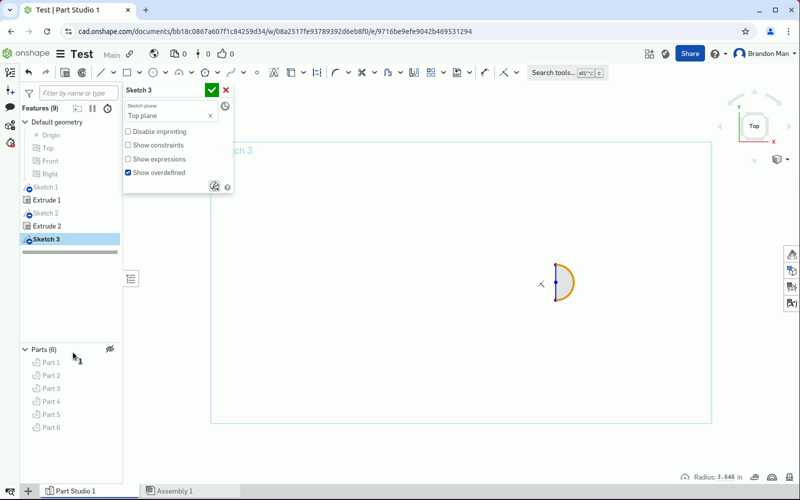
key(shift+y)
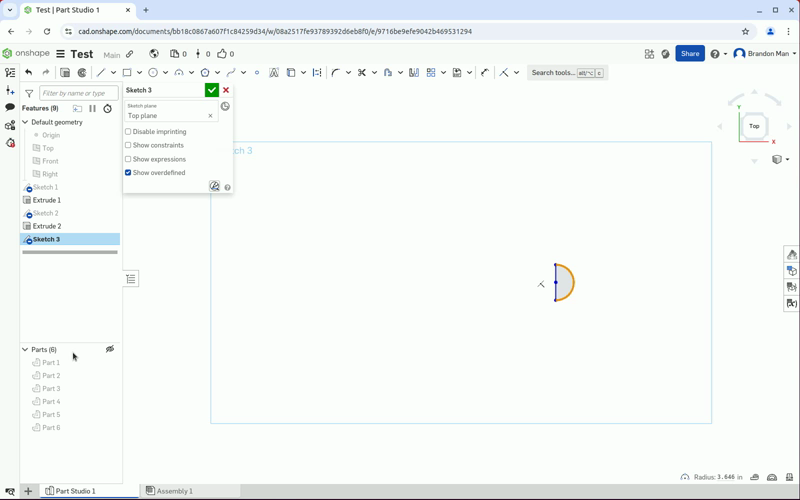
key(shift+e)
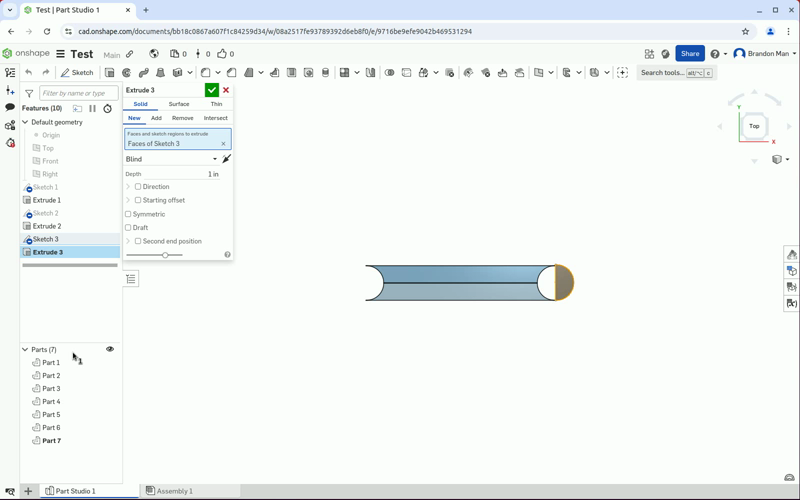
mouse_move(143, 106)
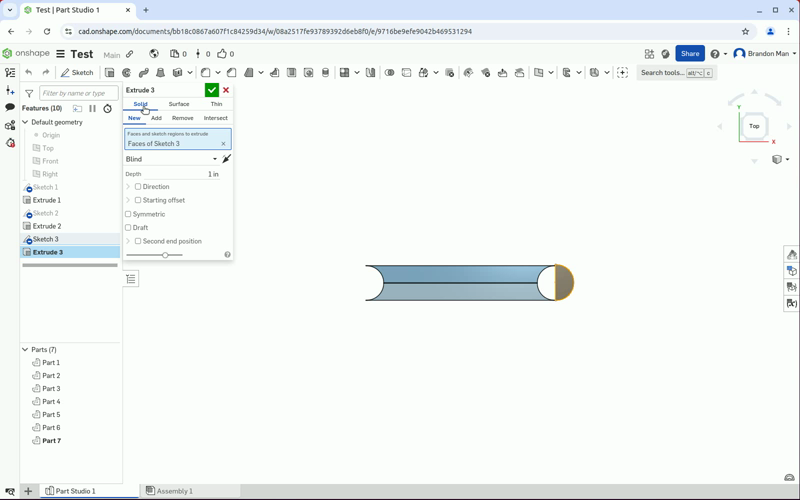
click(143, 106)
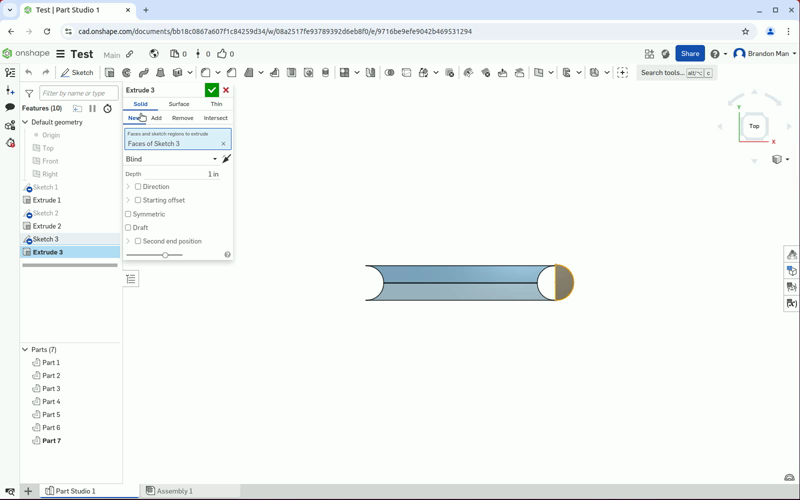
mouse_move(137, 120)
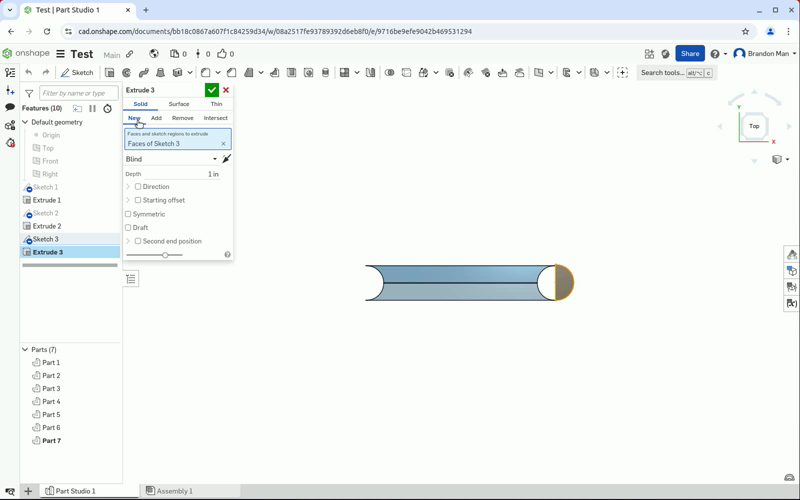
click(137, 120)
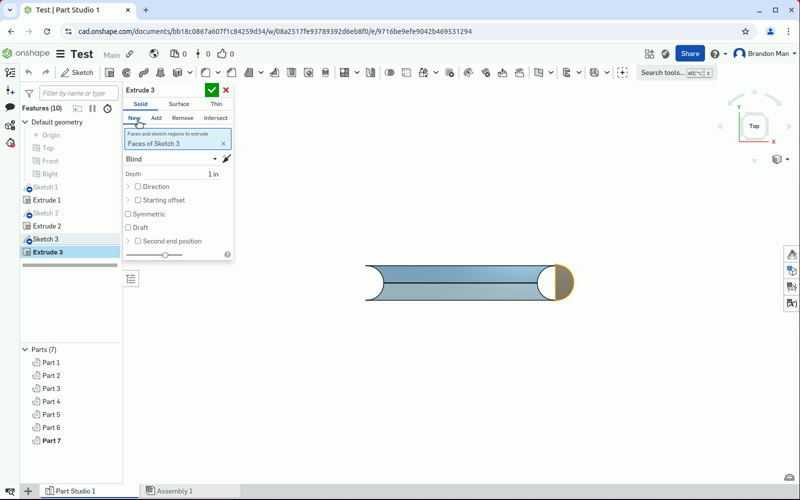
key(tab, 4)
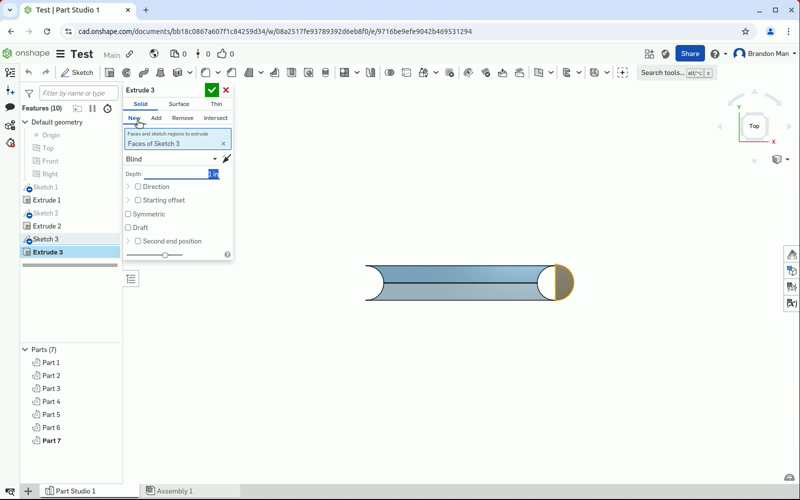
text(10.11)
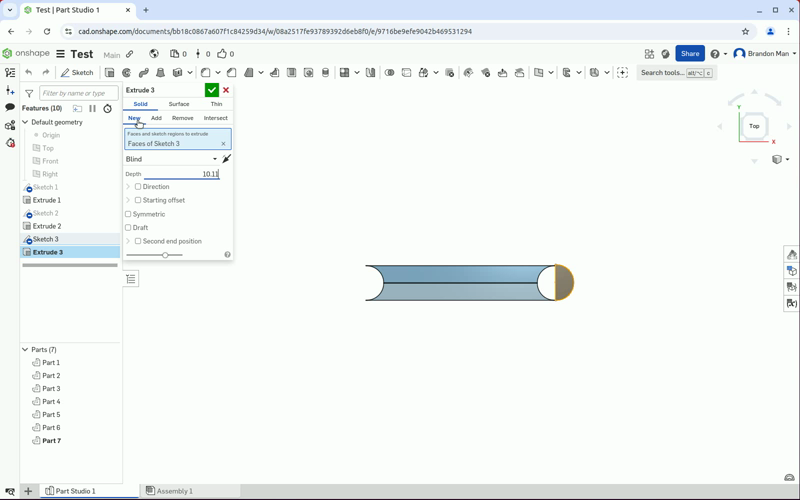
key(enter)
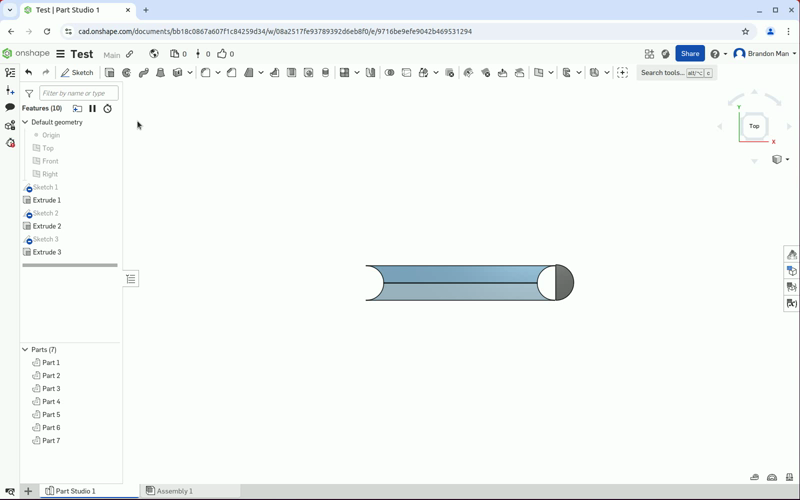
key(shift+h)
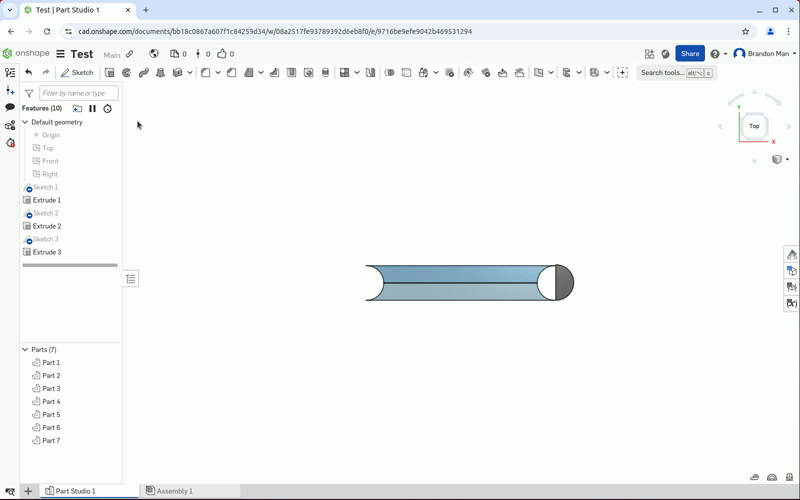
key(shift+h)
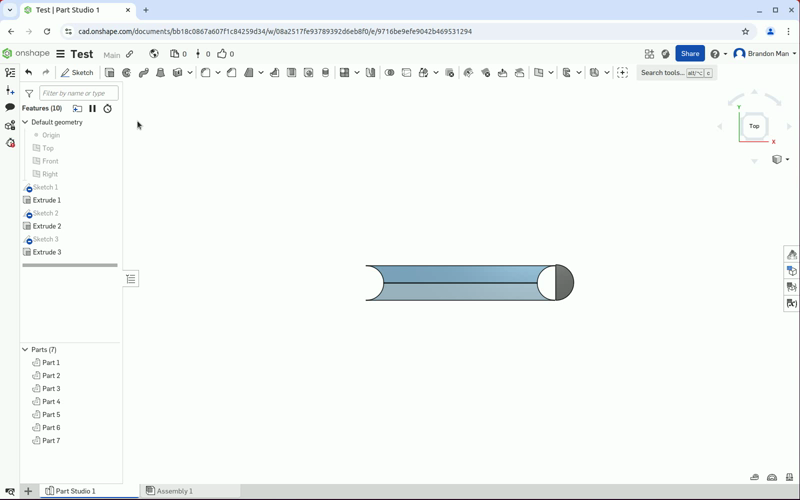
mouse_move(73, 189)
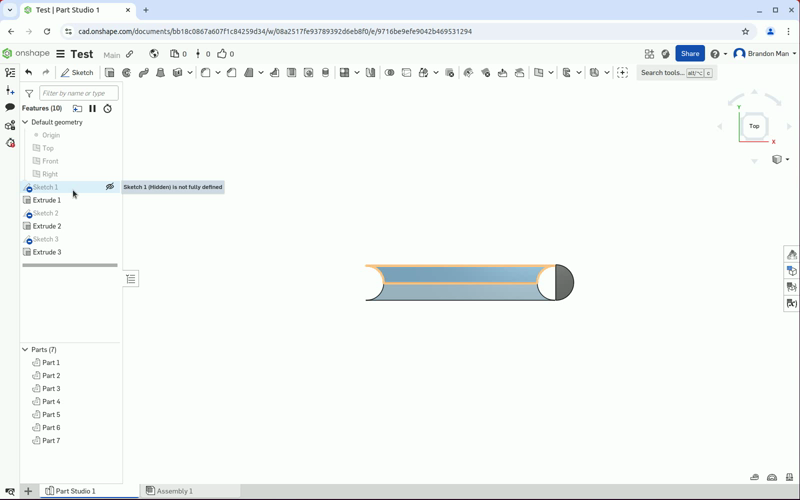
click(73, 189)
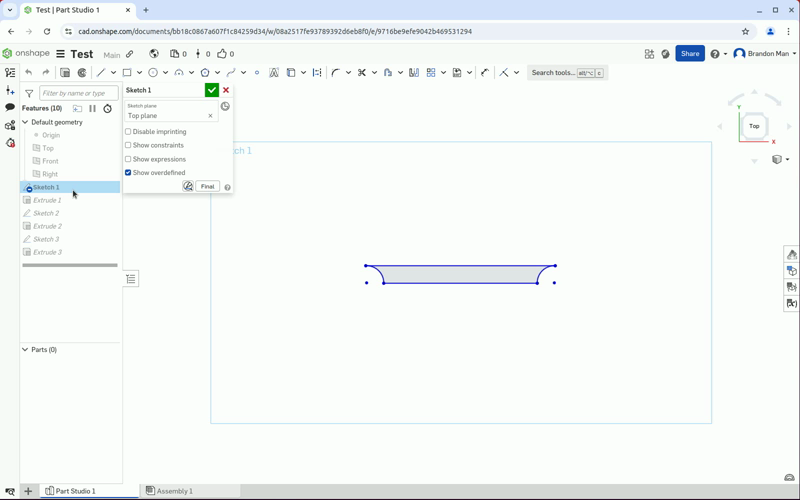
mouse_move(229, 92)
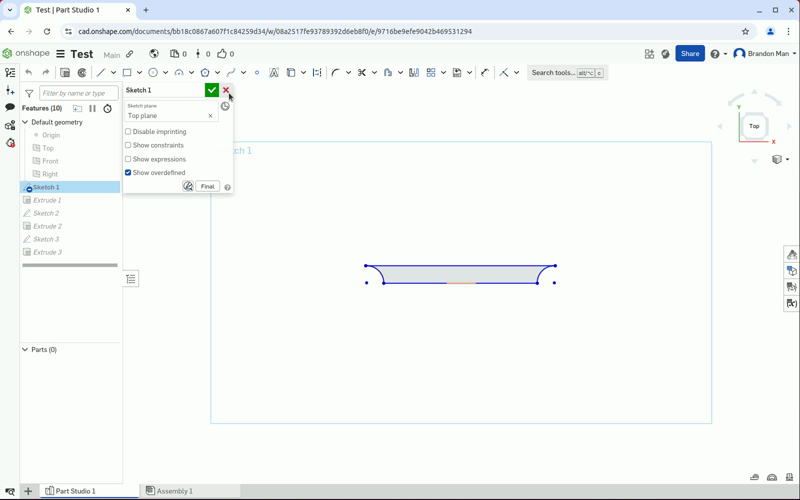
click(229, 92)
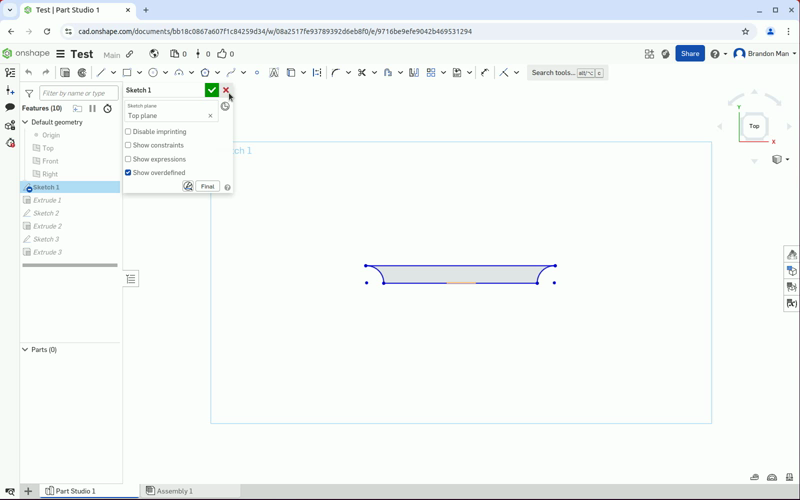
key(shift+s)
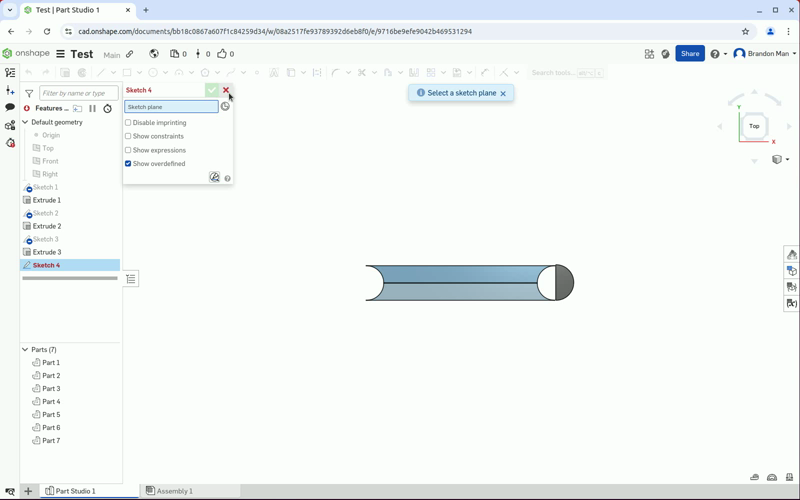
mouse_move(73, 150)
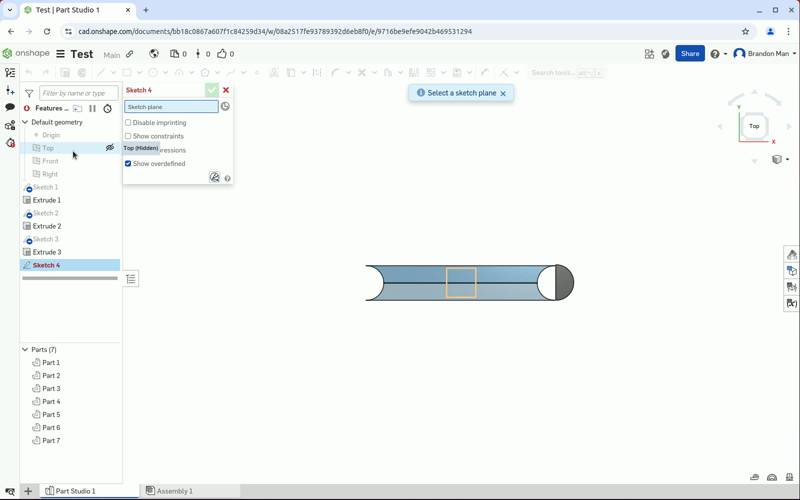
click(73, 150)
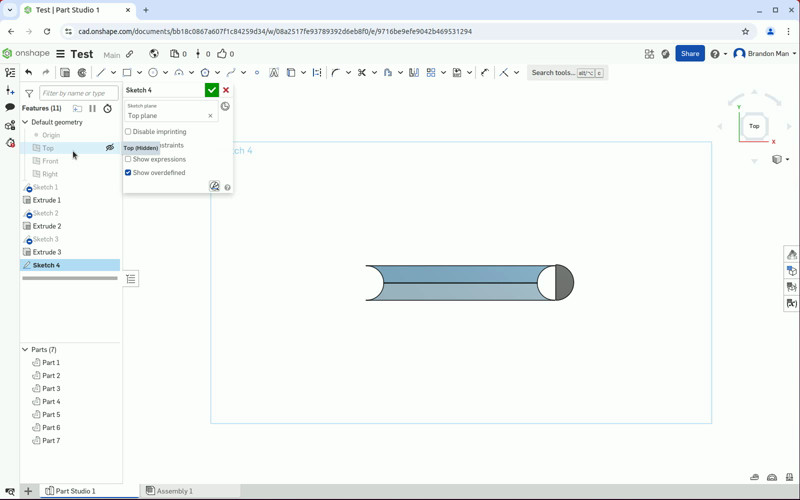
mouse_move(73, 352)
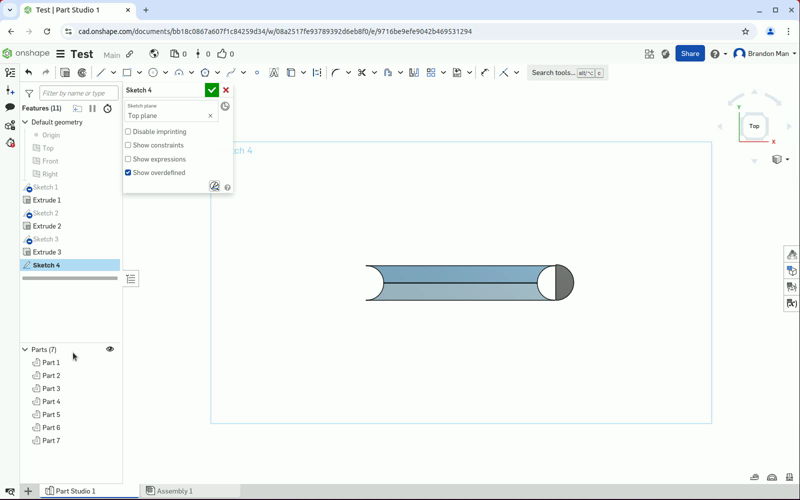
key(y)
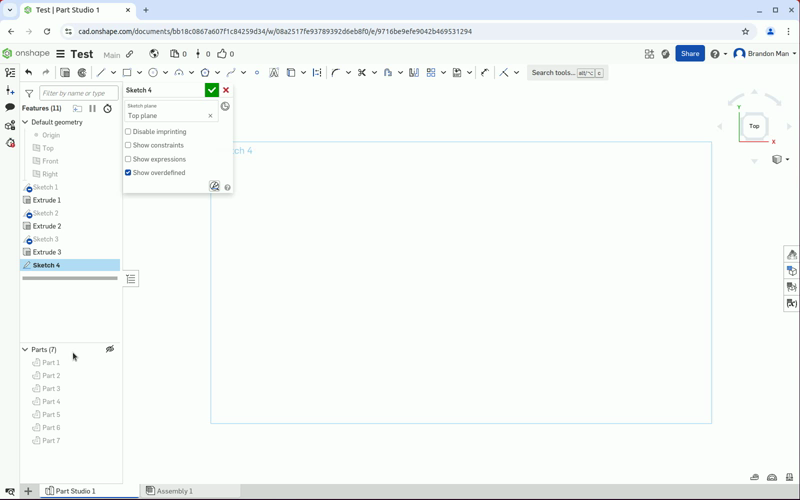
key(l)
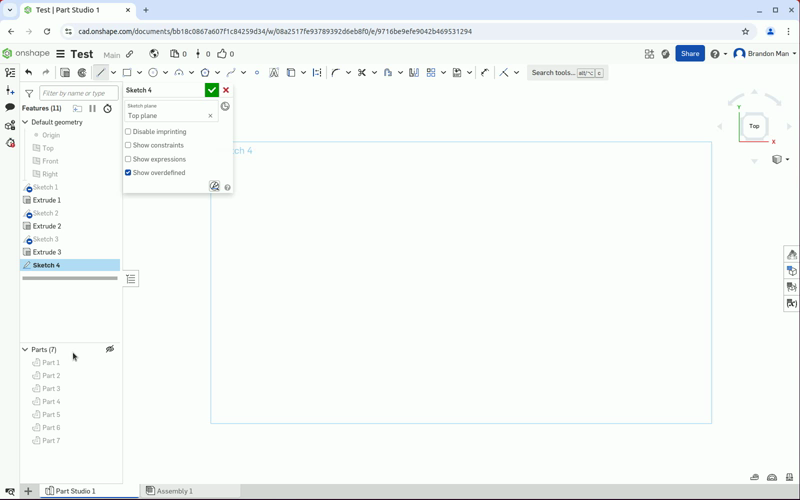
key_down(shift)
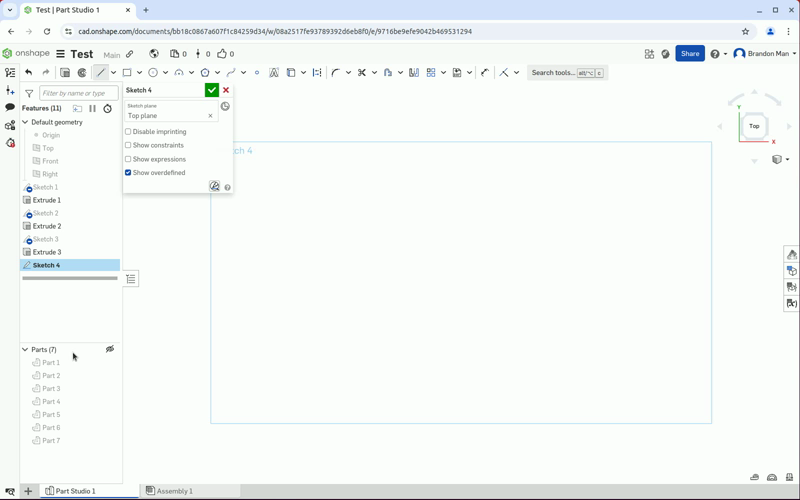
mouse_move(538, 282)
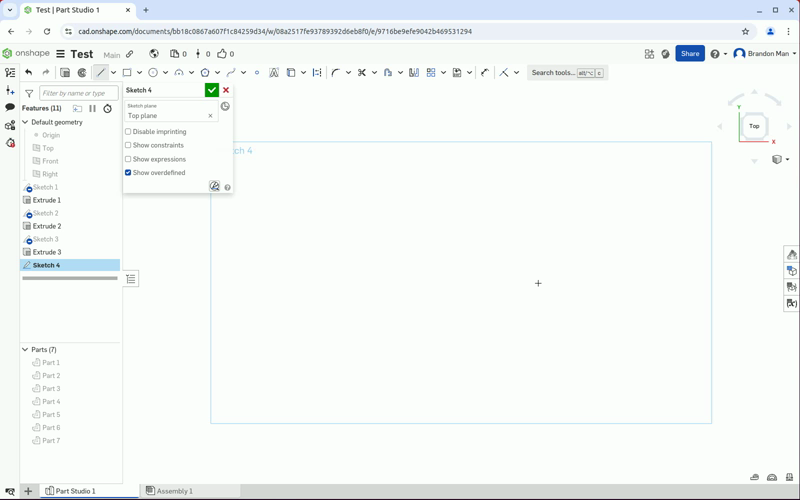
click(538, 282)
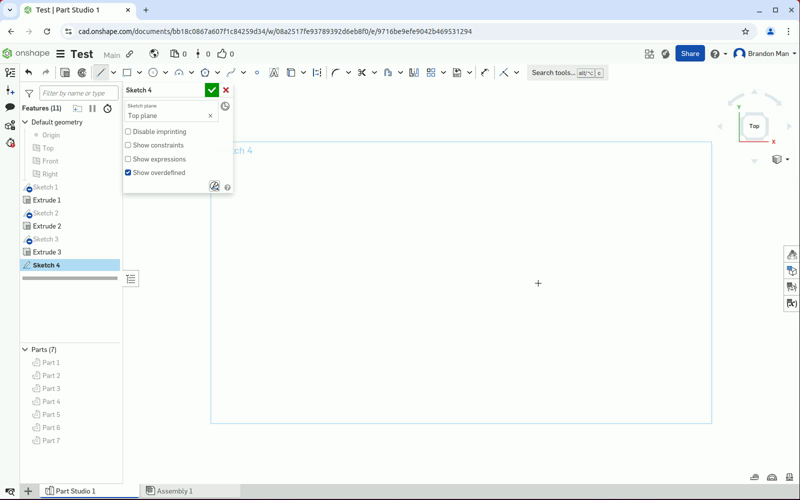
key_up(shift)
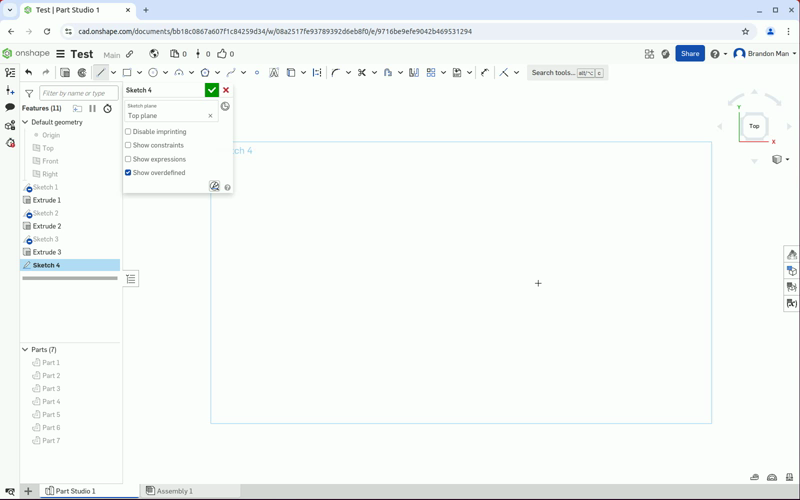
key_down(shift)
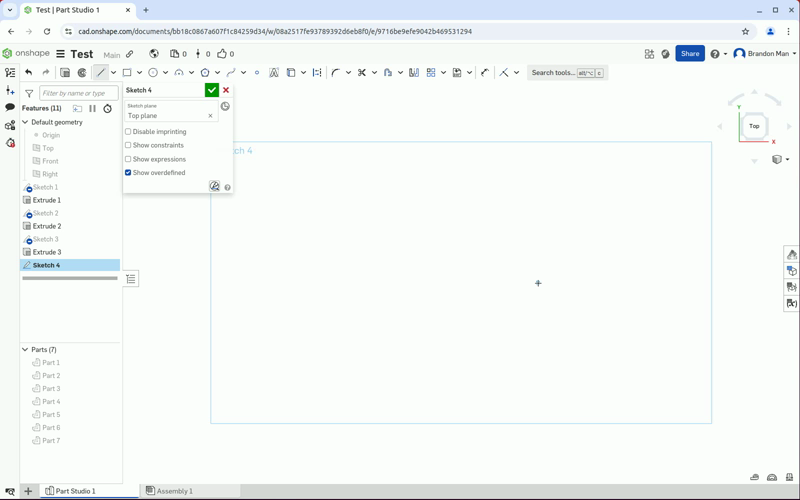
mouse_move(568, 282)
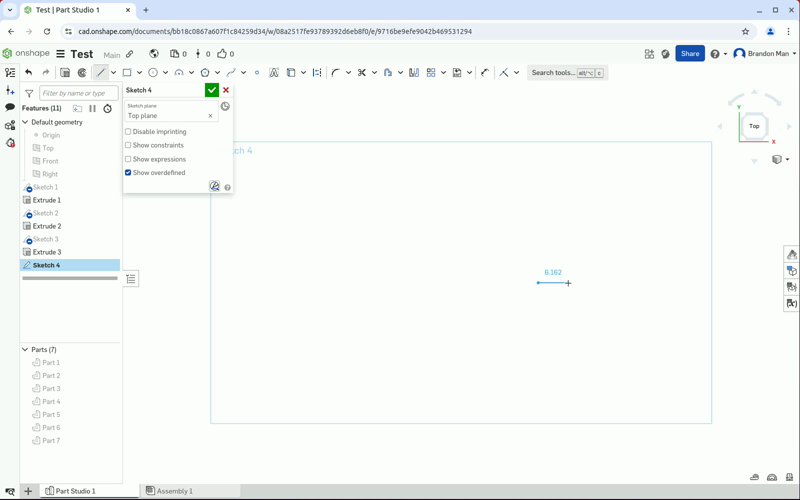
mouse_move(556, 282)
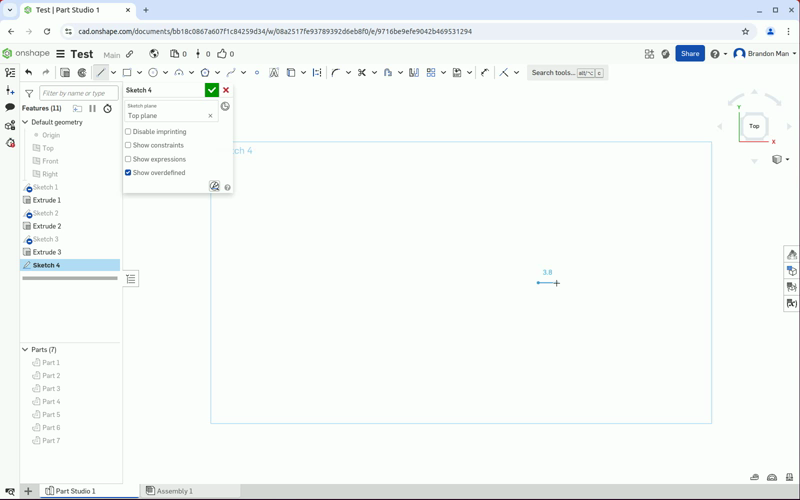
click(556, 282)
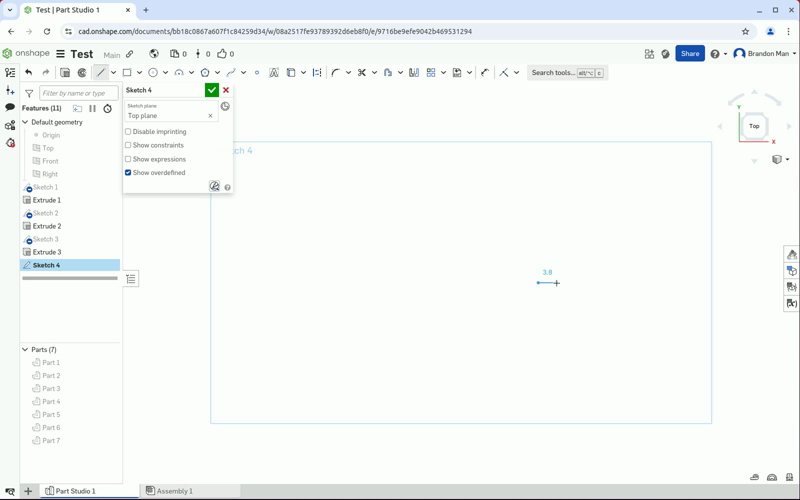
key_up(shift)
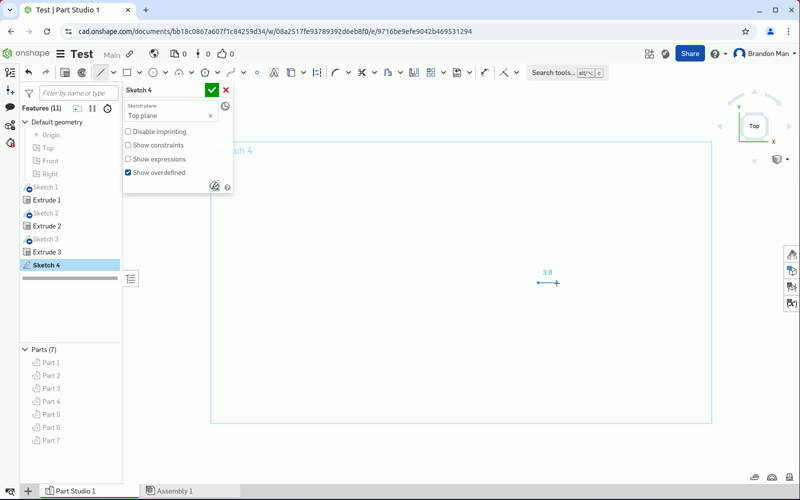
key_down(shift)
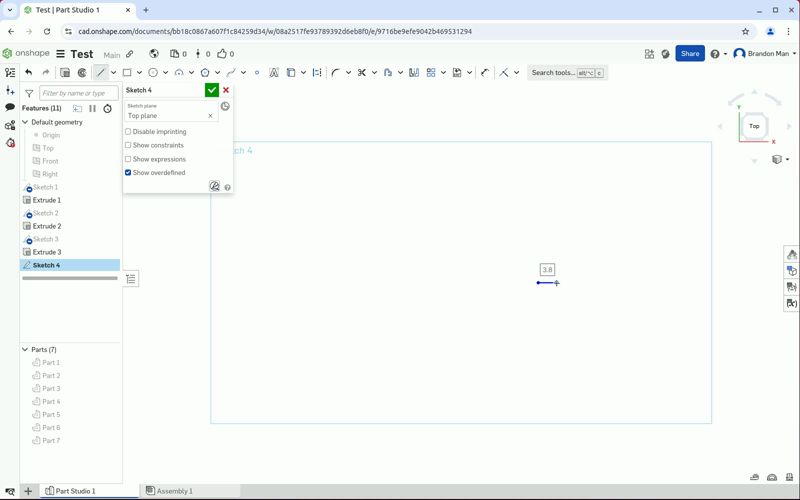
mouse_move(586, 282)
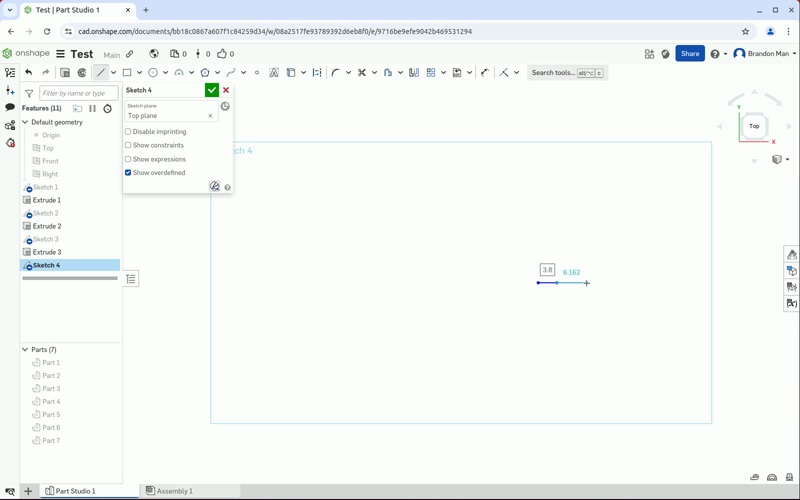
mouse_move(556, 264)
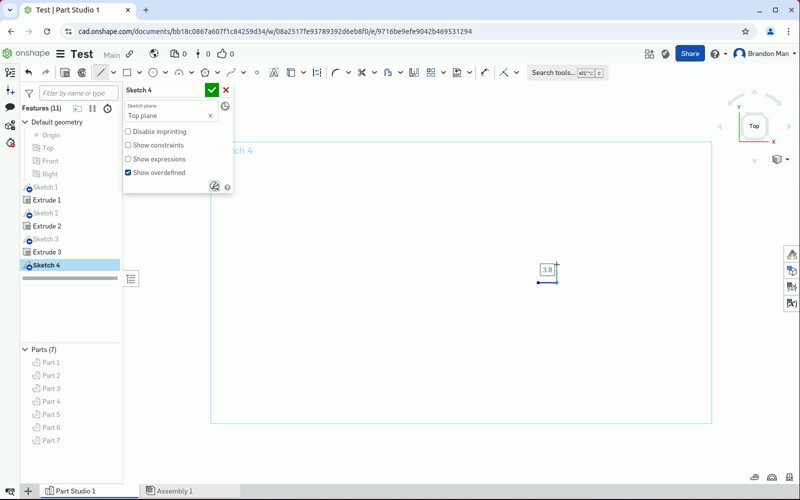
click(556, 264)
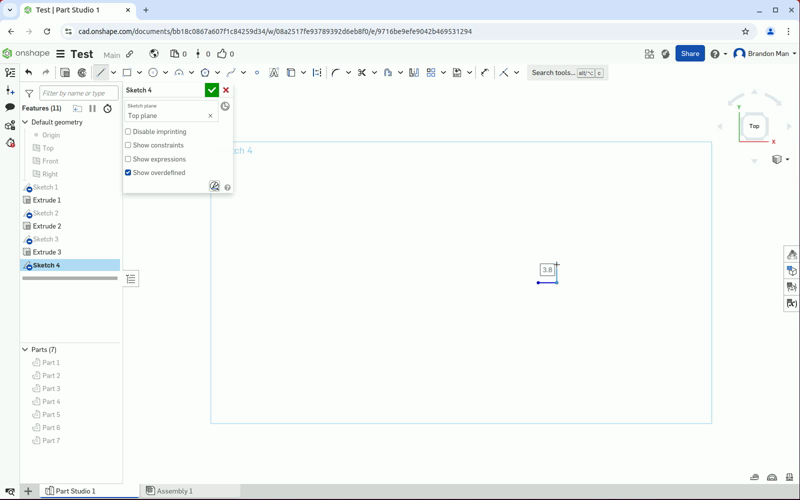
key_up(shift)
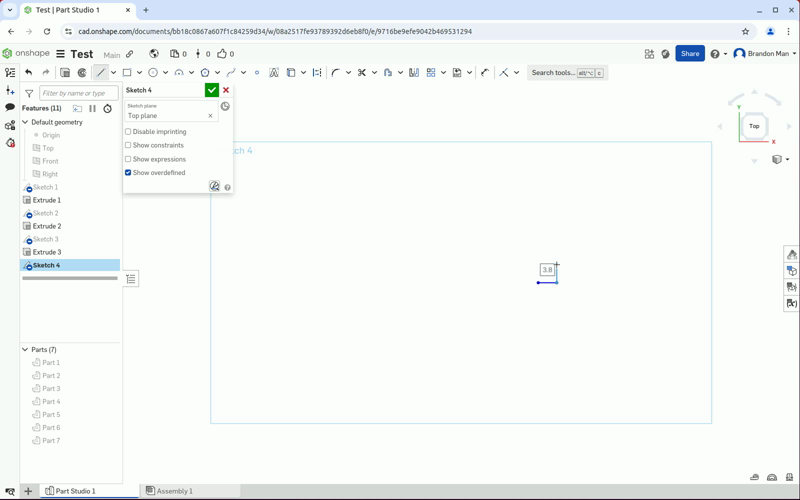
key(esc)
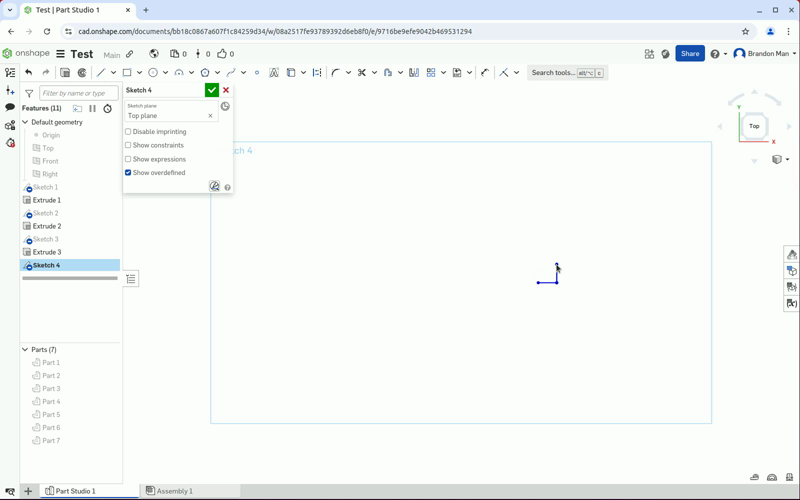
key(a)
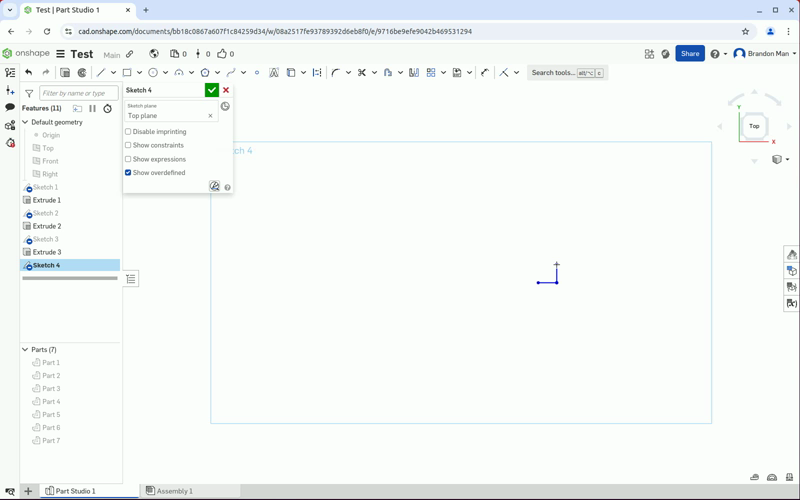
mouse_move(556, 264)
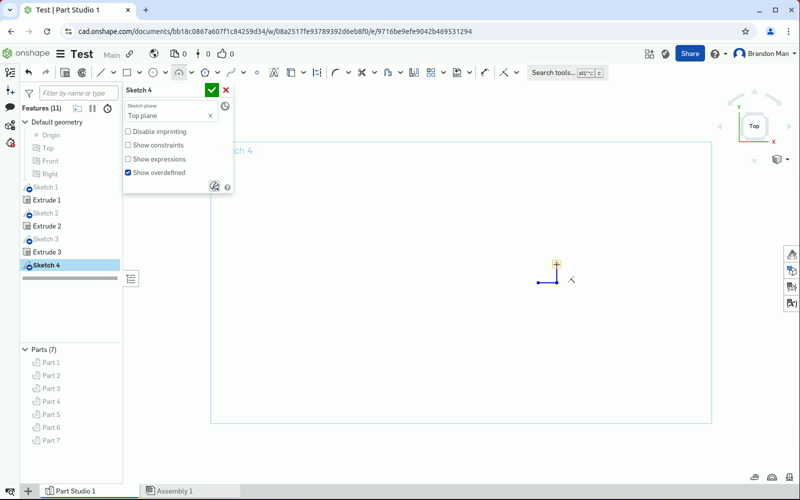
click(556, 264)
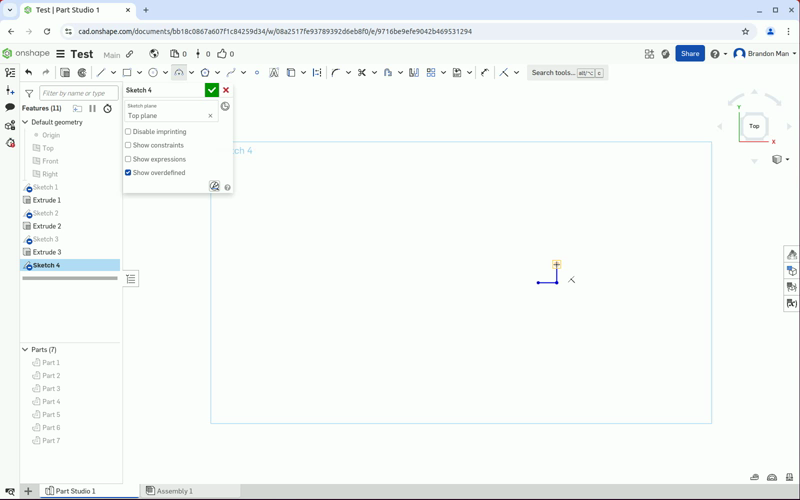
mouse_move(538, 282)
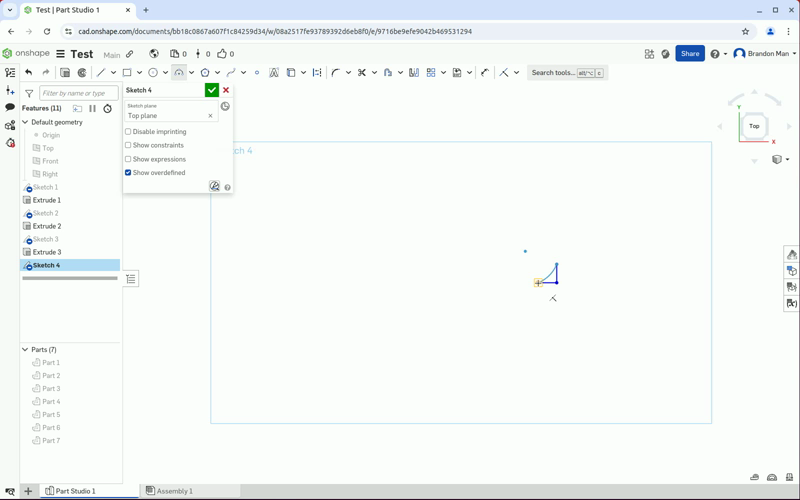
click(538, 282)
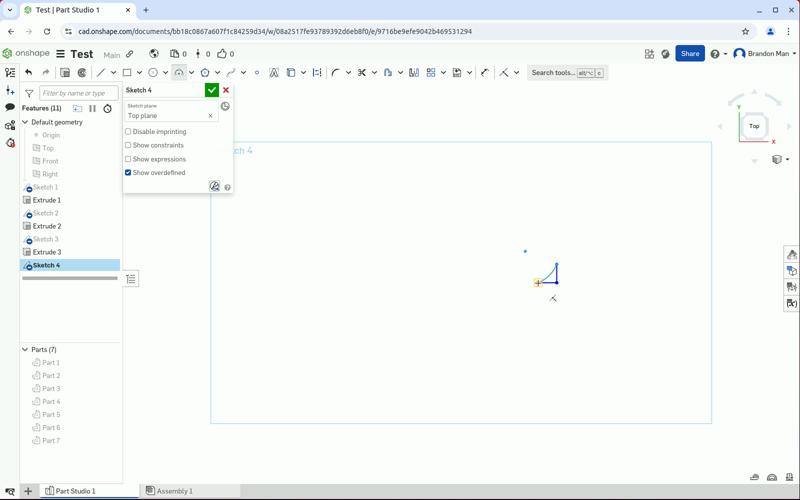
key_down(shift)
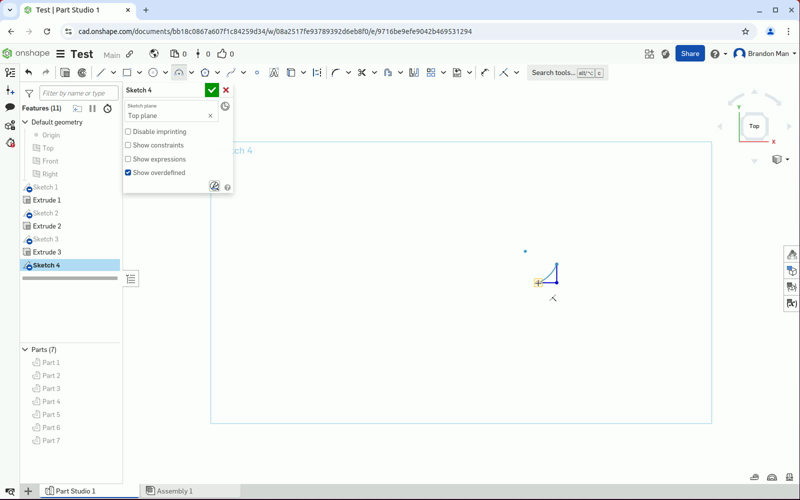
mouse_move(543, 269)
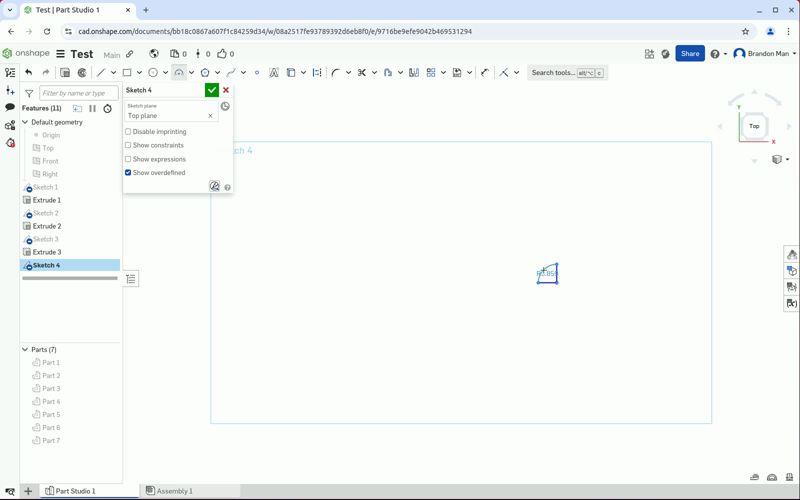
click(543, 269)
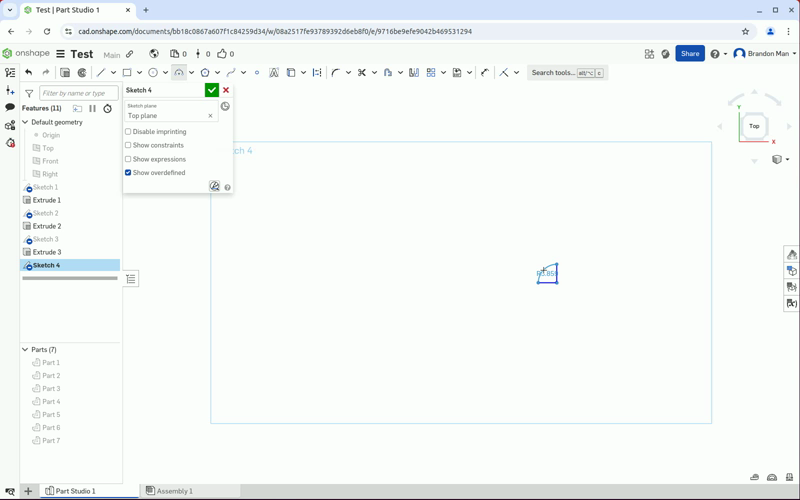
key_up(shift)
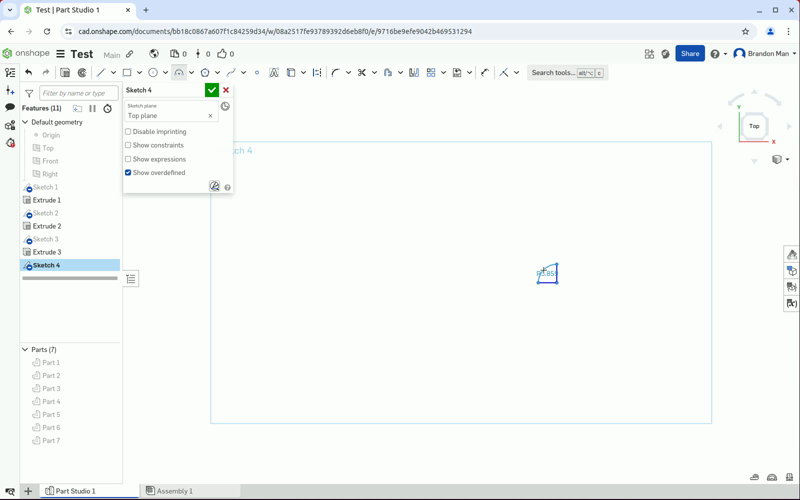
key(esc)
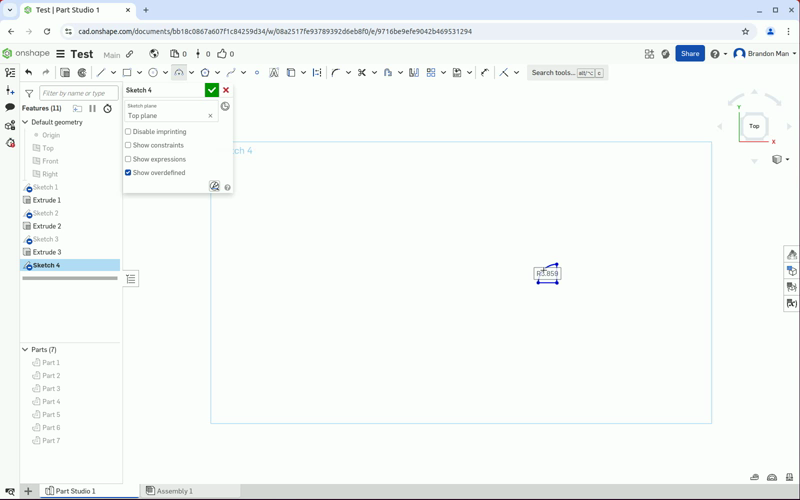
mouse_move(547, 269)
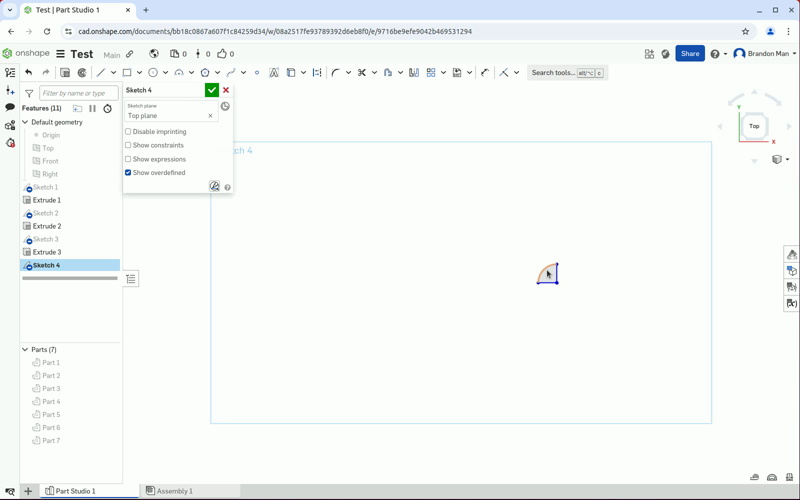
scroll(6)
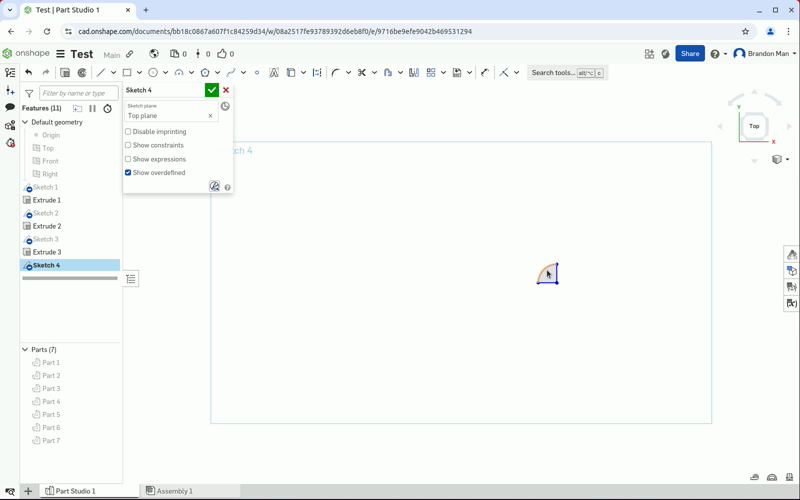
scroll(6)
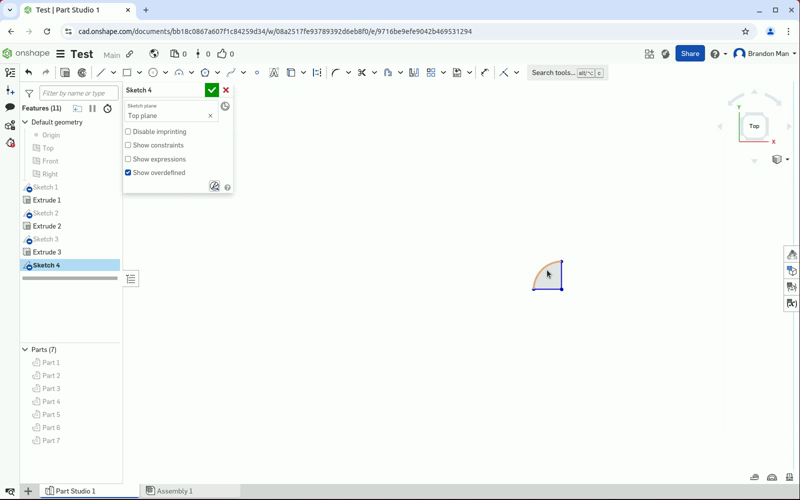
scroll(6)
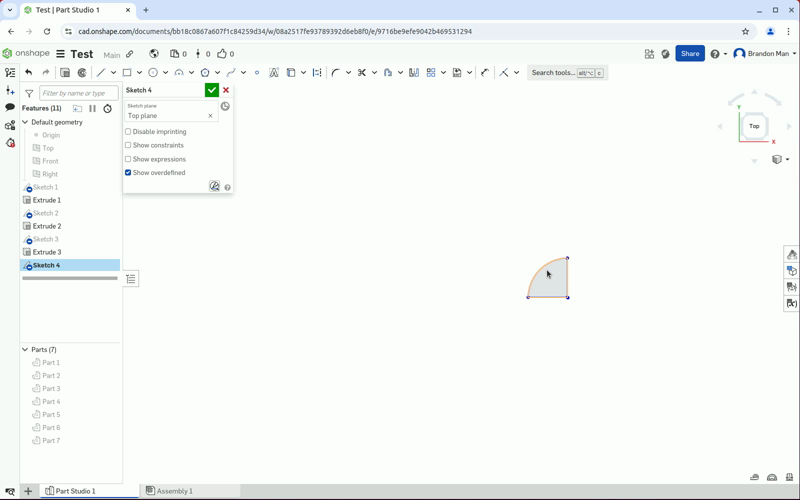
scroll(6)
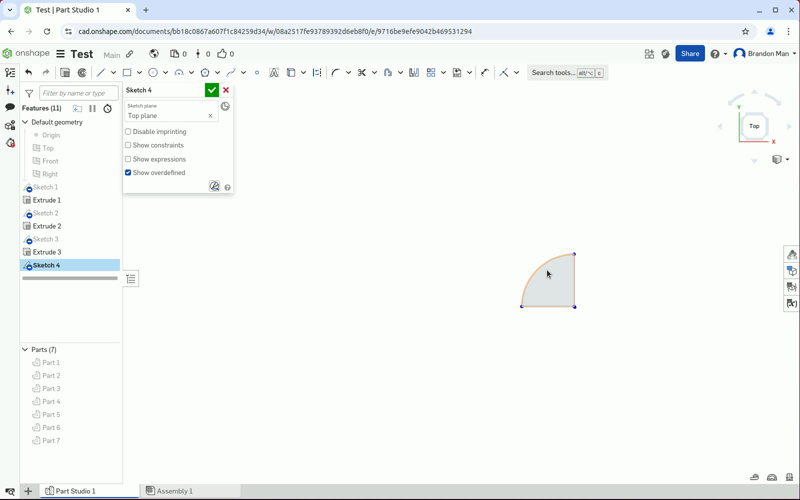
scroll(6)
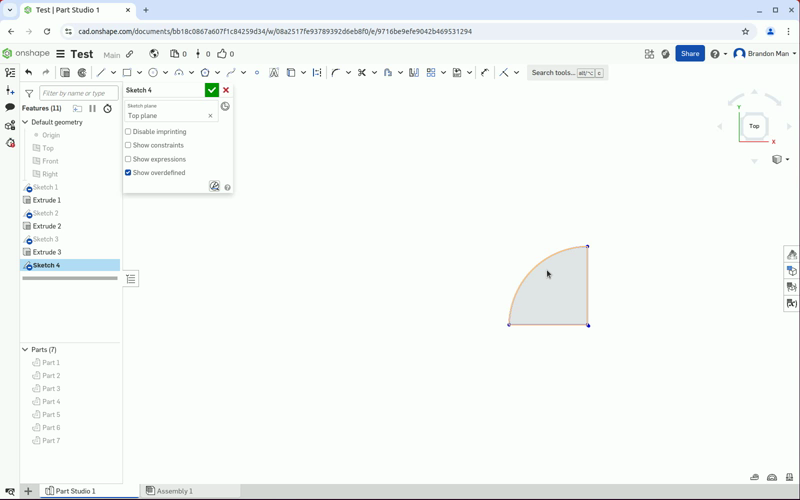
scroll(6)
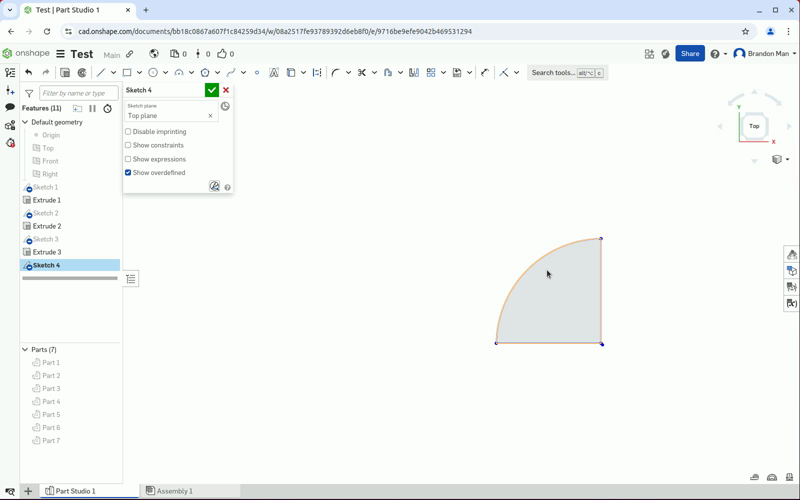
scroll(6)
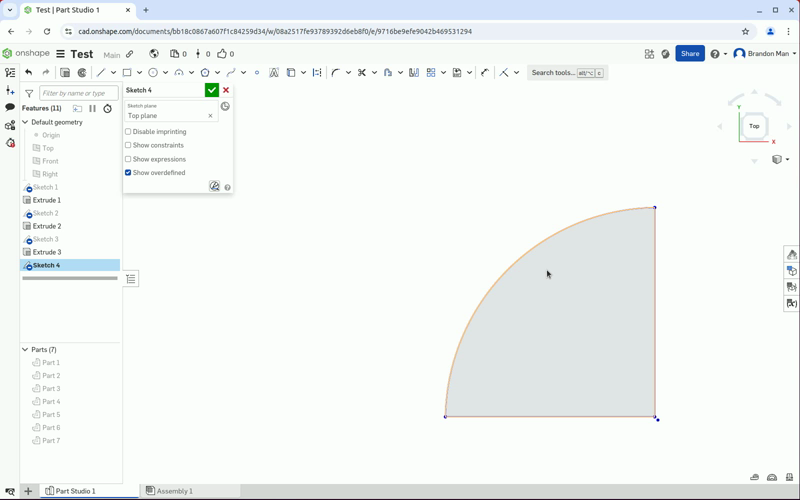
click(547, 269)
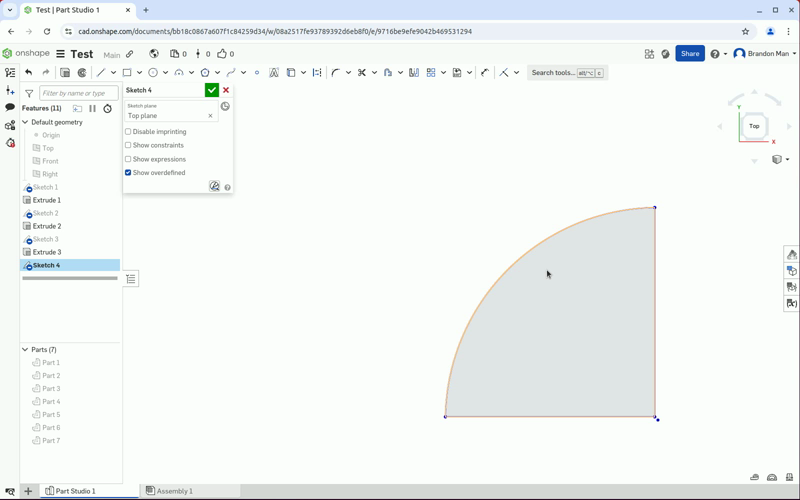
scroll(-6)
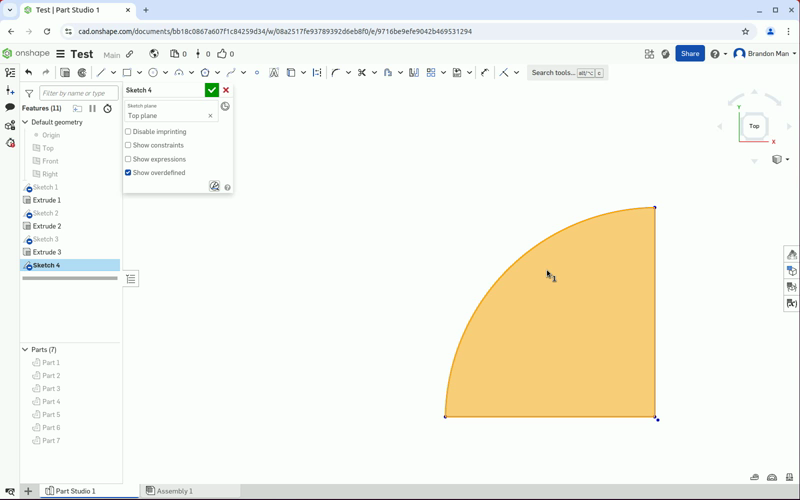
scroll(-6)
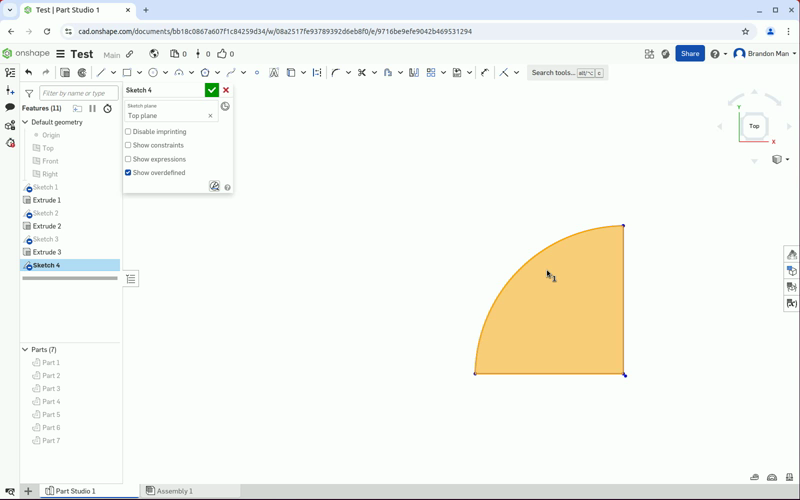
scroll(-6)
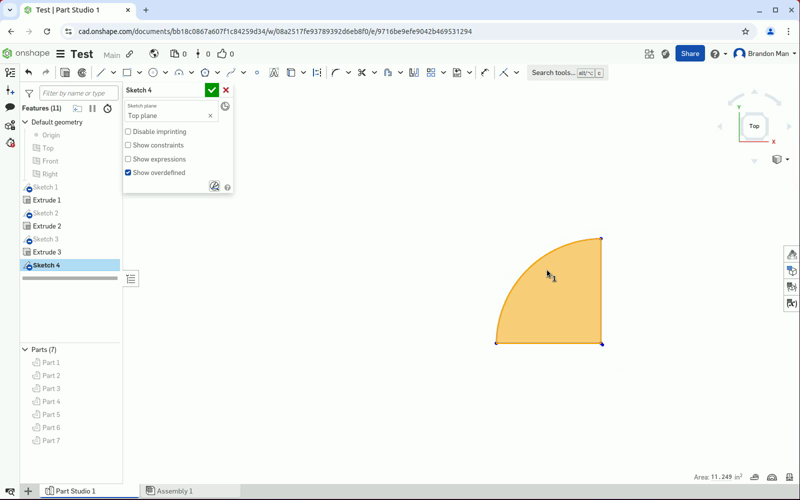
scroll(-6)
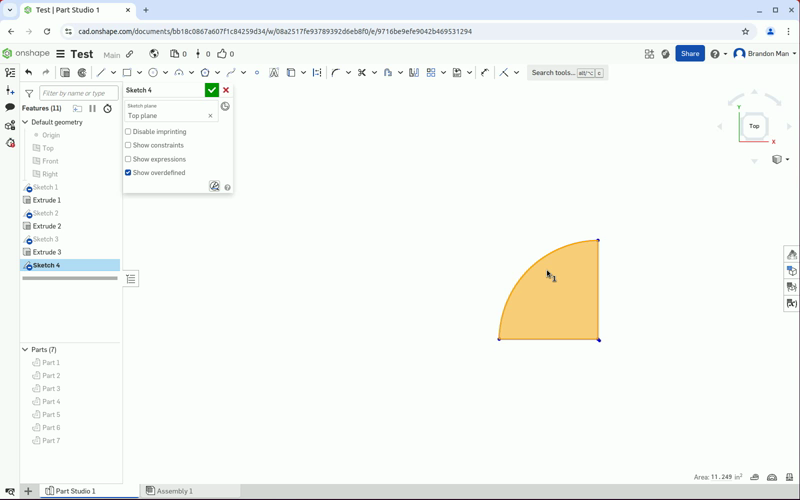
scroll(-6)
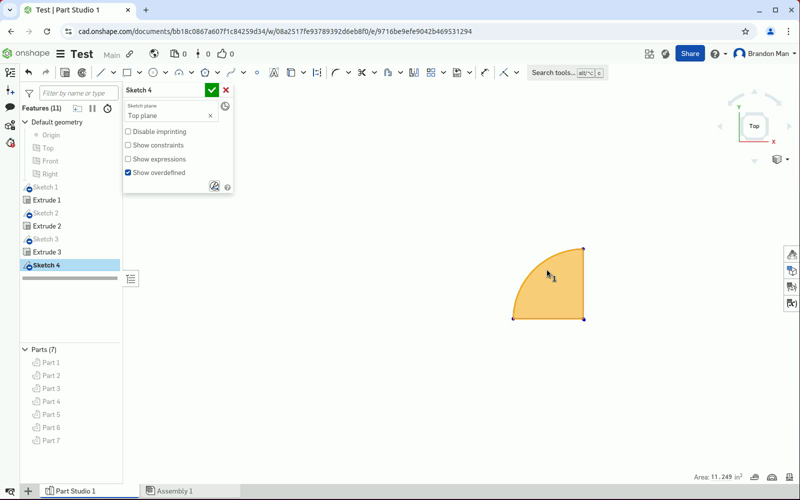
scroll(-6)
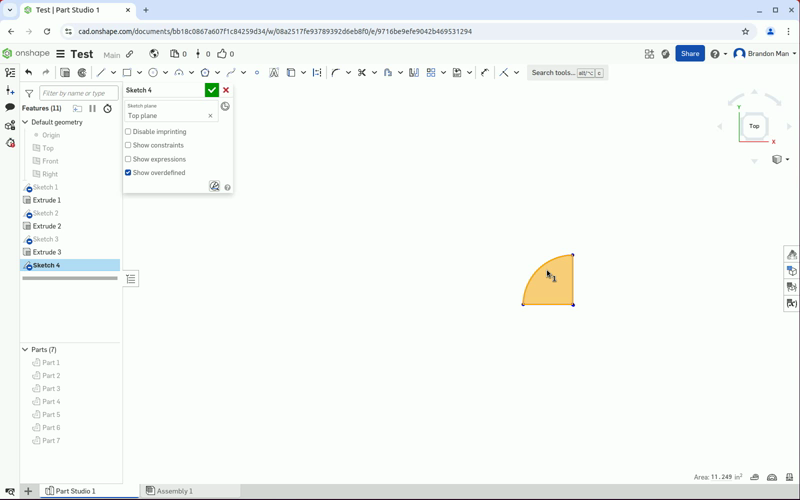
scroll(-6)
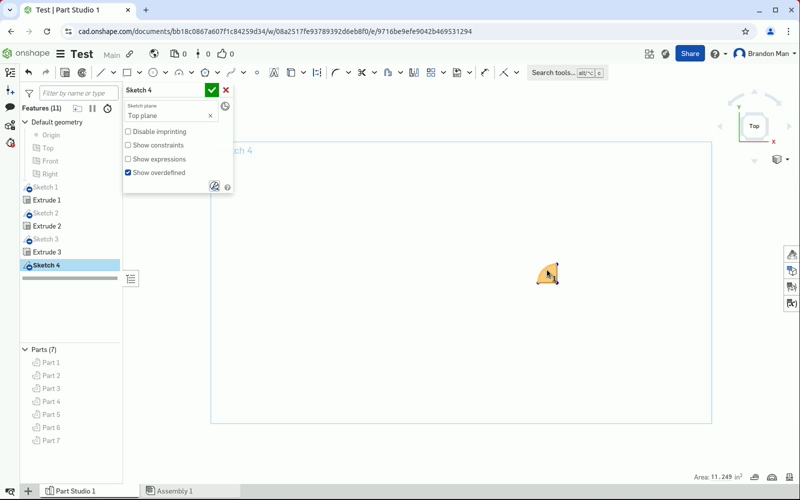
mouse_move(73, 352)
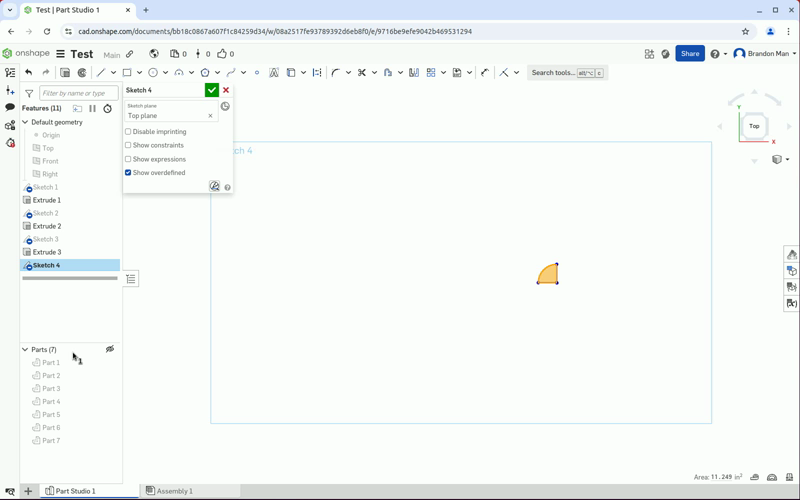
key(shift+y)
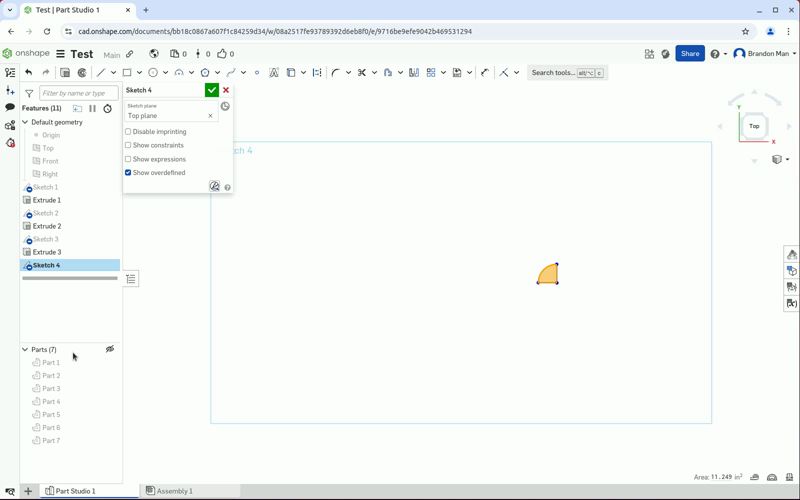
key(shift+e)
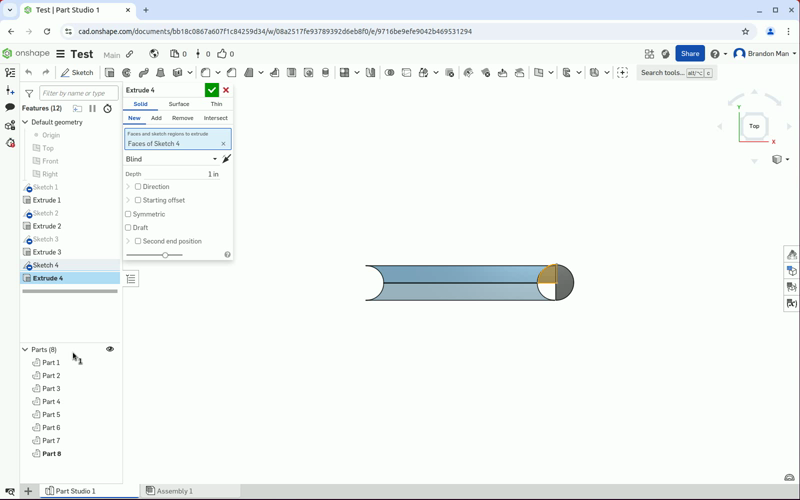
mouse_move(143, 106)
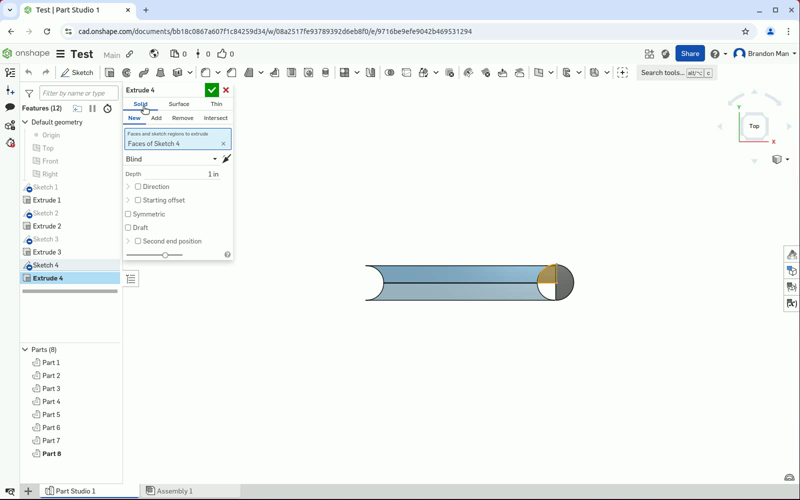
click(143, 106)
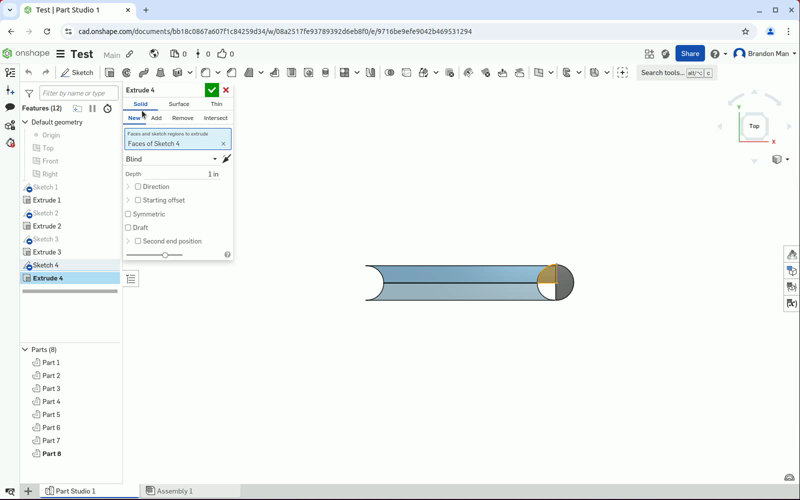
mouse_move(137, 120)
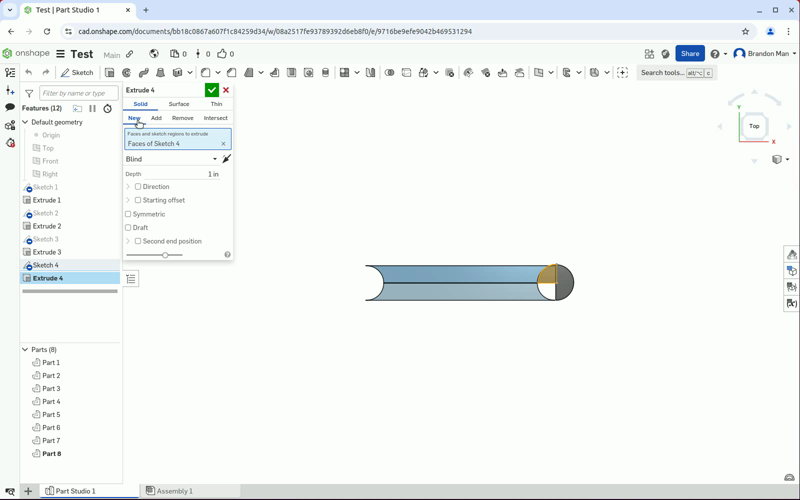
click(137, 120)
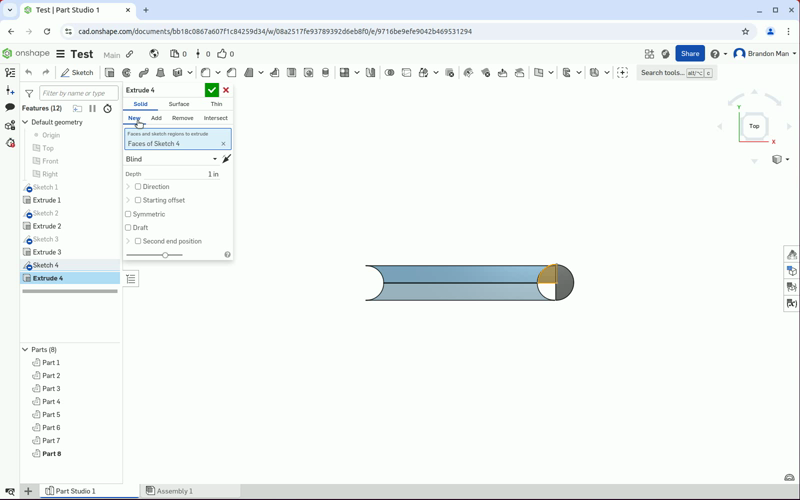
key(tab, 4)
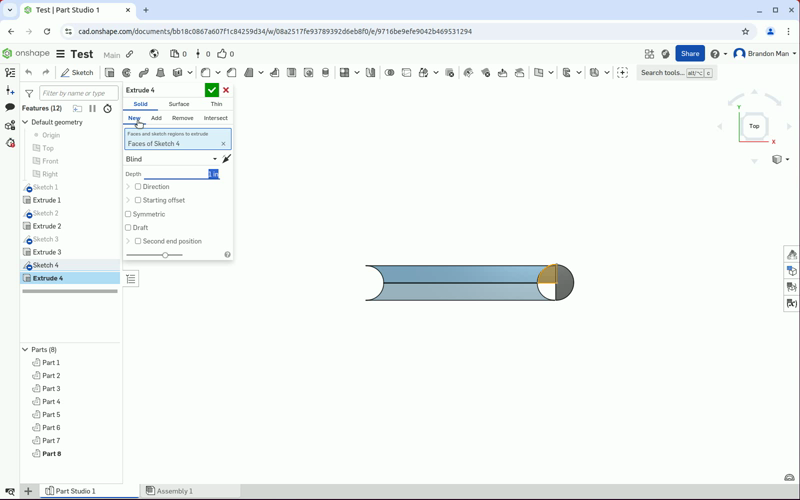
text(10.11)
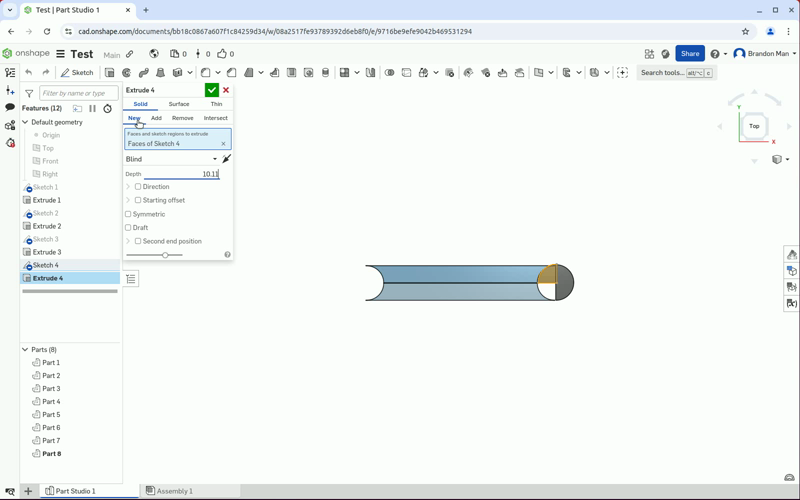
key(enter)
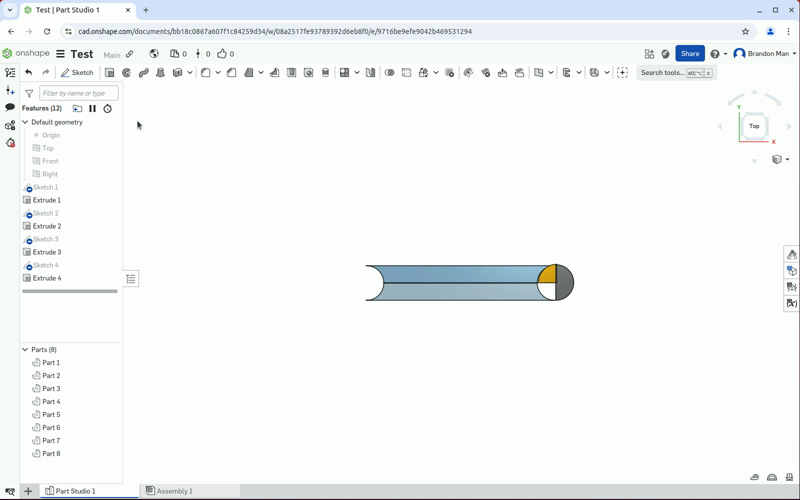
key(shift+h)
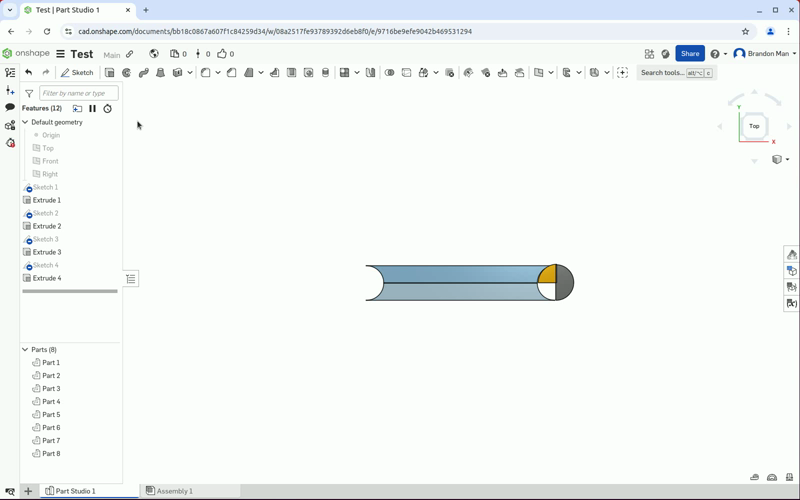
key(shift+h)
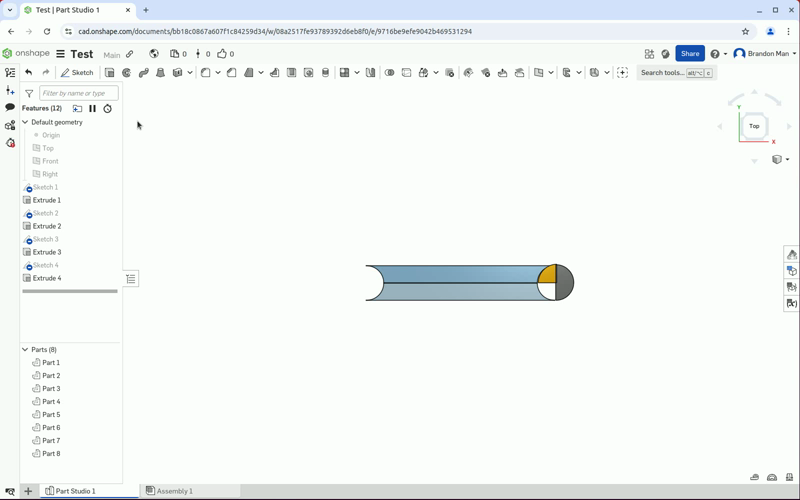
mouse_move(73, 189)
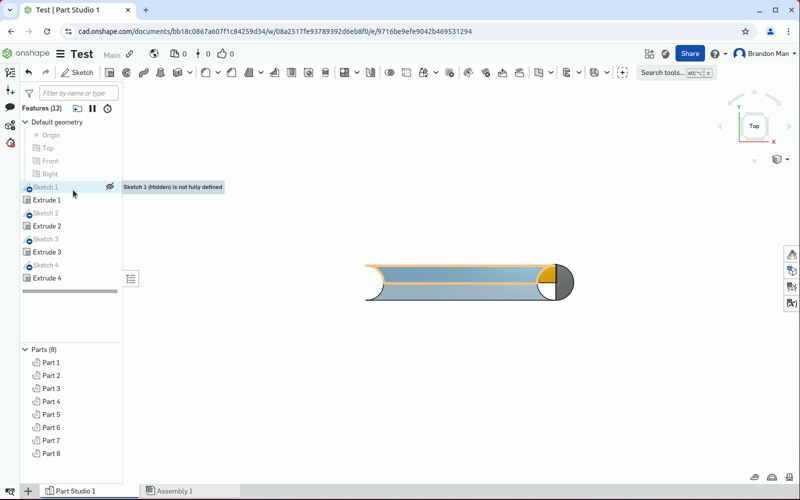
click(73, 189)
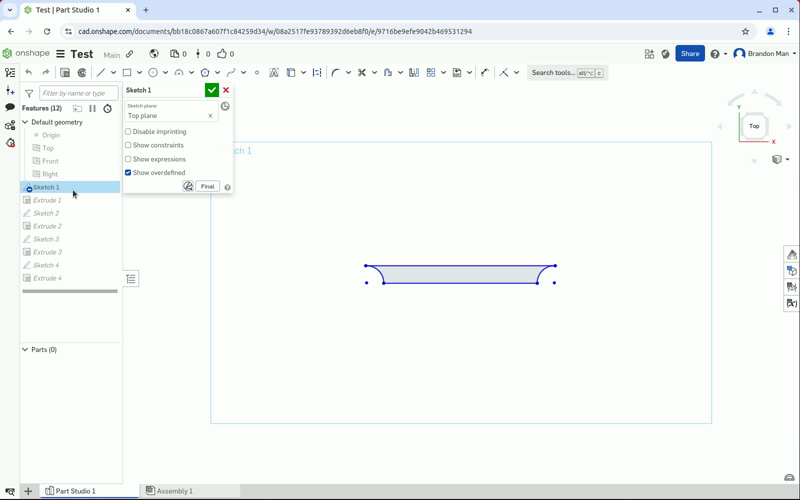
mouse_move(229, 92)
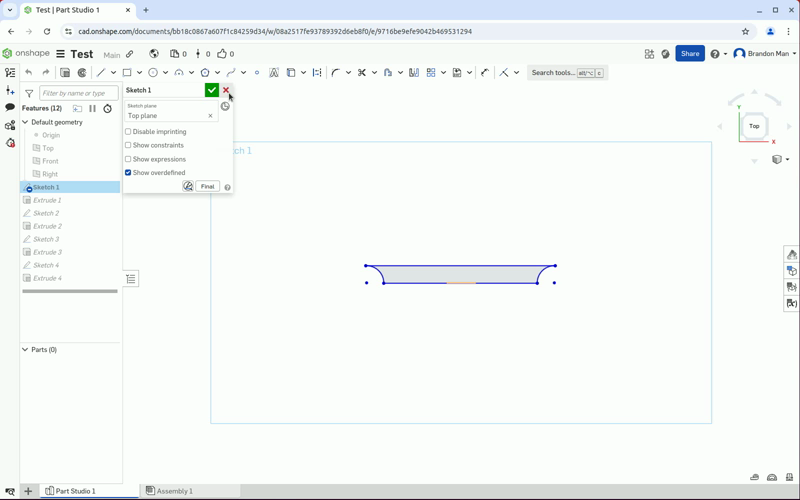
click(229, 92)
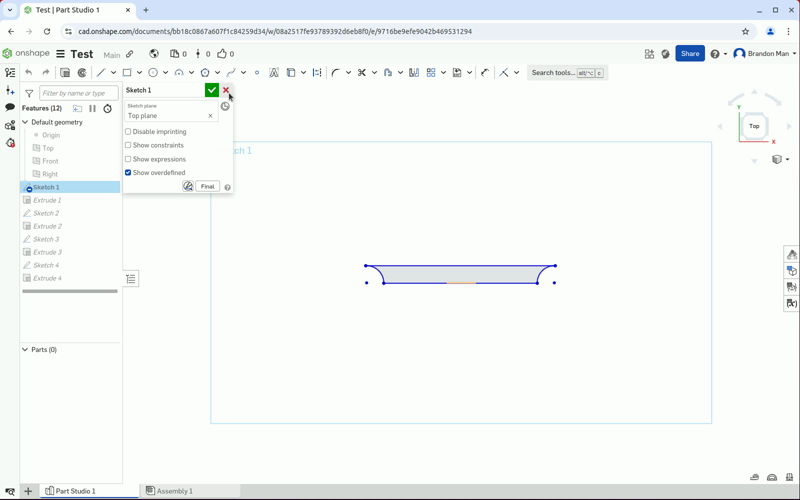
key(shift+s)
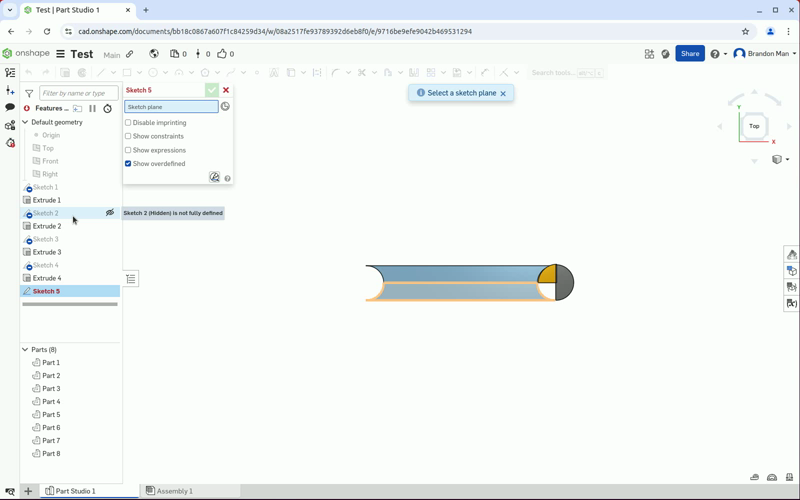
scroll(3)
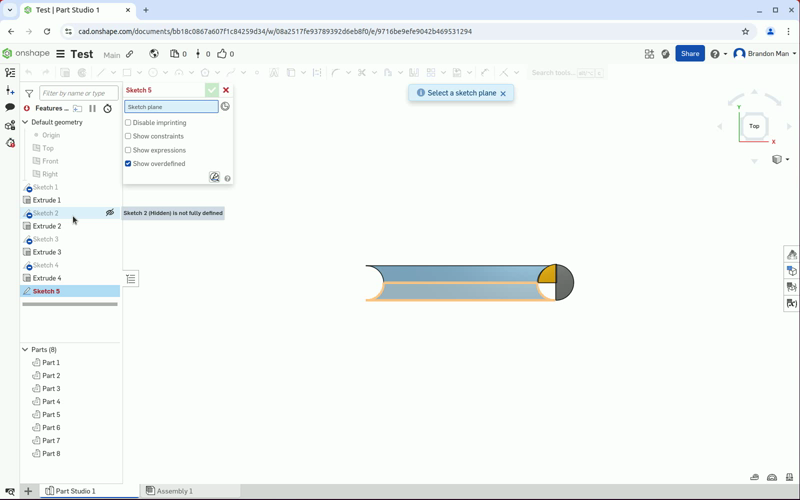
mouse_move(73, 150)
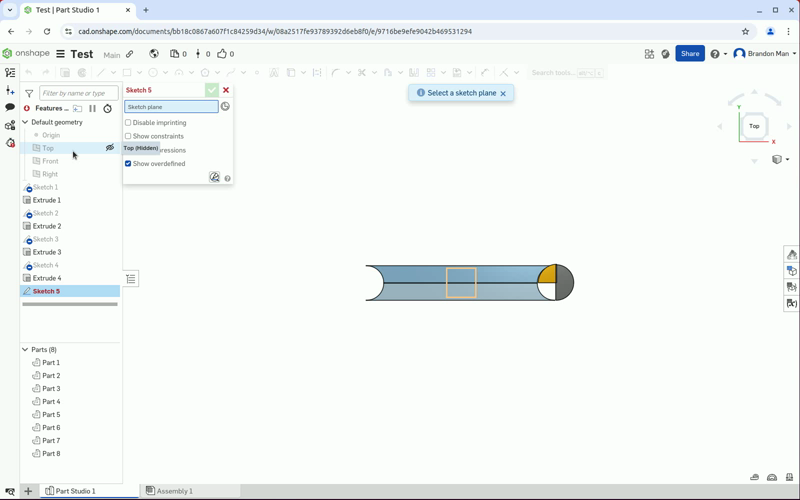
click(73, 150)
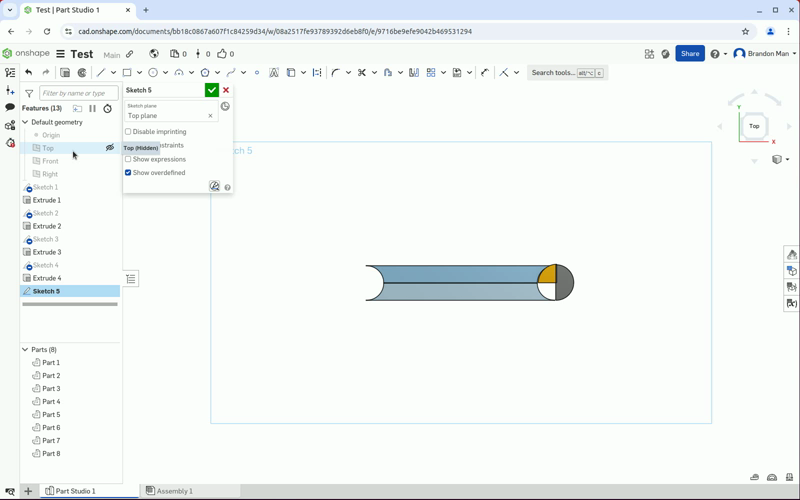
mouse_move(73, 352)
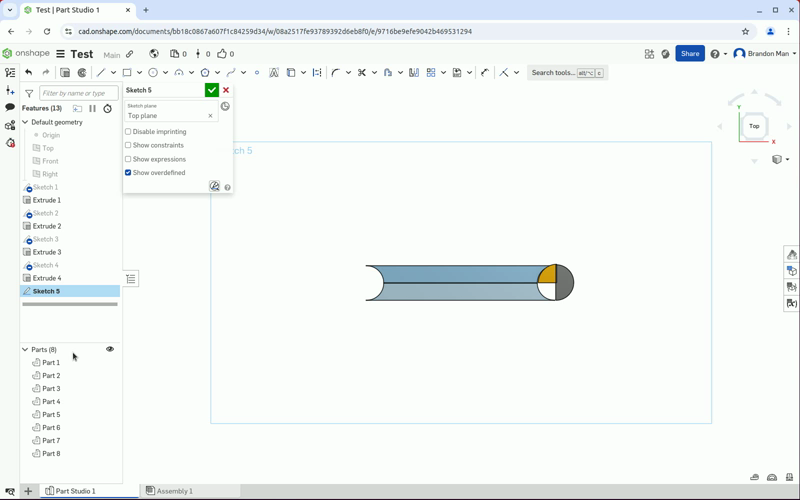
key(y)
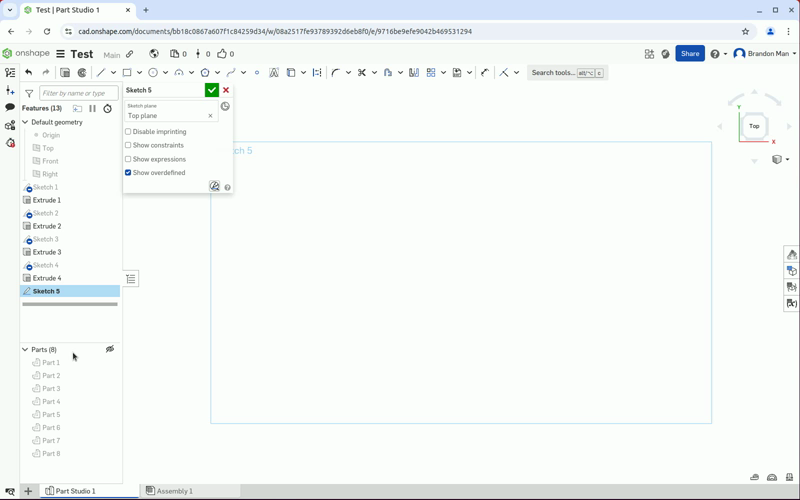
key(a)
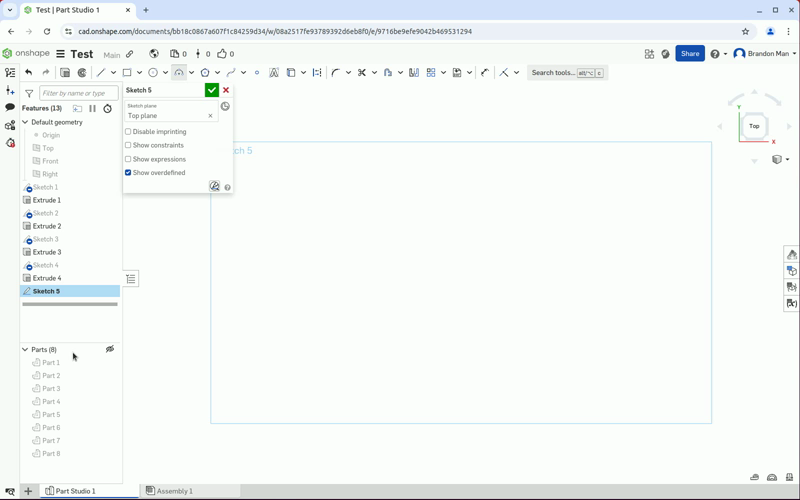
key_down(shift)
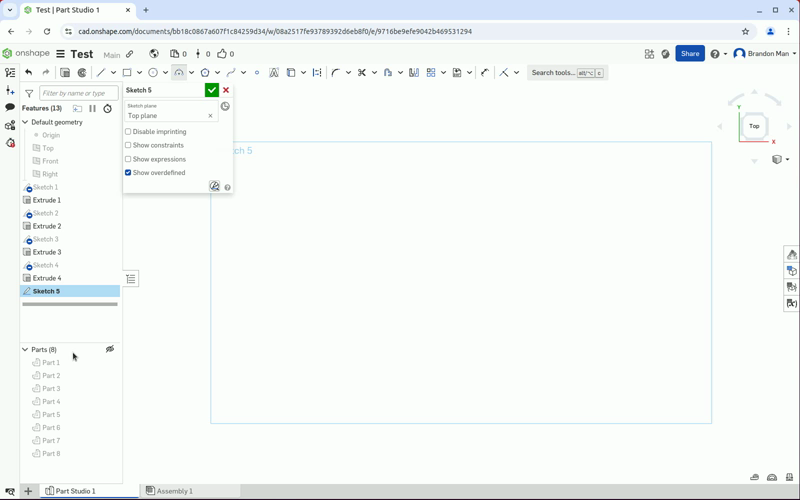
mouse_move(538, 282)
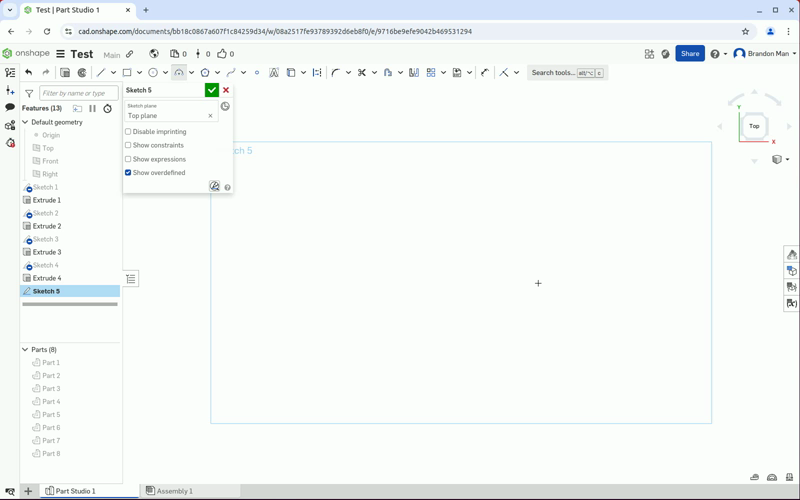
click(538, 282)
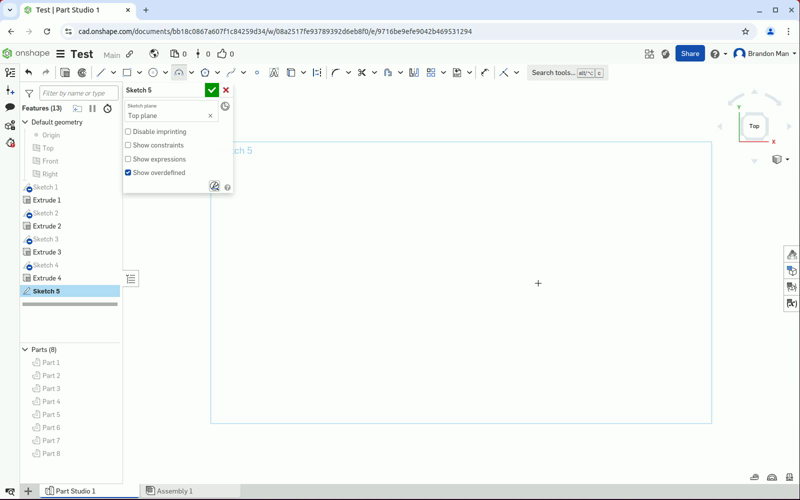
key_up(shift)
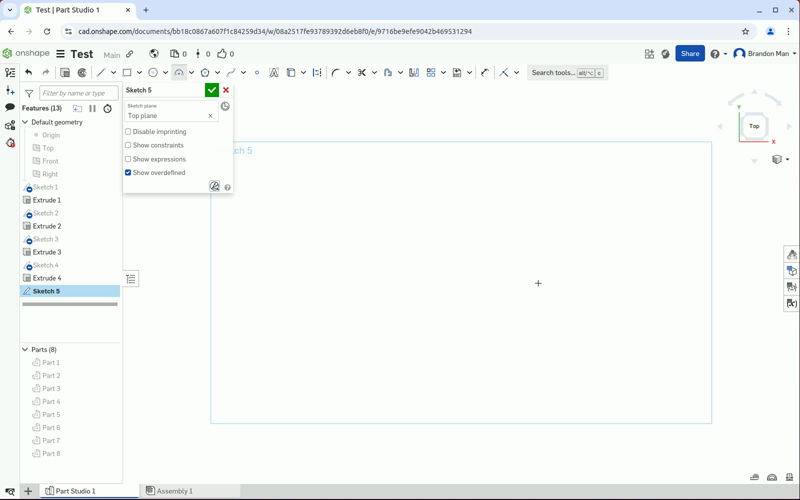
key_down(shift)
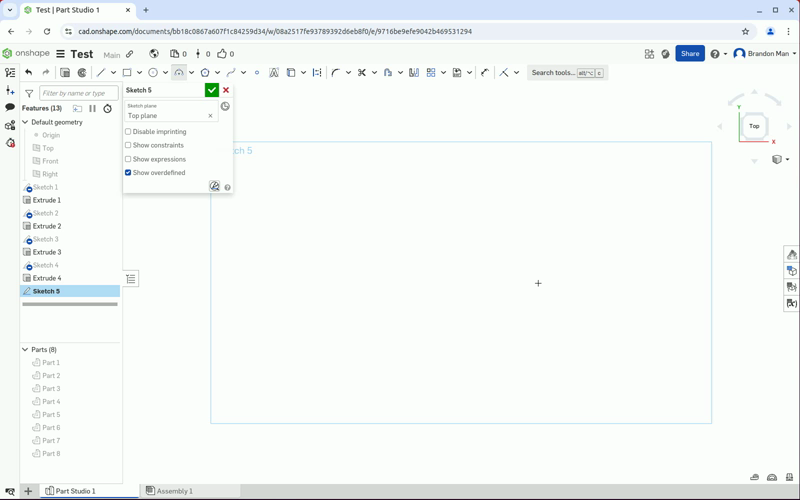
mouse_move(556, 301)
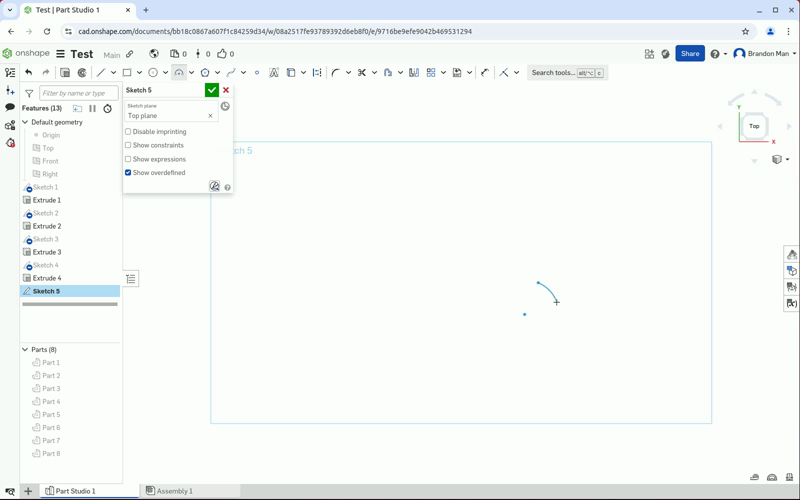
click(556, 301)
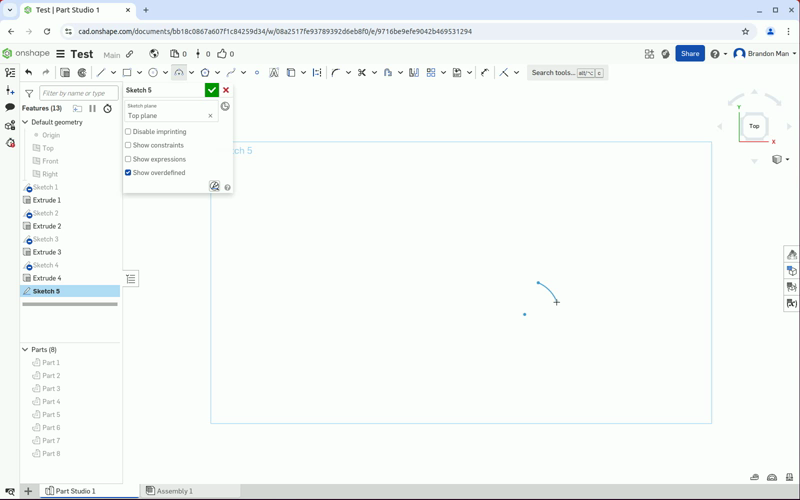
mouse_move(543, 296)
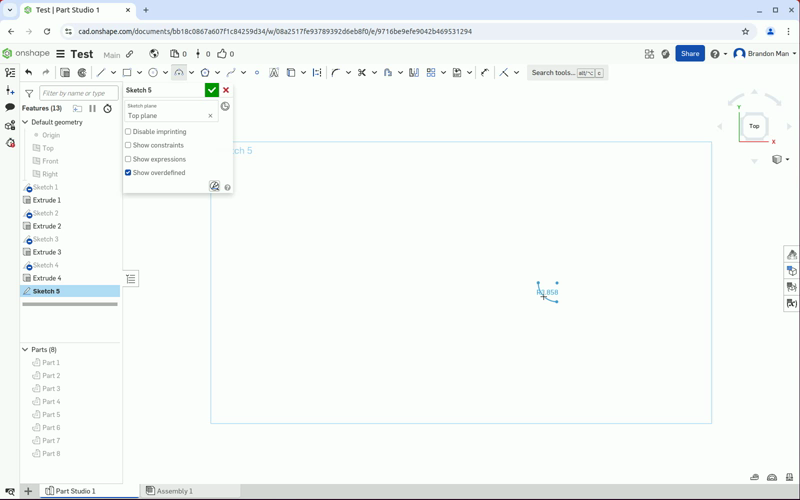
click(543, 296)
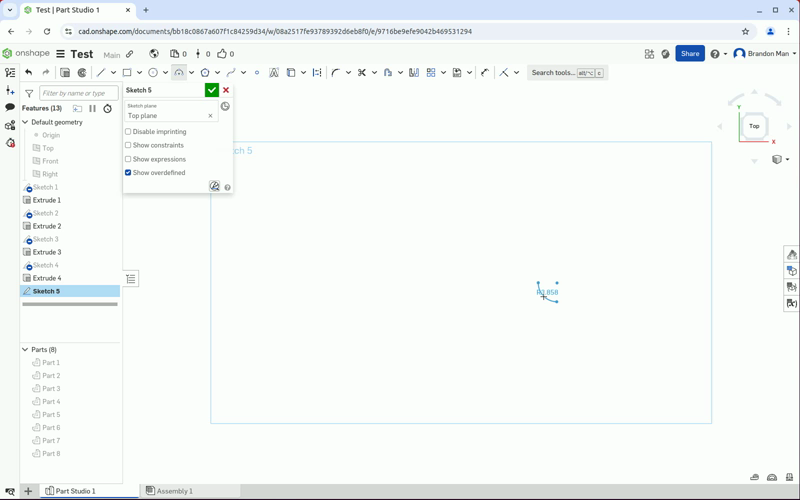
key_up(shift)
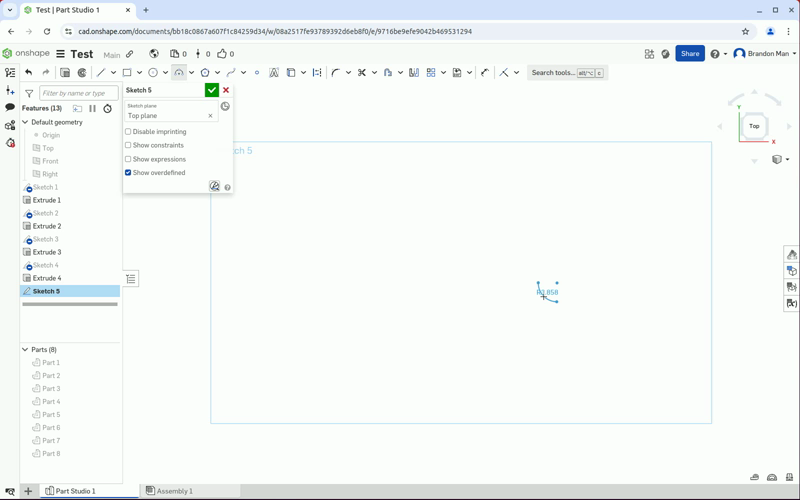
key(esc)
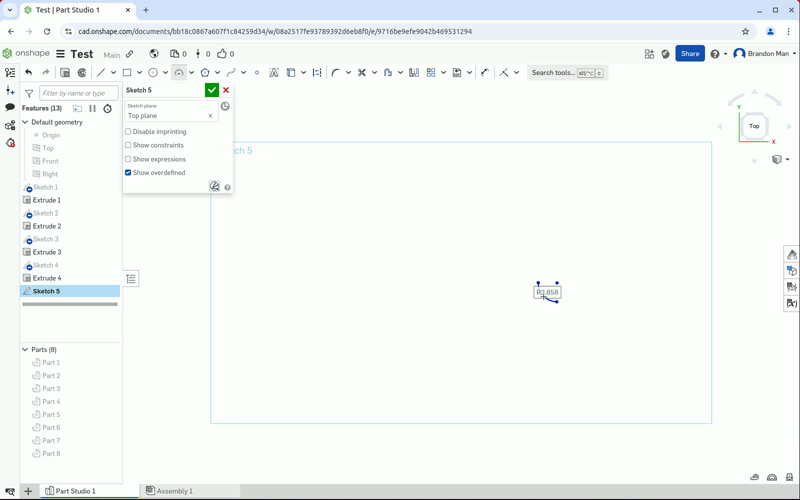
key(l)
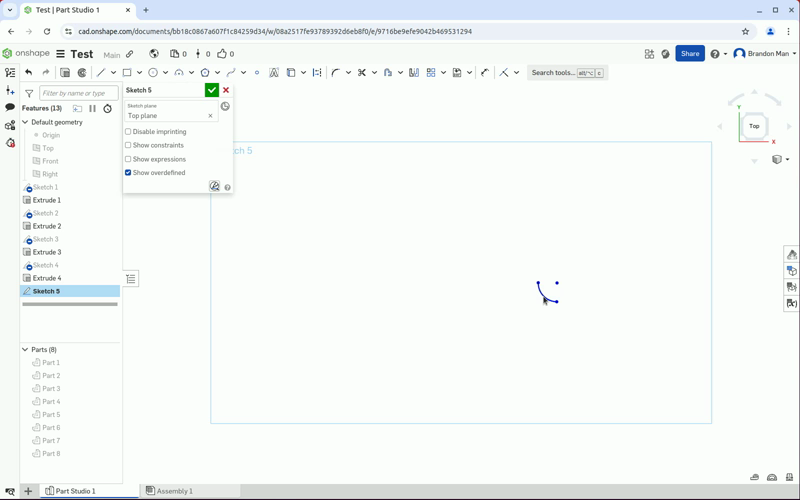
mouse_move(556, 301)
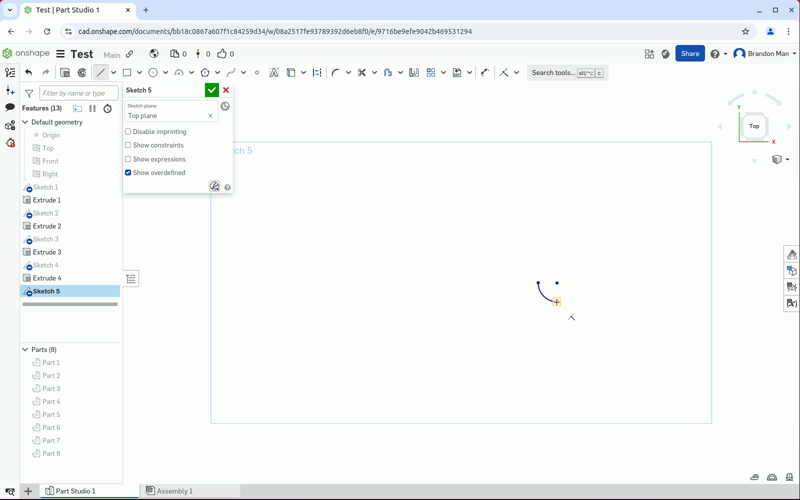
click(556, 301)
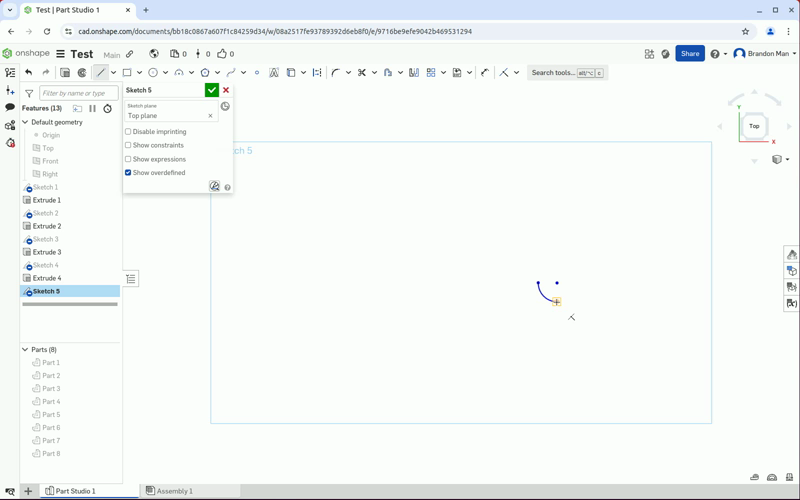
key_down(shift)
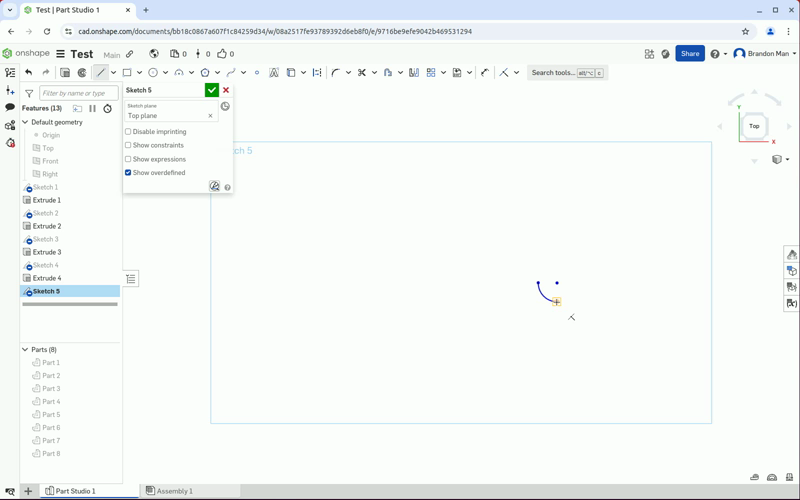
mouse_move(586, 301)
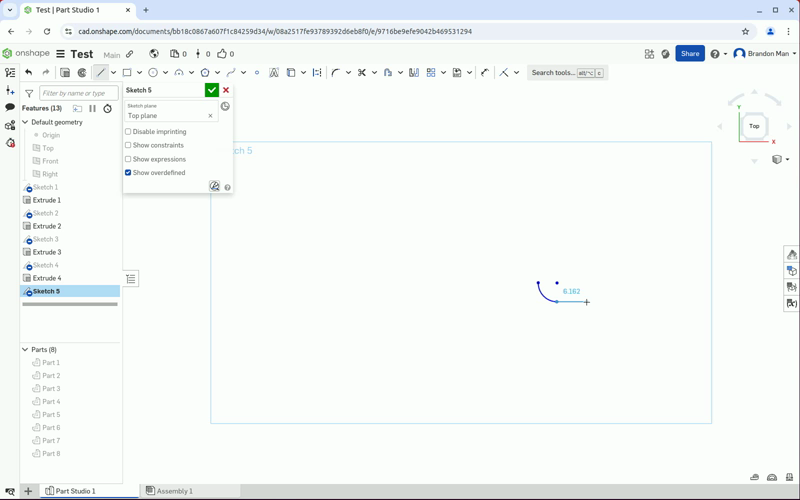
mouse_move(556, 282)
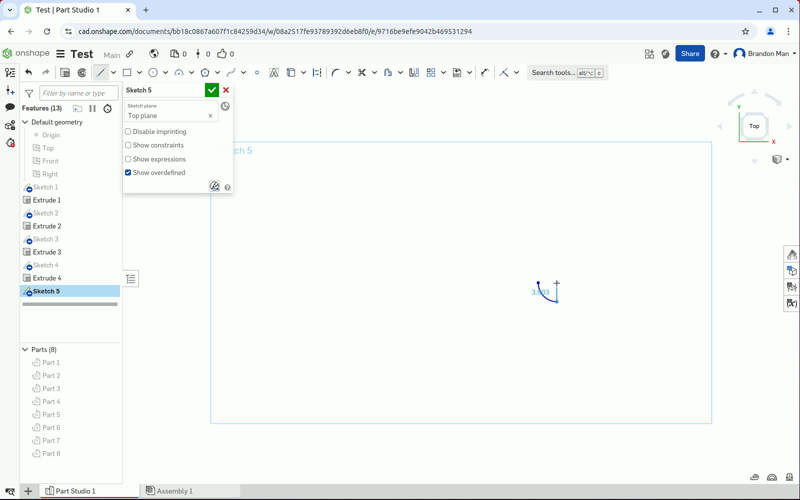
click(556, 282)
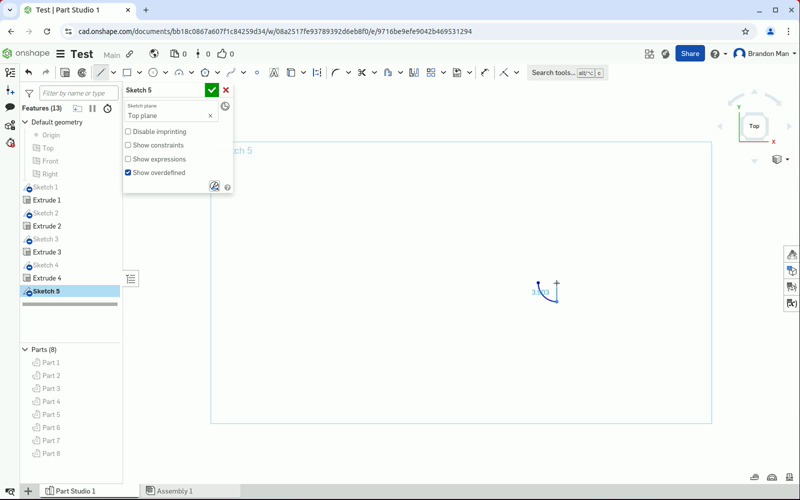
key_up(shift)
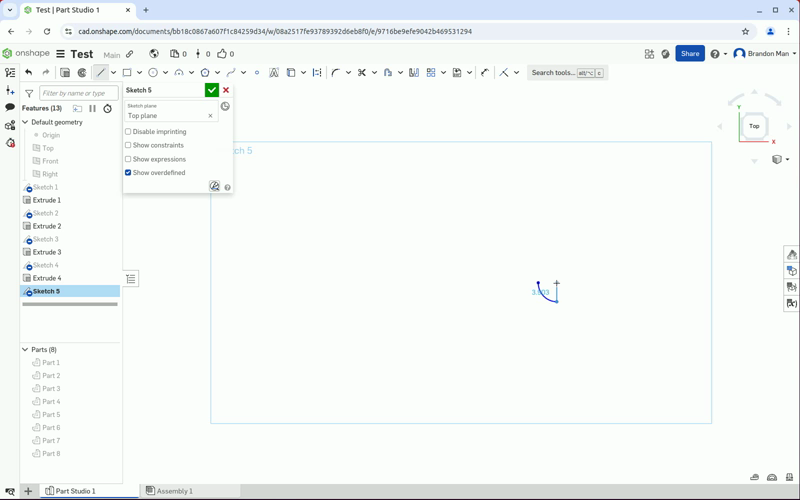
mouse_move(586, 282)
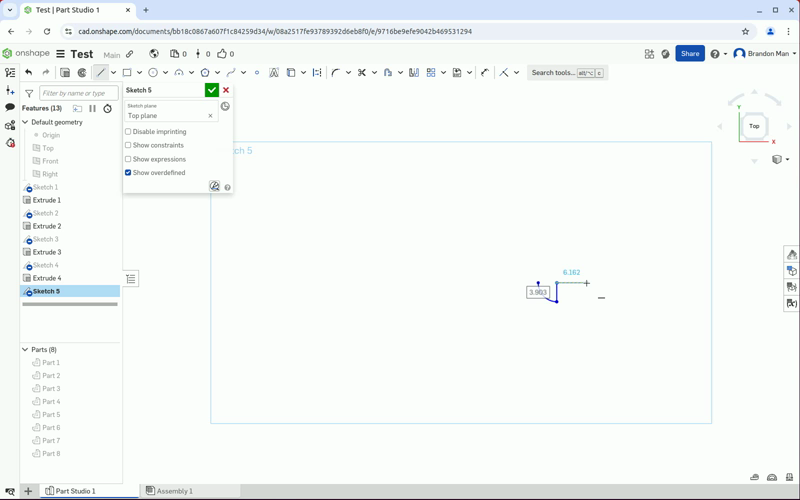
key_down(shift)
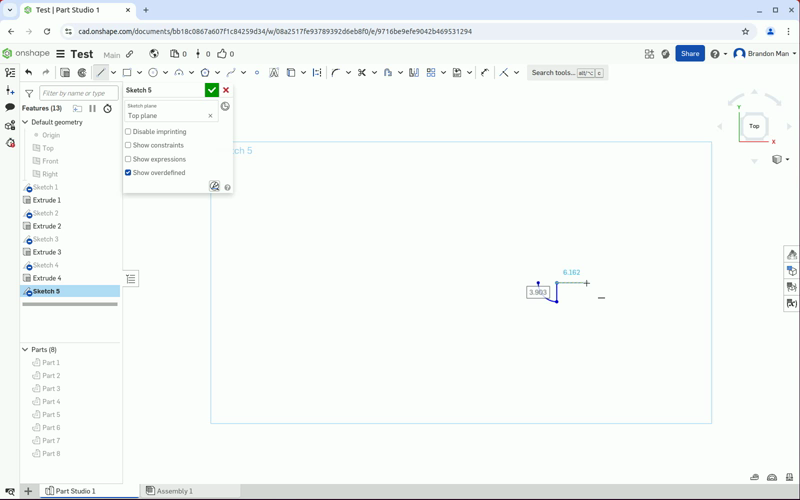
mouse_move(538, 282)
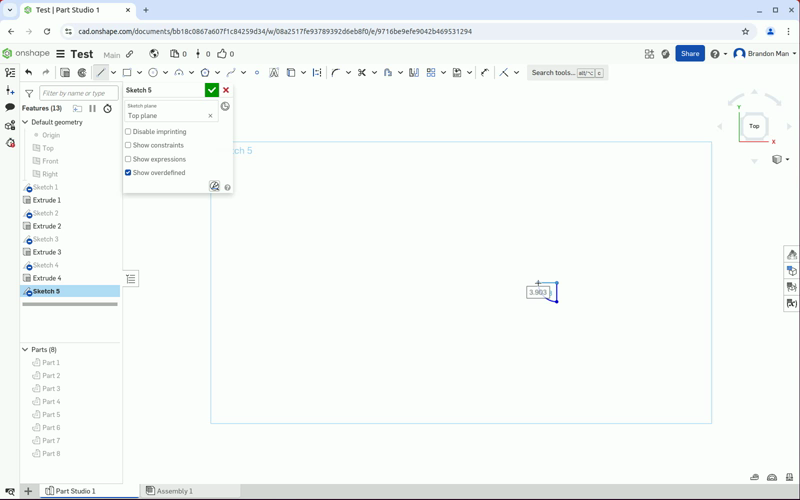
key_up(shift)
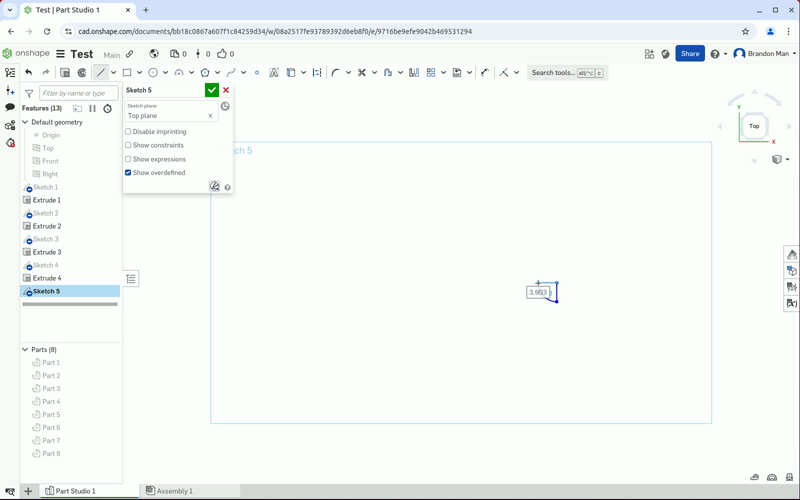
click(538, 282)
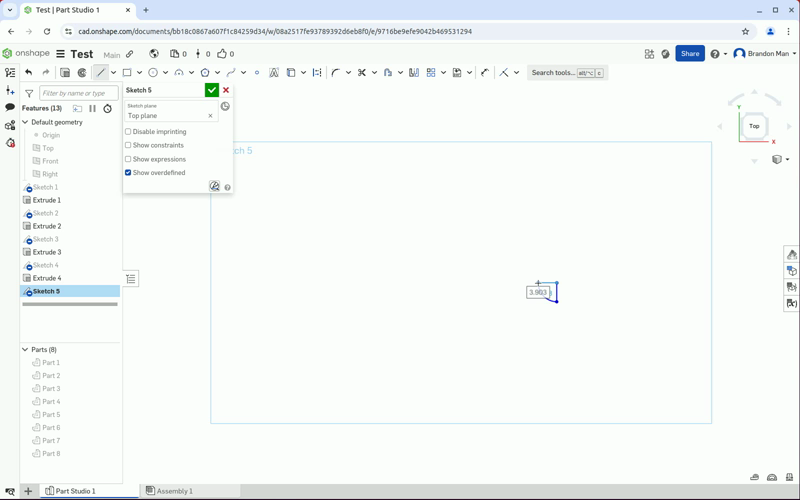
key(esc)
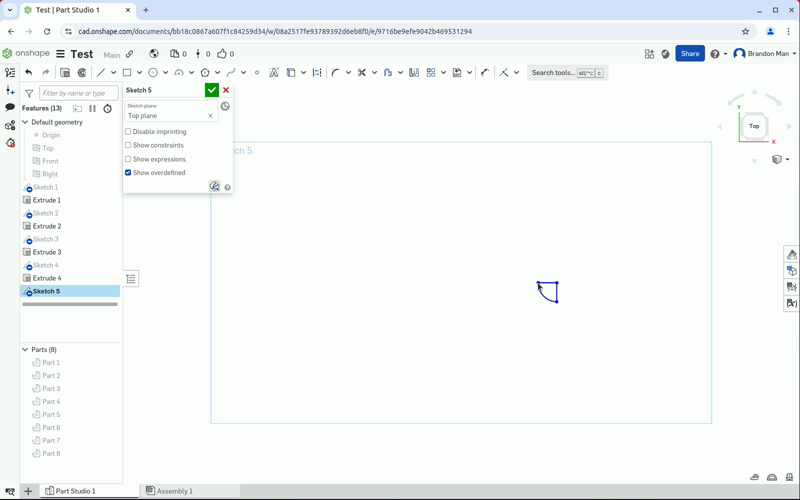
mouse_move(541, 287)
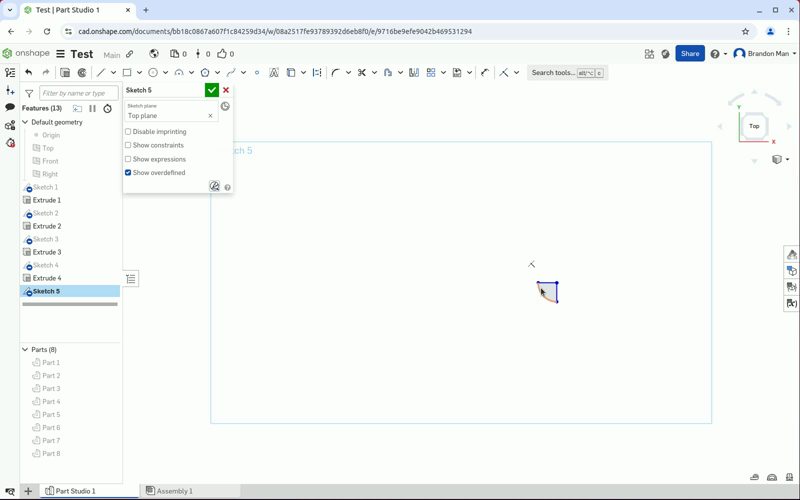
scroll(6)
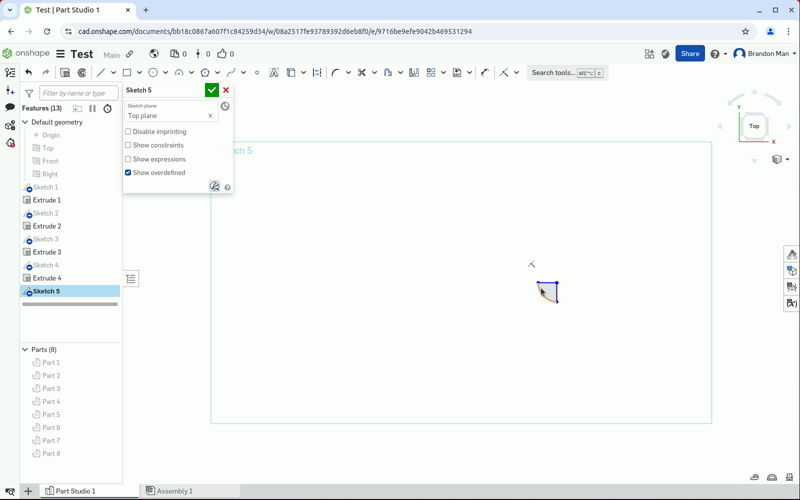
scroll(6)
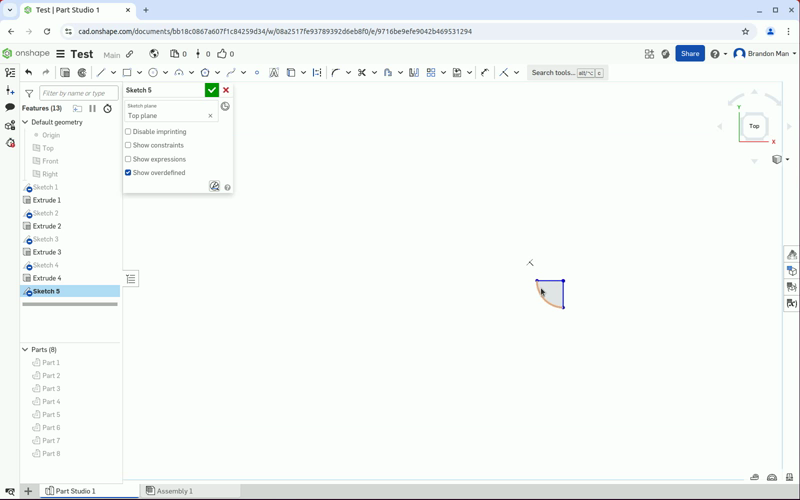
scroll(6)
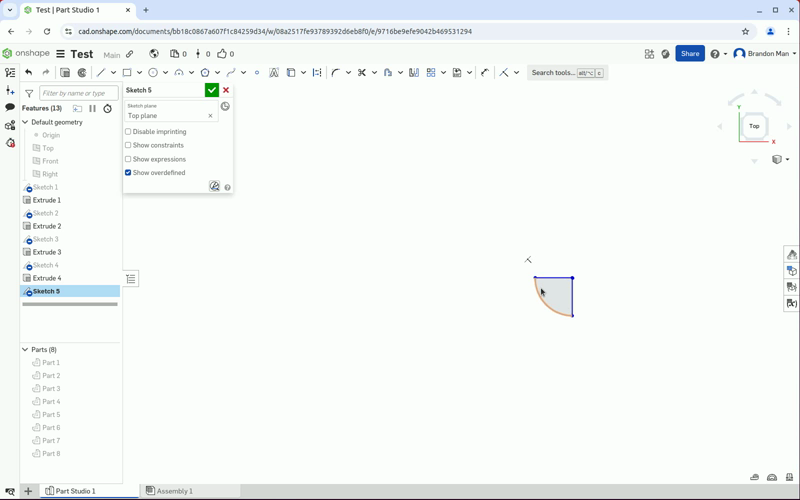
scroll(6)
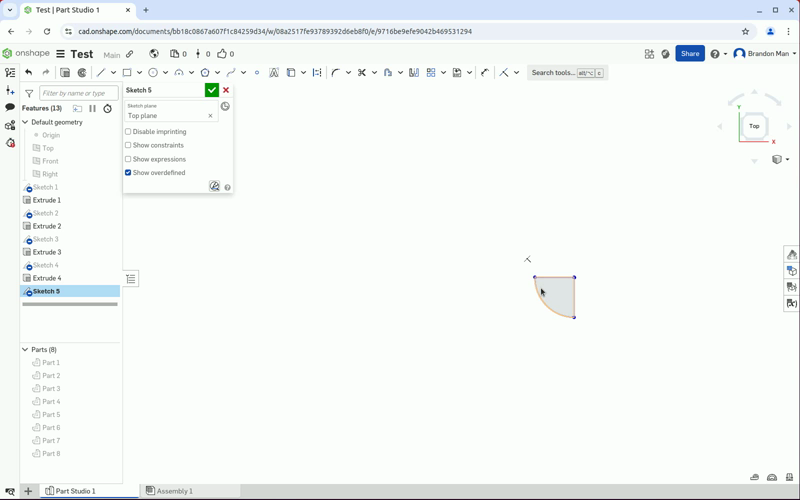
scroll(6)
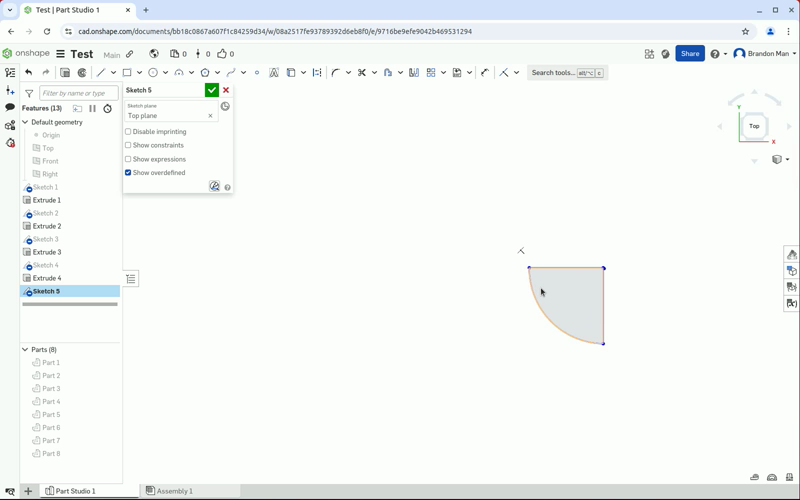
scroll(6)
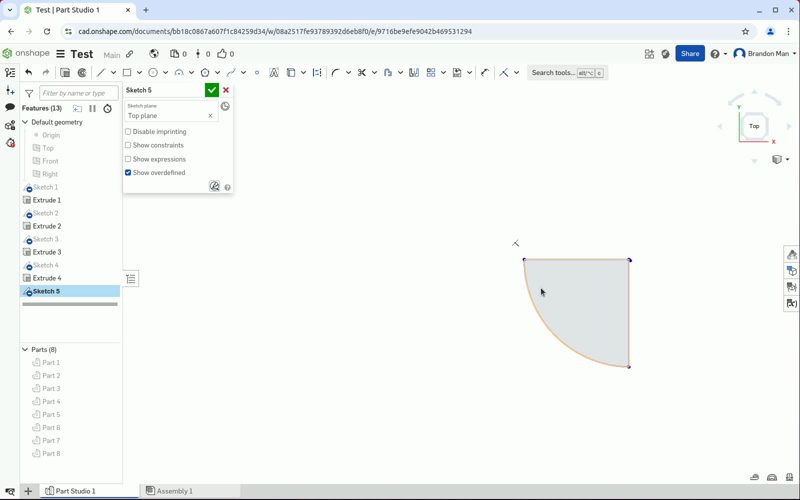
scroll(6)
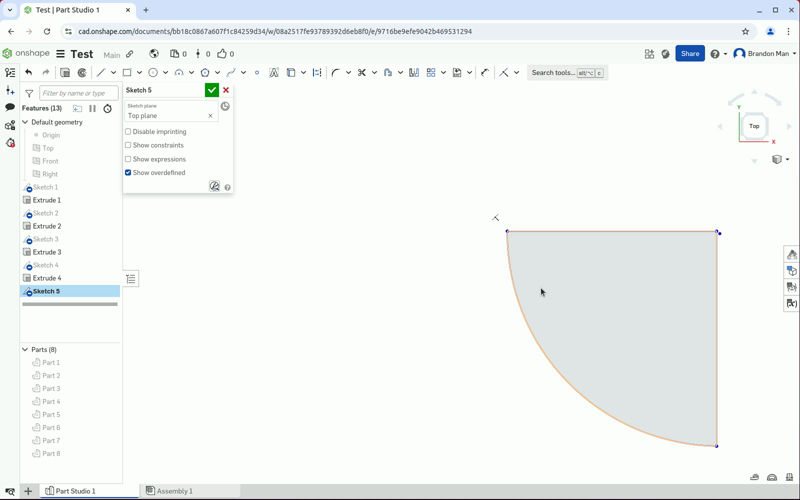
click(541, 287)
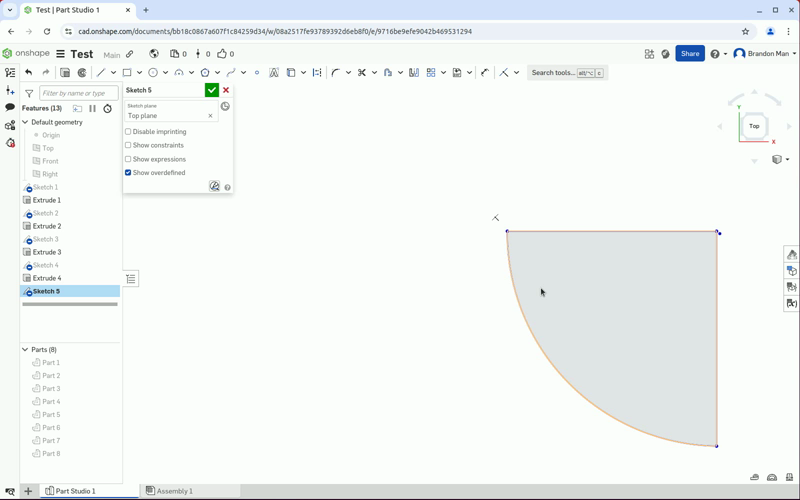
scroll(-6)
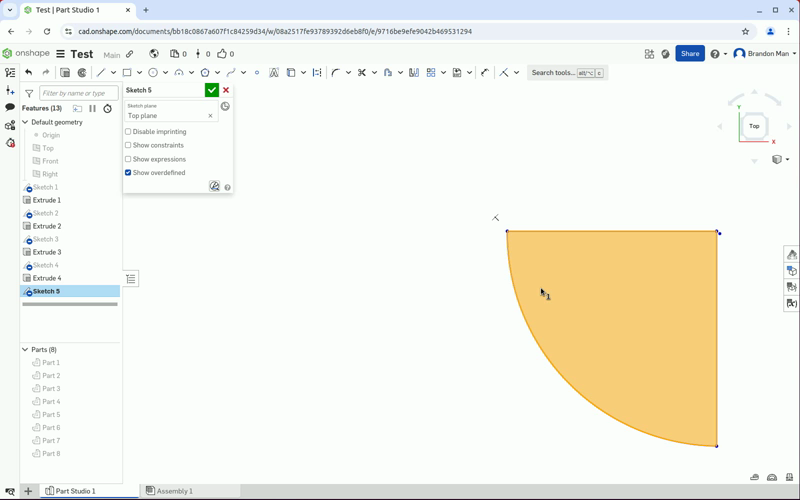
scroll(-6)
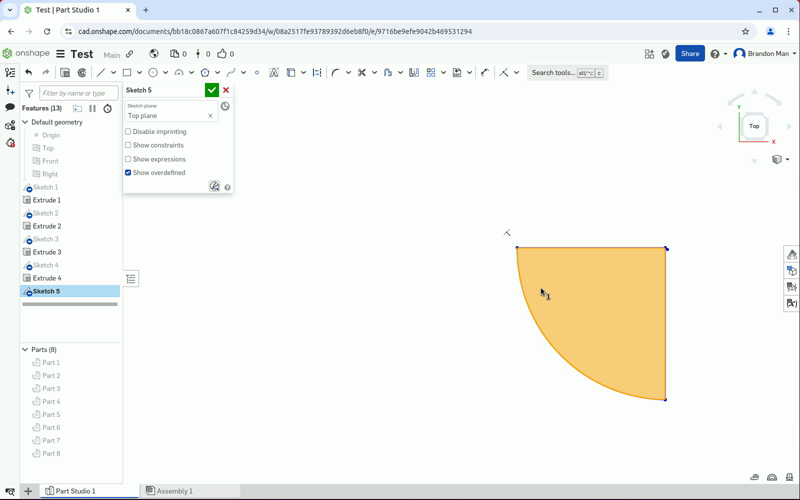
scroll(-6)
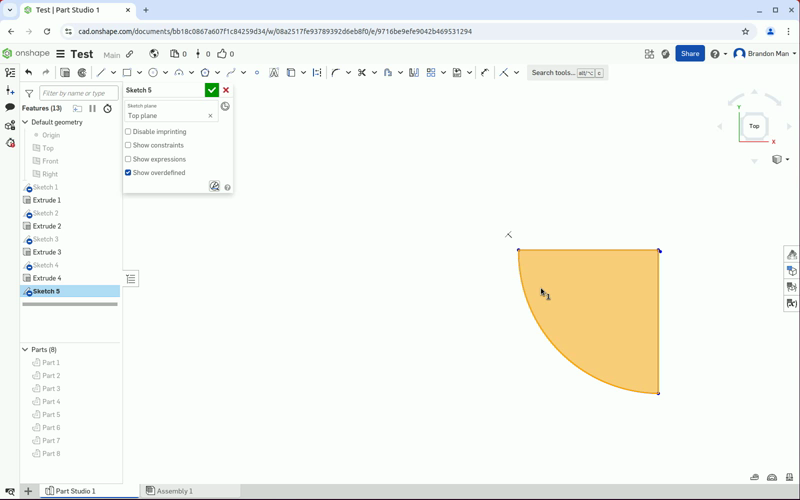
scroll(-6)
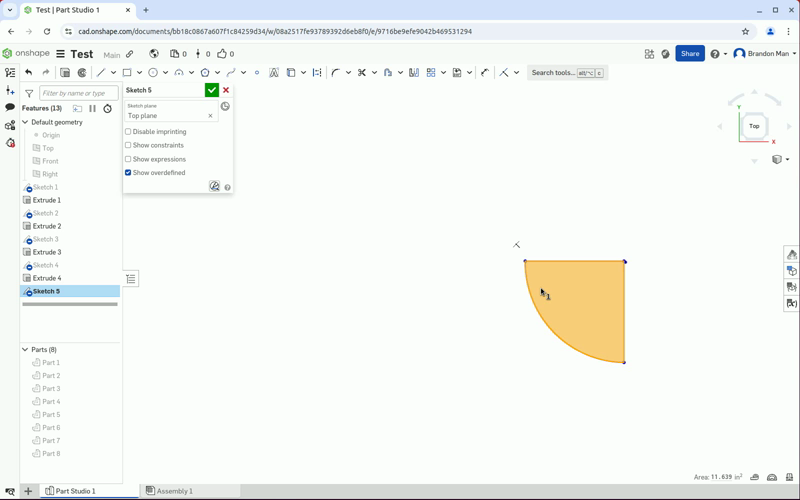
scroll(-6)
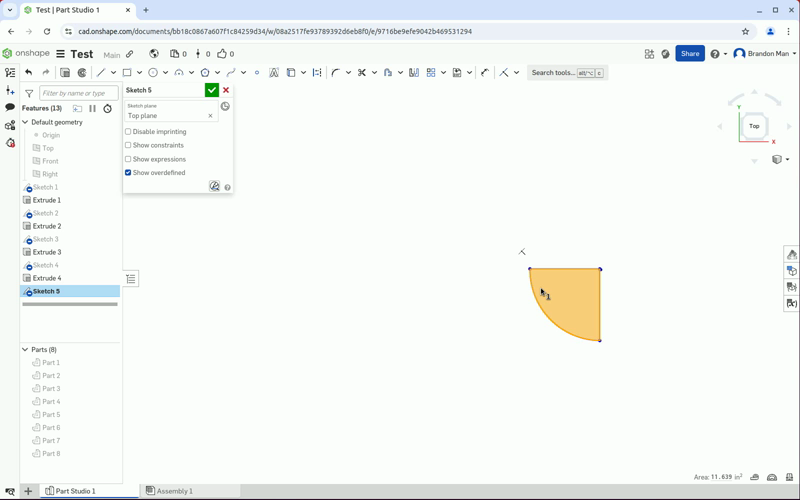
scroll(-6)
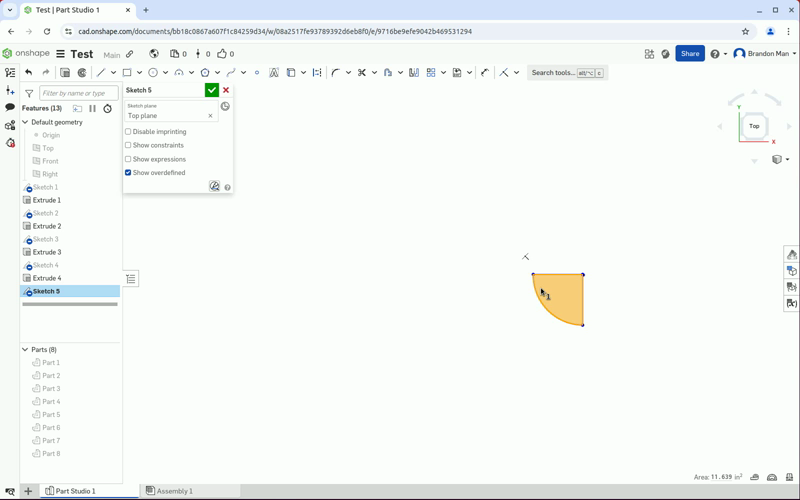
scroll(-6)
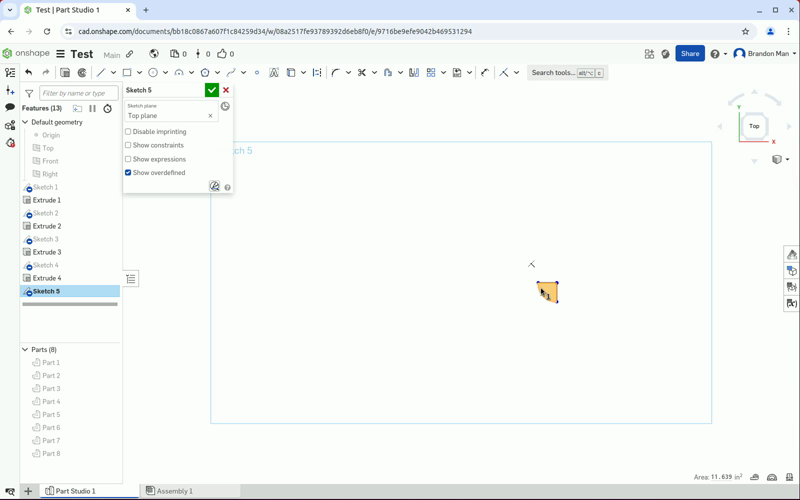
mouse_move(73, 352)
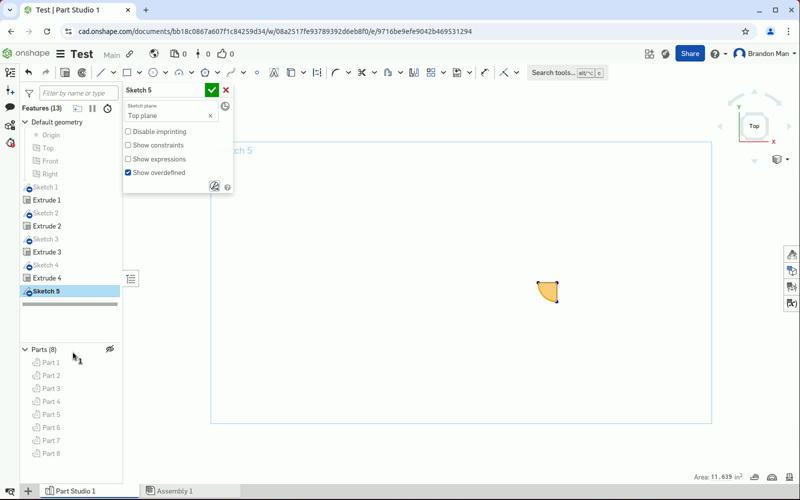
key(shift+y)
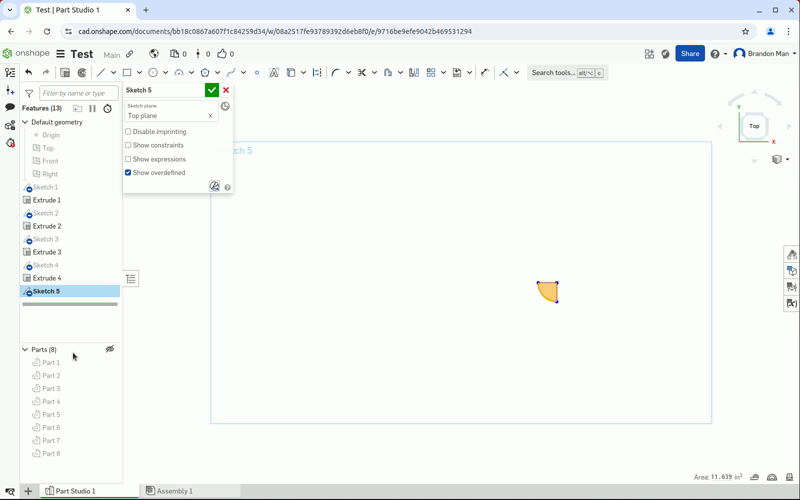
key(shift+e)
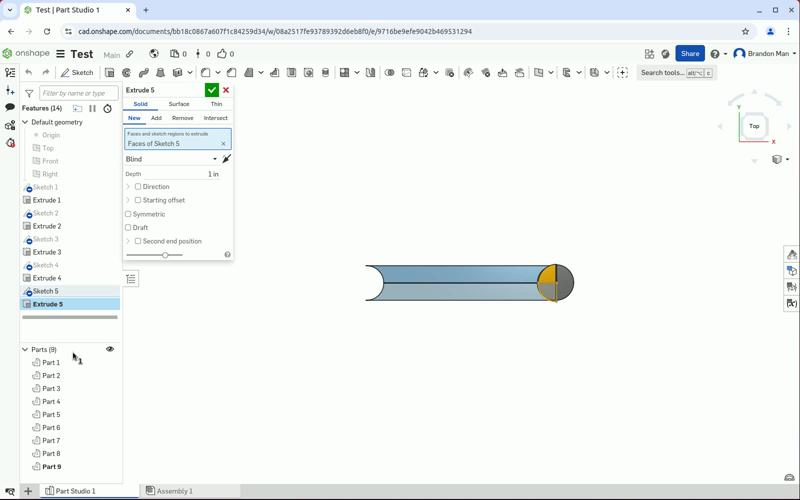
mouse_move(143, 106)
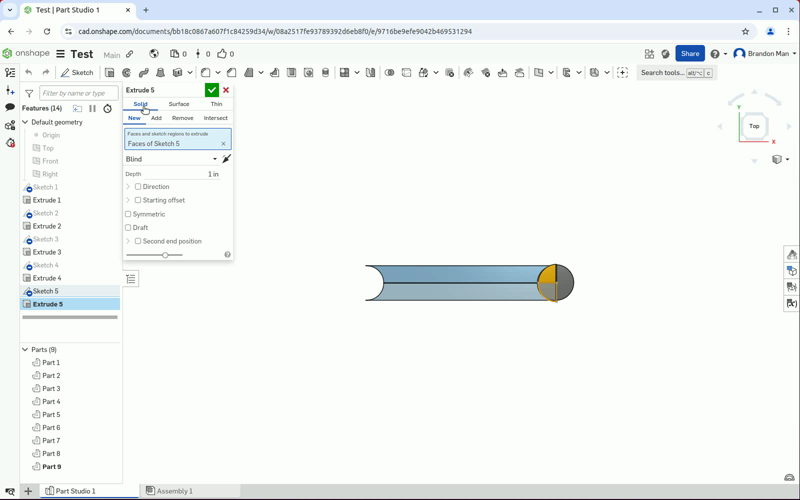
click(143, 106)
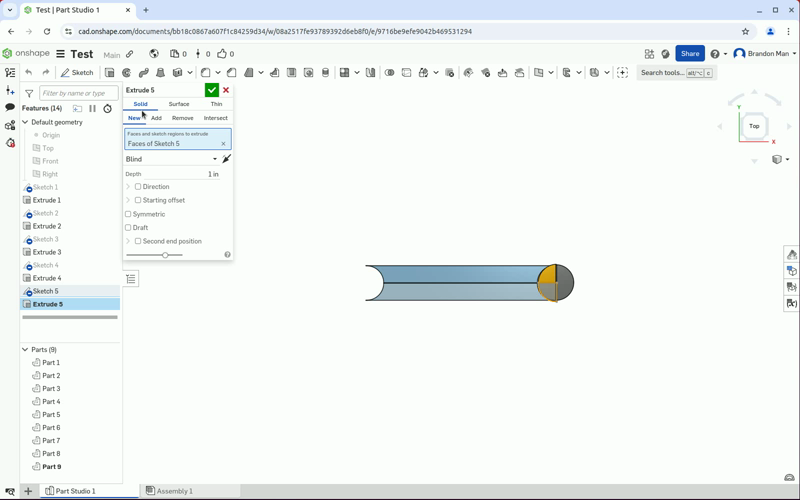
mouse_move(137, 120)
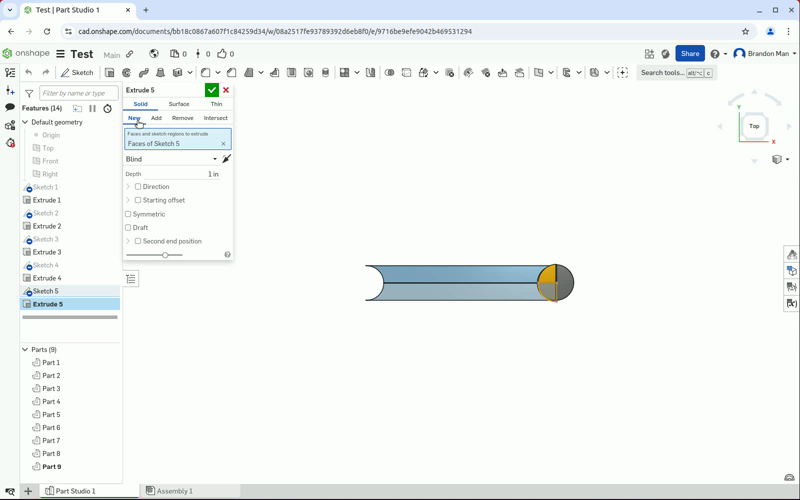
click(137, 120)
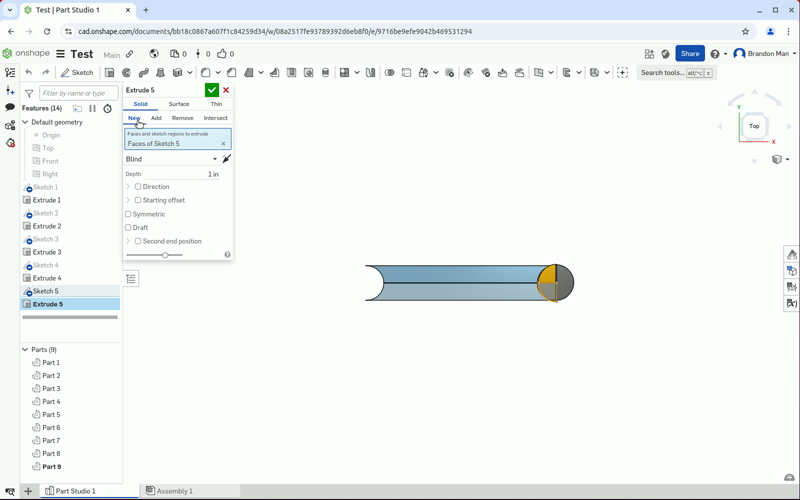
key(tab, 4)
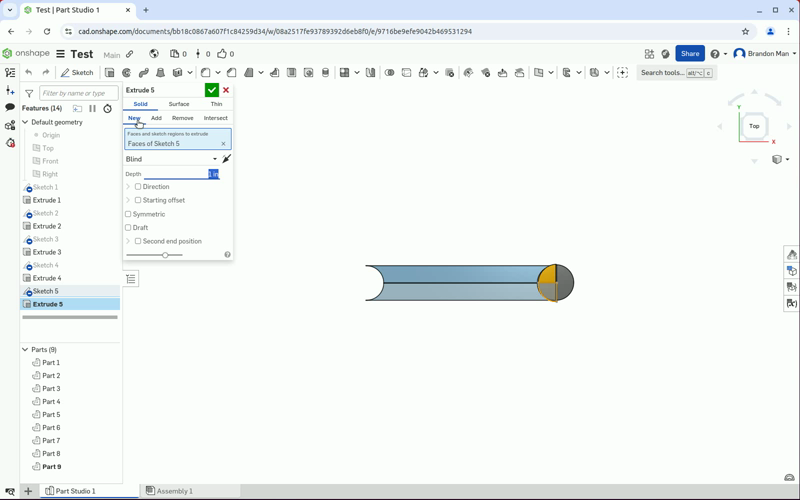
text(10.11)
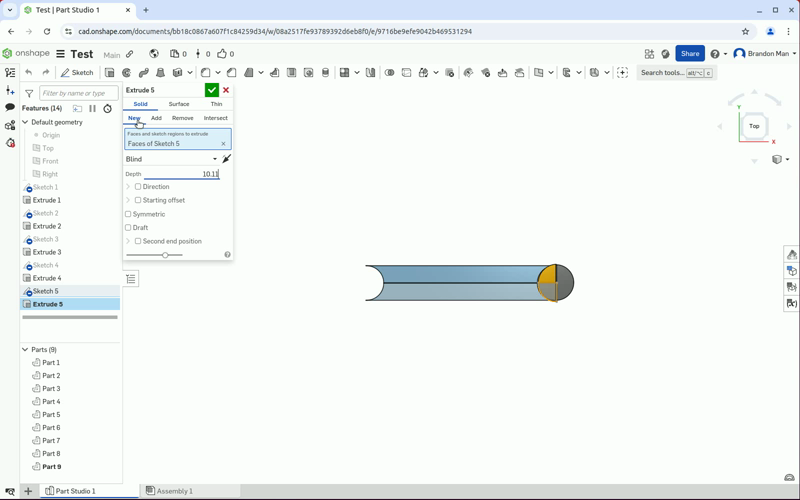
key(enter)
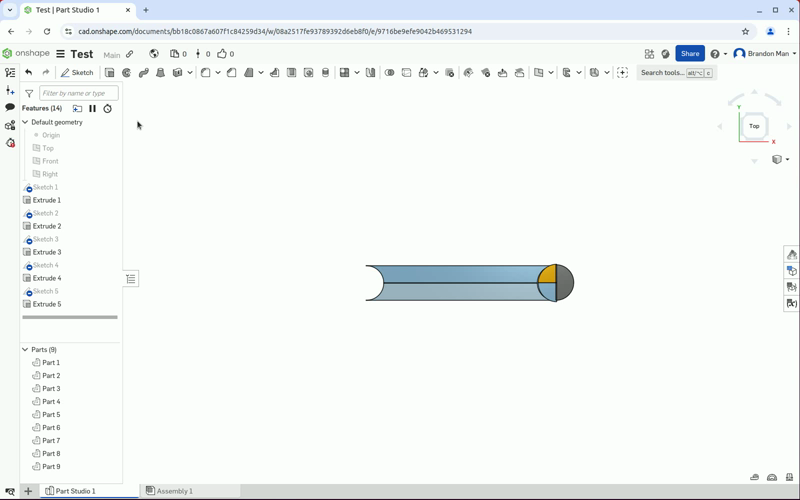
key(shift+h)
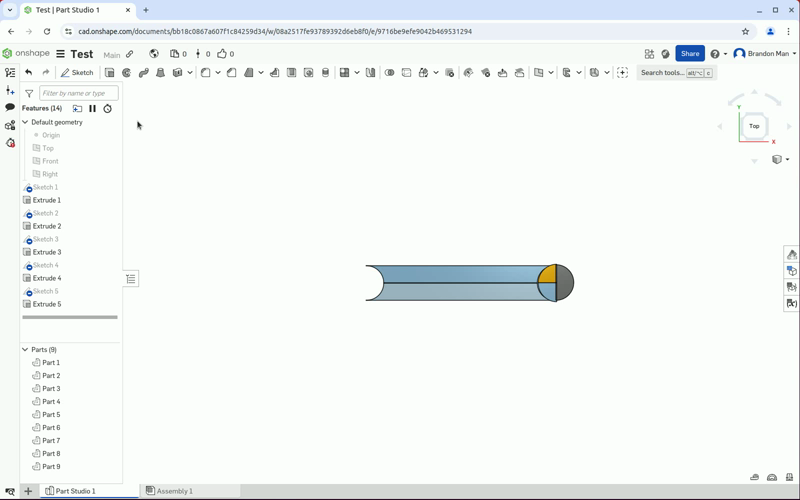
key(shift+h)
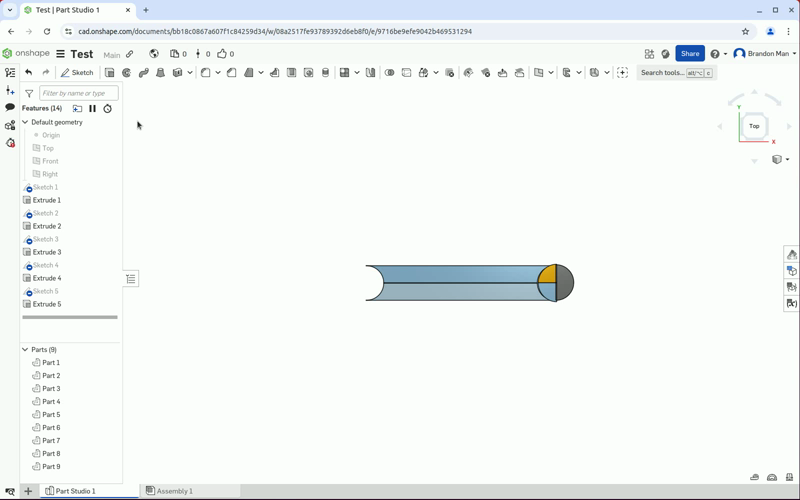
mouse_move(73, 189)
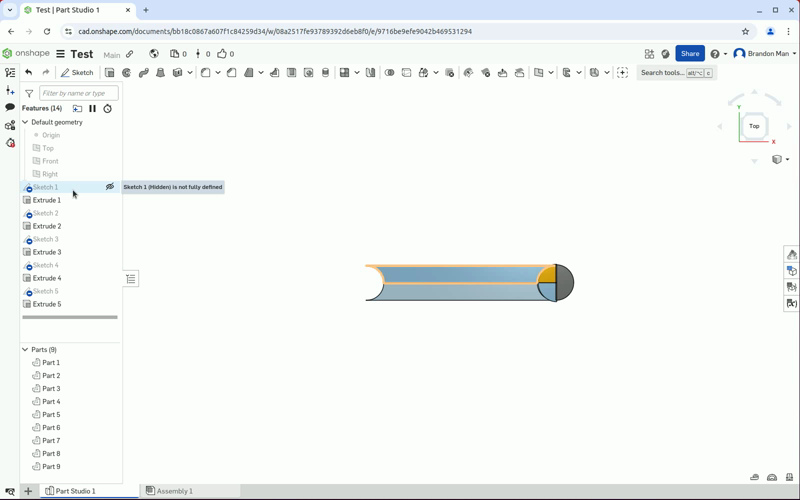
click(73, 189)
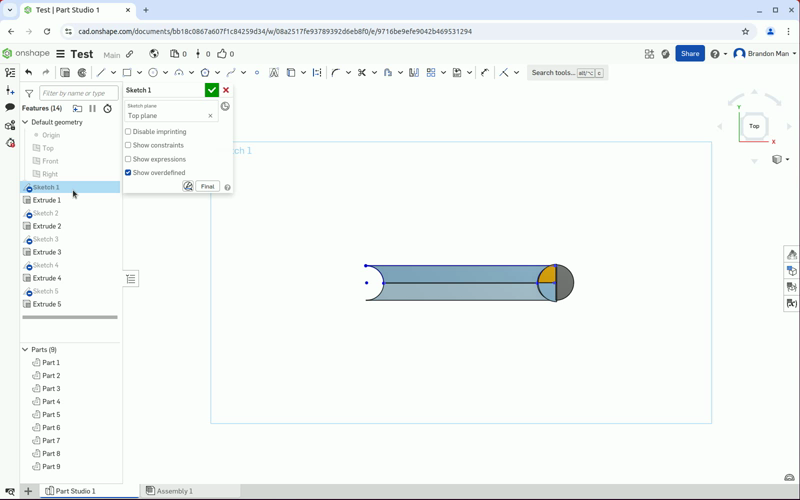
mouse_move(229, 92)
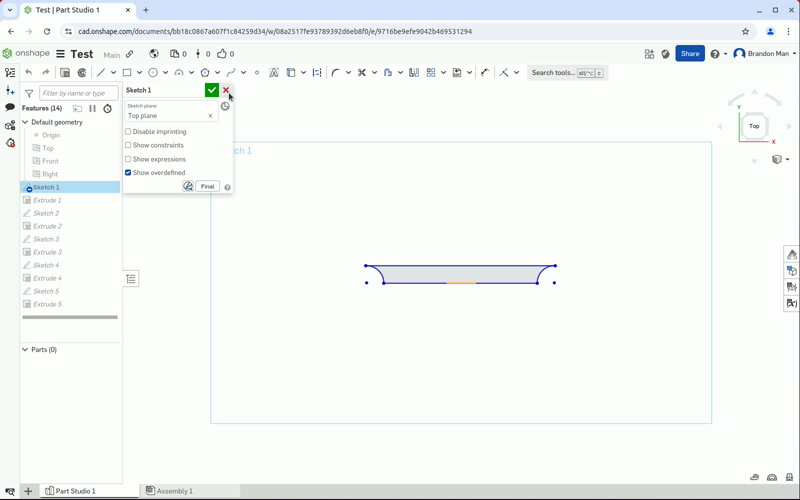
click(229, 92)
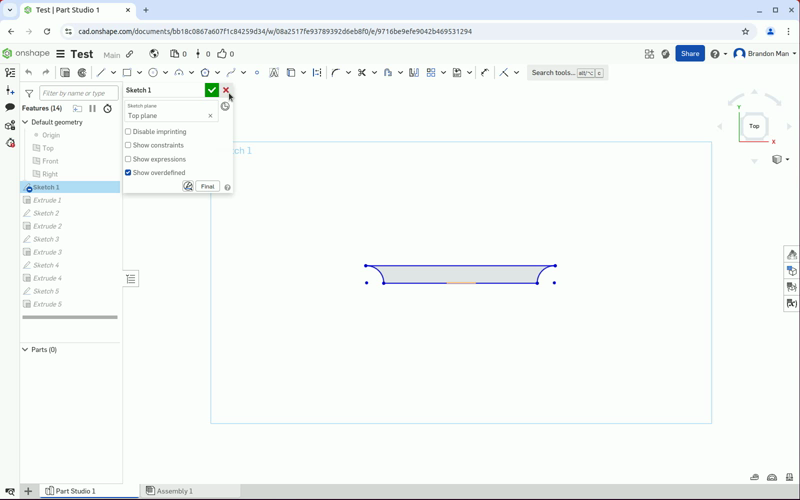
key(shift+s)
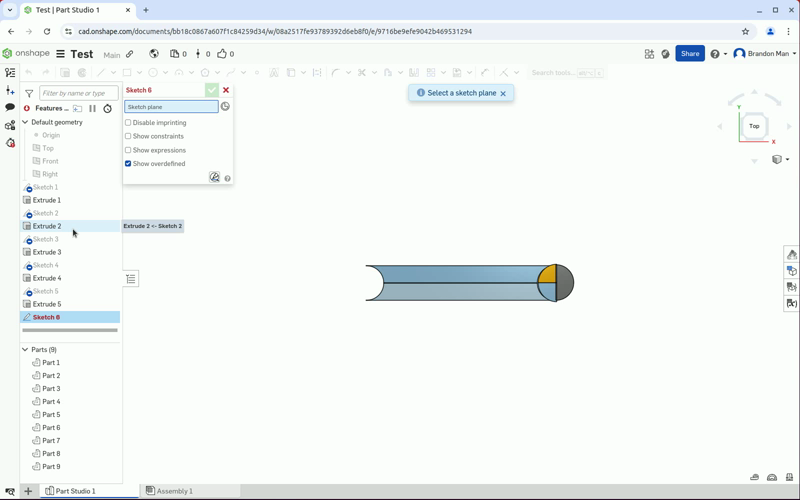
scroll(3)
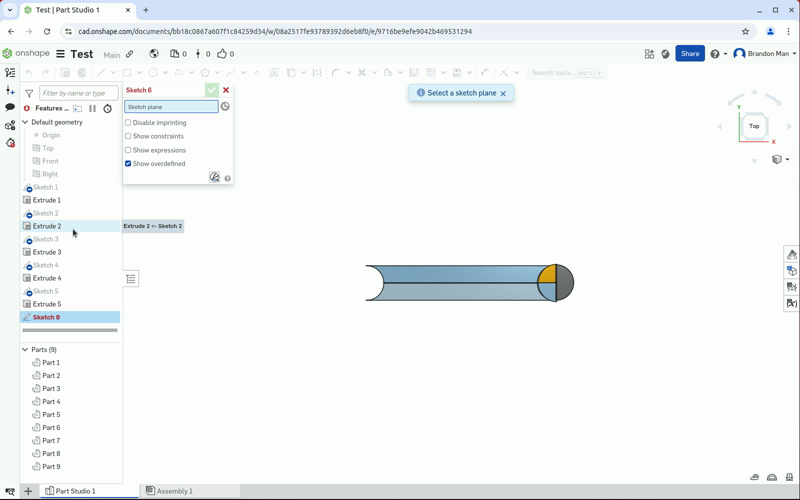
mouse_move(73, 150)
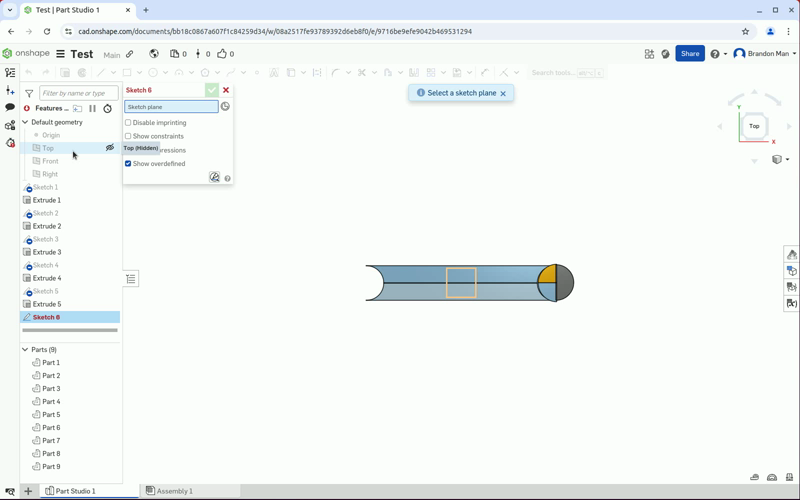
click(73, 150)
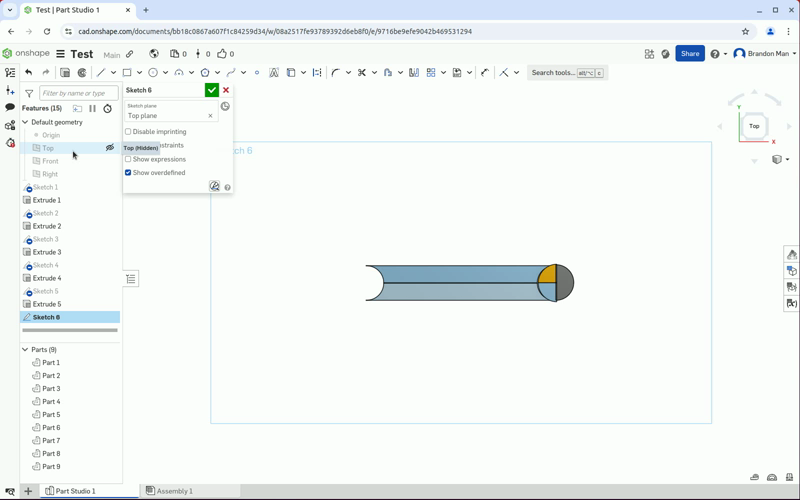
mouse_move(73, 352)
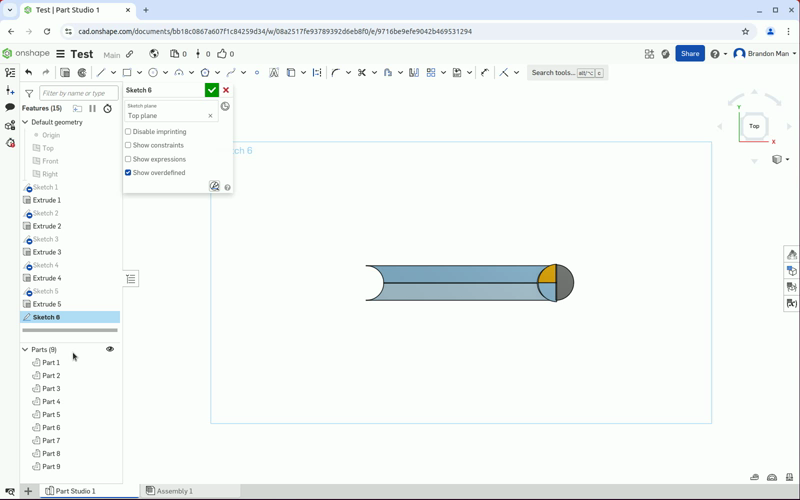
key(y)
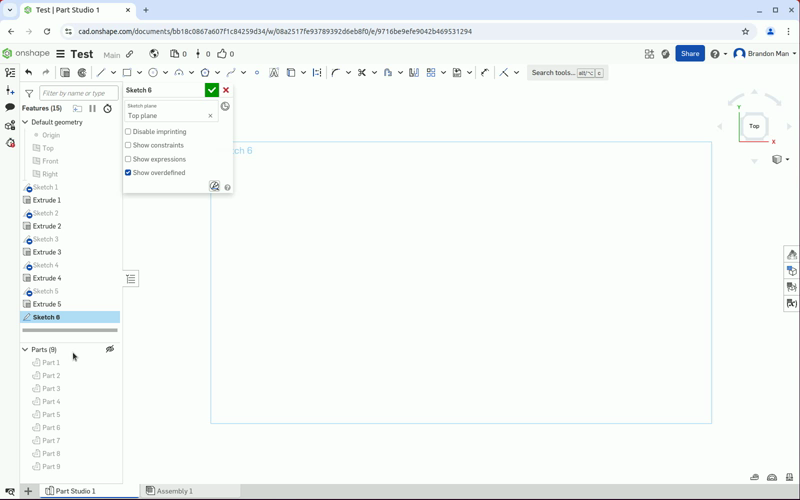
key(l)
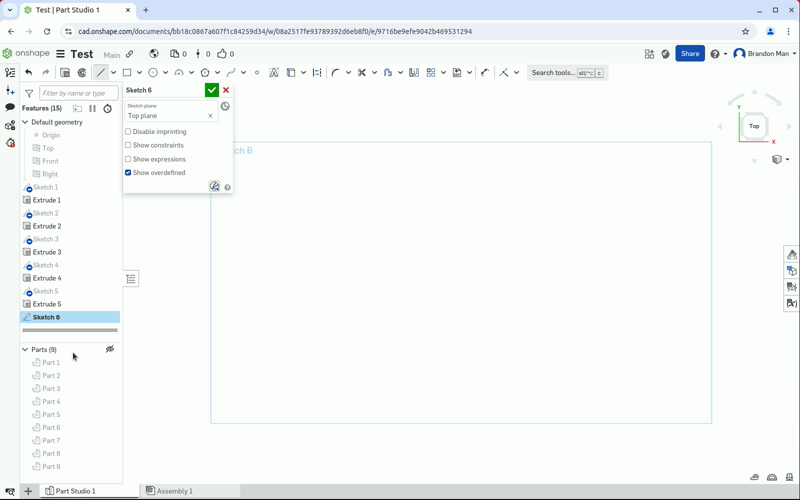
key_down(shift)
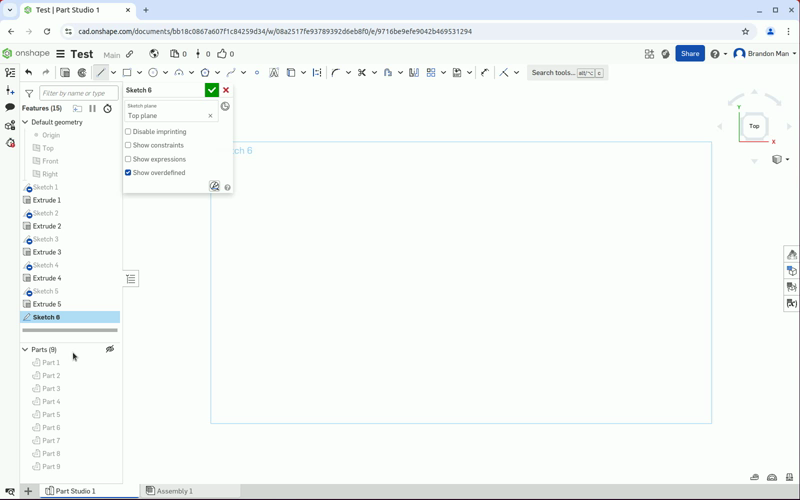
mouse_move(365, 282)
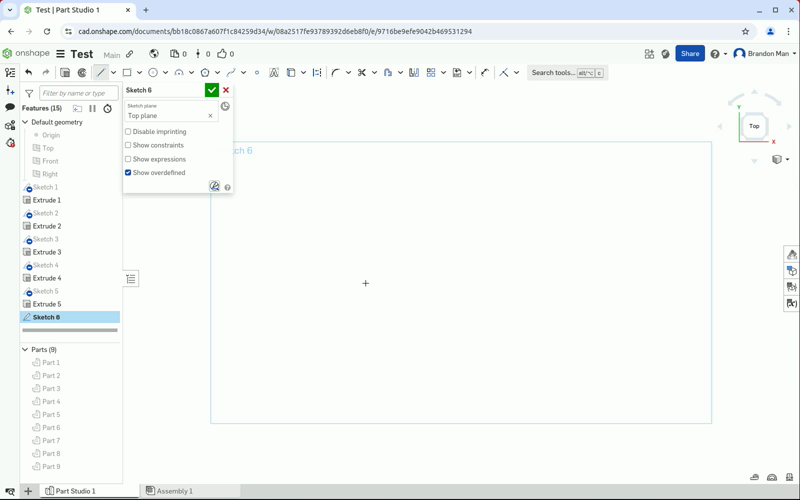
click(365, 282)
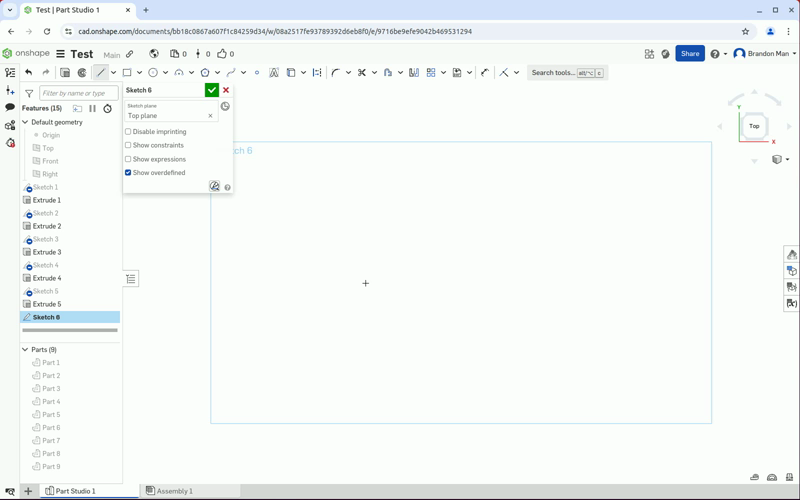
key_up(shift)
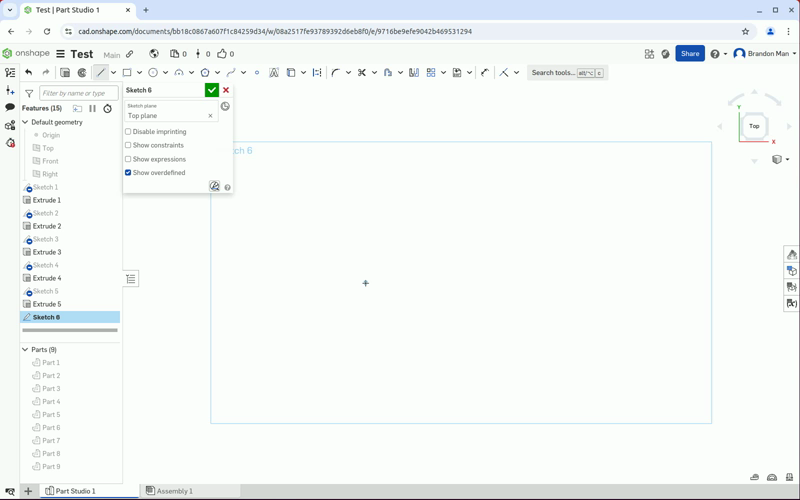
key_down(shift)
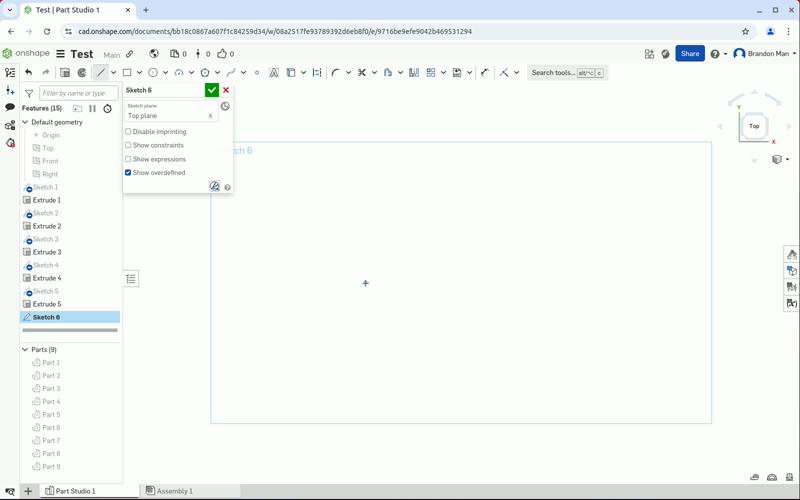
mouse_move(395, 282)
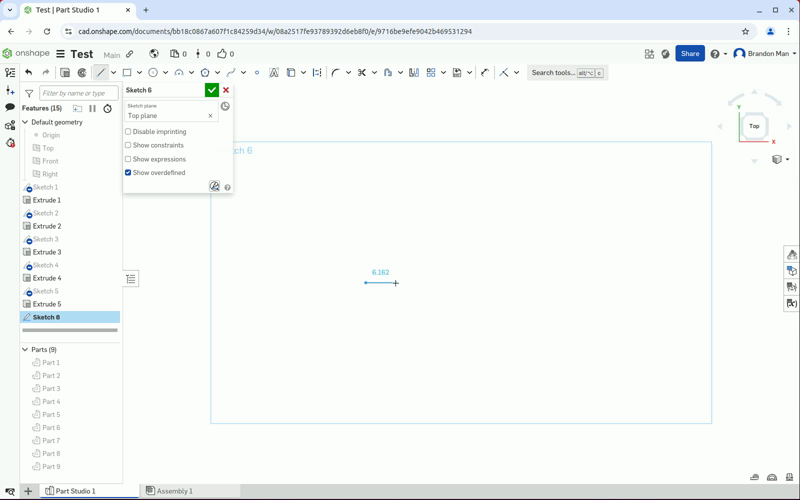
mouse_move(384, 282)
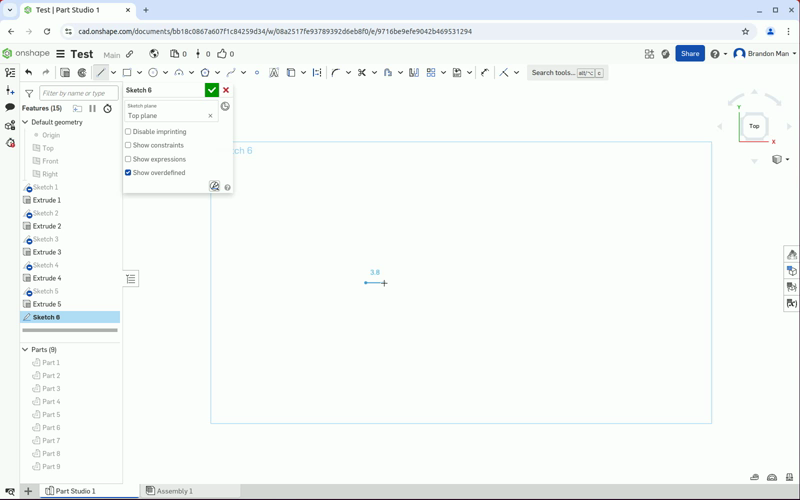
click(384, 282)
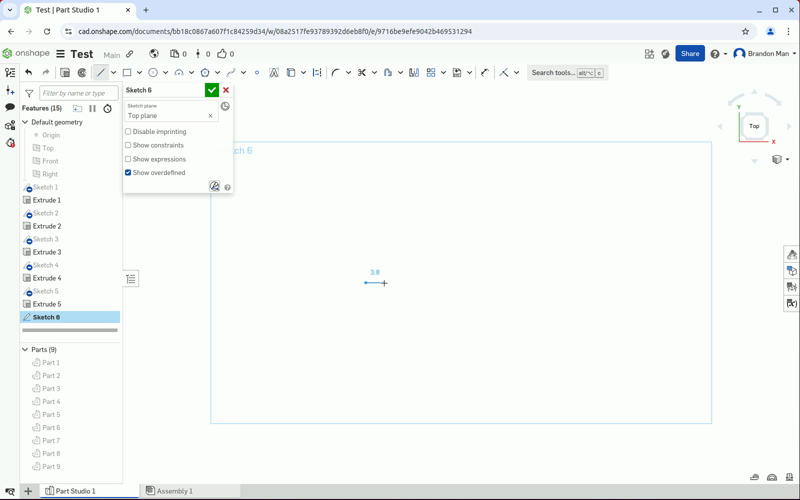
key_up(shift)
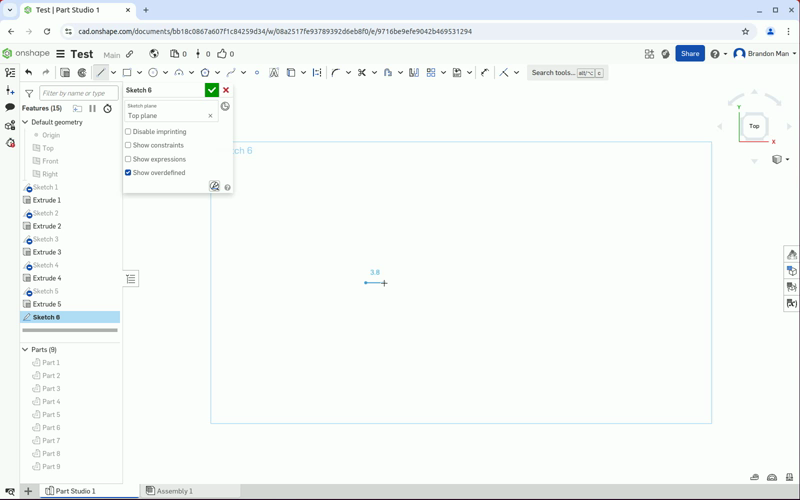
key(esc)
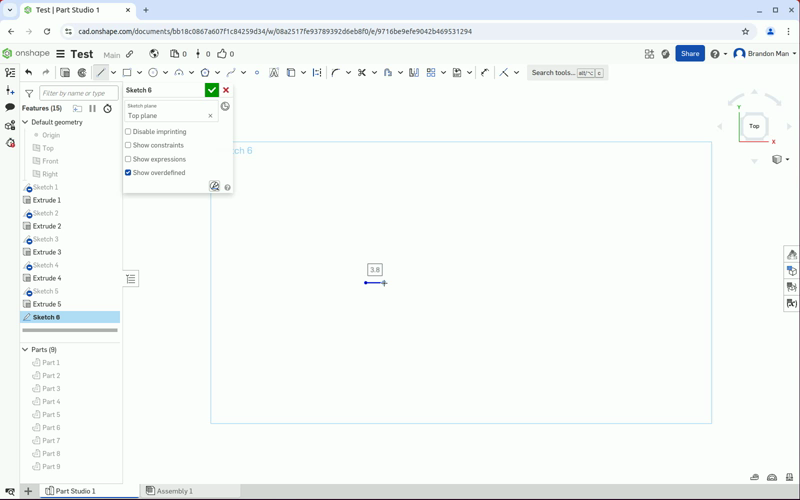
key(a)
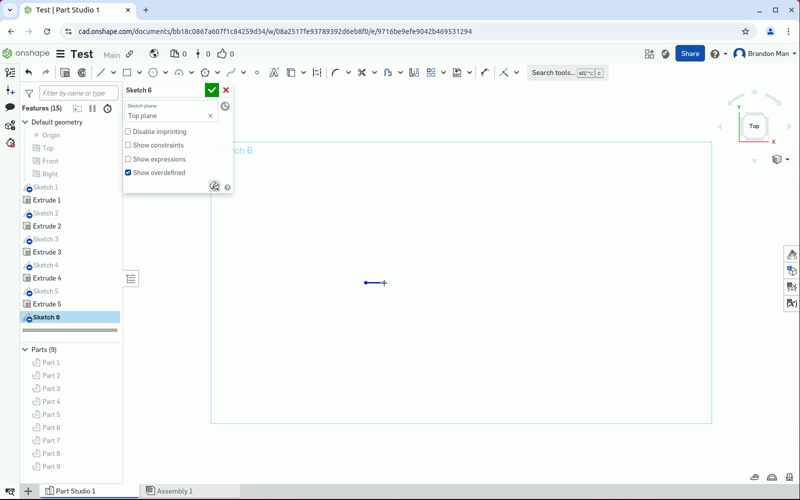
mouse_move(384, 282)
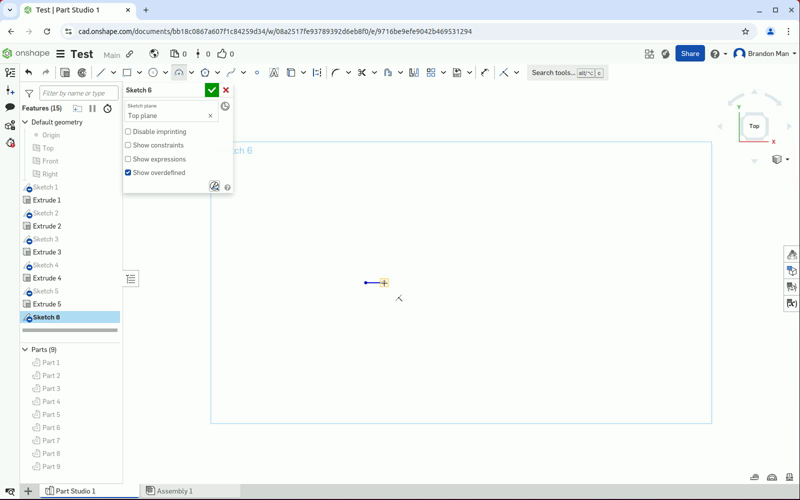
click(384, 282)
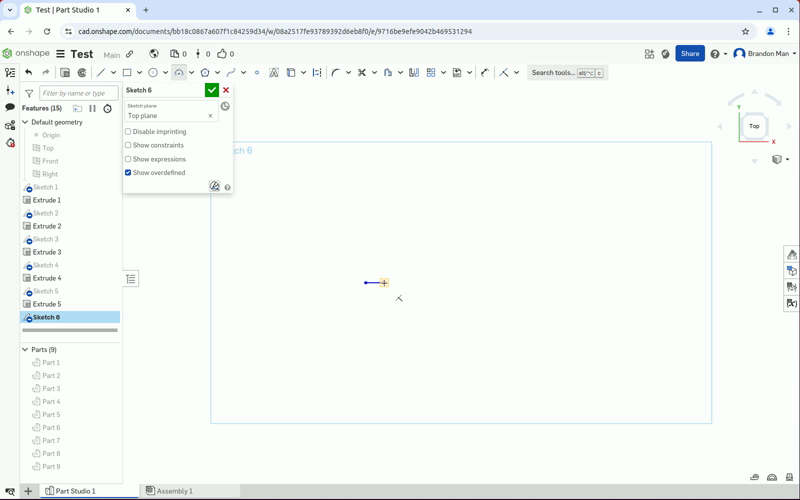
key_down(shift)
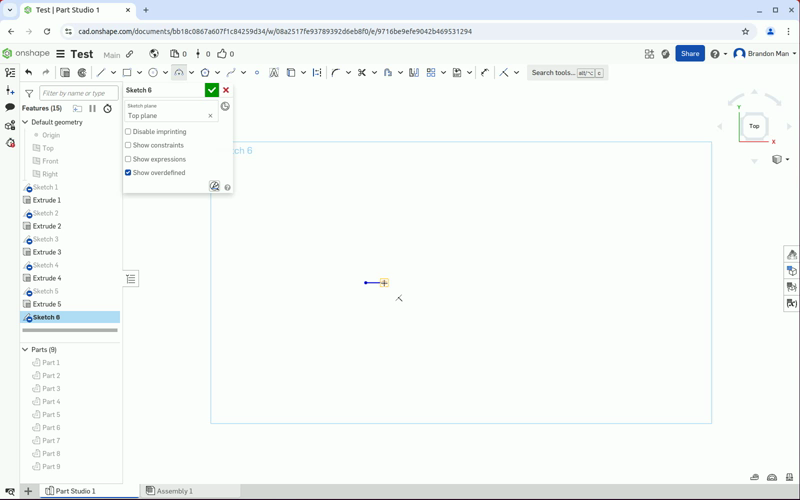
mouse_move(365, 264)
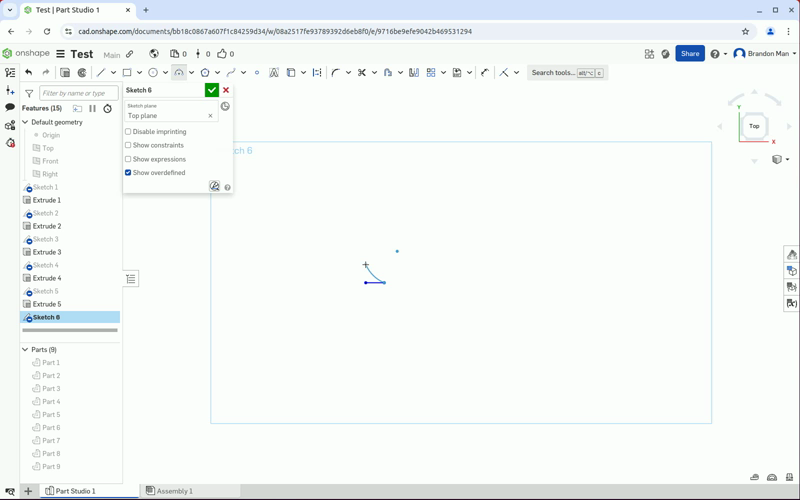
click(365, 264)
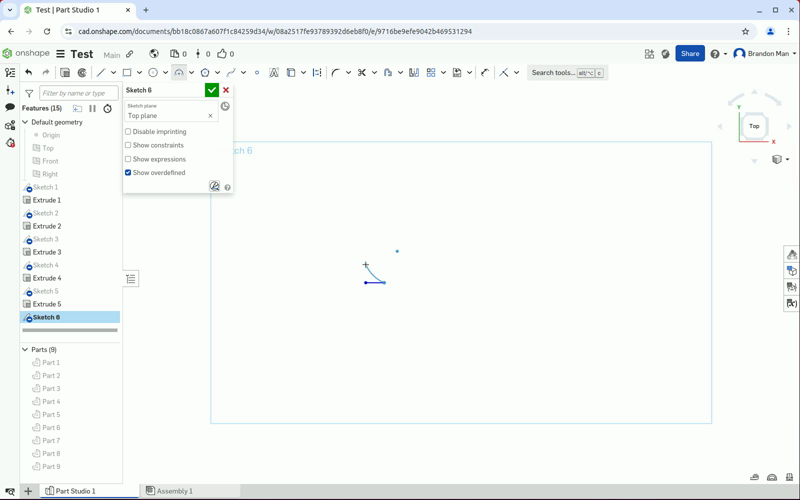
mouse_move(378, 269)
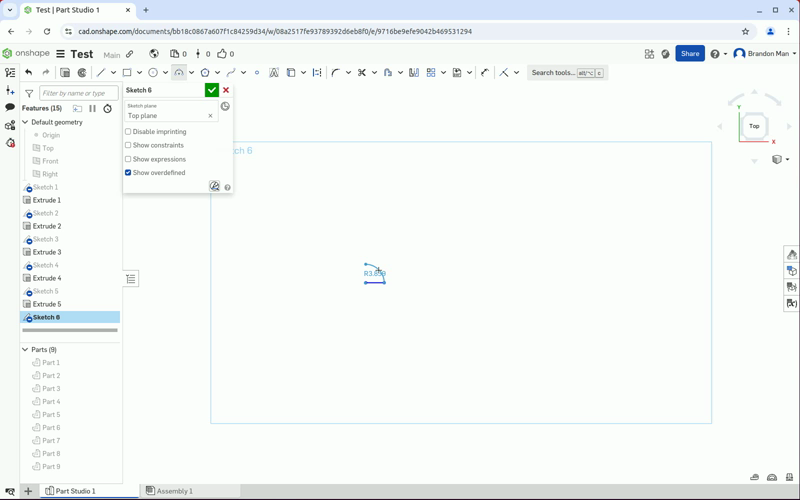
click(378, 269)
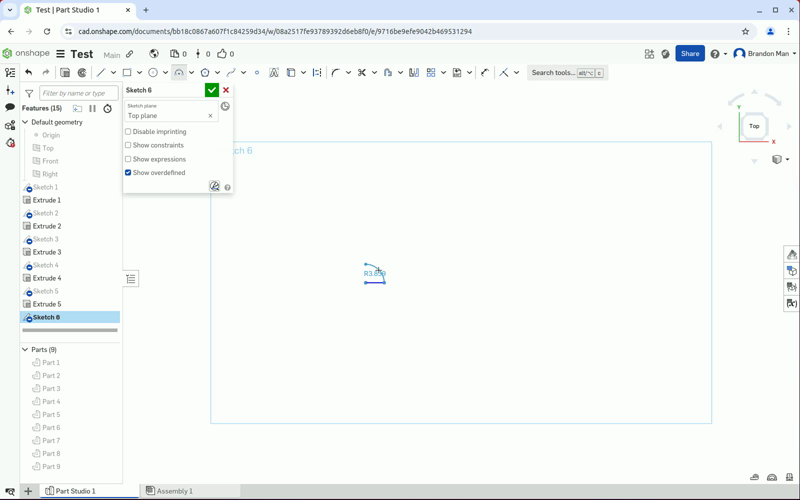
key_up(shift)
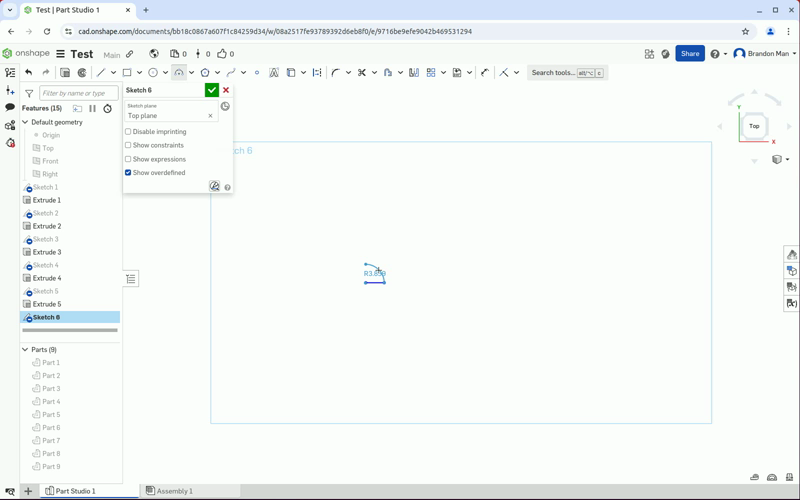
key(esc)
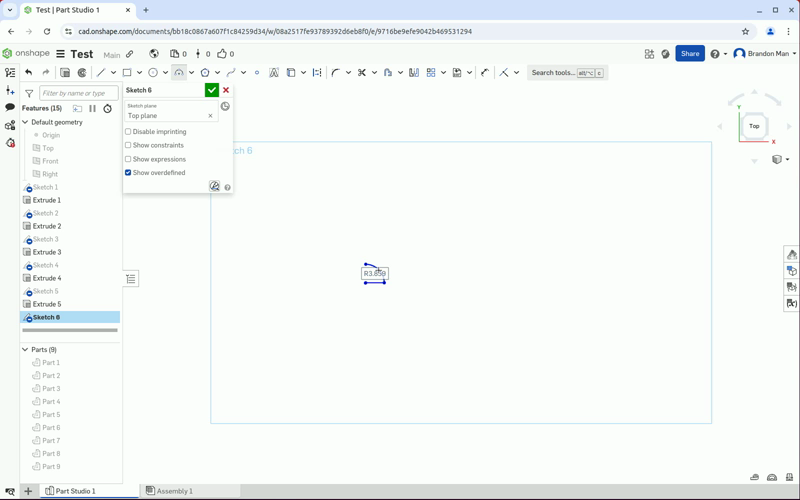
key(l)
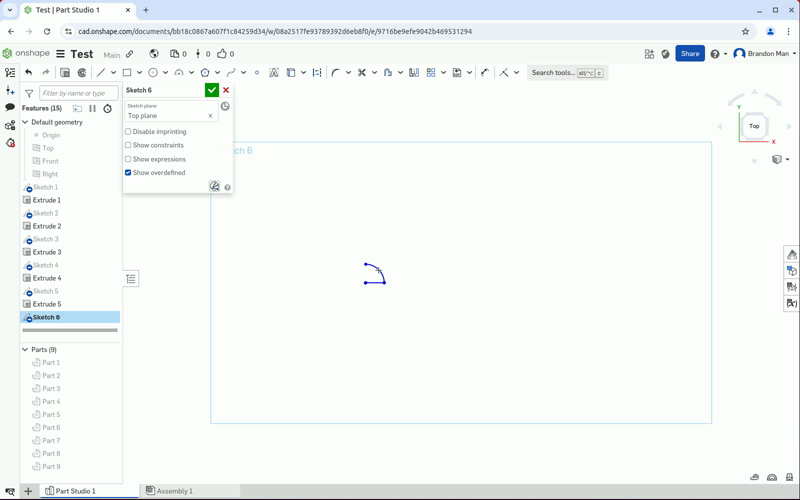
mouse_move(365, 264)
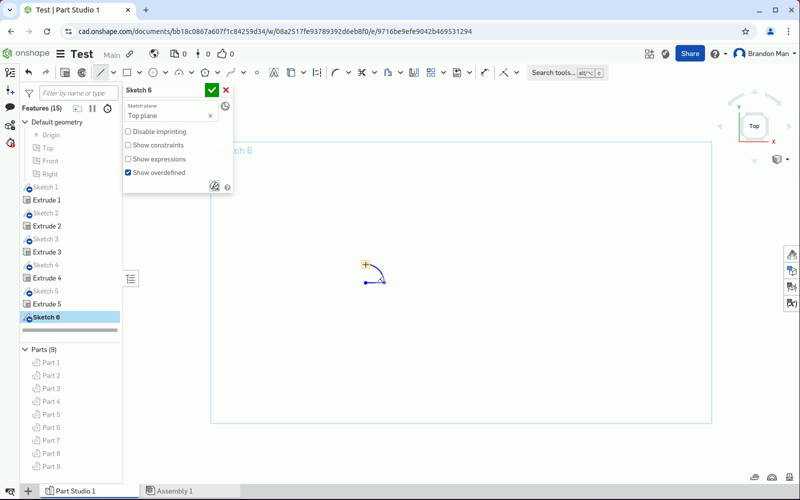
click(365, 264)
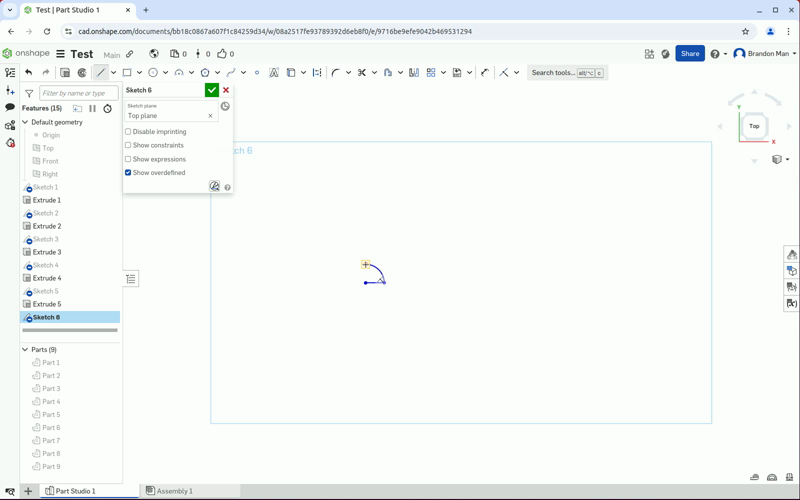
mouse_move(395, 264)
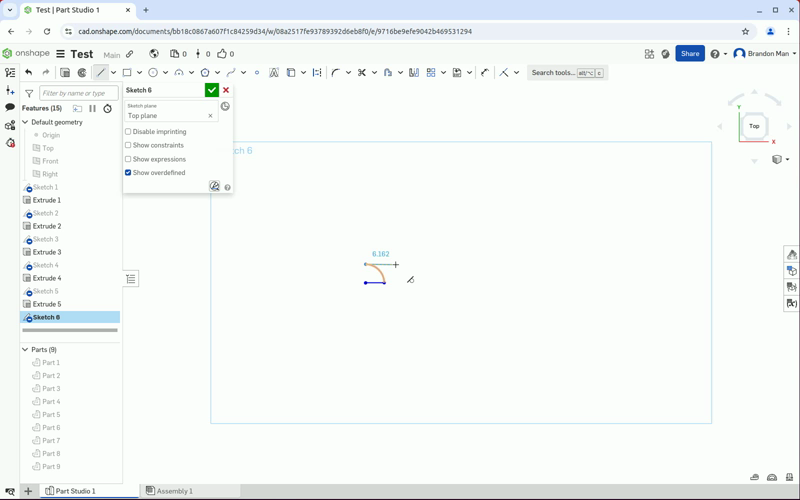
key_down(shift)
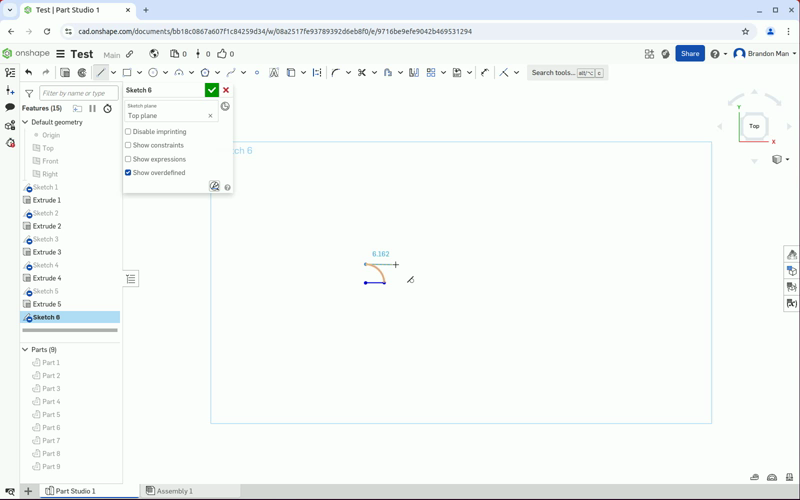
mouse_move(365, 282)
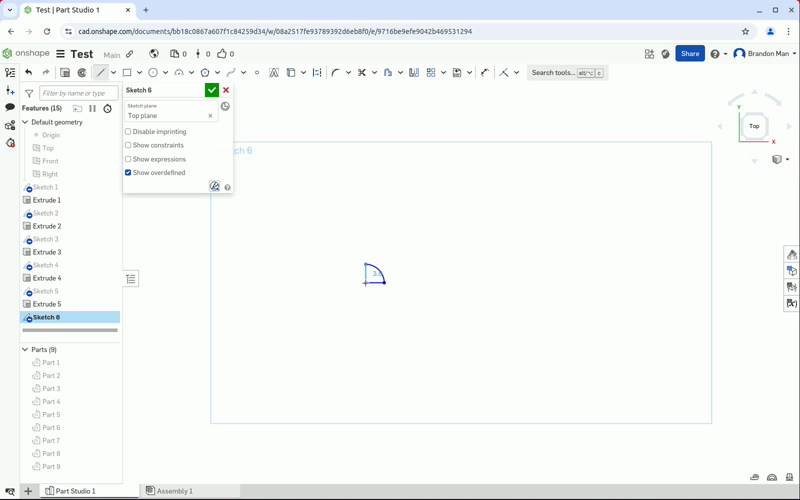
key_up(shift)
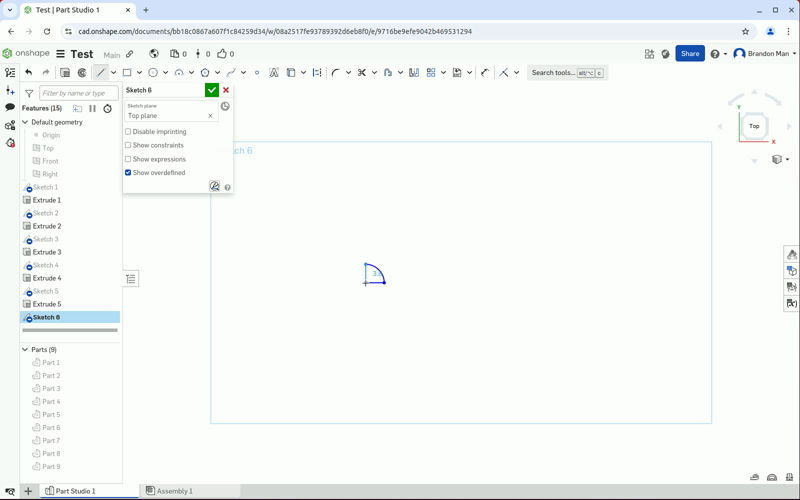
click(365, 282)
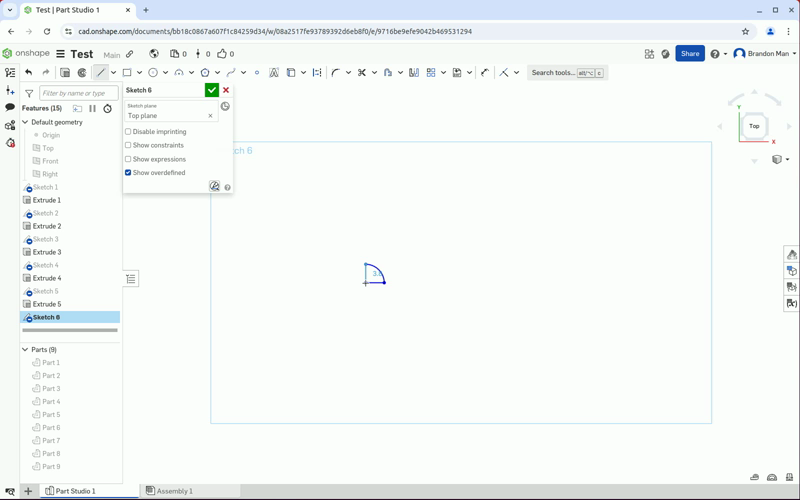
key(esc)
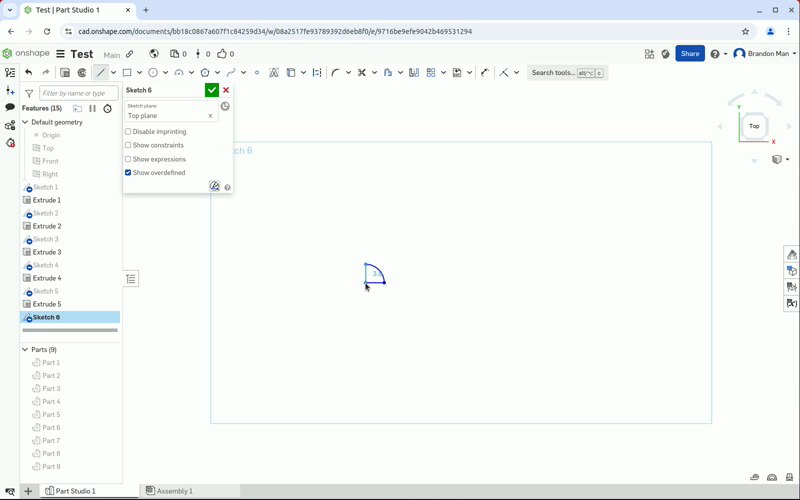
mouse_move(374, 273)
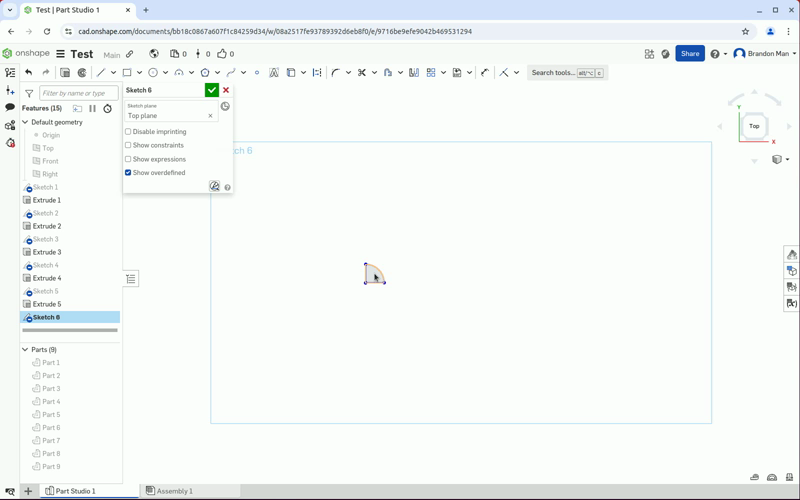
scroll(6)
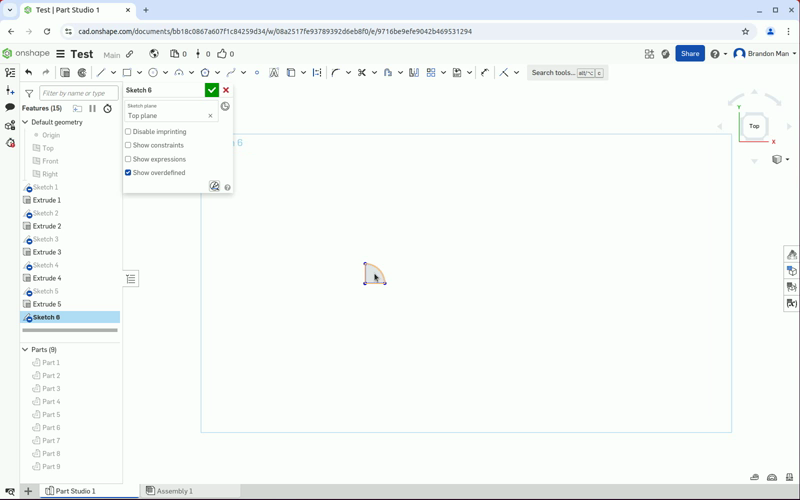
scroll(6)
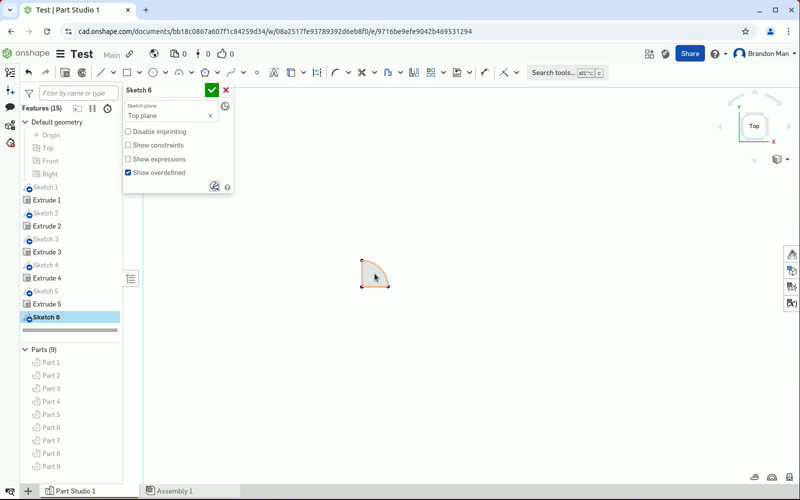
scroll(6)
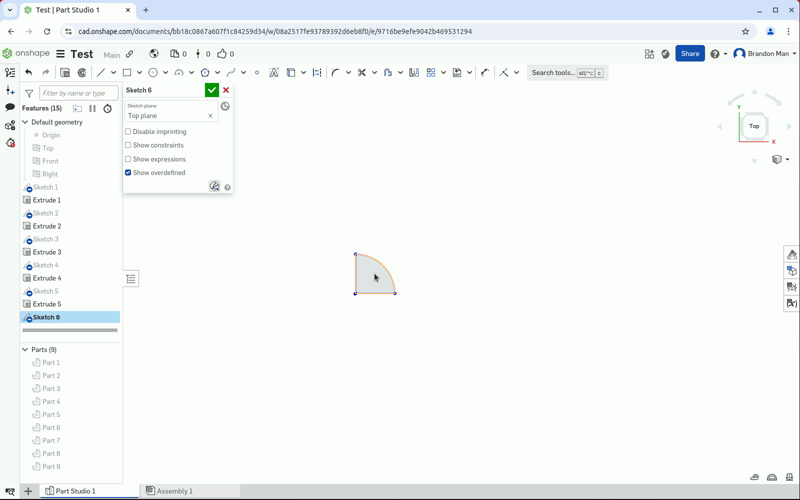
scroll(6)
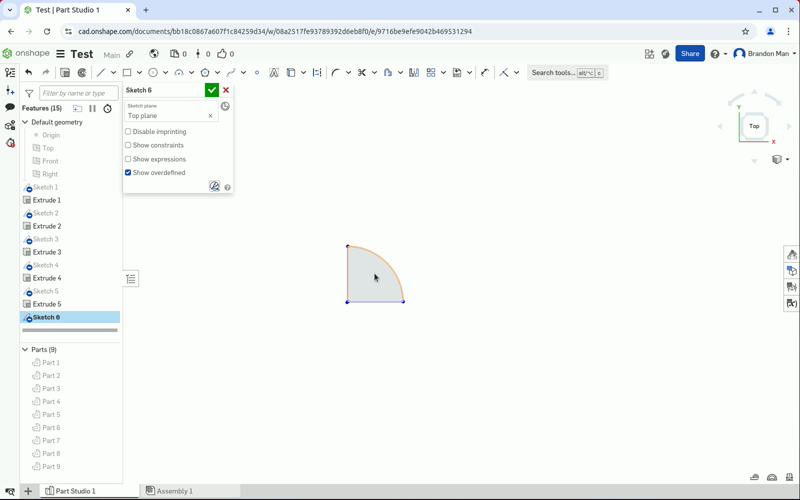
scroll(6)
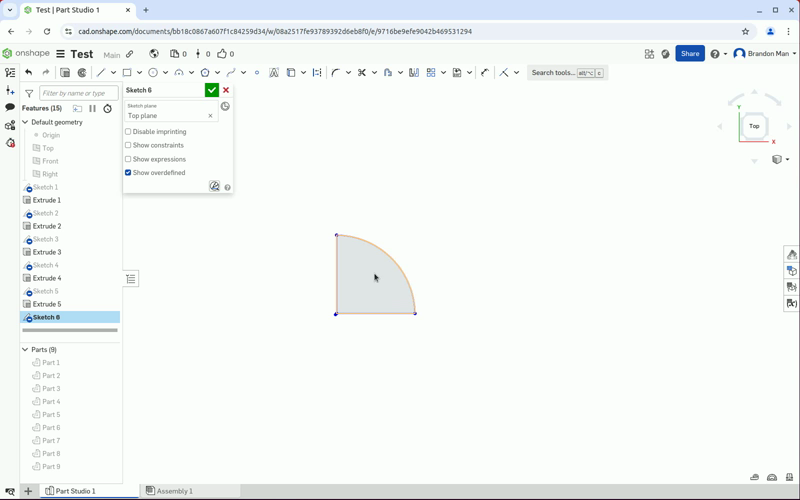
scroll(6)
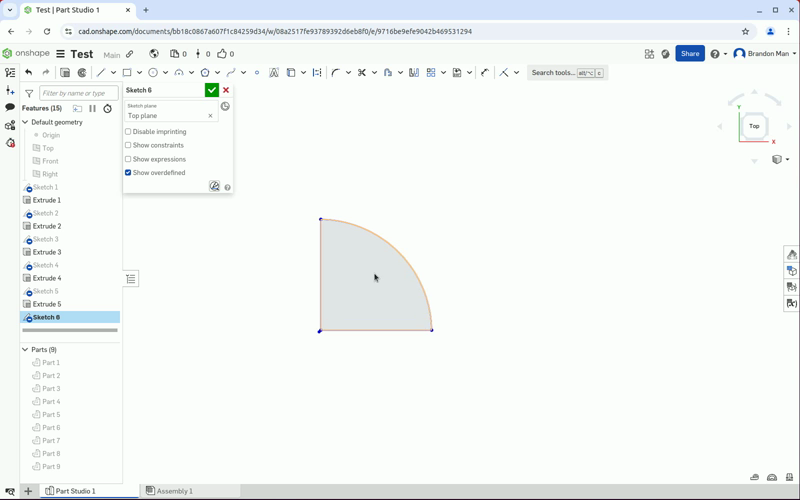
scroll(6)
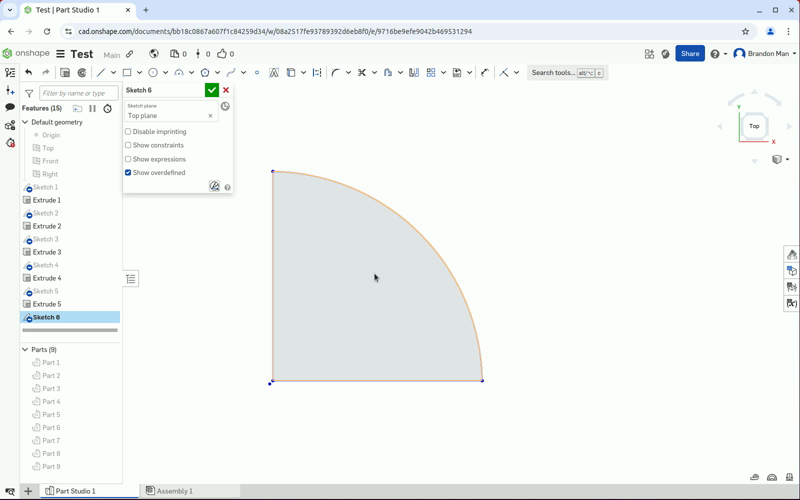
click(374, 273)
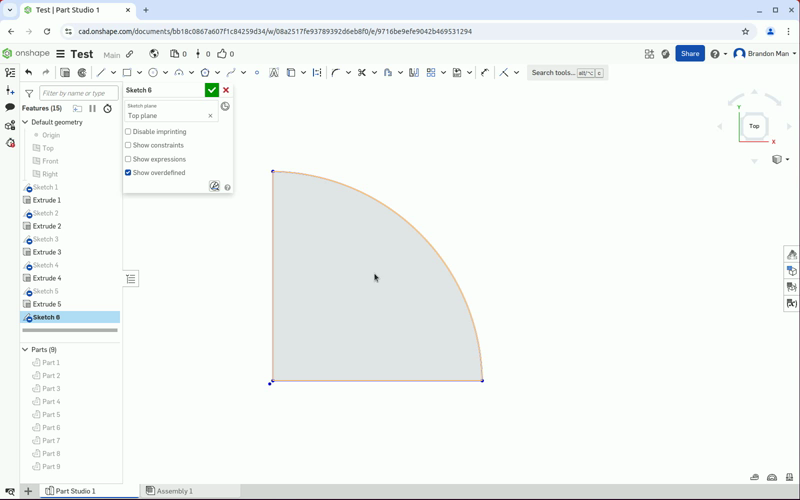
scroll(-6)
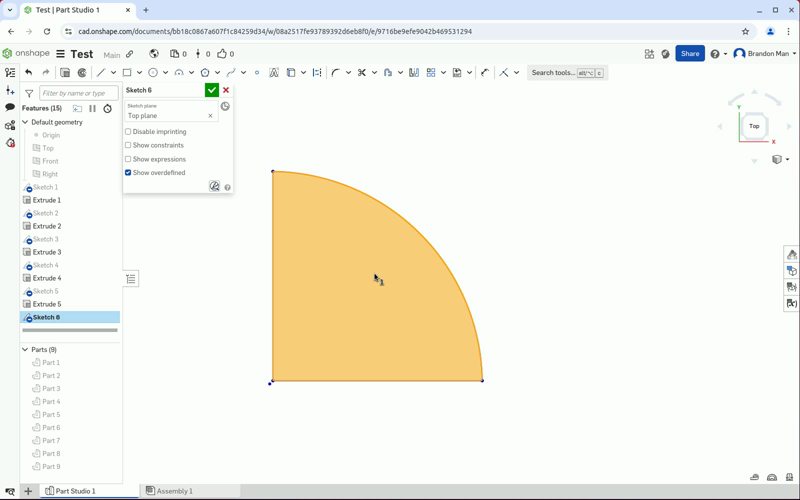
scroll(-6)
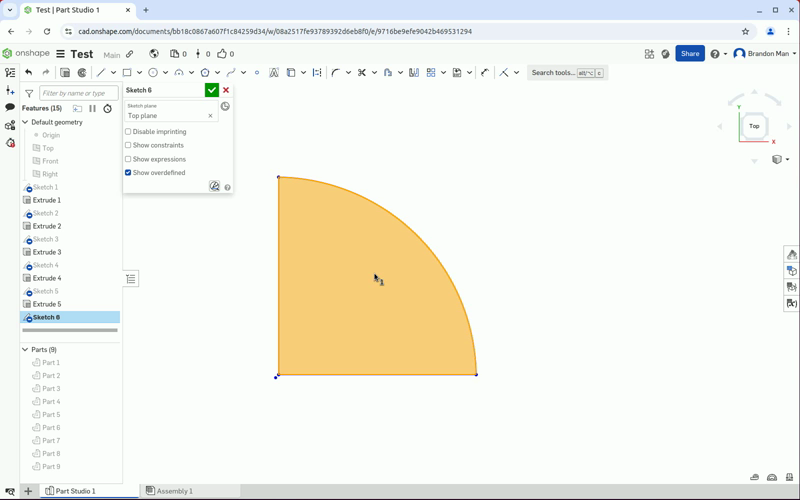
scroll(-6)
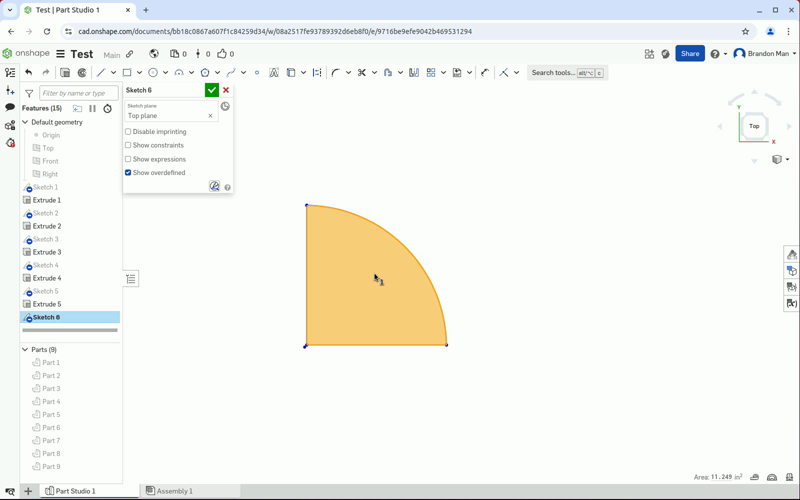
scroll(-6)
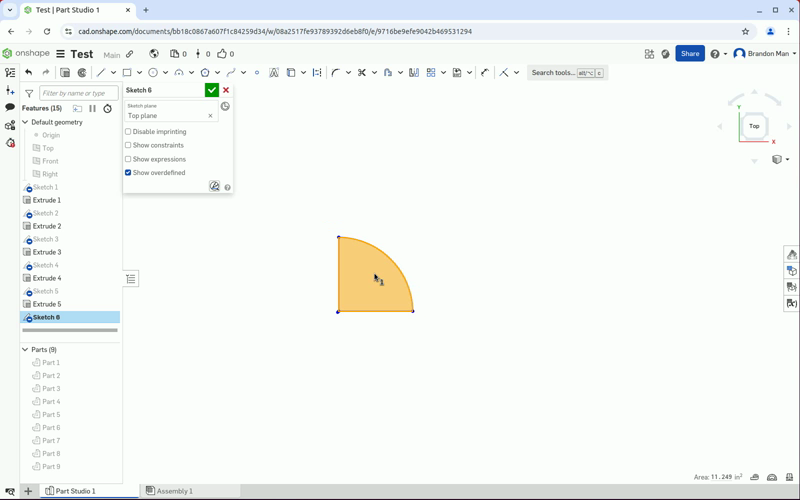
scroll(-6)
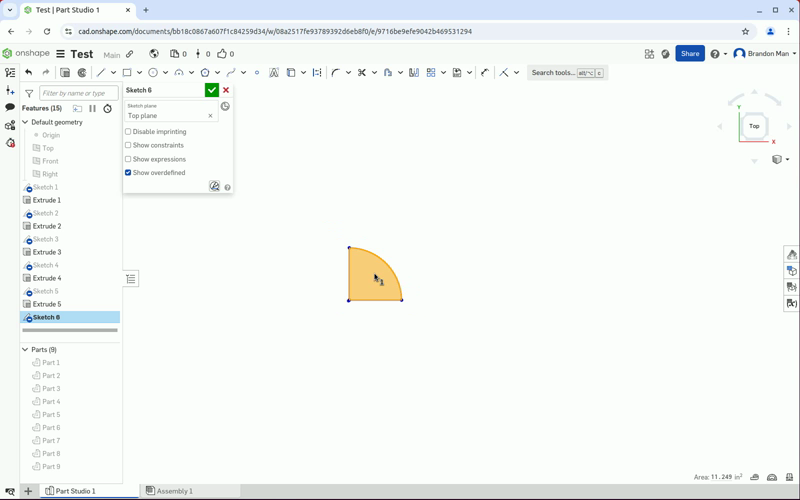
scroll(-6)
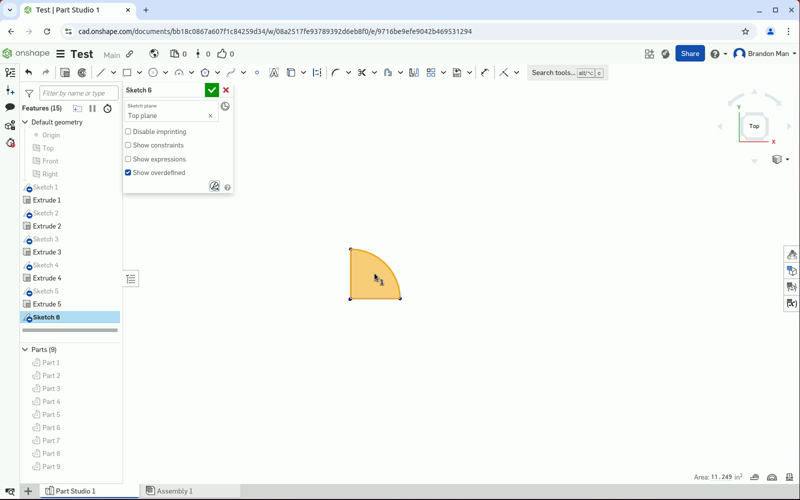
scroll(-6)
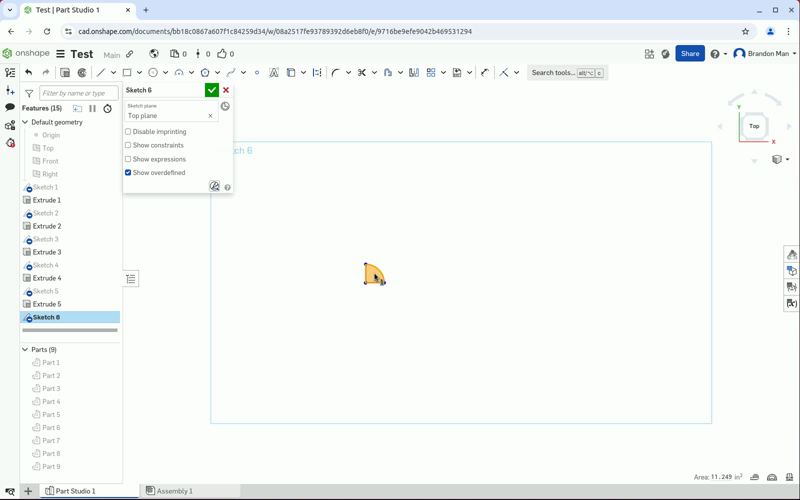
mouse_move(73, 352)
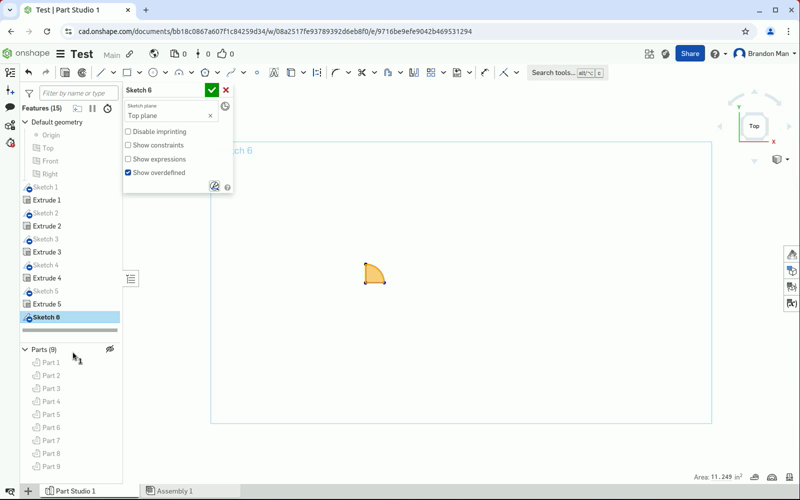
key(shift+y)
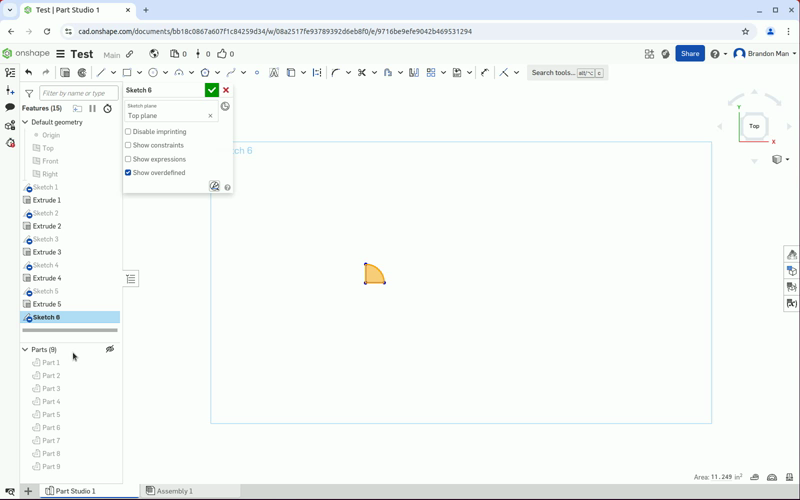
key(shift+e)
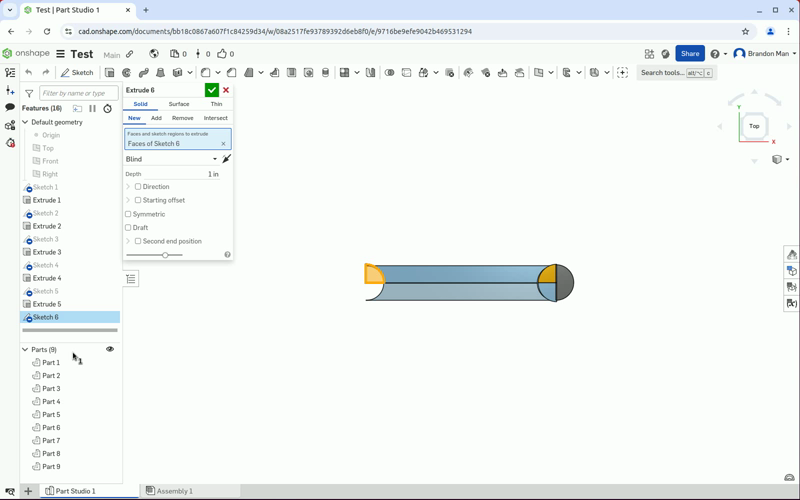
mouse_move(143, 106)
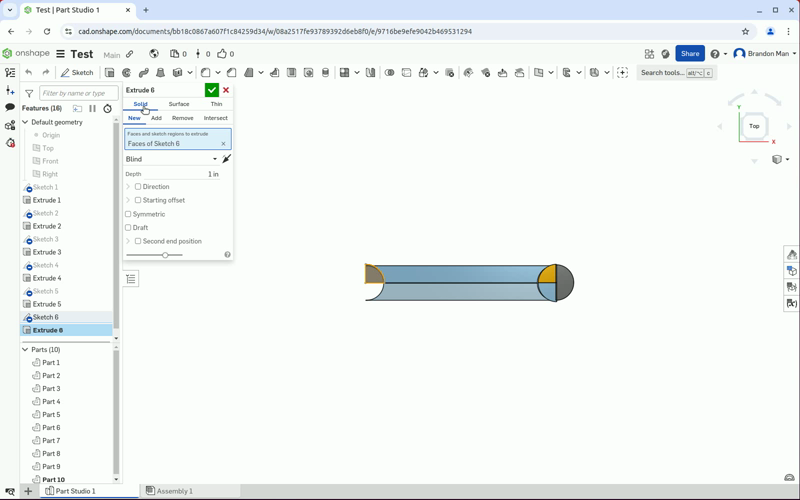
click(143, 106)
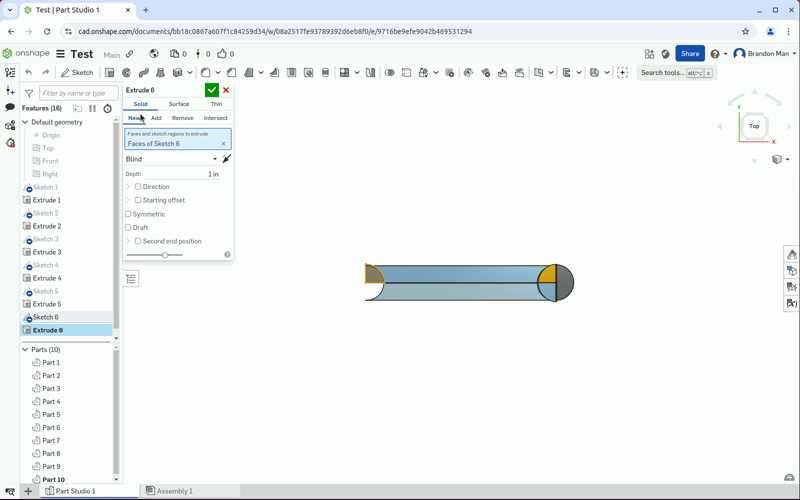
mouse_move(137, 120)
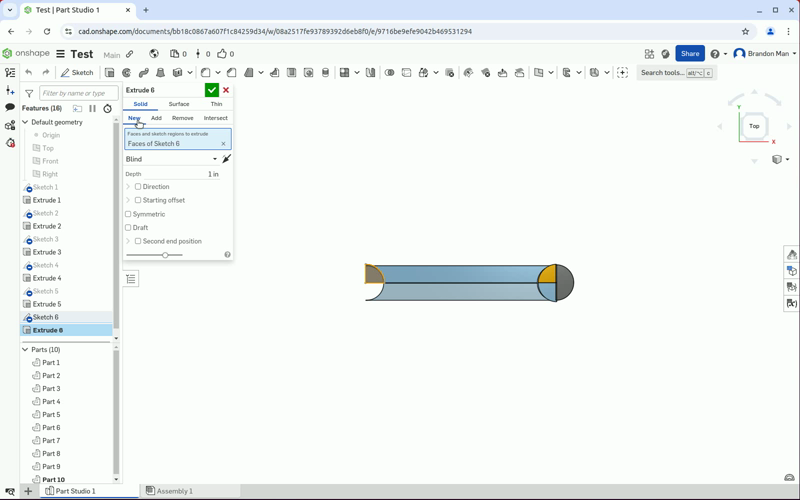
click(137, 120)
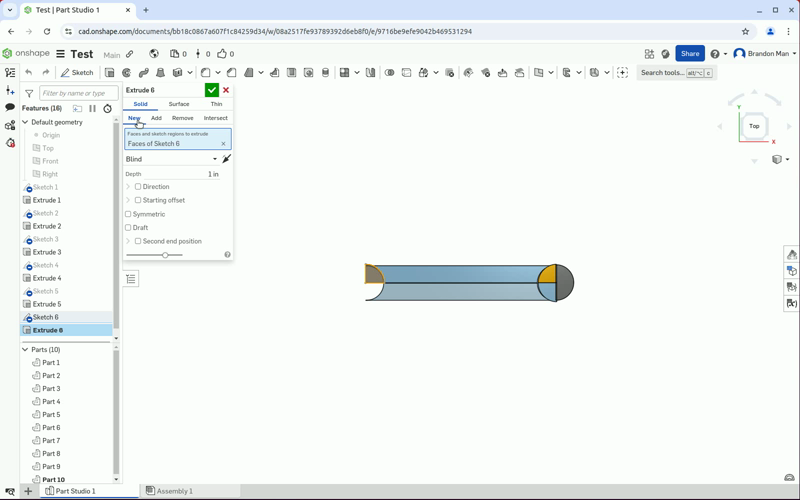
key(tab, 4)
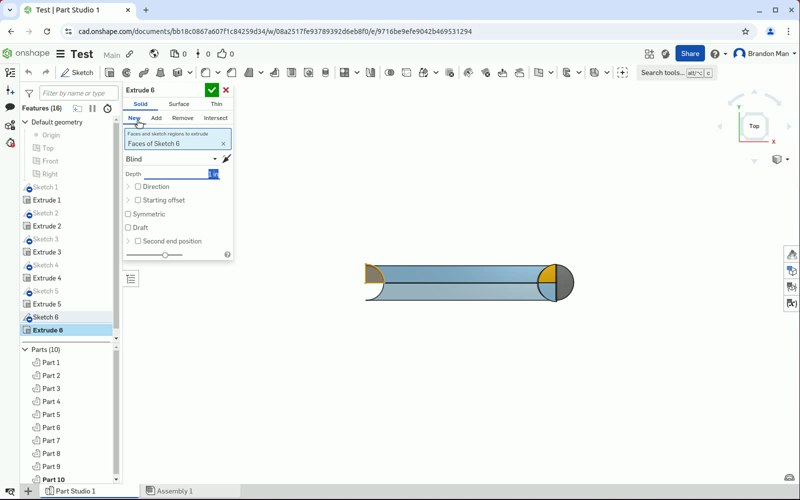
text(10.11)
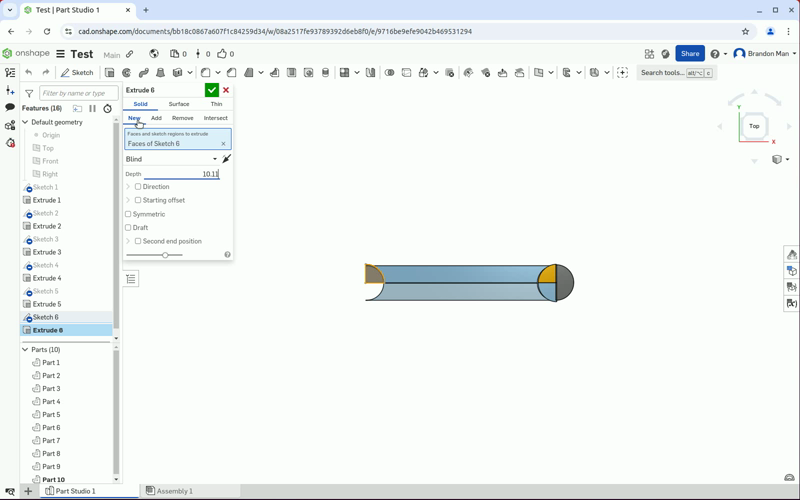
key(enter)
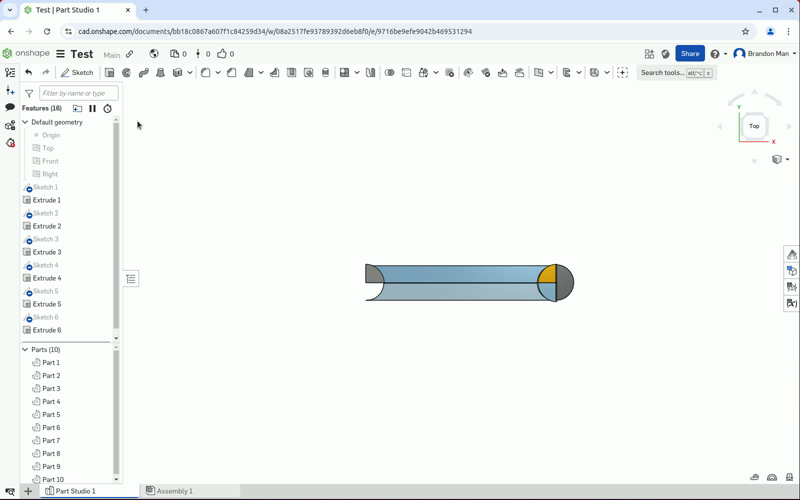
key(shift+h)
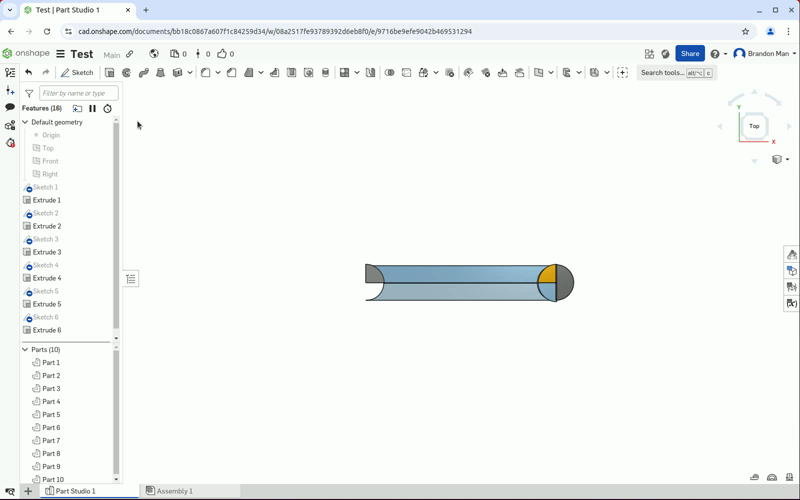
key(shift+h)
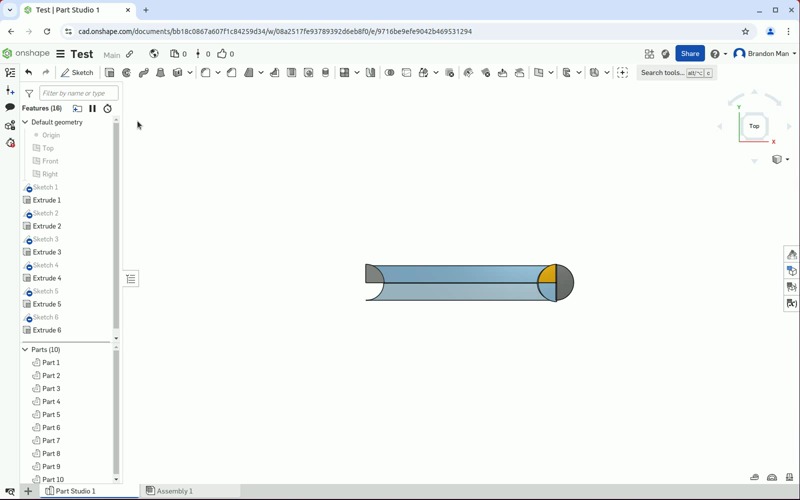
mouse_move(69, 189)
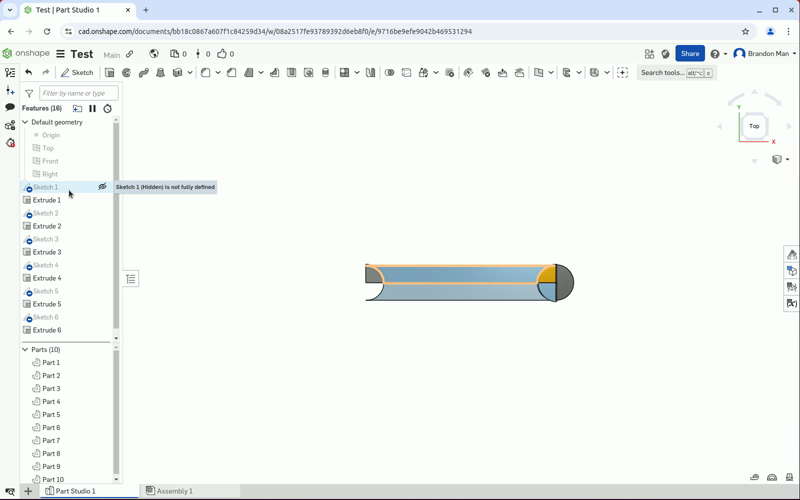
click(69, 189)
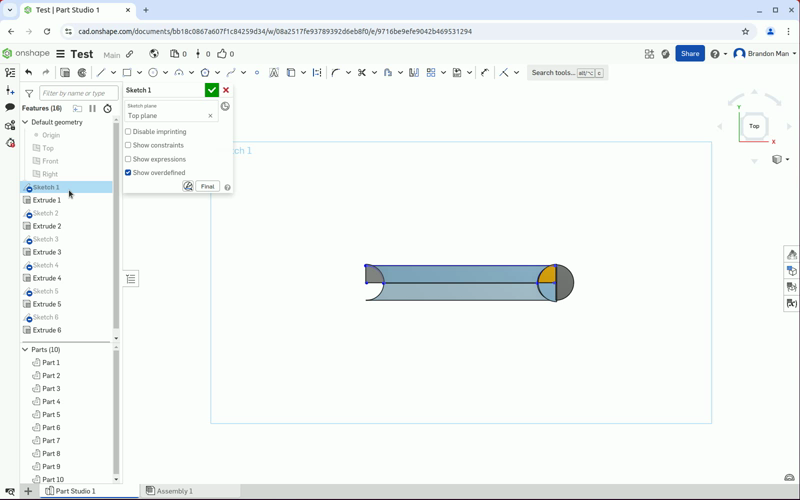
mouse_move(229, 92)
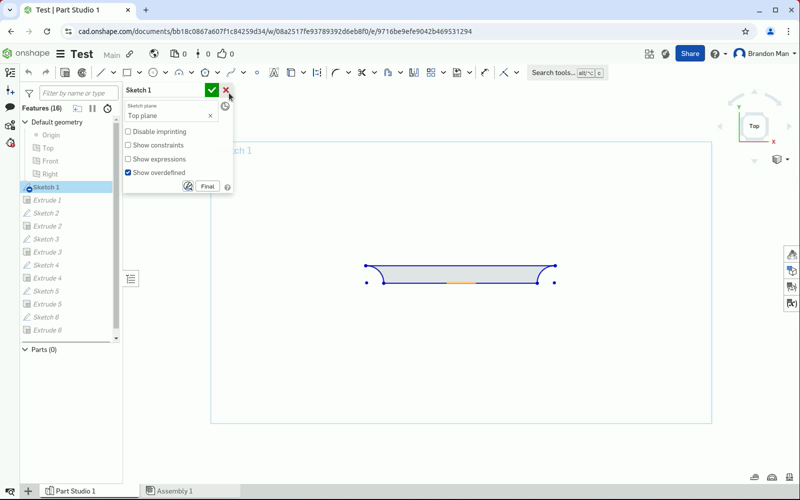
click(229, 92)
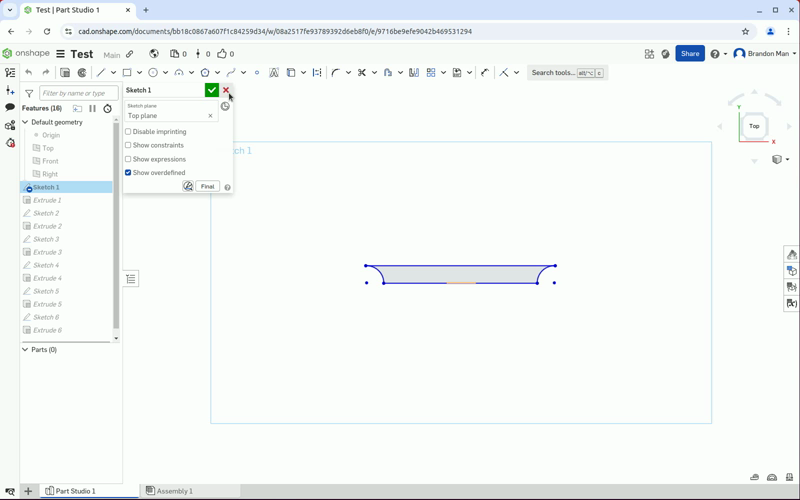
key(shift+s)
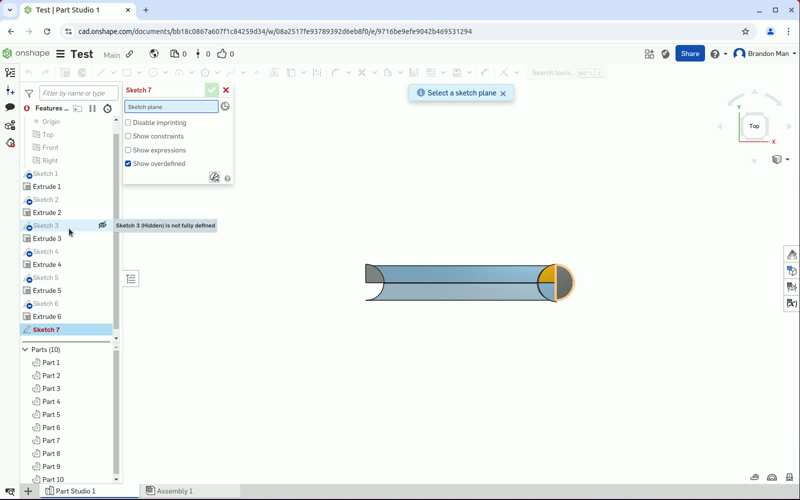
scroll(3)
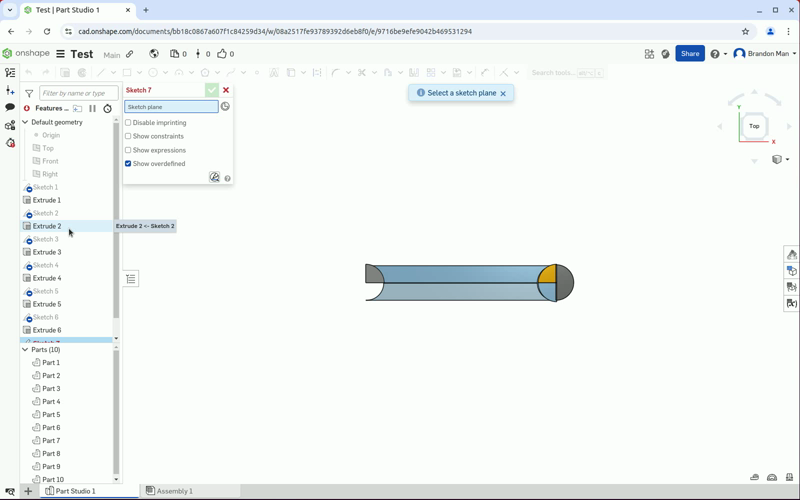
mouse_move(69, 150)
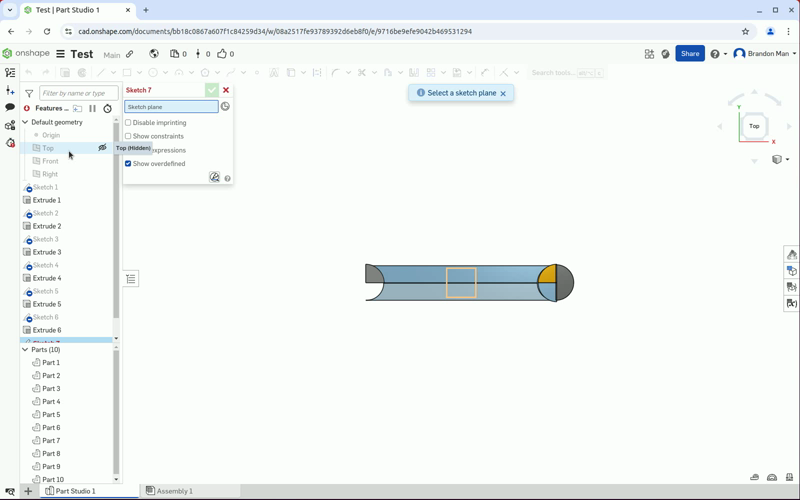
click(69, 150)
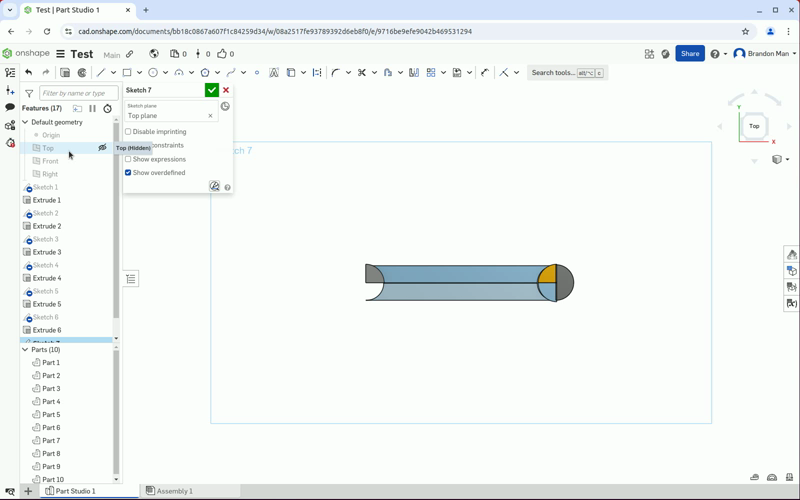
mouse_move(69, 352)
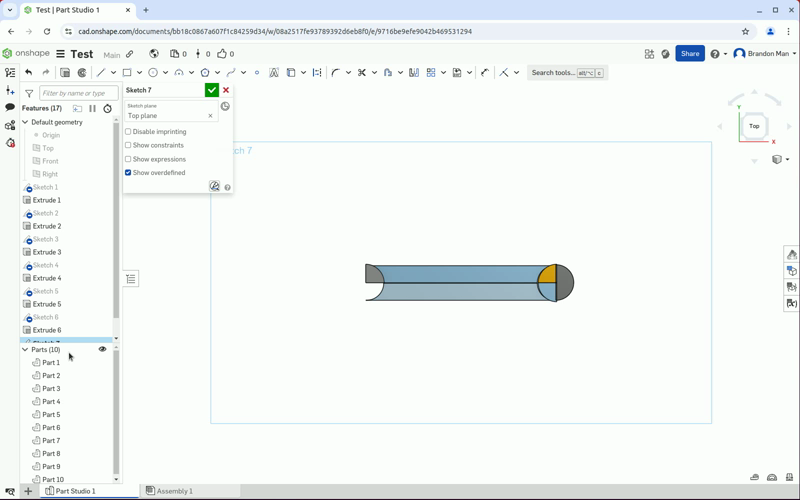
key(y)
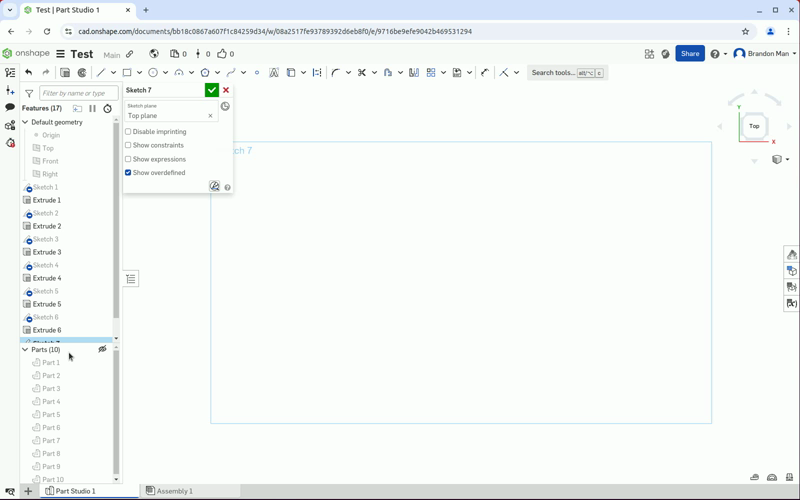
key(a)
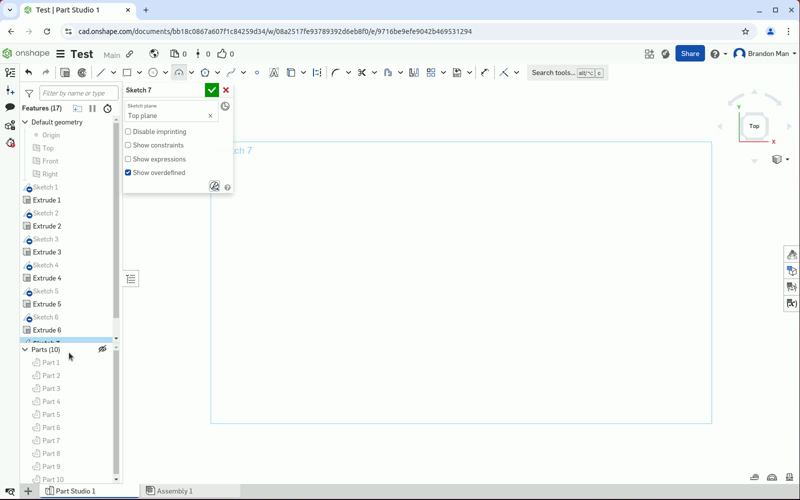
key_down(shift)
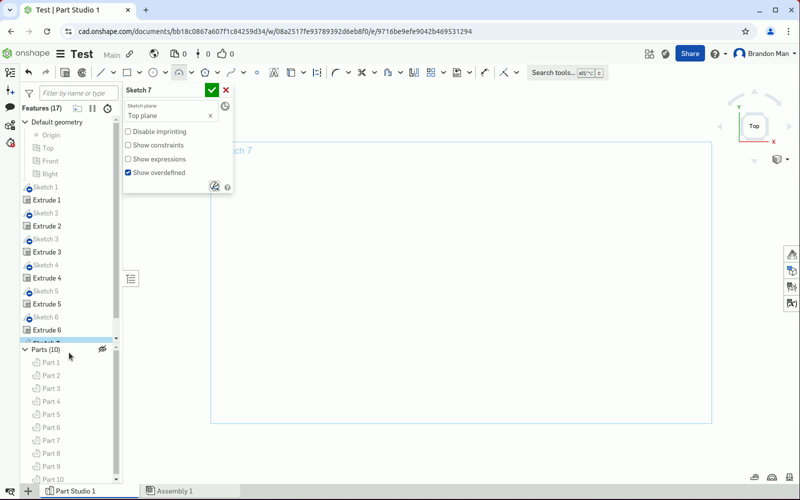
mouse_move(365, 300)
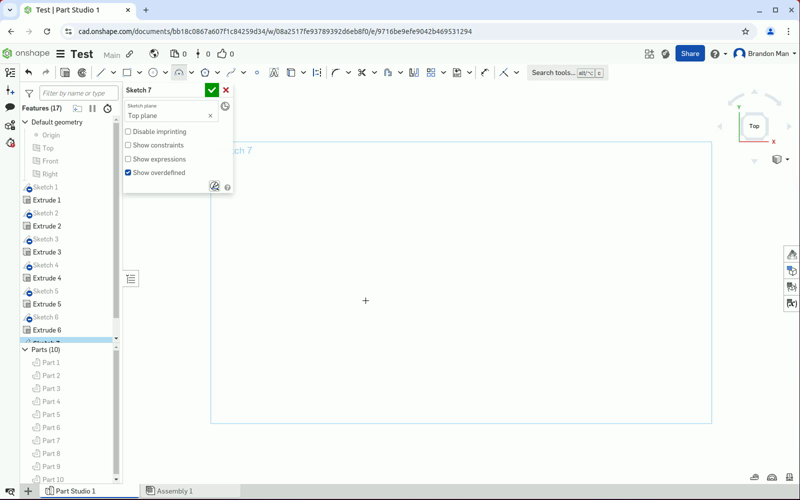
click(365, 300)
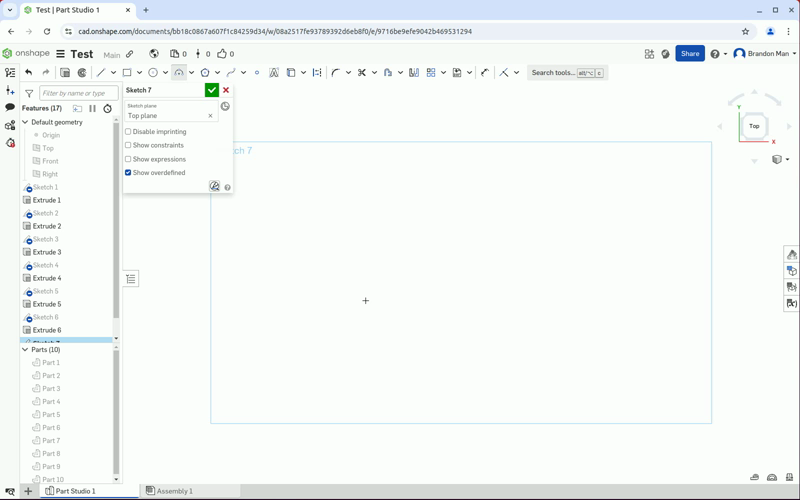
key_up(shift)
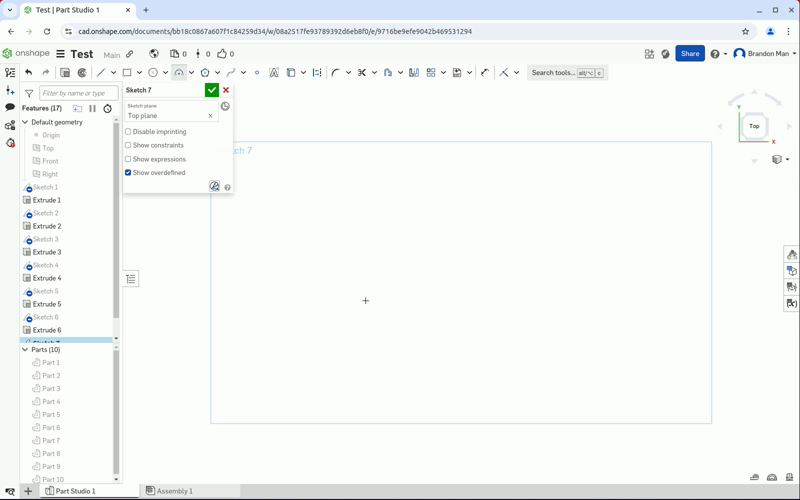
key_down(shift)
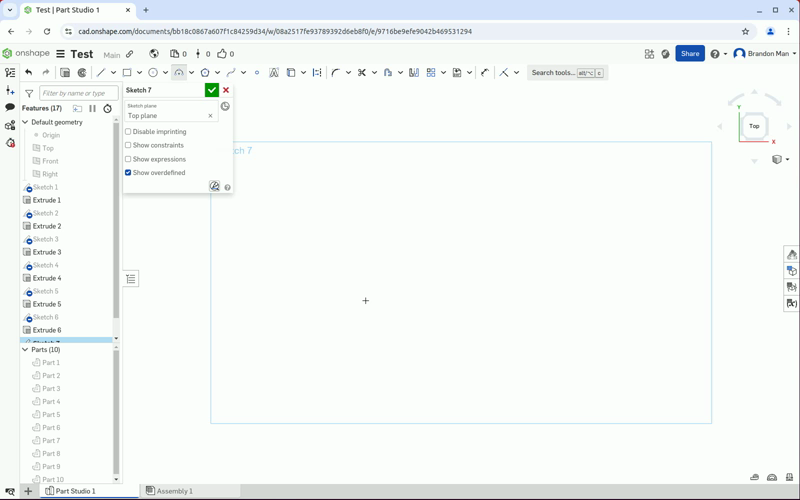
mouse_move(384, 282)
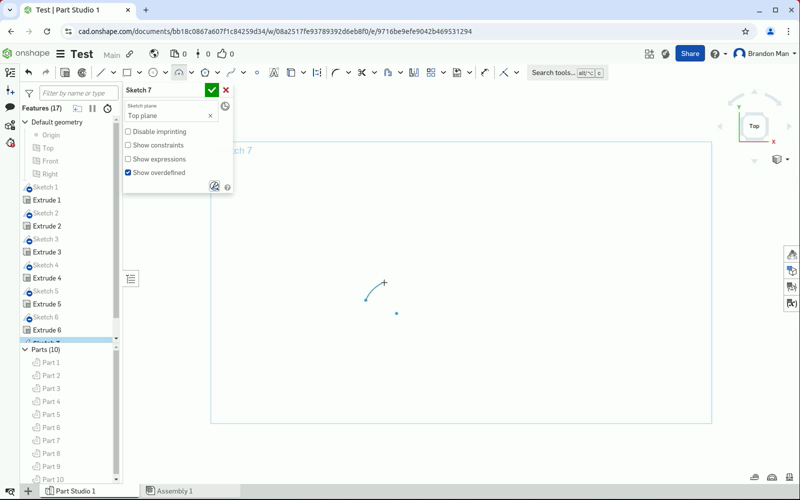
click(384, 282)
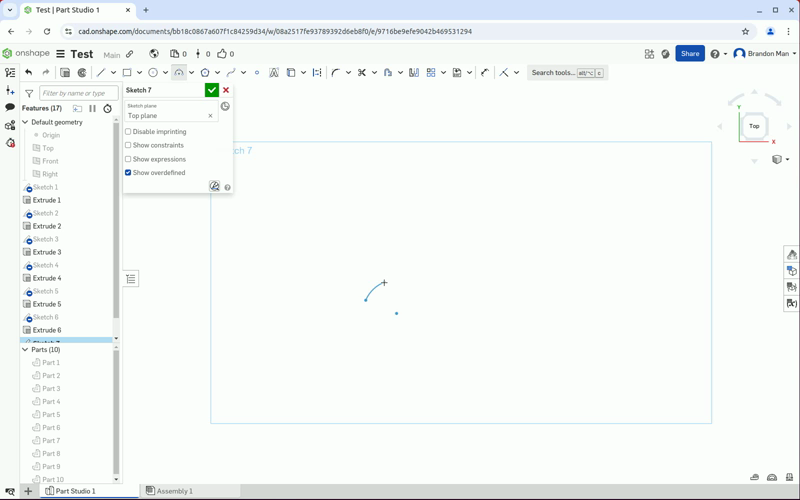
mouse_move(378, 294)
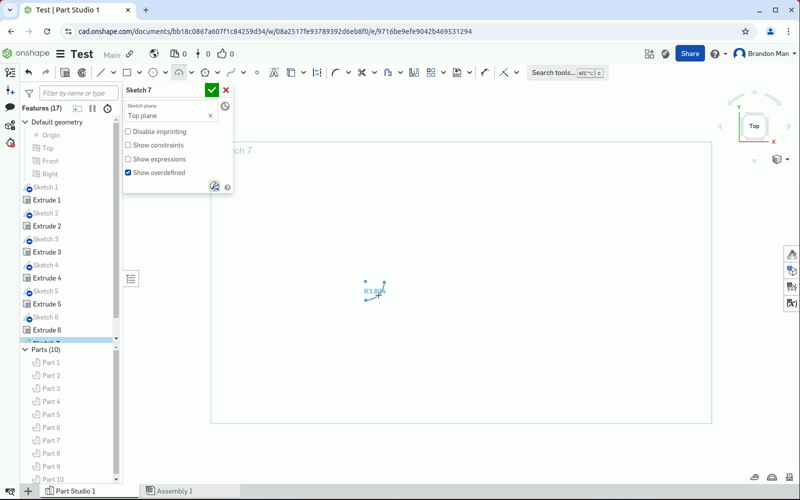
click(378, 294)
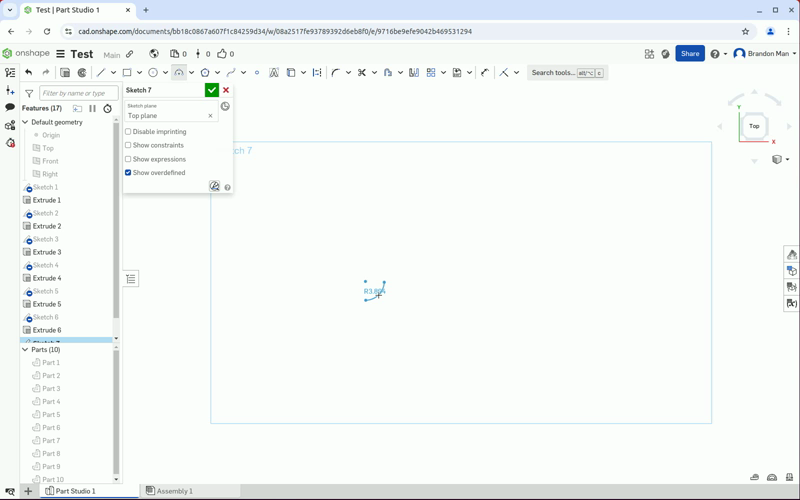
key_up(shift)
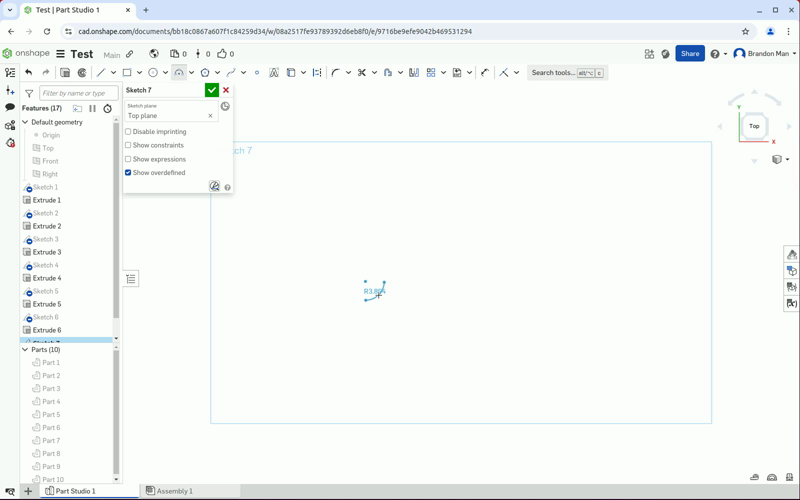
key(esc)
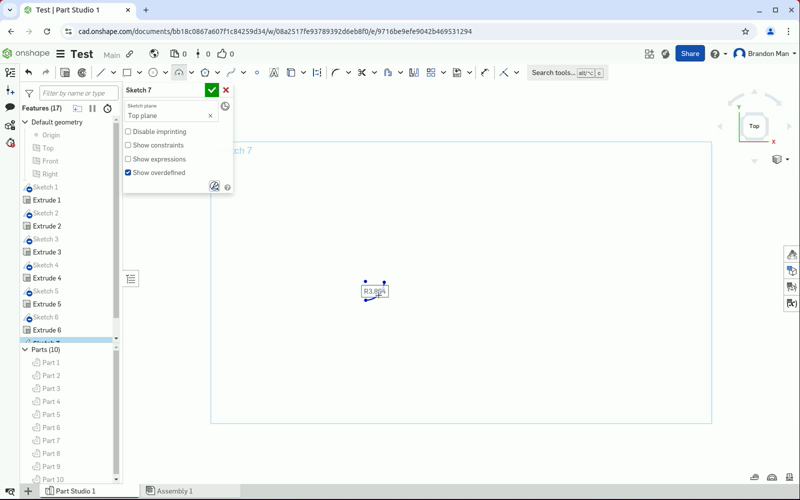
key(l)
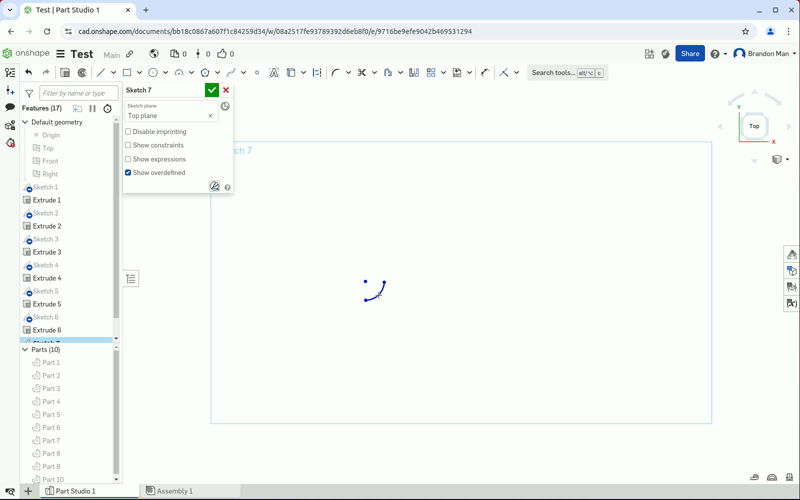
mouse_move(384, 282)
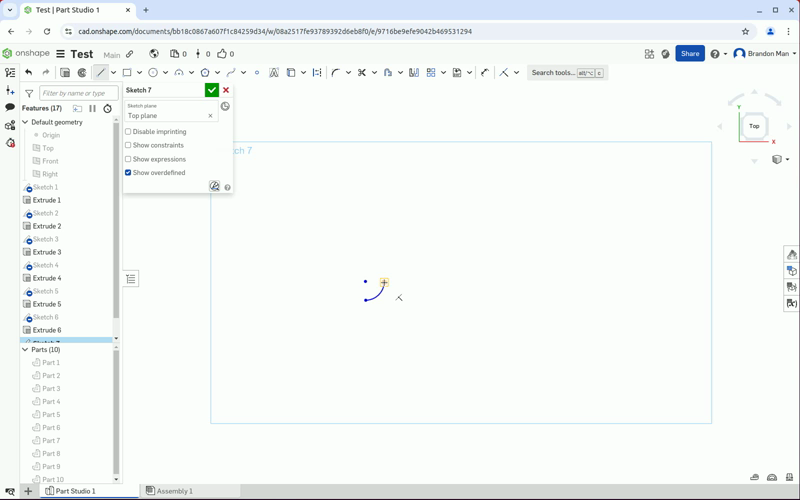
click(384, 282)
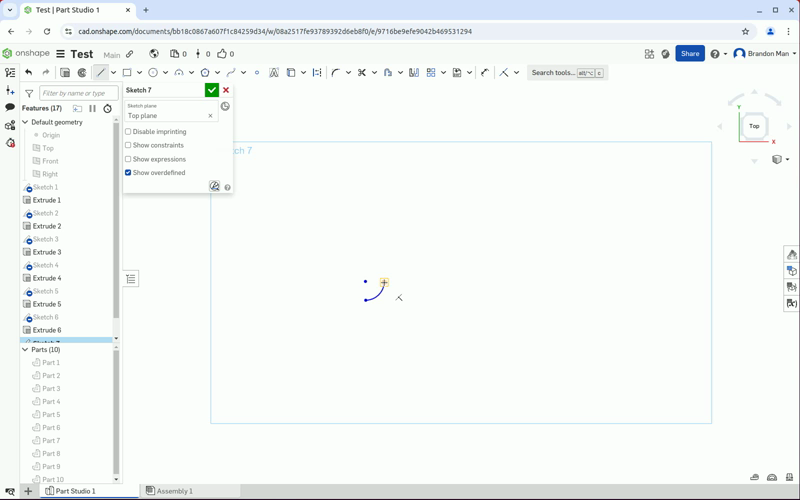
key_down(shift)
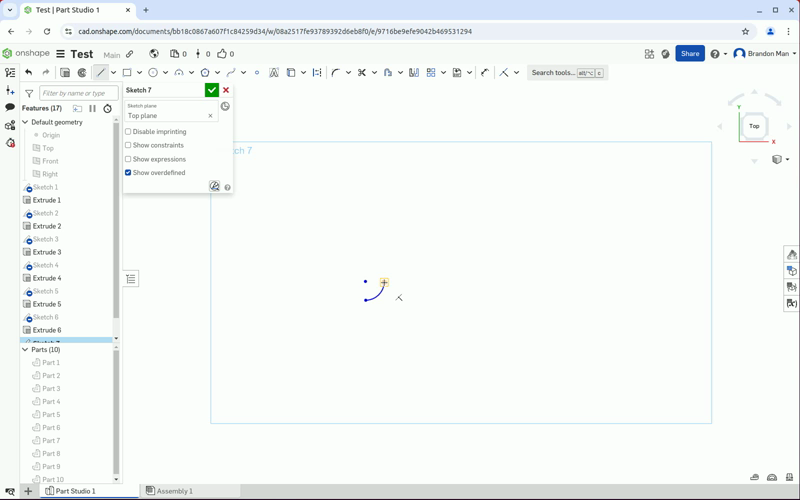
mouse_move(414, 282)
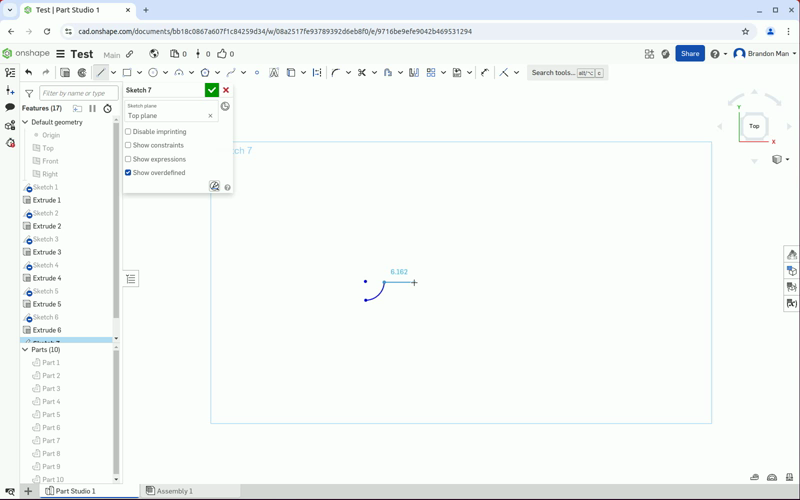
mouse_move(365, 282)
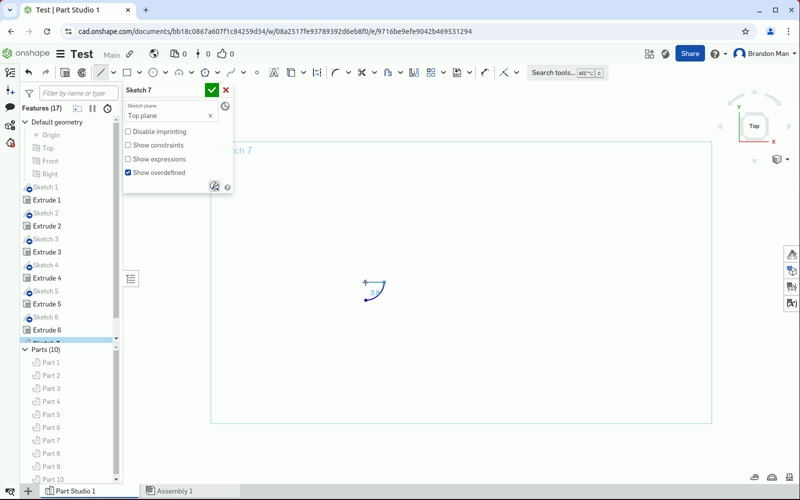
click(365, 282)
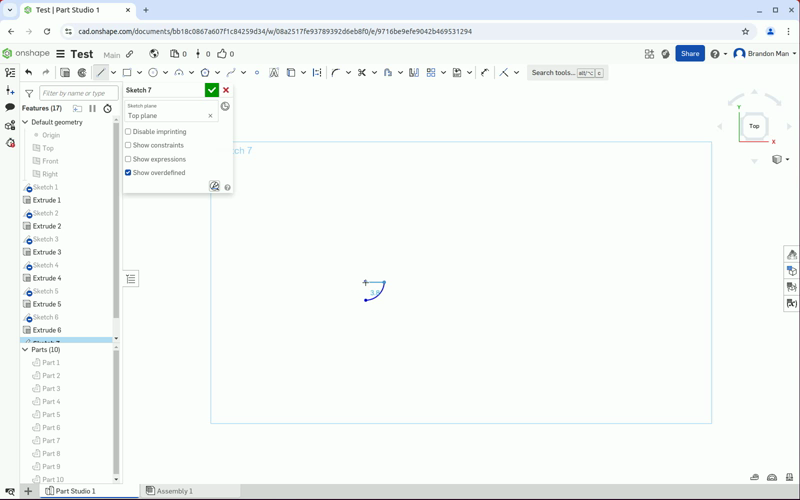
key_up(shift)
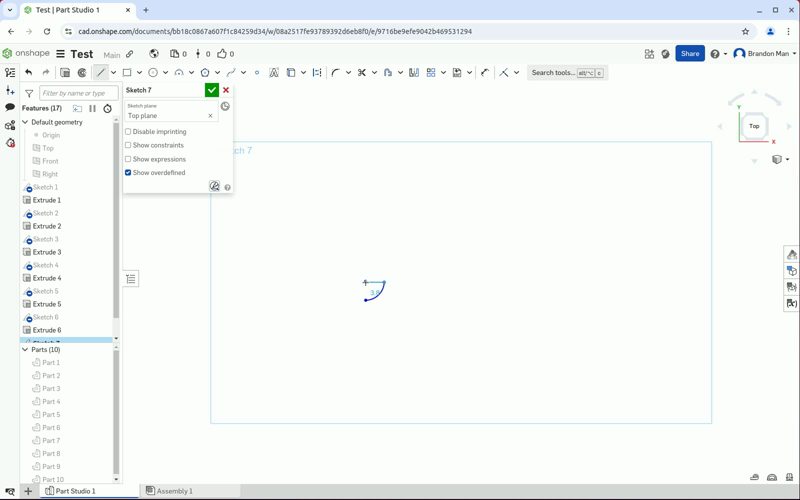
mouse_move(395, 282)
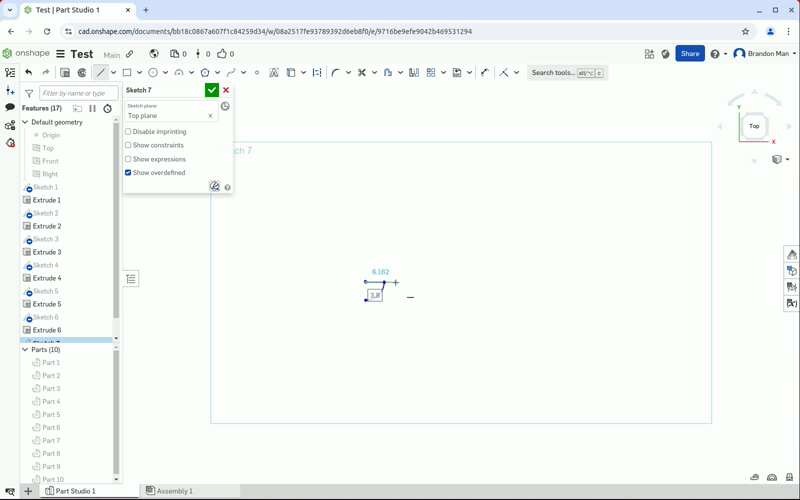
key_down(shift)
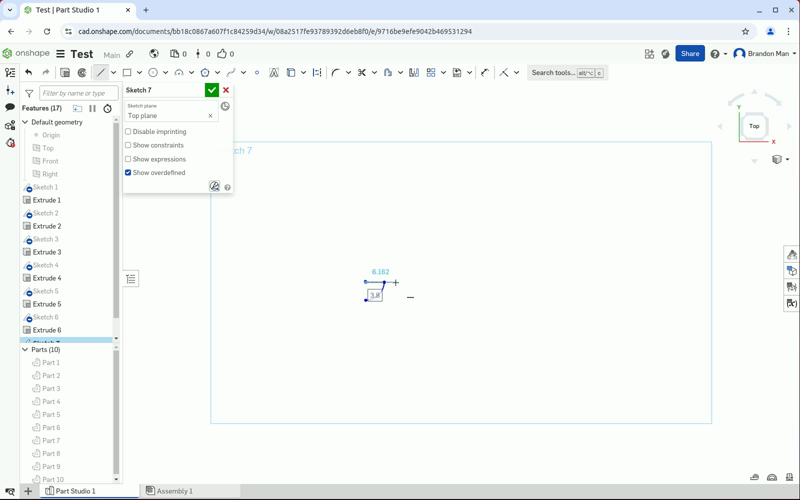
mouse_move(365, 300)
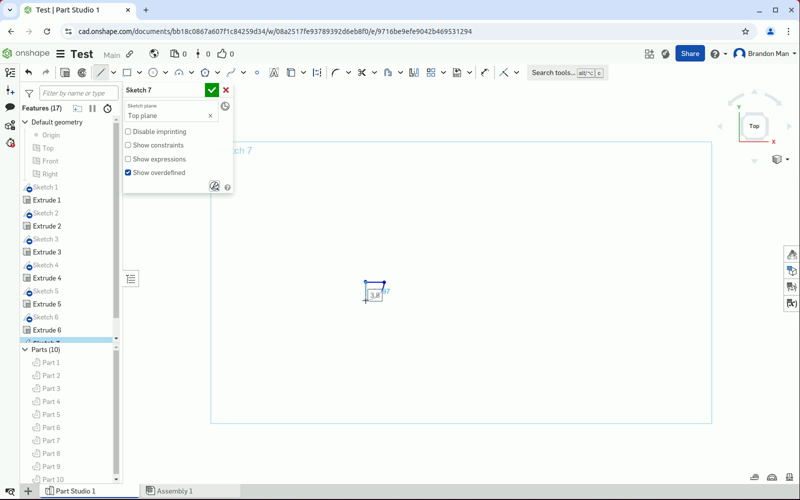
key_up(shift)
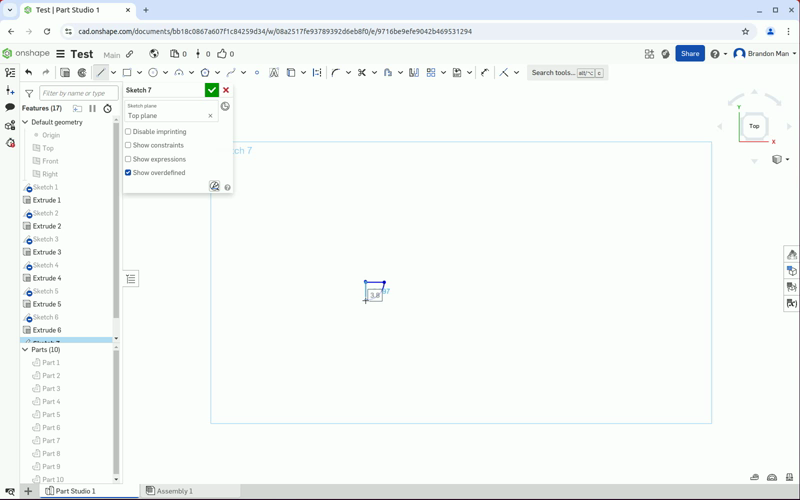
click(365, 300)
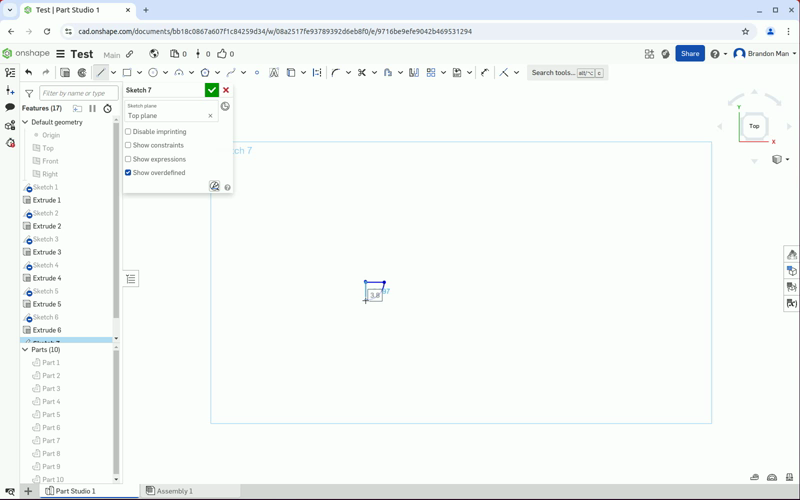
key(esc)
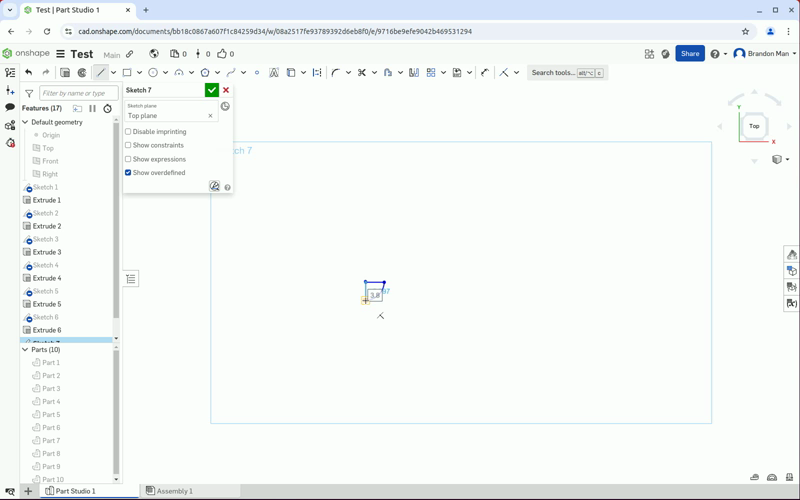
mouse_move(371, 286)
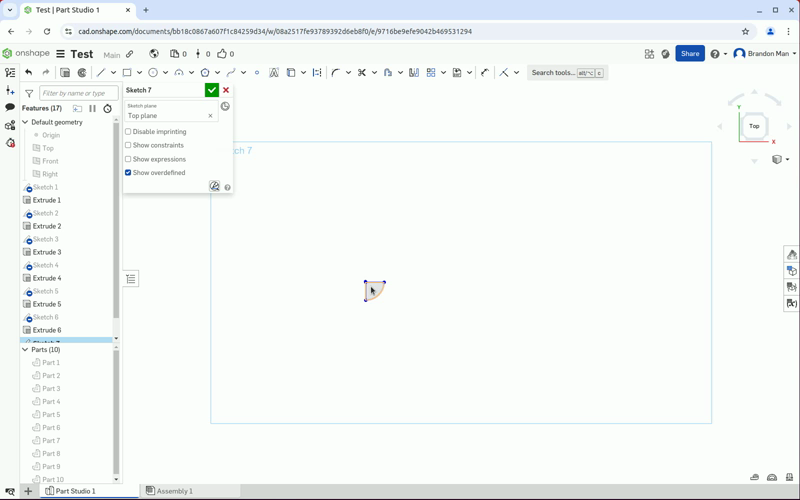
scroll(6)
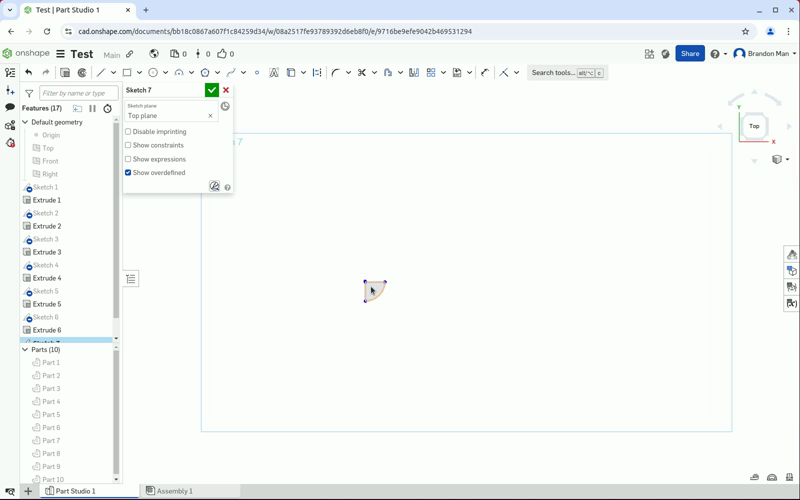
scroll(6)
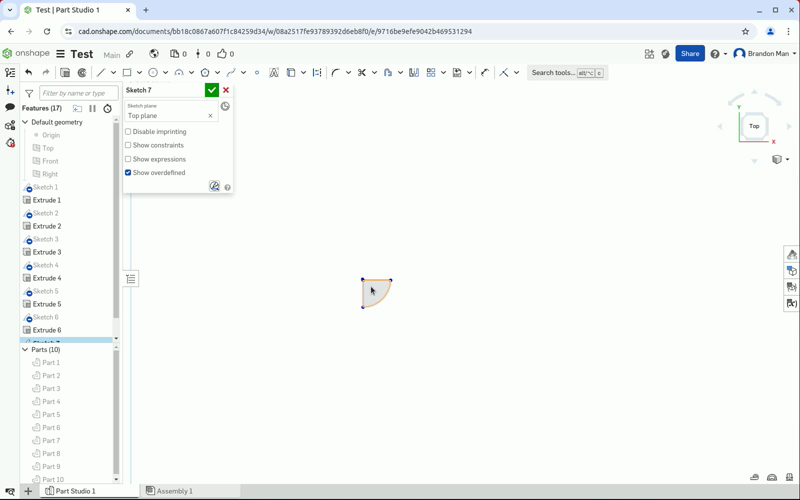
scroll(6)
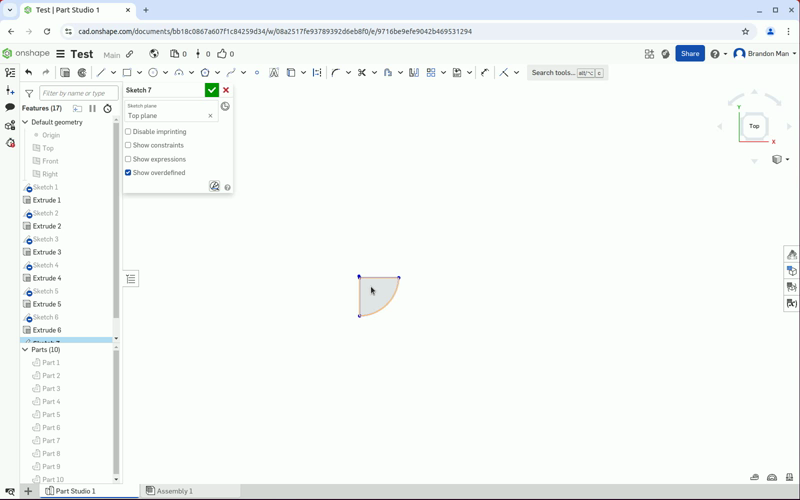
scroll(6)
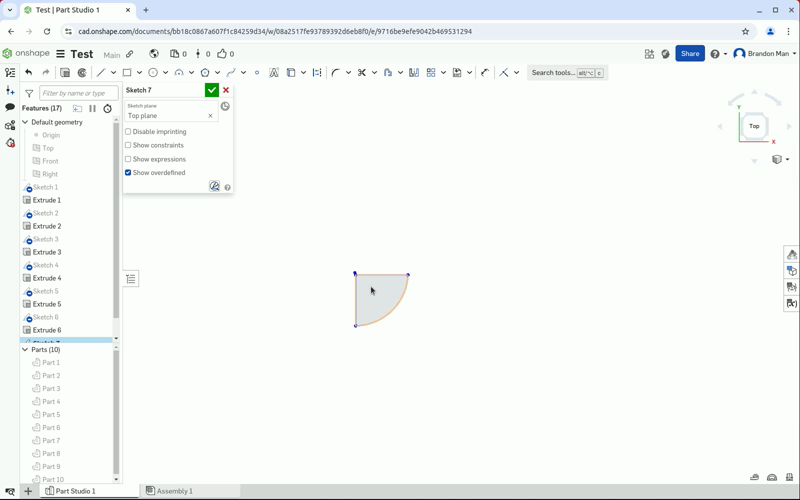
scroll(6)
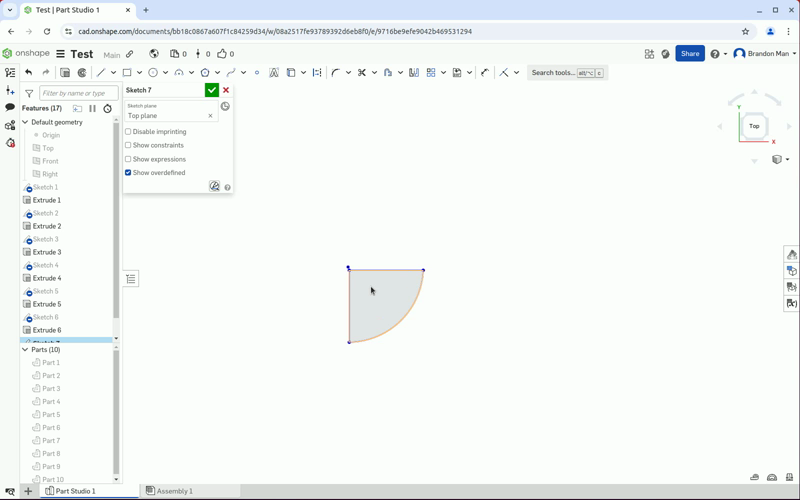
scroll(6)
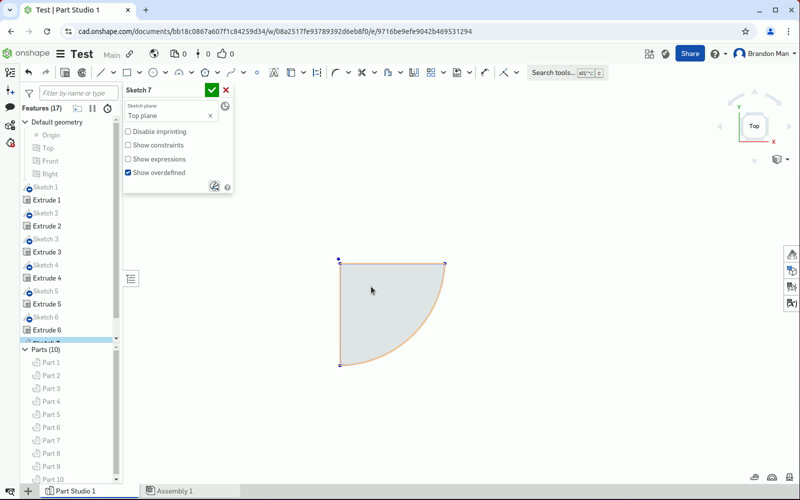
scroll(6)
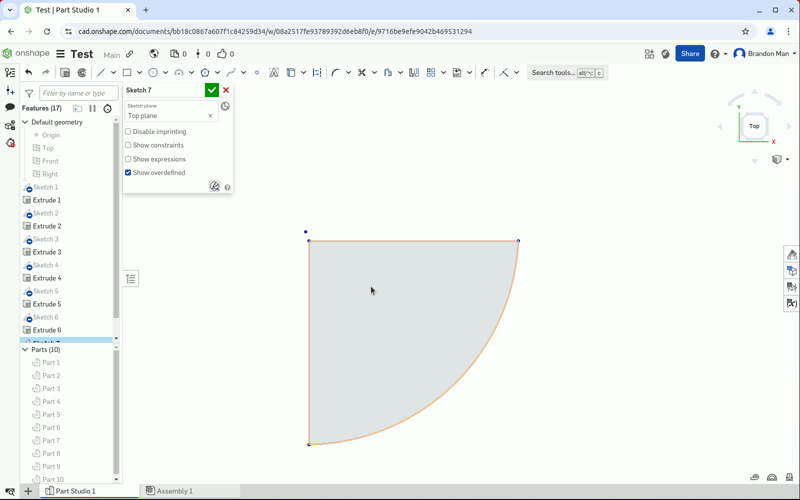
click(371, 286)
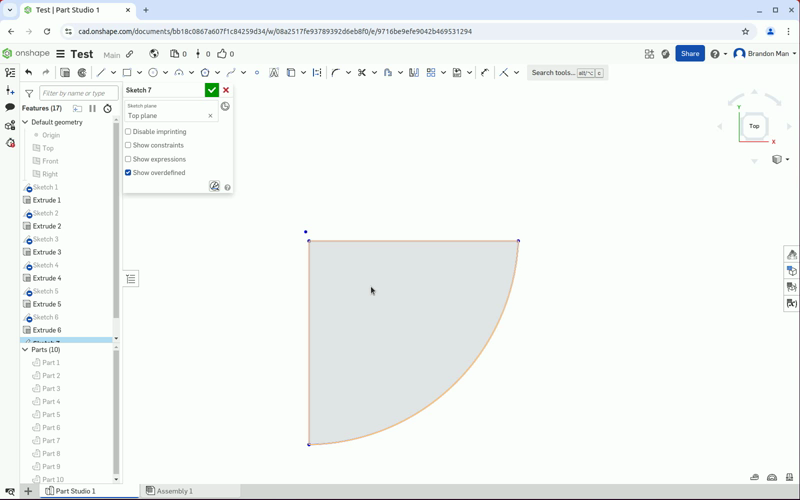
scroll(-6)
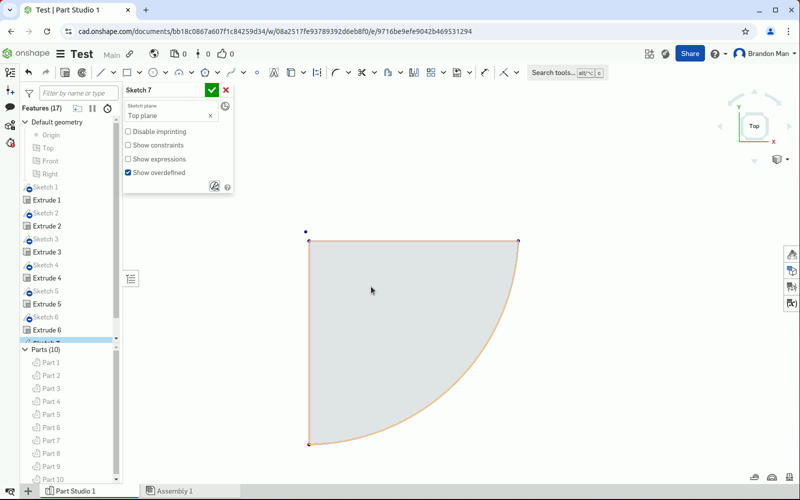
scroll(-6)
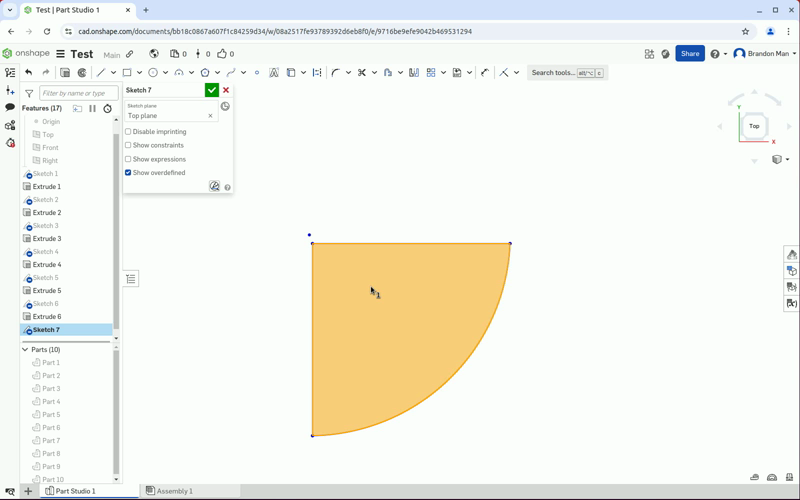
scroll(-6)
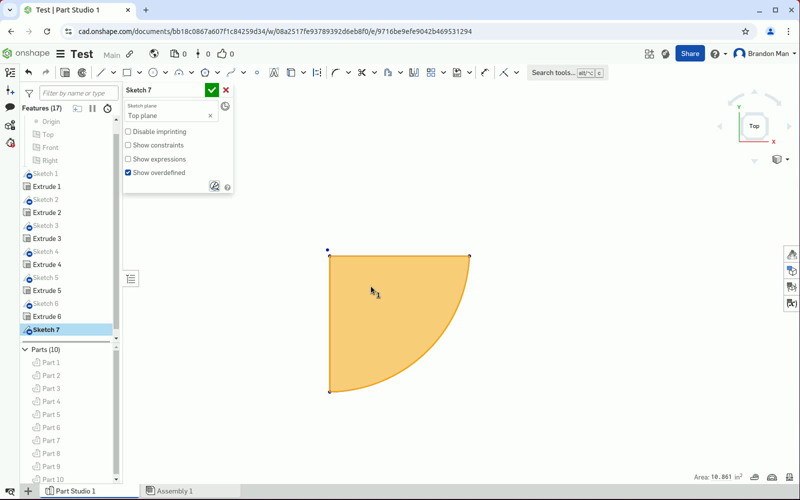
scroll(-6)
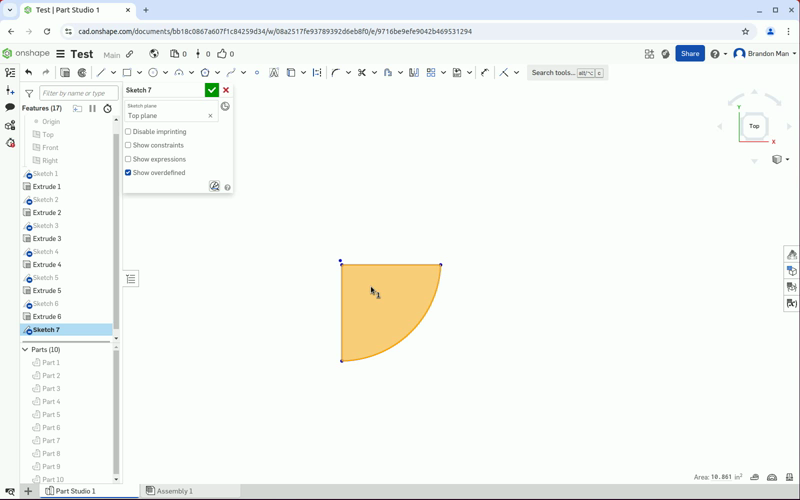
scroll(-6)
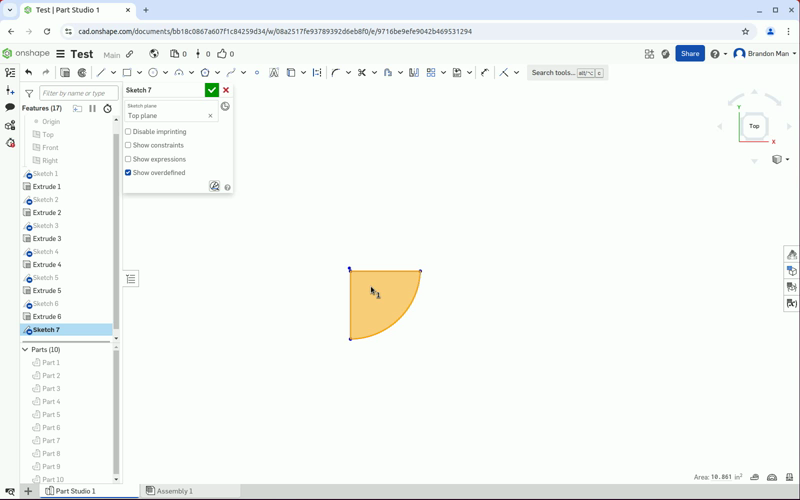
scroll(-6)
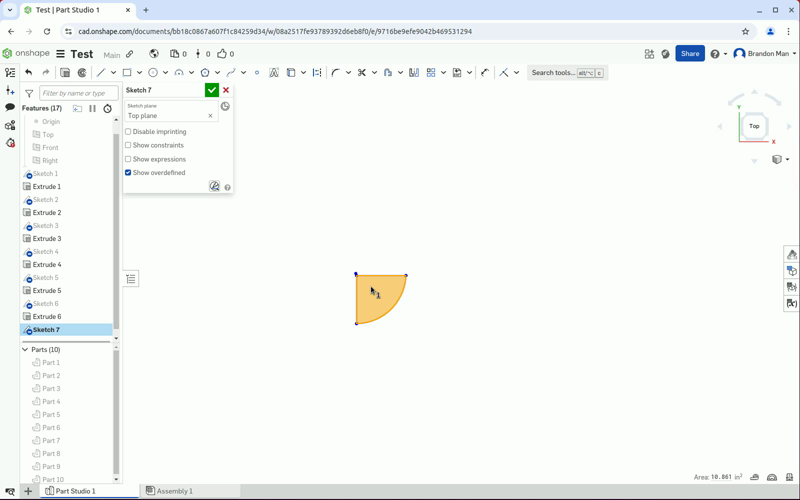
scroll(-6)
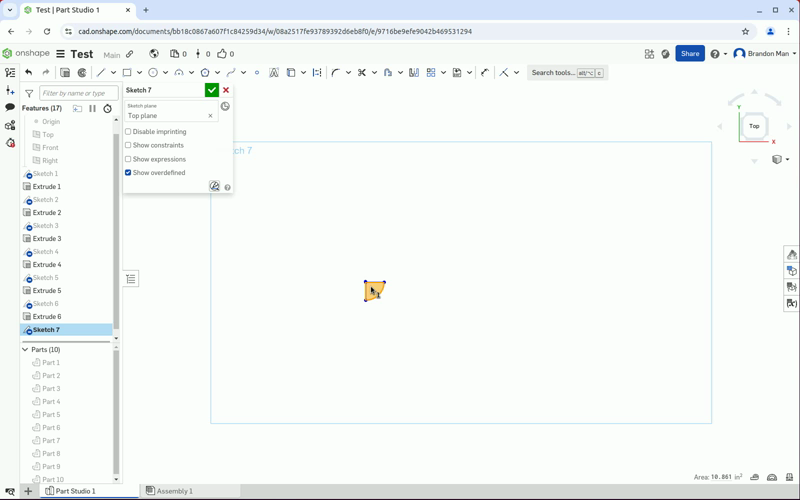
mouse_move(69, 352)
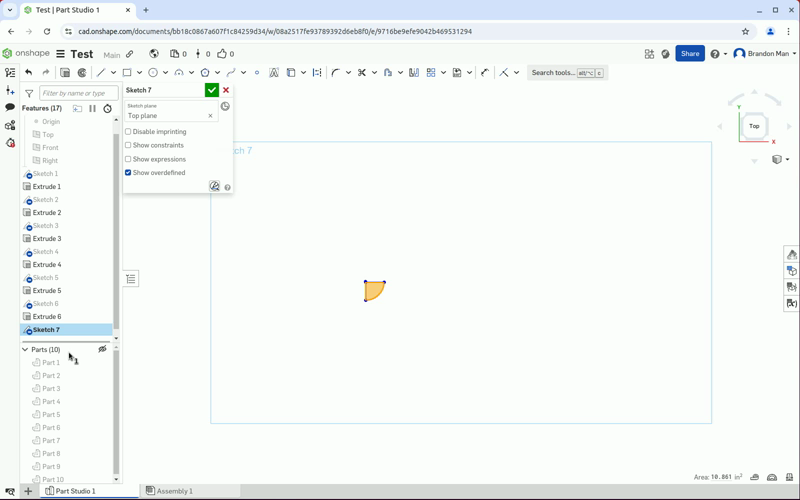
key(shift+y)
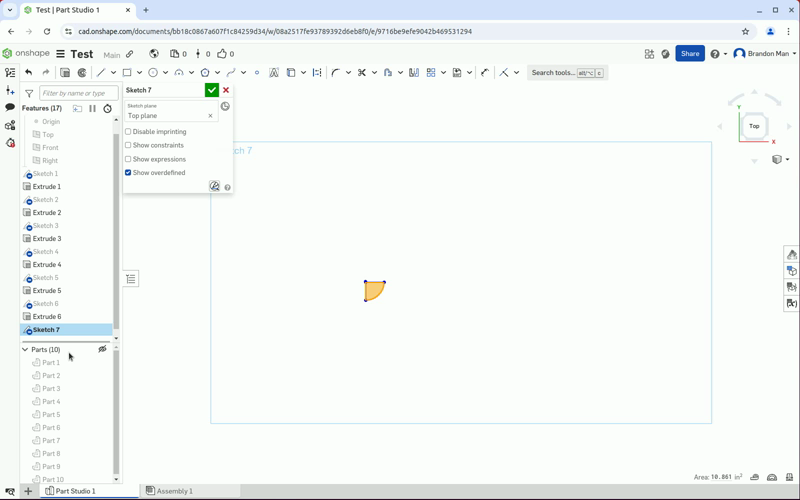
key(shift+e)
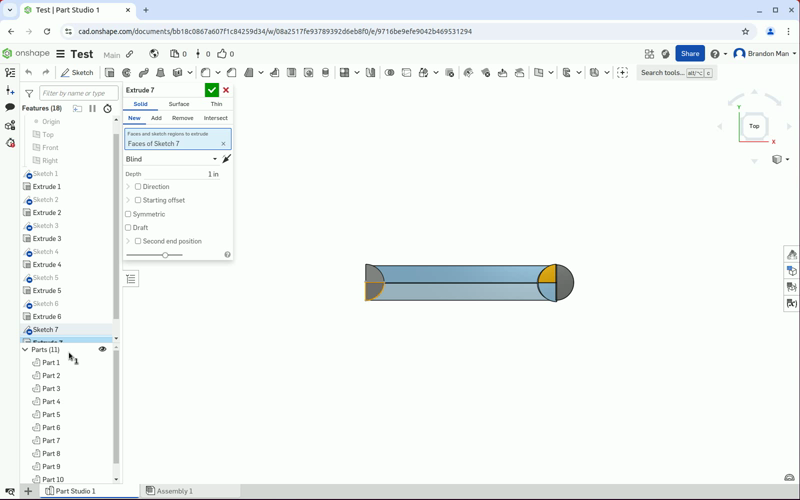
mouse_move(143, 106)
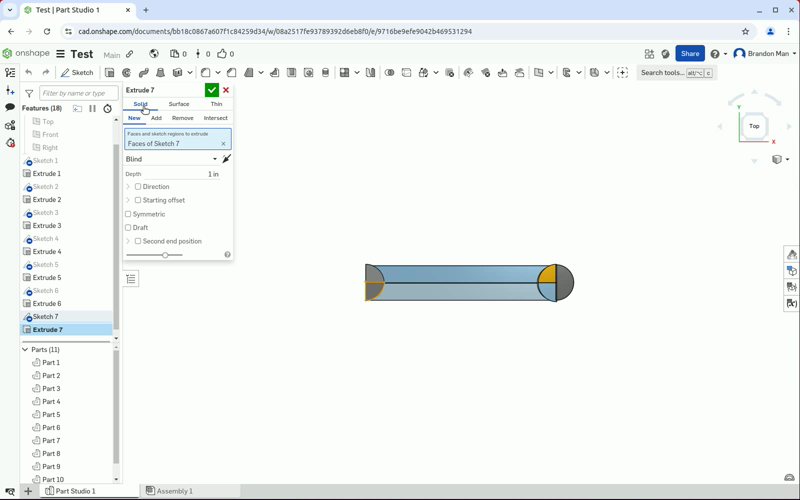
click(143, 106)
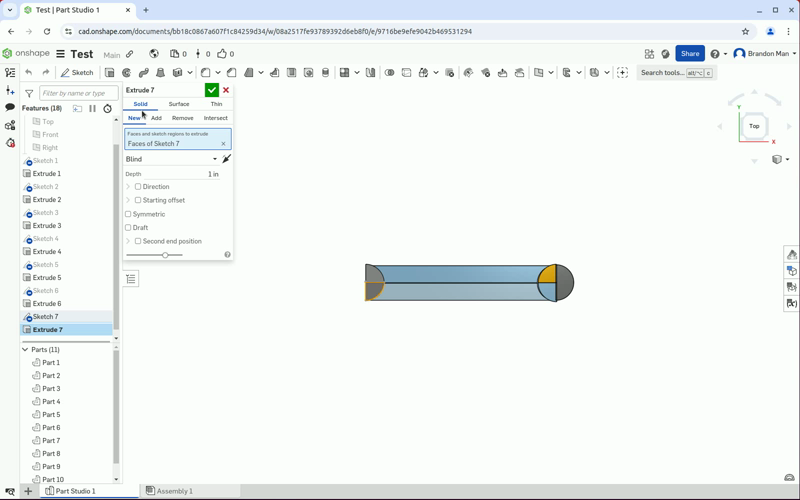
mouse_move(137, 120)
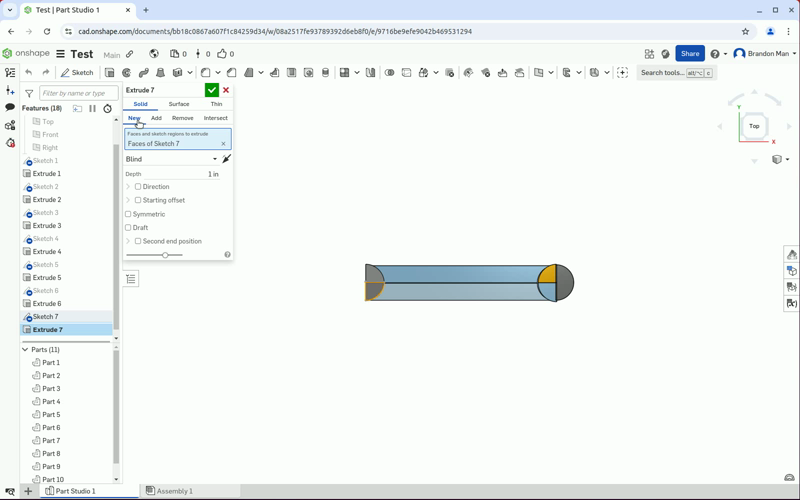
click(137, 120)
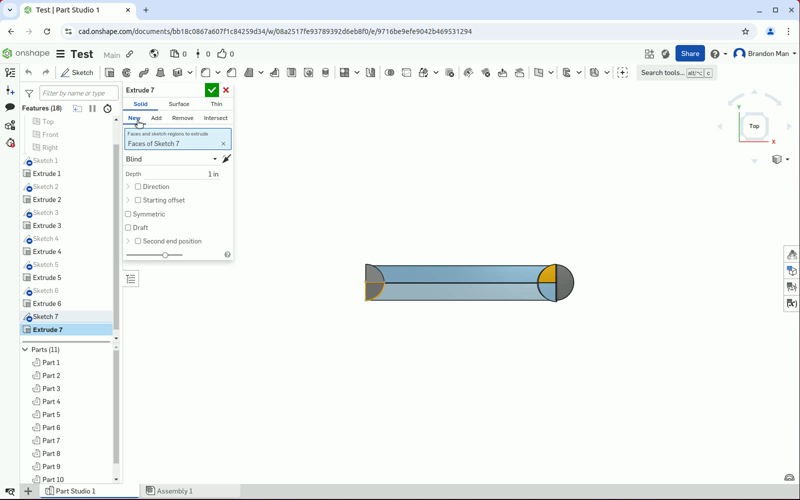
key(tab, 4)
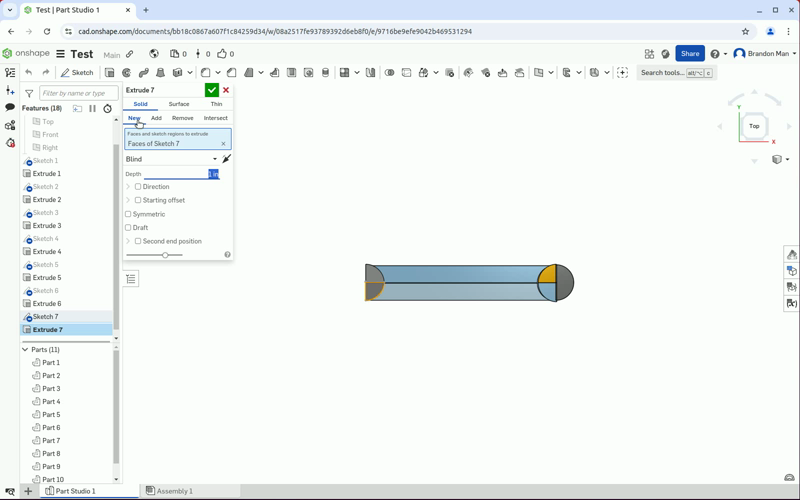
text(10.11)
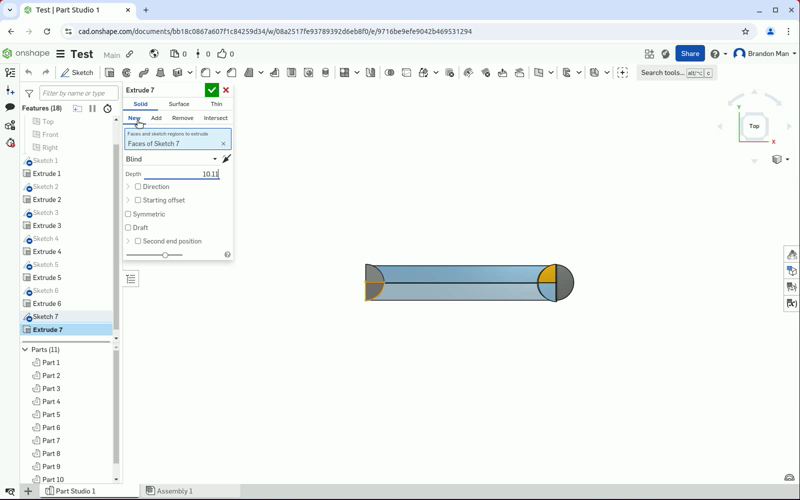
key(enter)
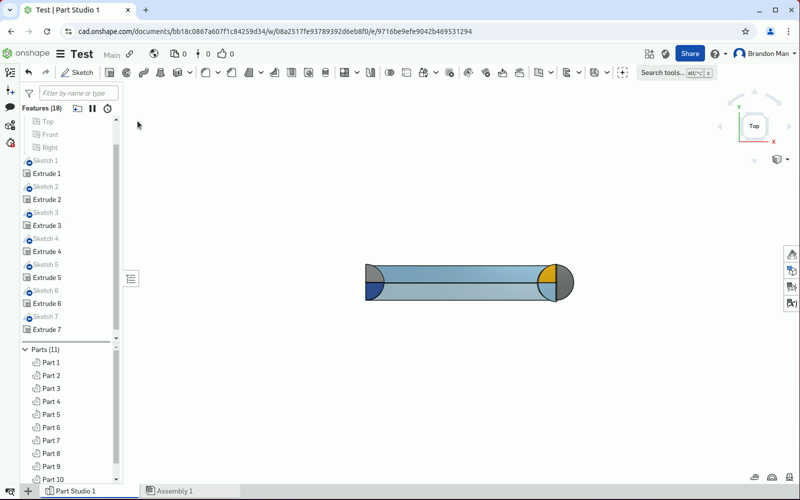
key(shift+h)
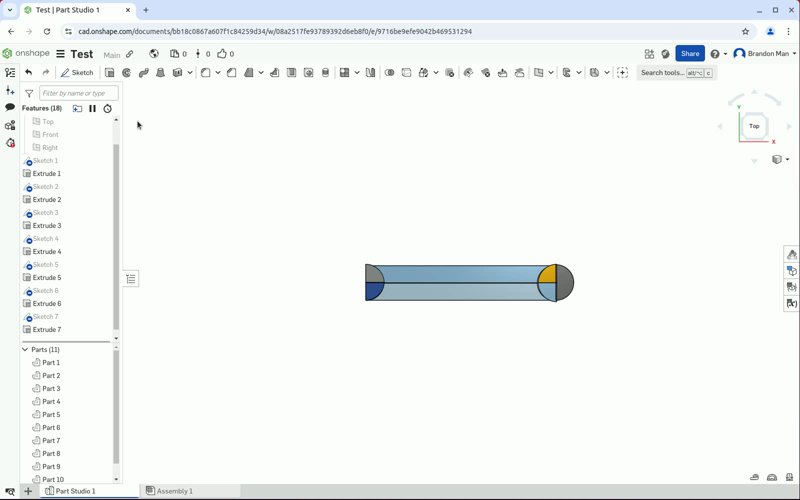
key(shift+h)
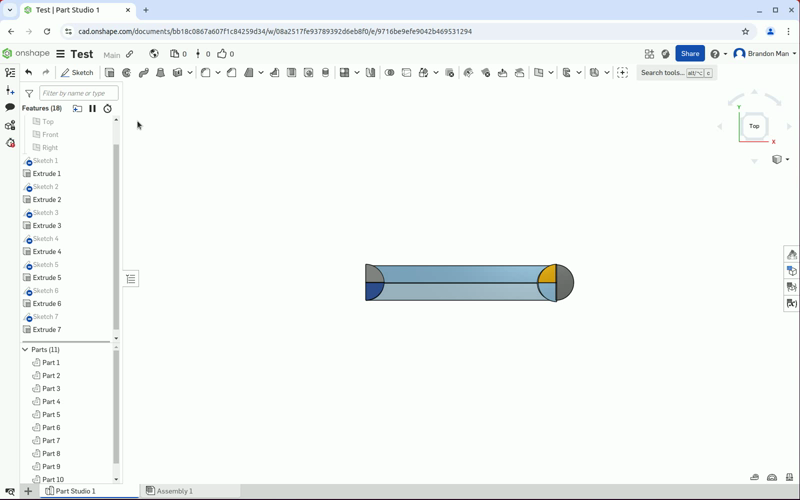
mouse_move(69, 163)
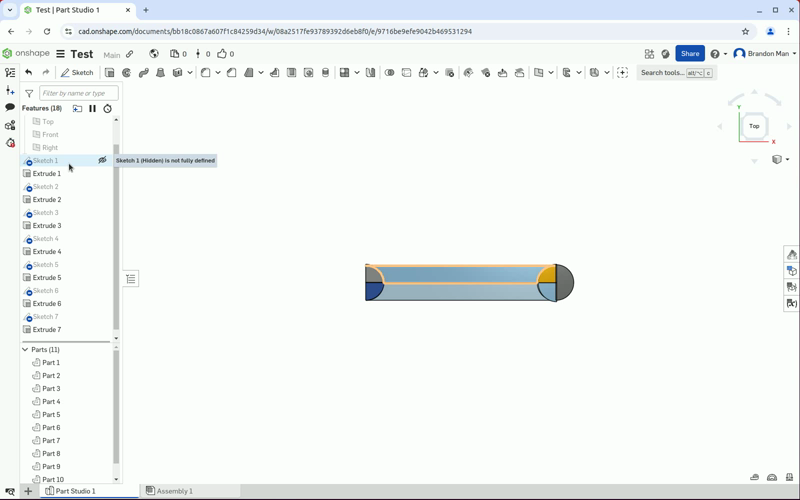
click(69, 163)
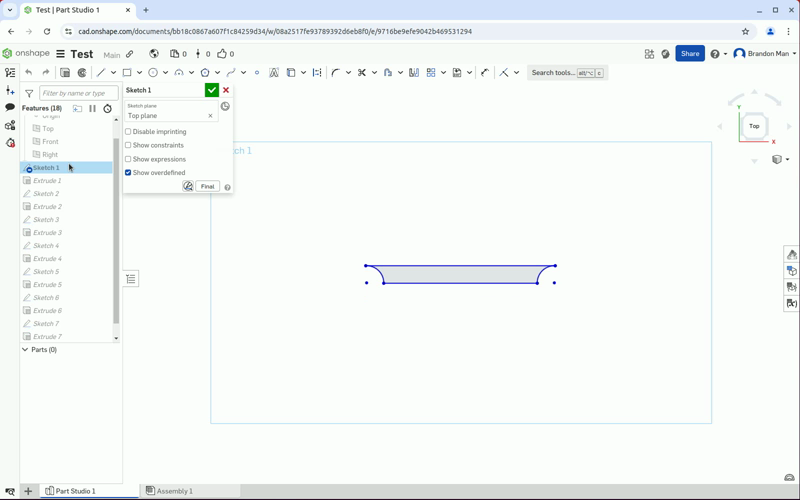
mouse_move(229, 92)
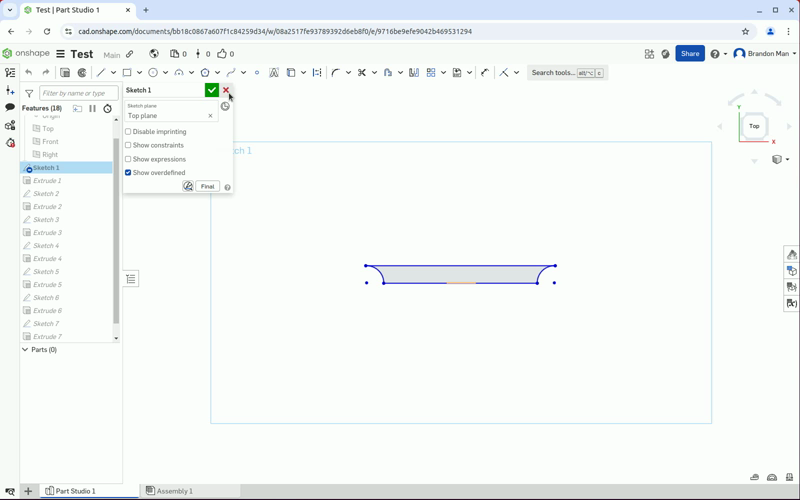
click(229, 92)
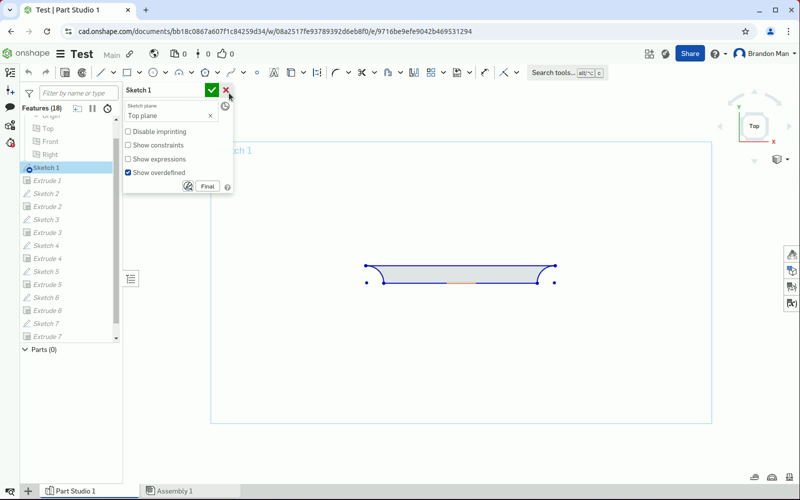
key(shift+s)
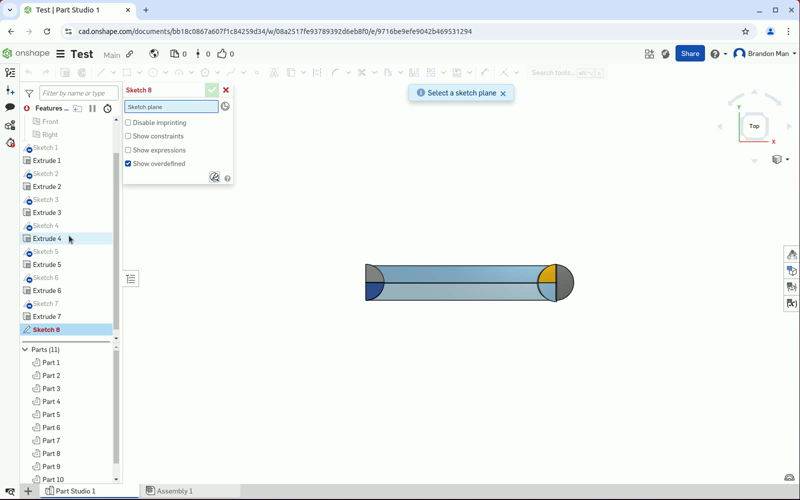
scroll(3)
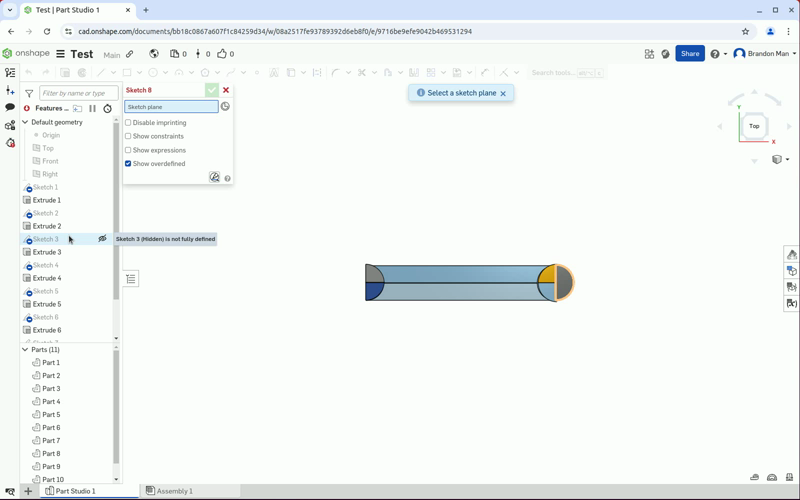
mouse_move(69, 150)
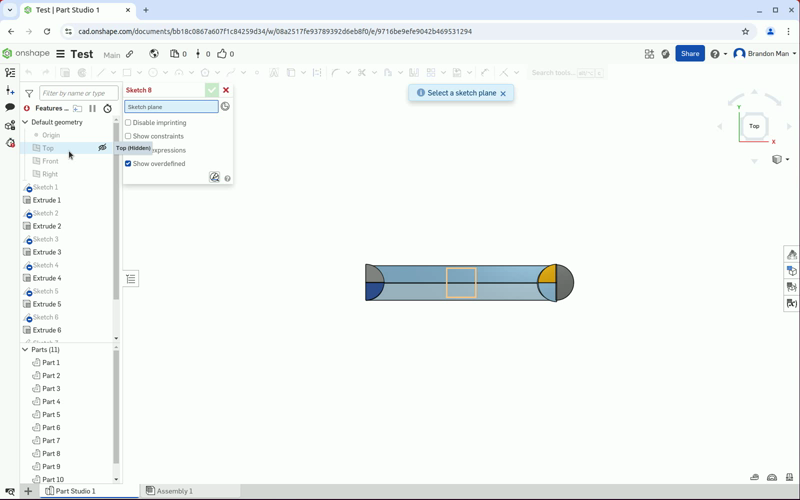
click(69, 150)
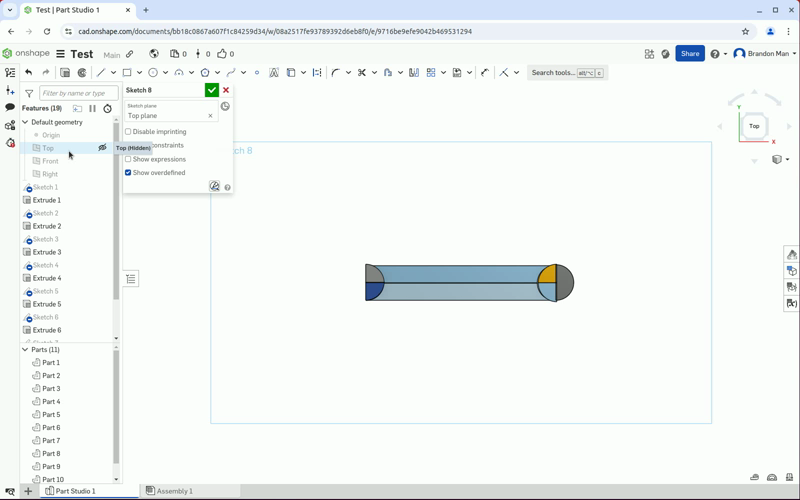
mouse_move(69, 352)
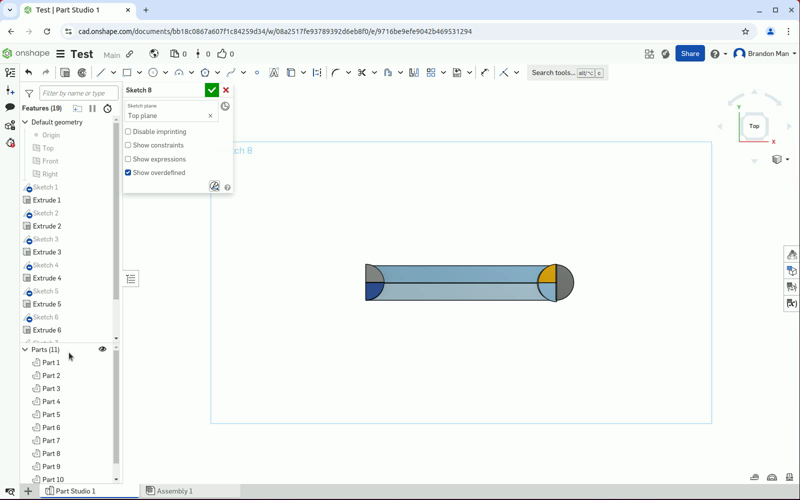
key(y)
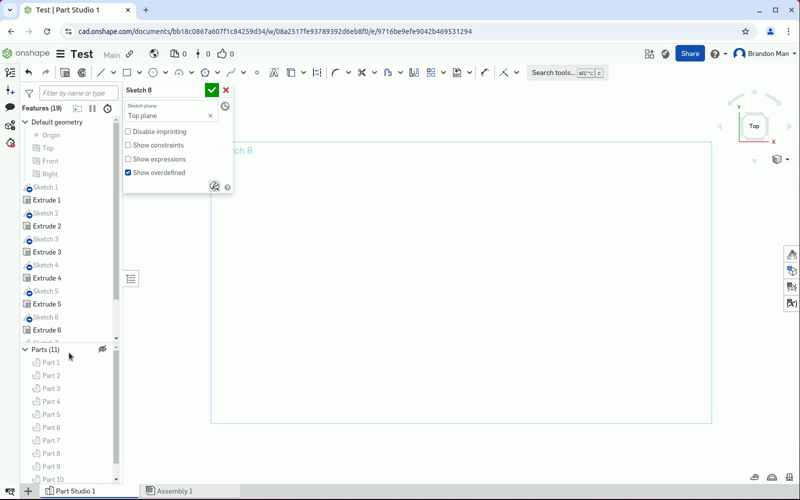
key(l)
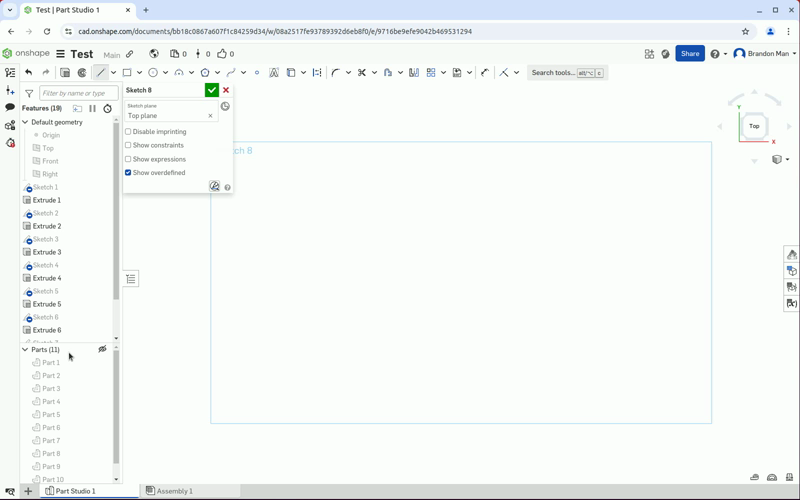
key_down(shift)
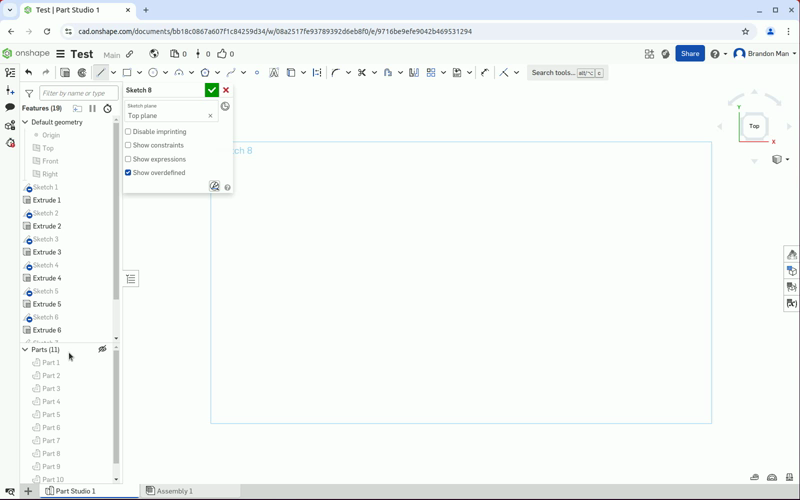
mouse_move(365, 300)
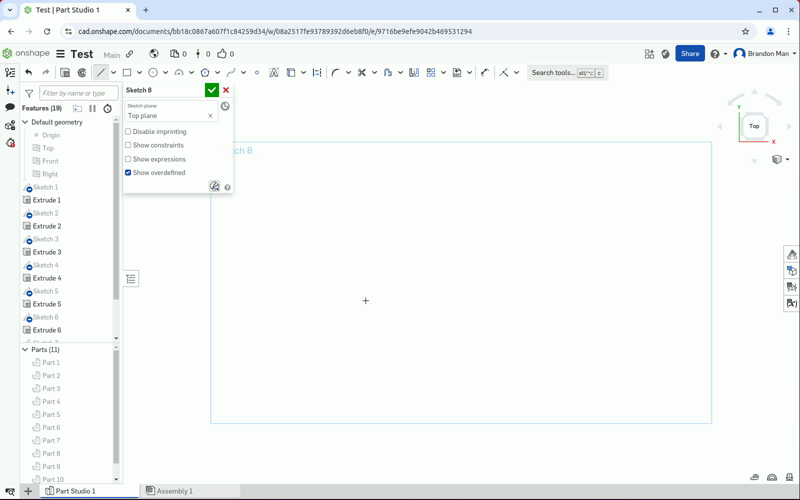
click(365, 300)
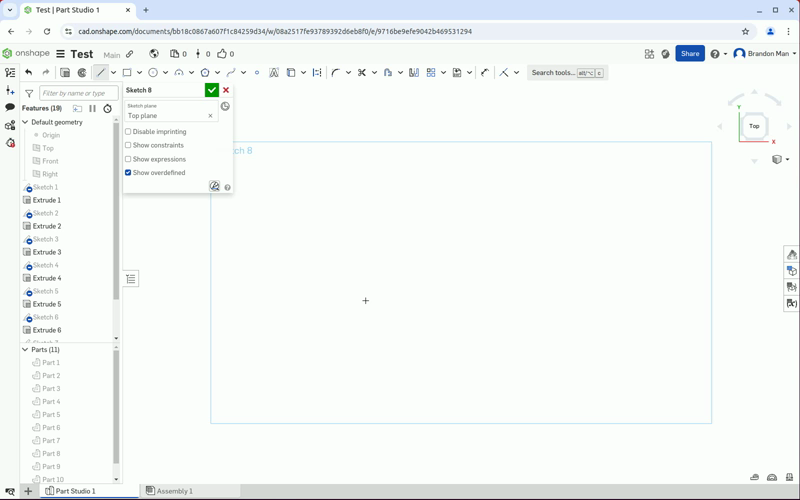
key_up(shift)
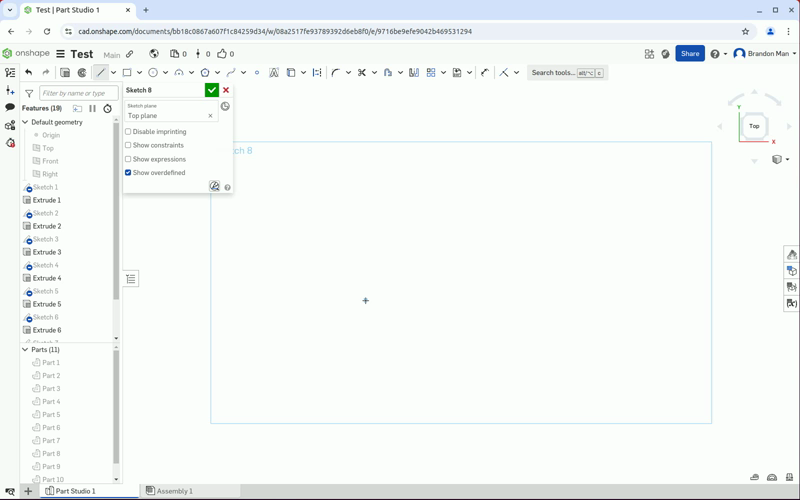
key_down(shift)
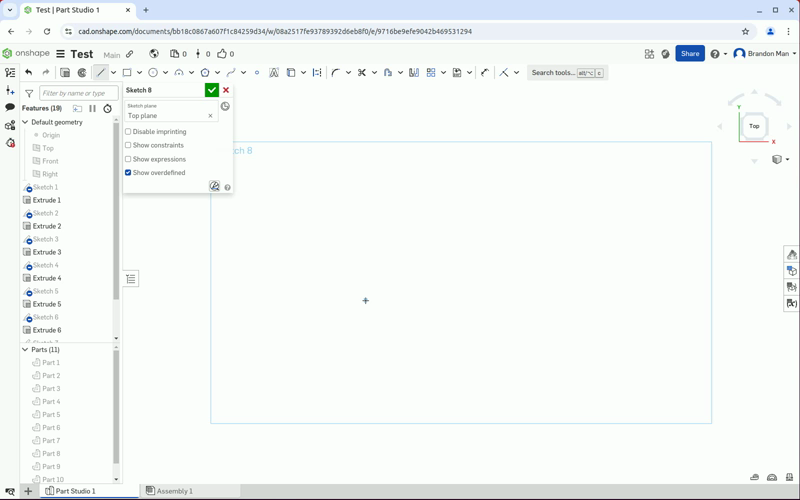
mouse_move(395, 300)
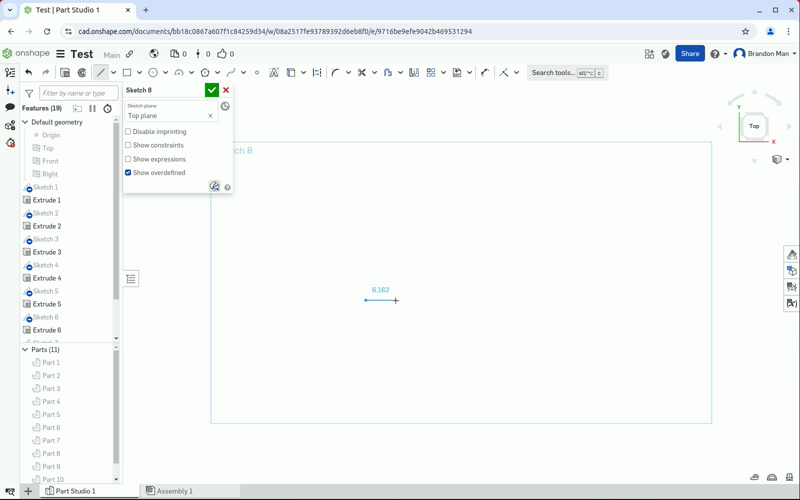
mouse_move(365, 282)
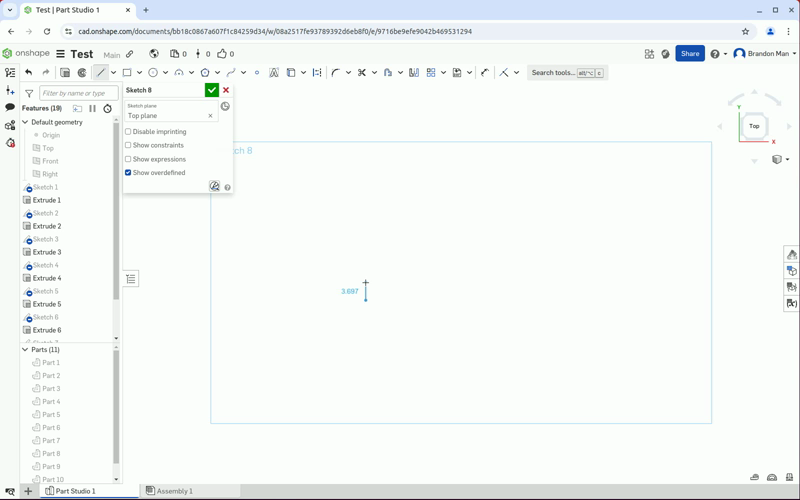
click(365, 282)
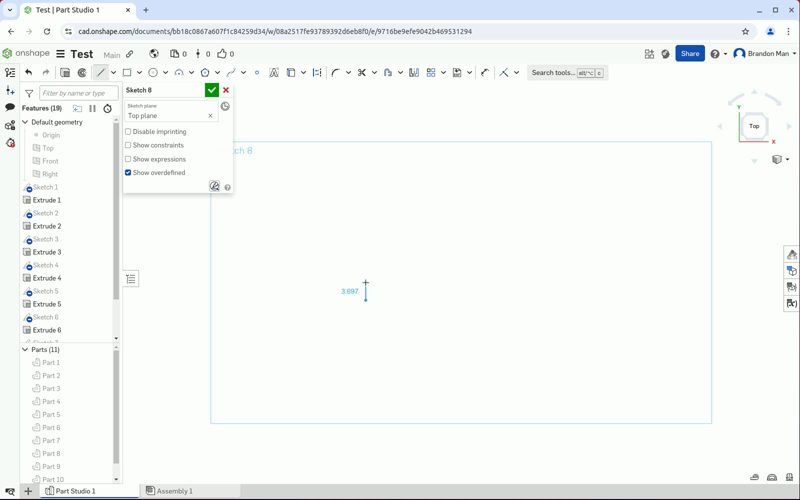
key_up(shift)
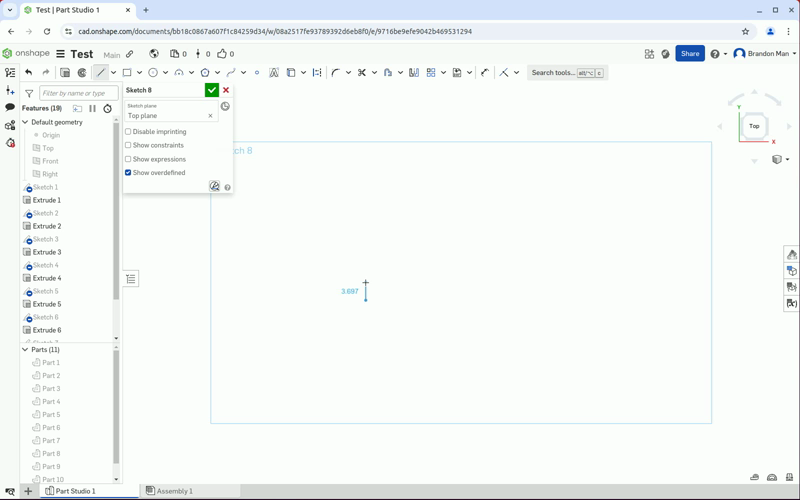
key_down(shift)
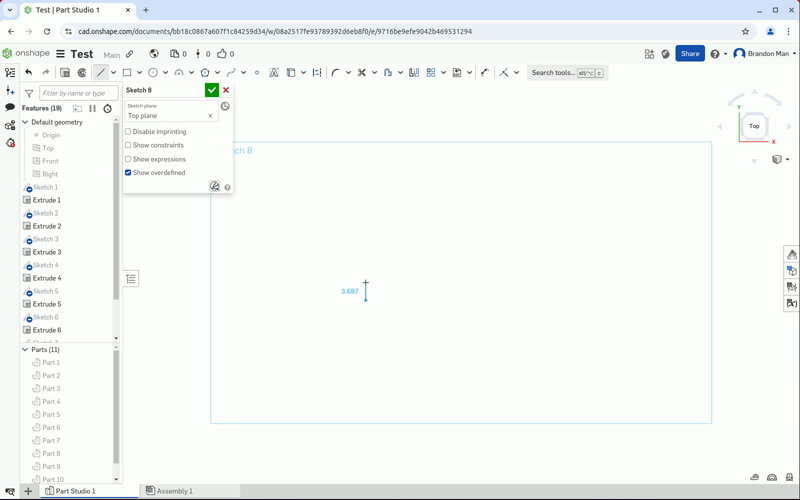
mouse_move(395, 282)
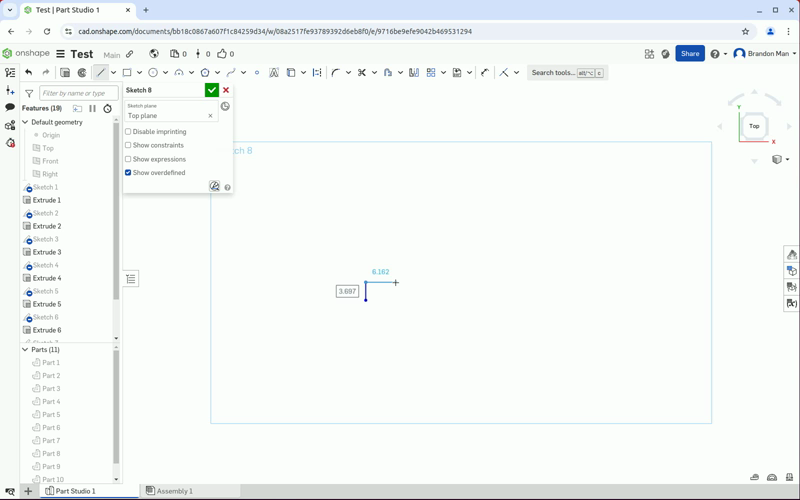
mouse_move(365, 264)
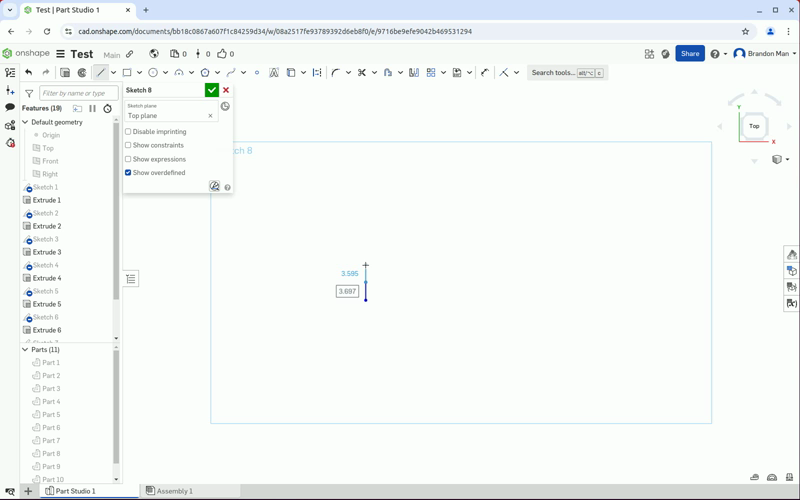
click(365, 264)
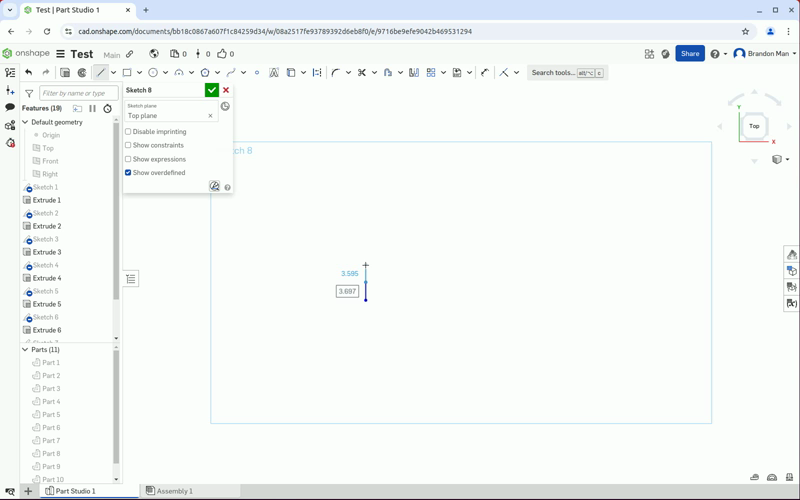
key_up(shift)
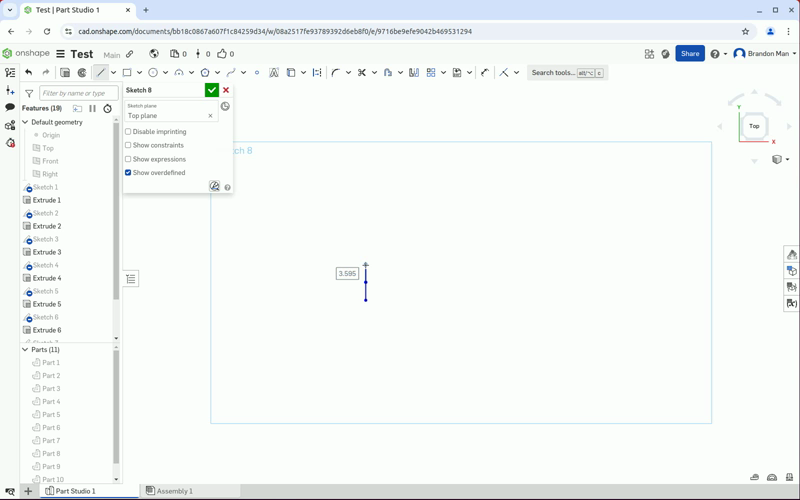
key(esc)
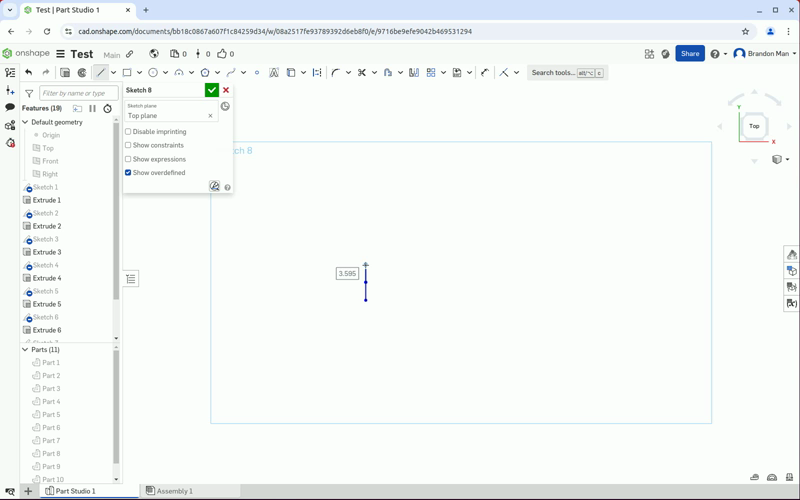
key(a)
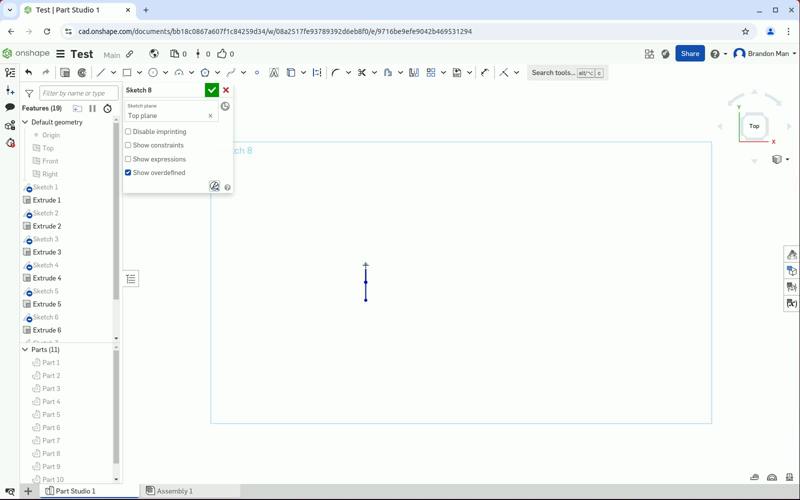
mouse_move(365, 264)
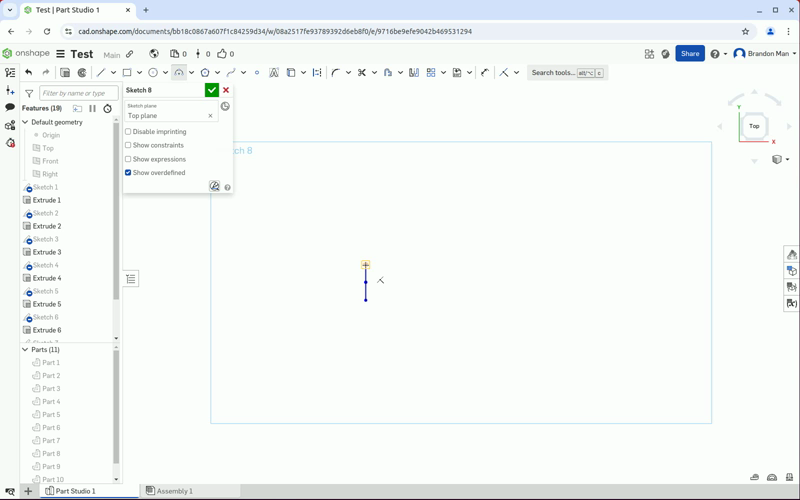
click(365, 264)
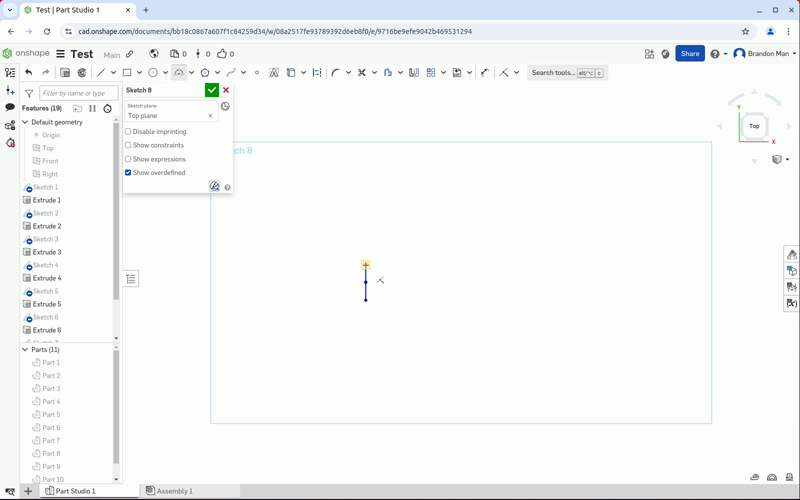
mouse_move(365, 300)
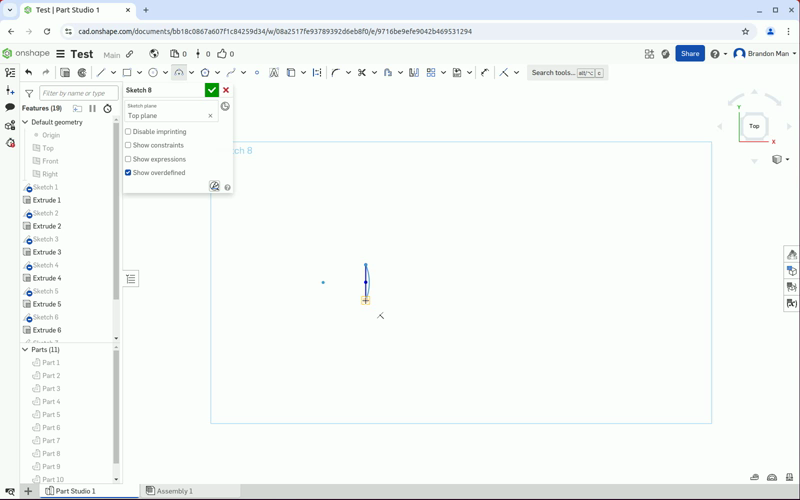
click(365, 300)
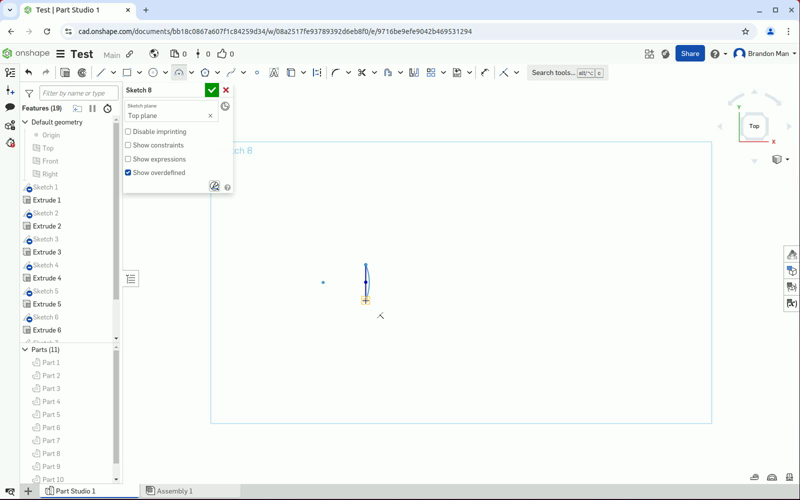
key_down(shift)
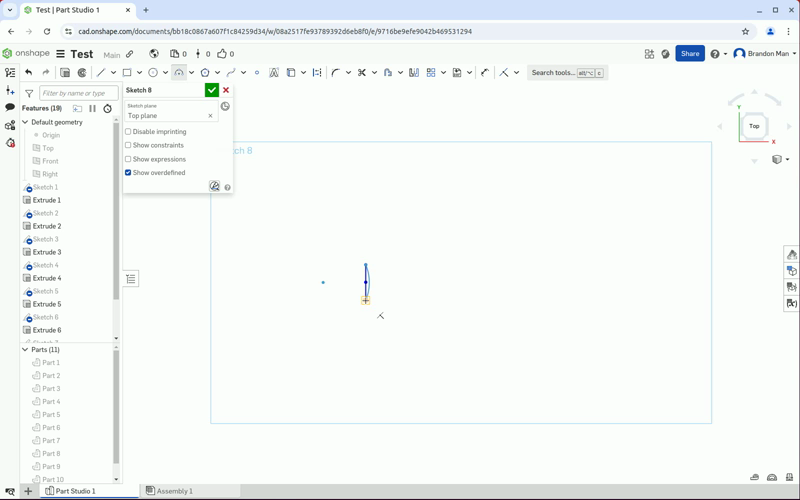
mouse_move(347, 282)
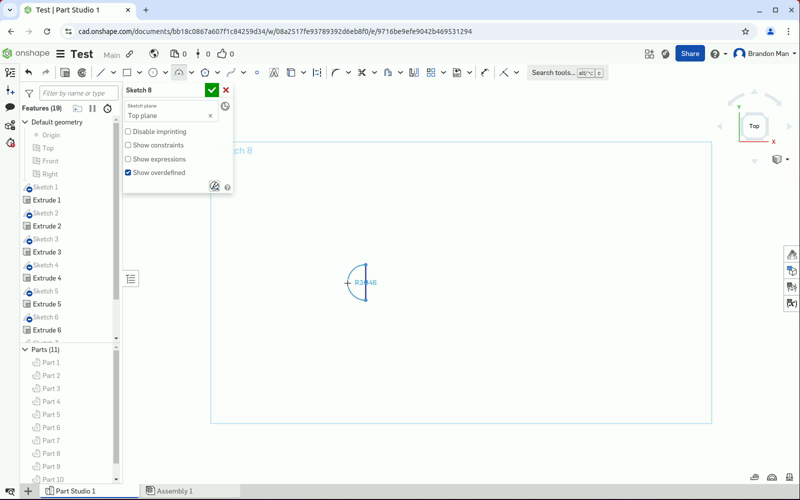
click(347, 282)
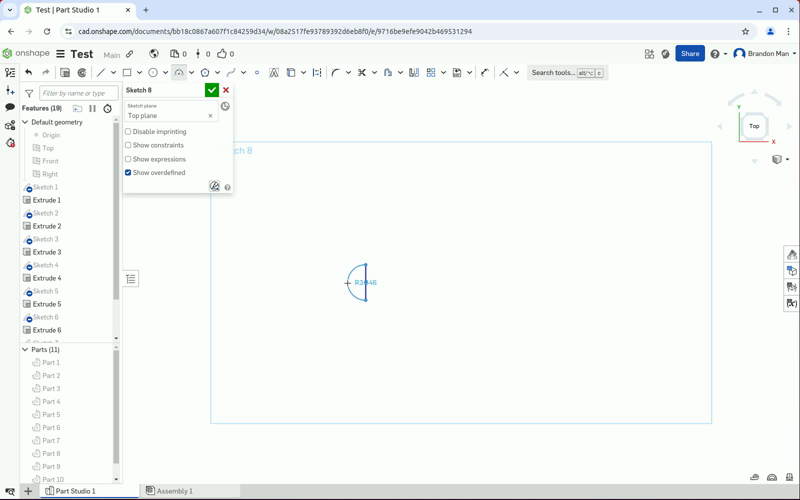
key_up(shift)
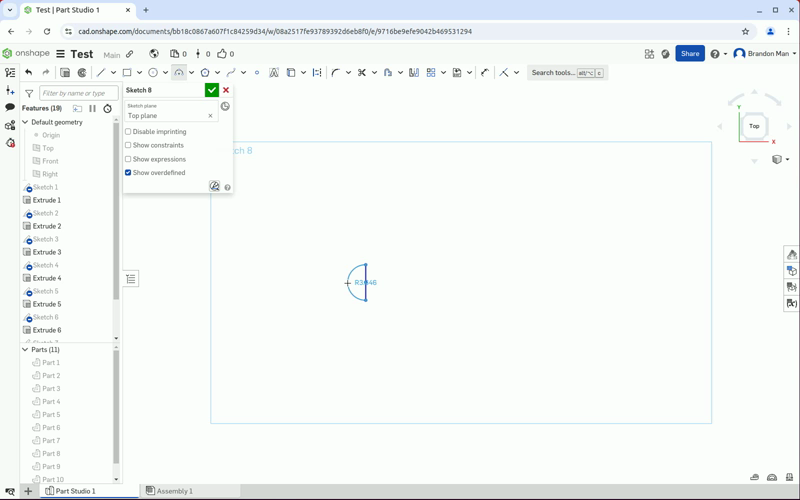
key(esc)
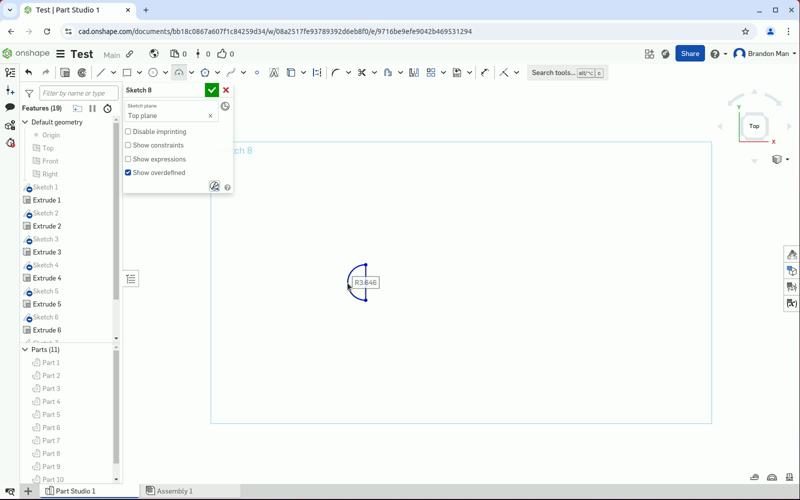
mouse_move(358, 278)
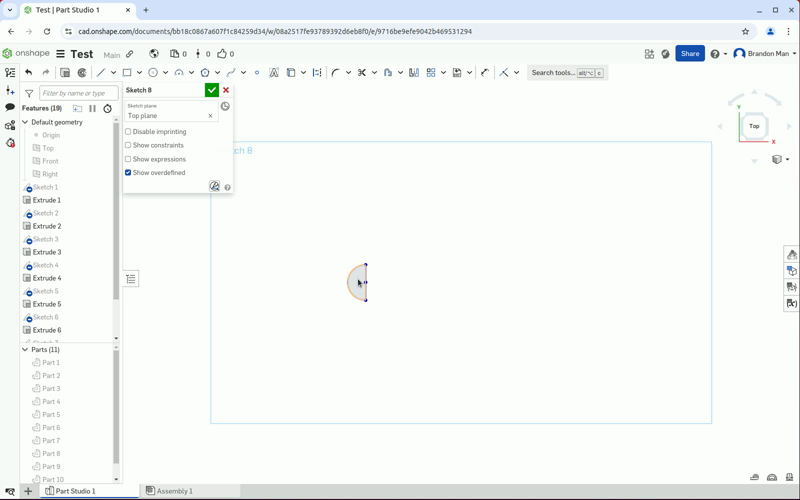
scroll(6)
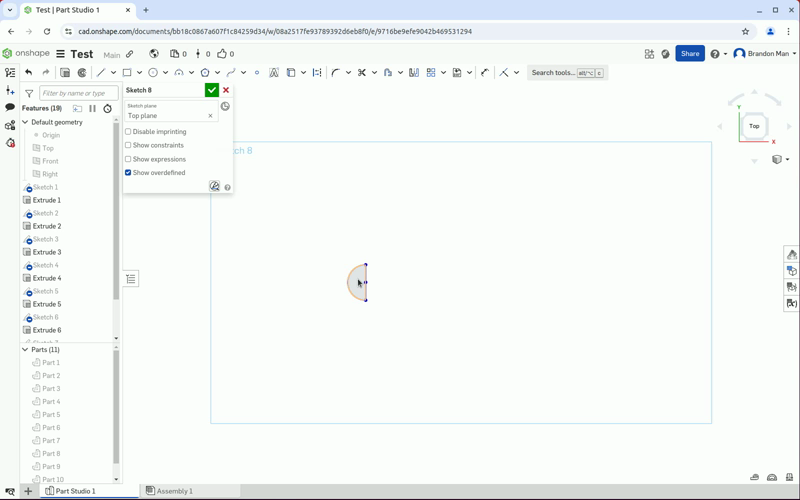
scroll(6)
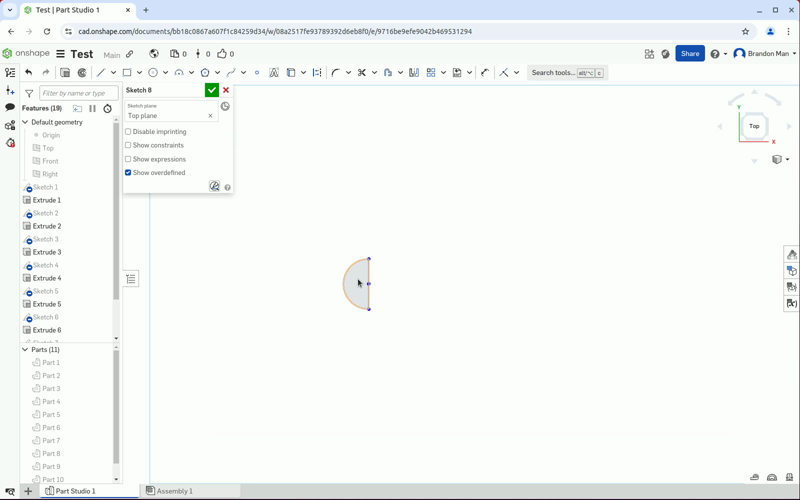
scroll(6)
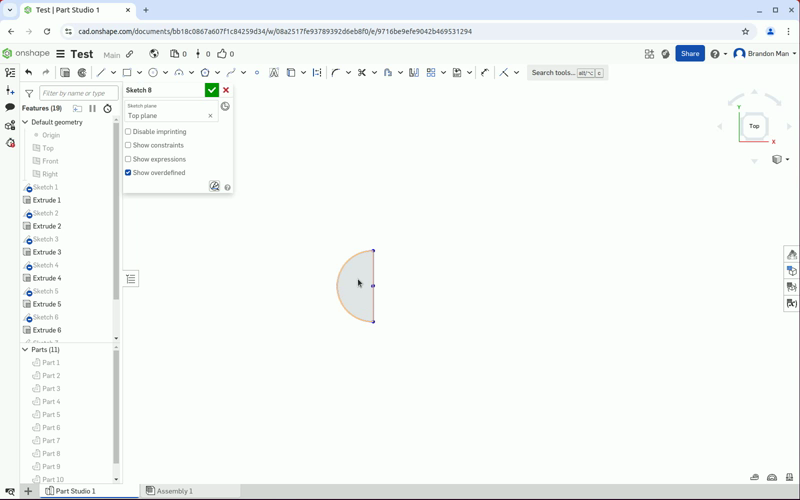
scroll(6)
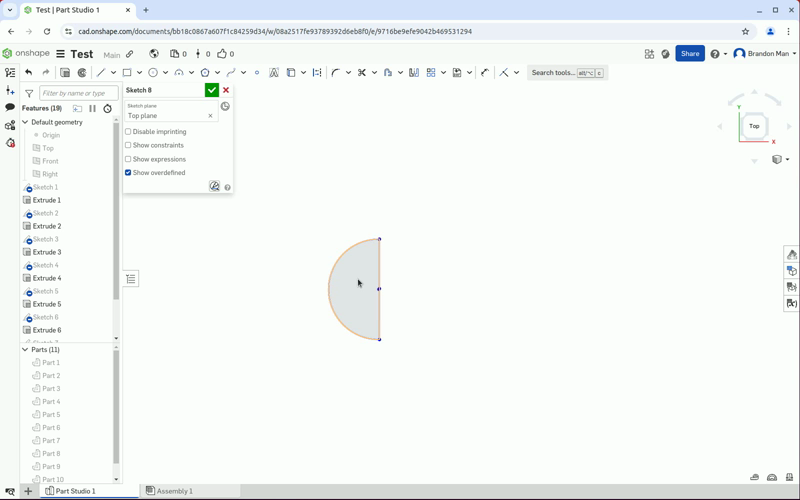
scroll(6)
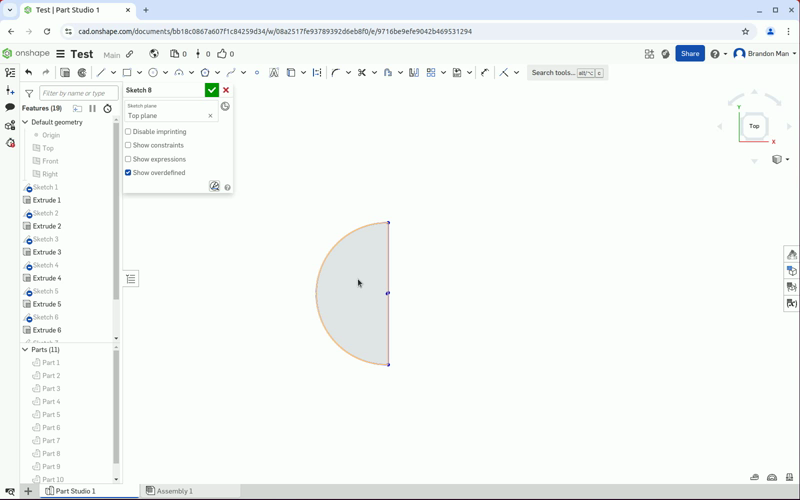
scroll(6)
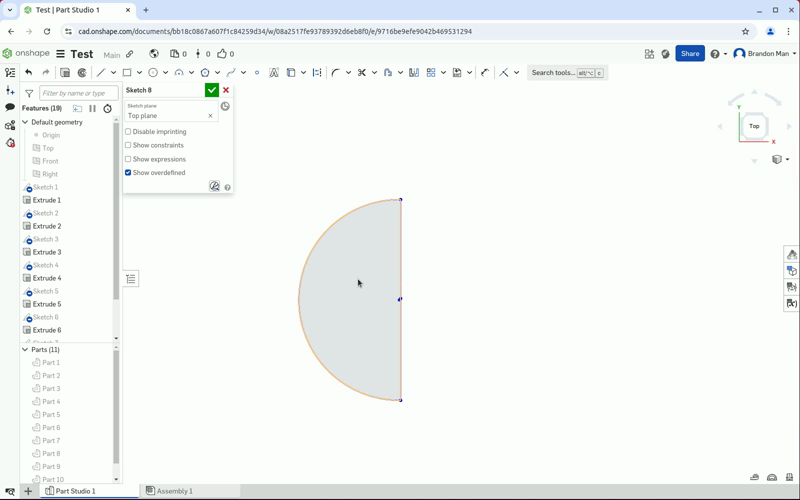
scroll(6)
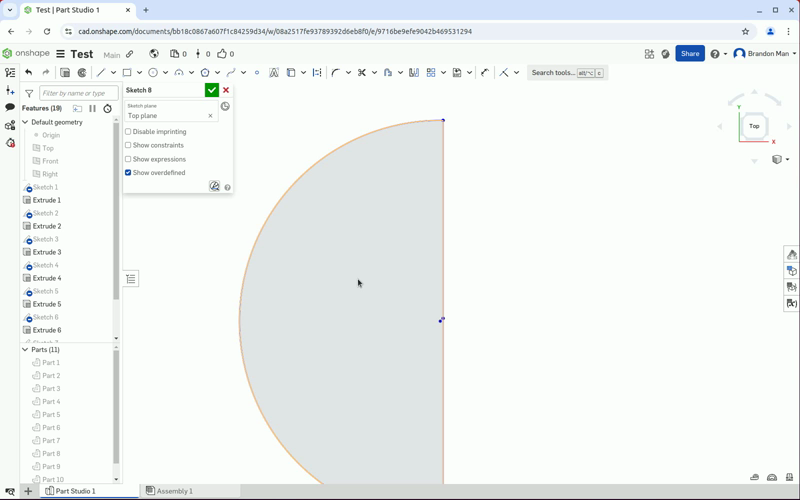
click(358, 278)
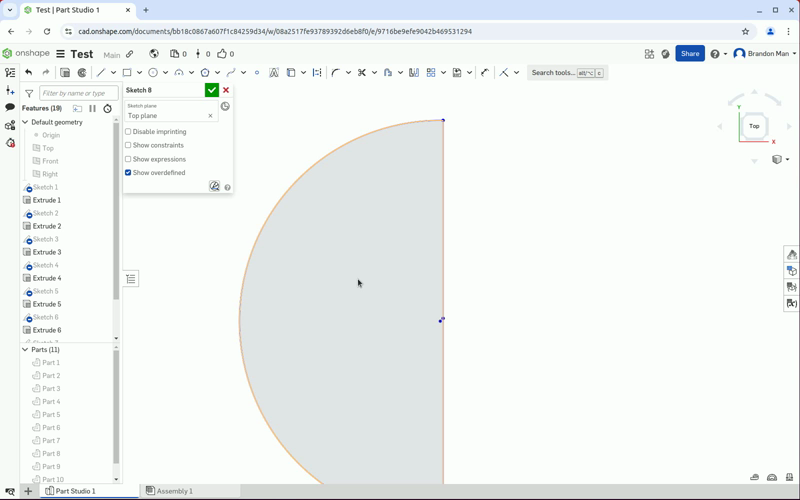
scroll(-6)
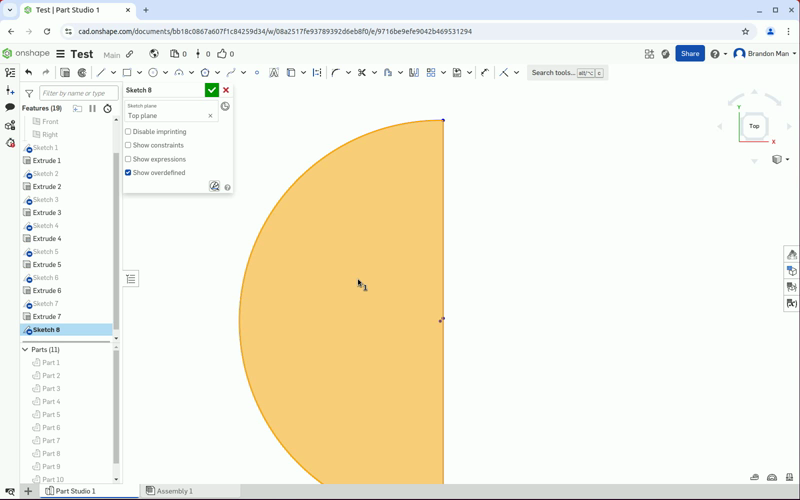
scroll(-6)
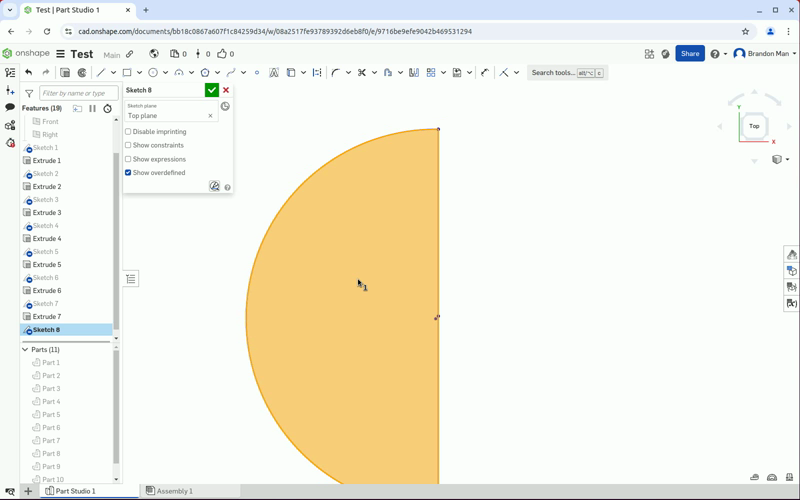
scroll(-6)
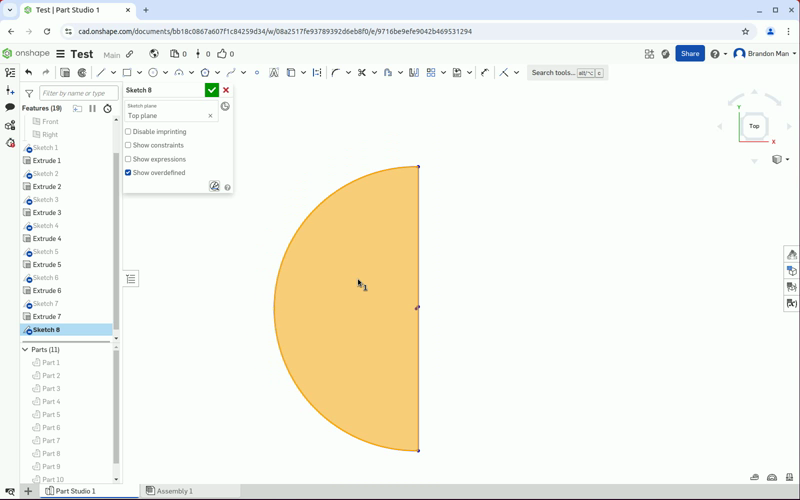
scroll(-6)
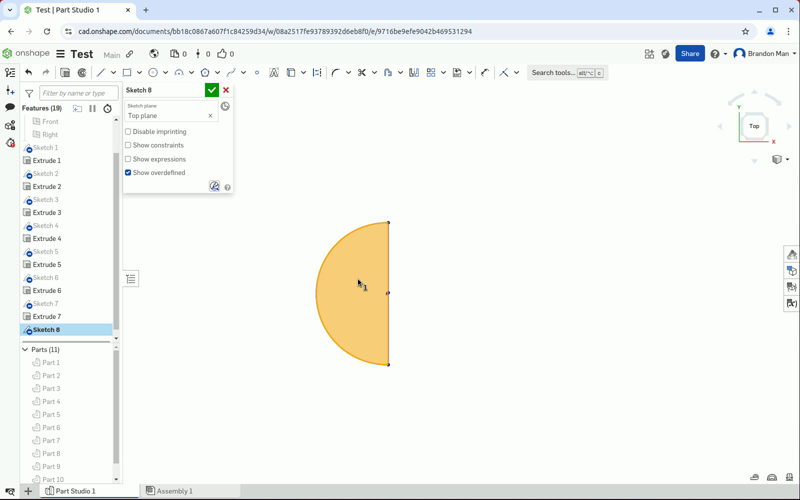
scroll(-6)
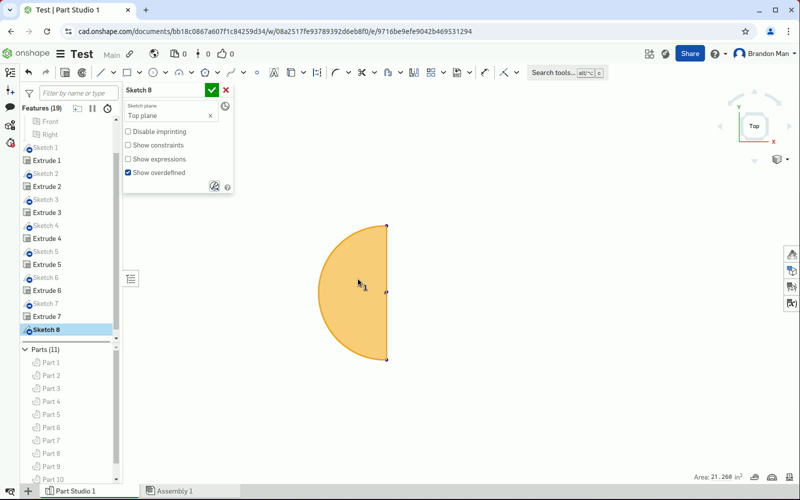
scroll(-6)
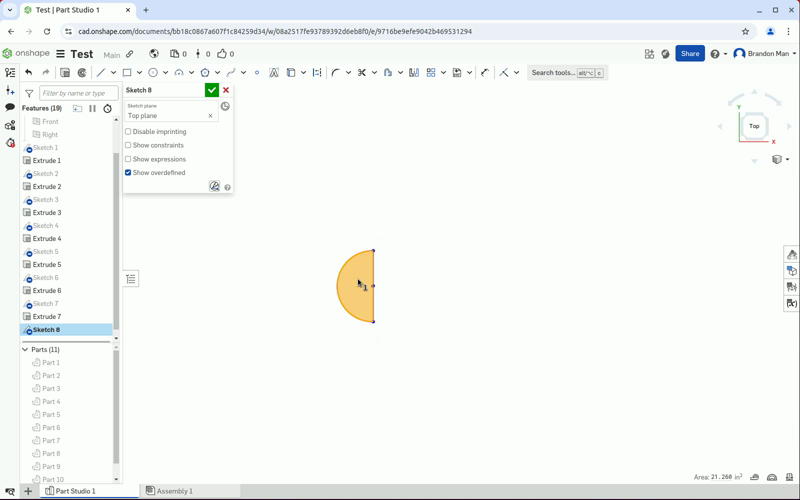
scroll(-6)
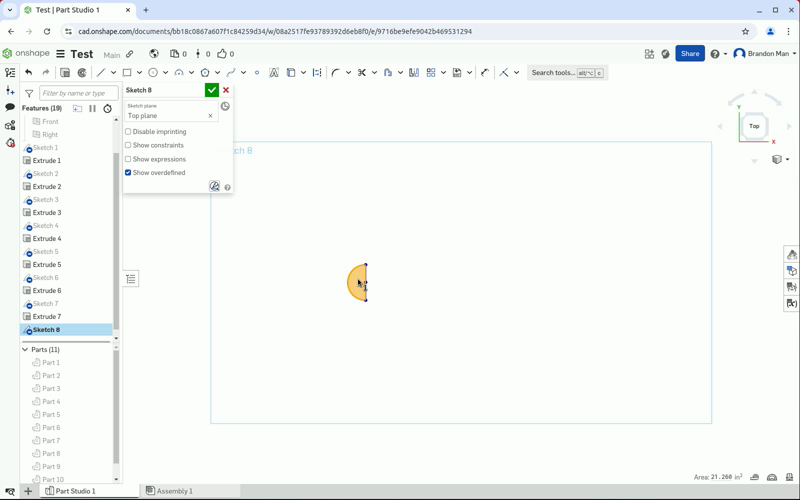
mouse_move(69, 352)
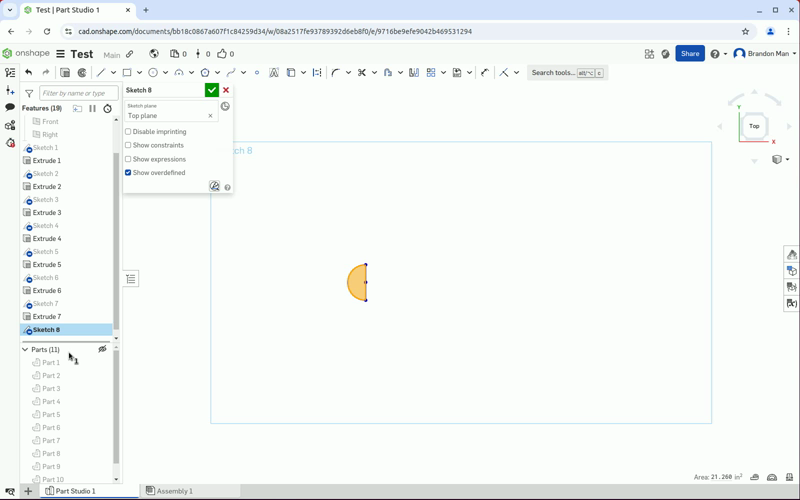
key(shift+y)
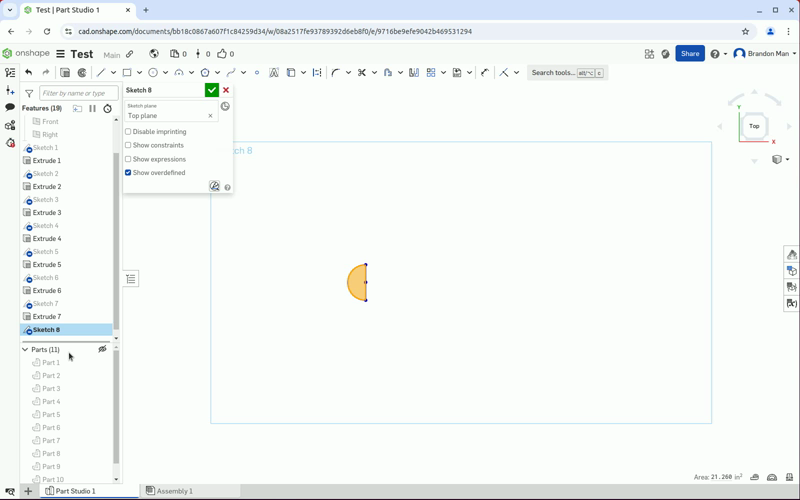
key(shift+e)
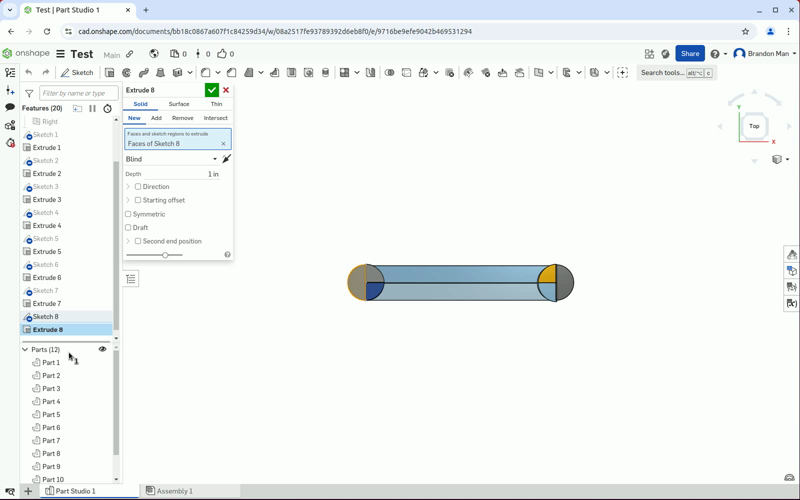
mouse_move(143, 106)
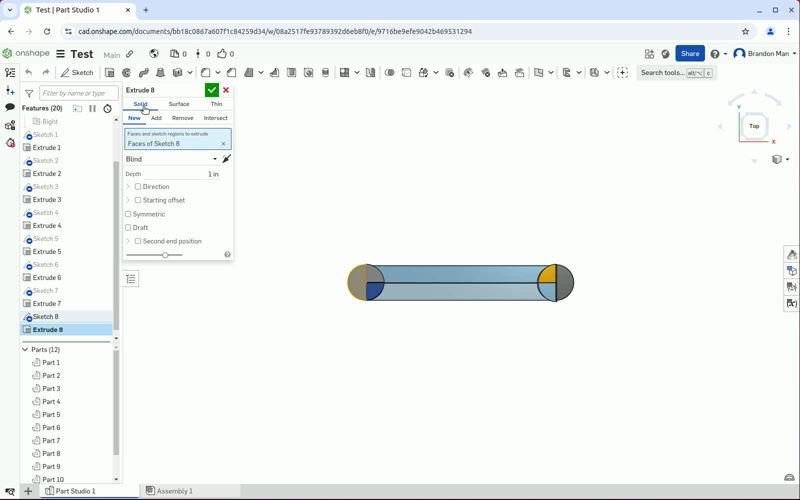
click(143, 106)
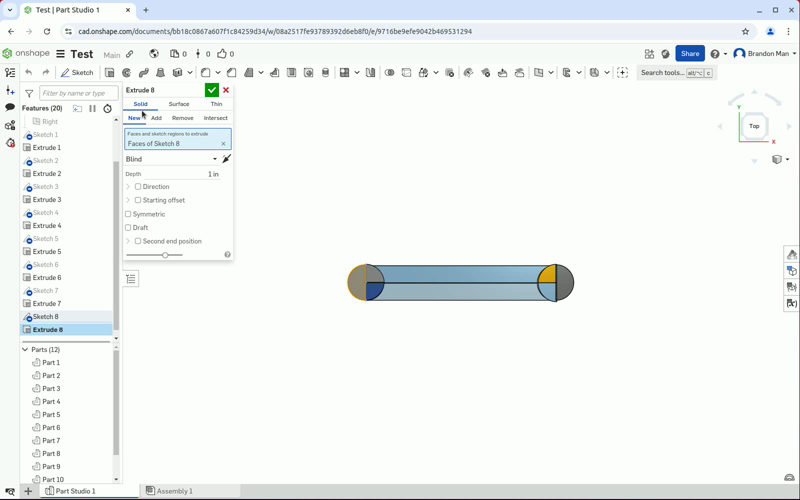
mouse_move(137, 120)
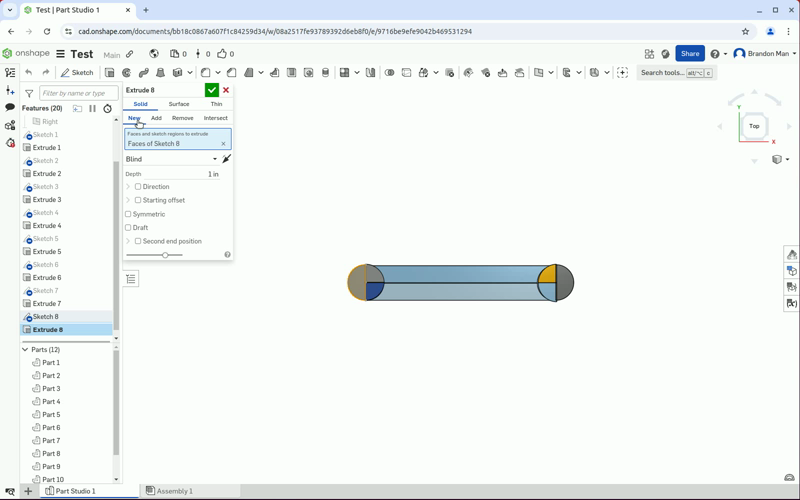
click(137, 120)
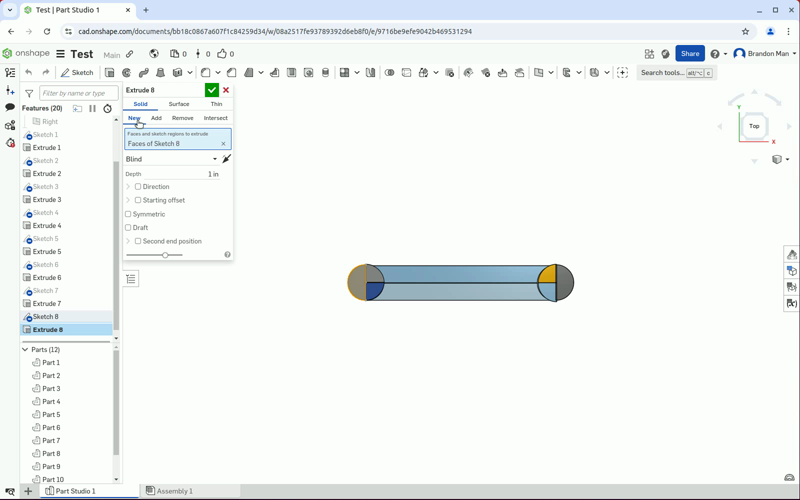
key(tab, 4)
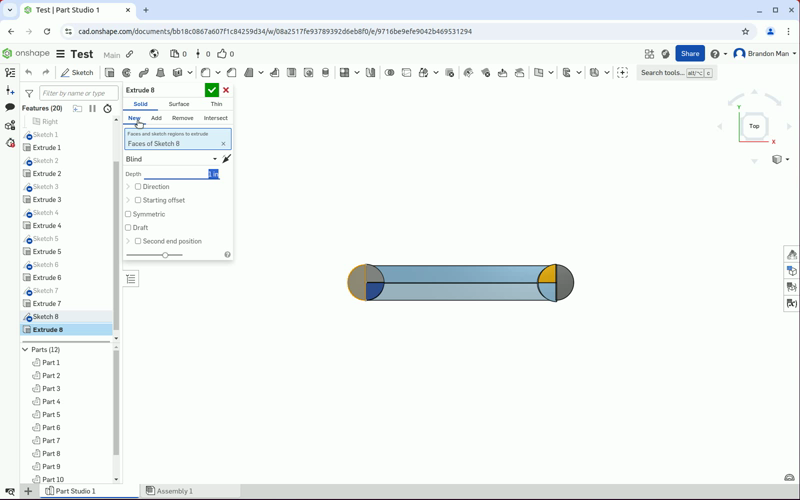
text(10.11)
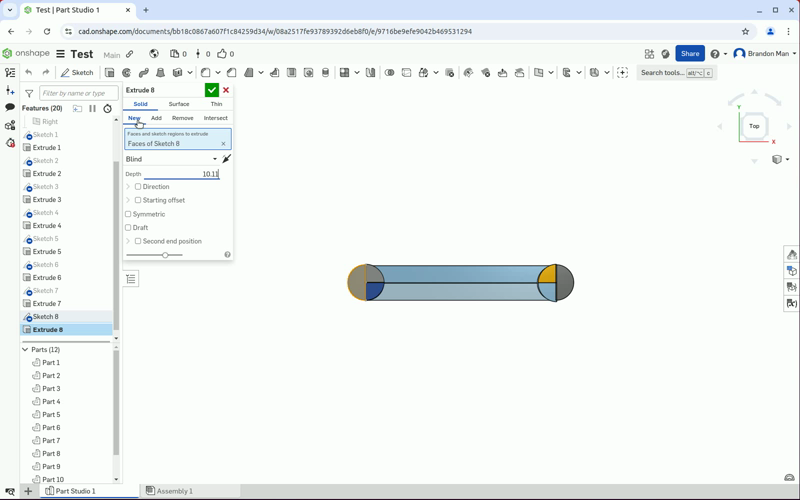
key(enter)
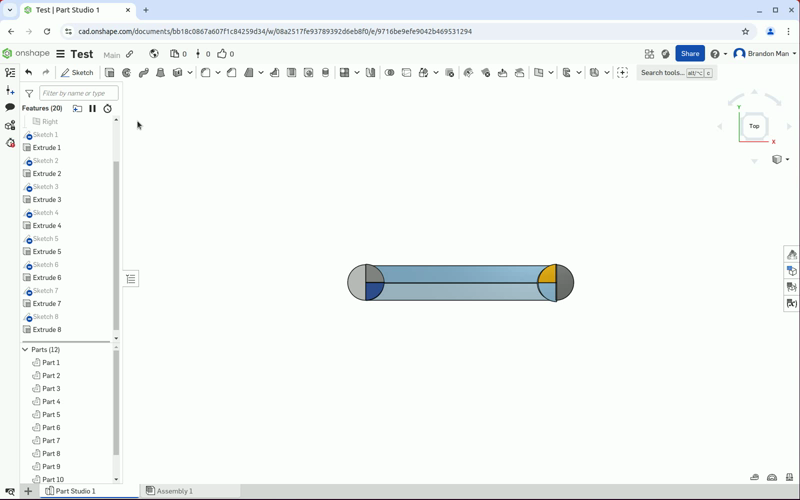
key(shift+h)
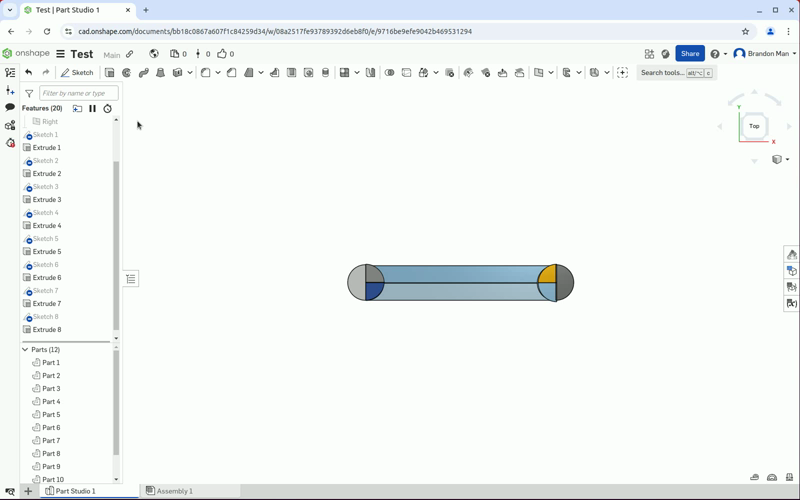
key(shift+h)
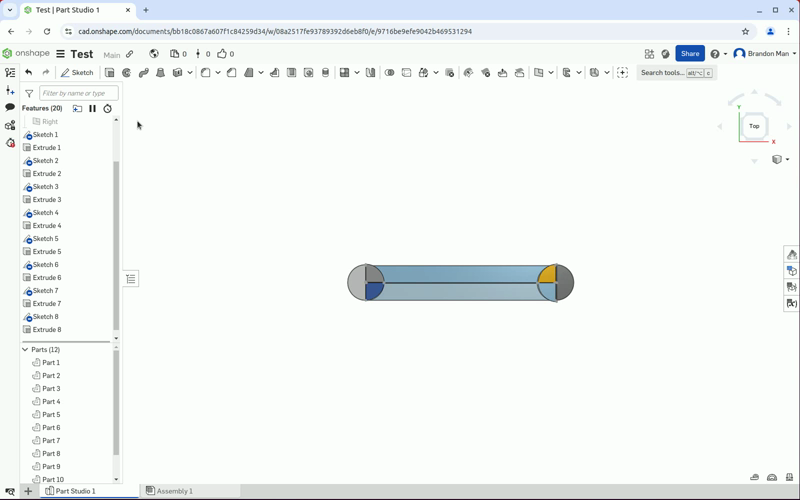
key(shift+7)
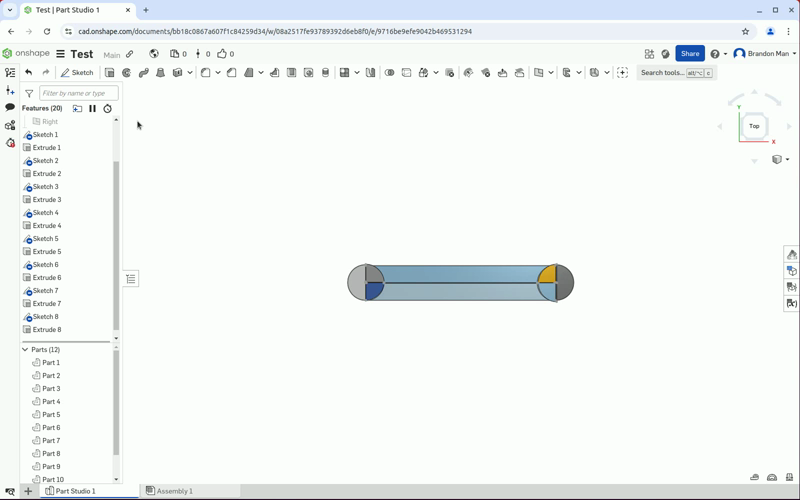
key(up, 3)
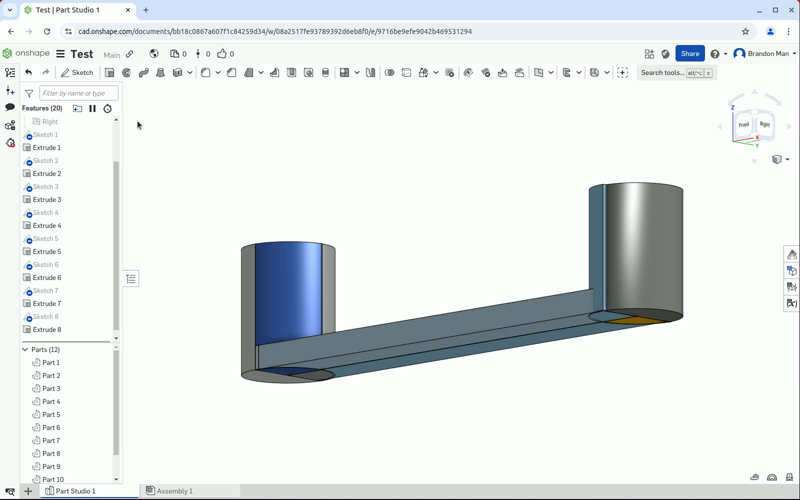
key(left, 3)
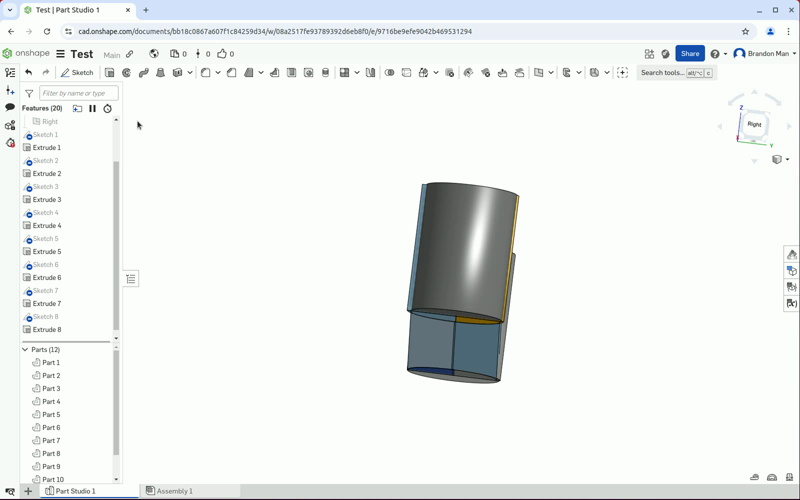
key(right, 3)
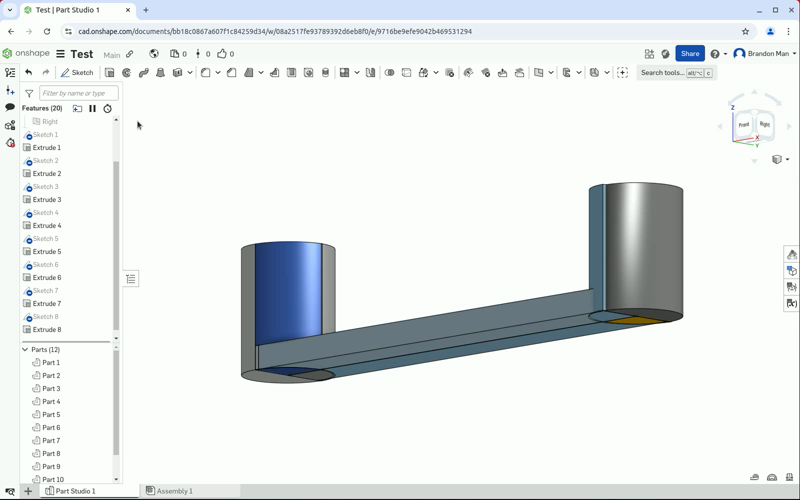
key(down, 3)
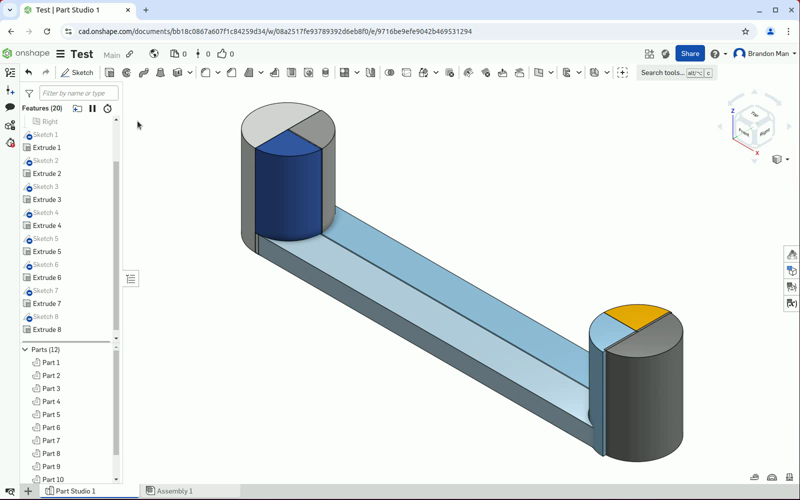
mouse_move(69, 137)
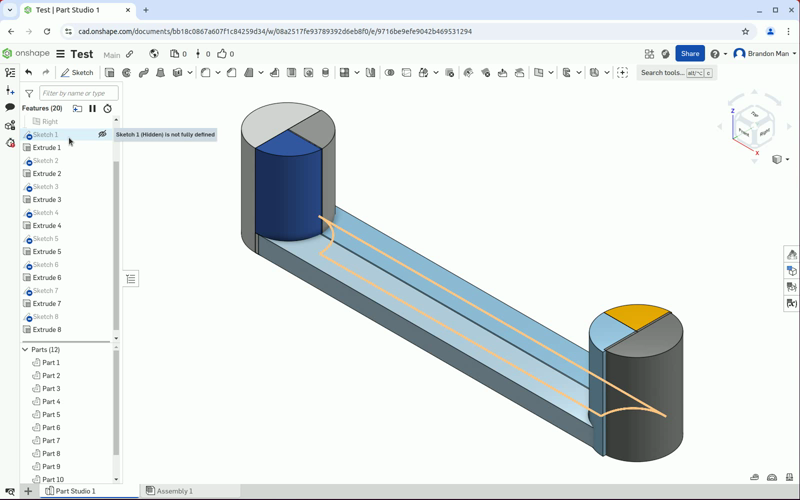
click(69, 137)